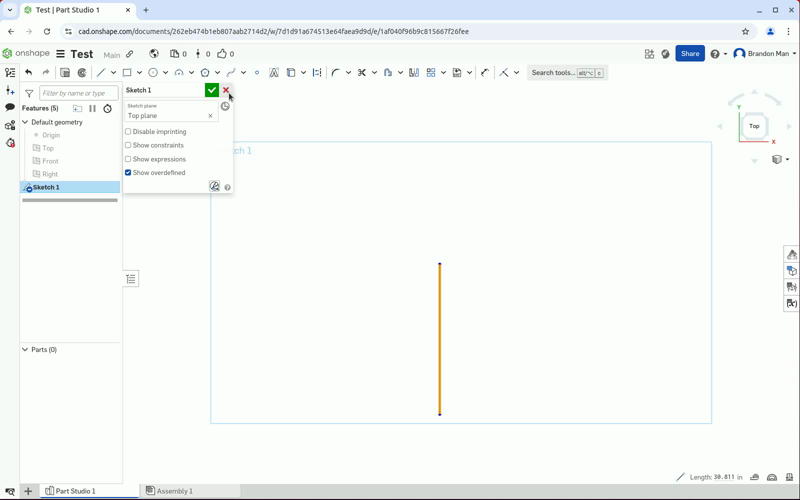
key(shift+h)
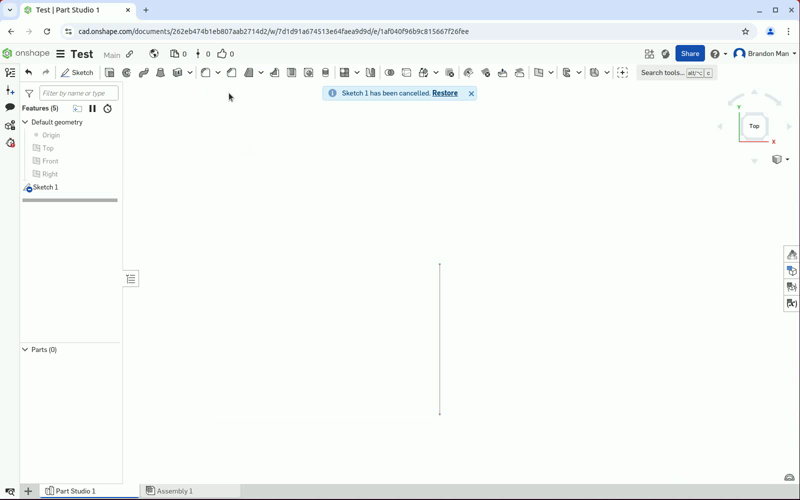
key(shift+s)
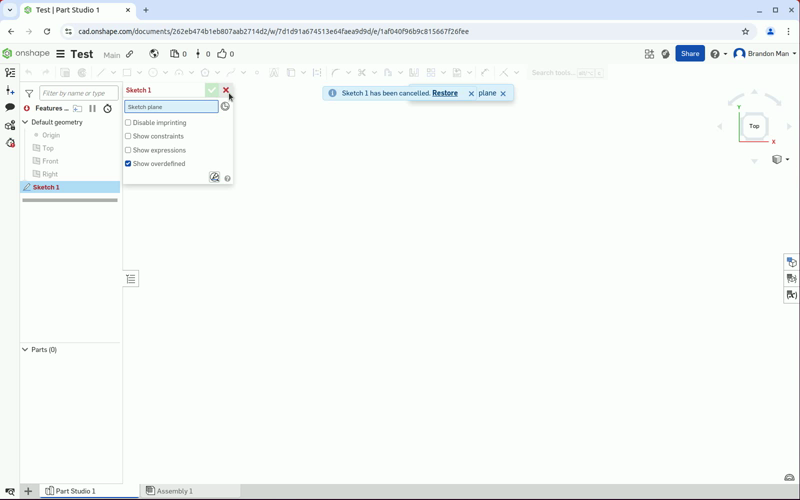
mouse_move(73, 150)
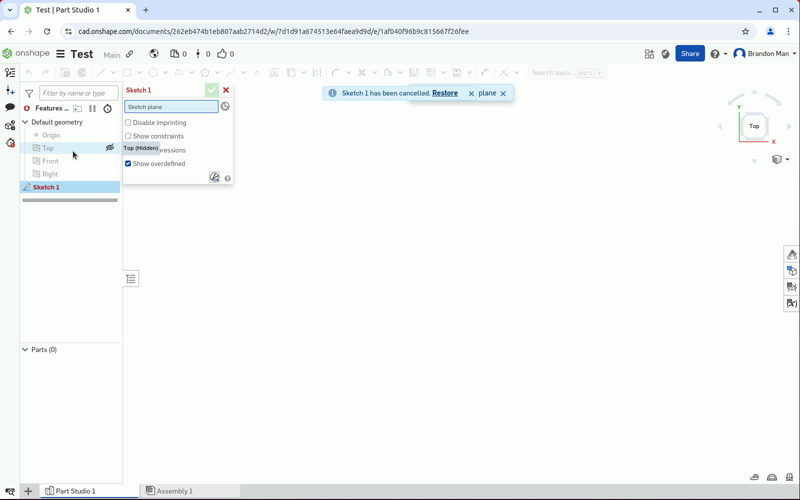
click(73, 150)
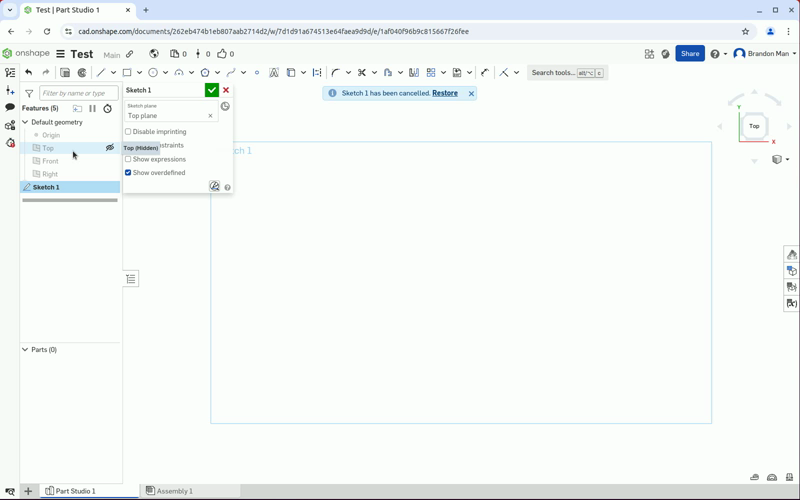
mouse_move(73, 352)
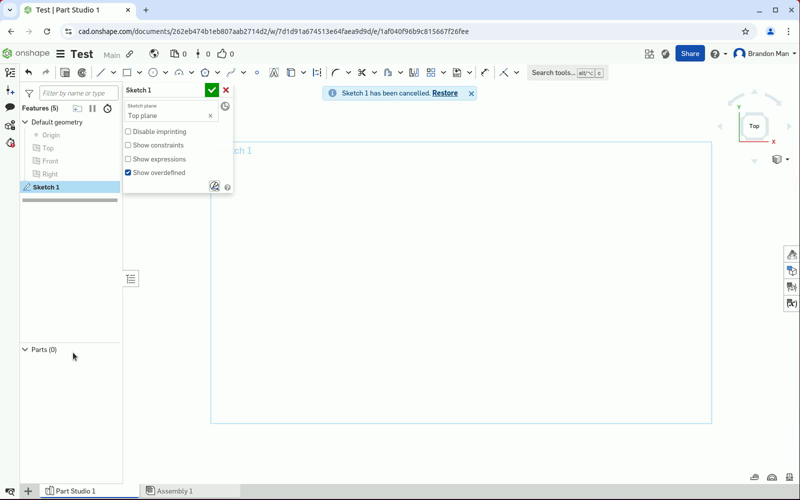
key(y)
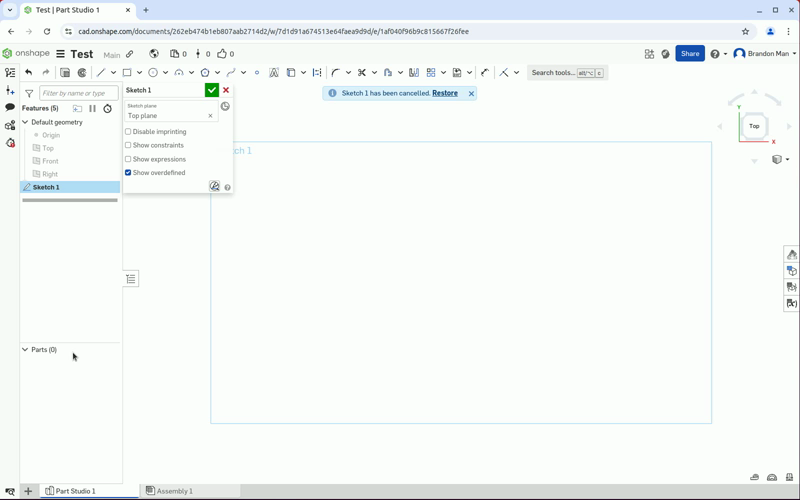
key(a)
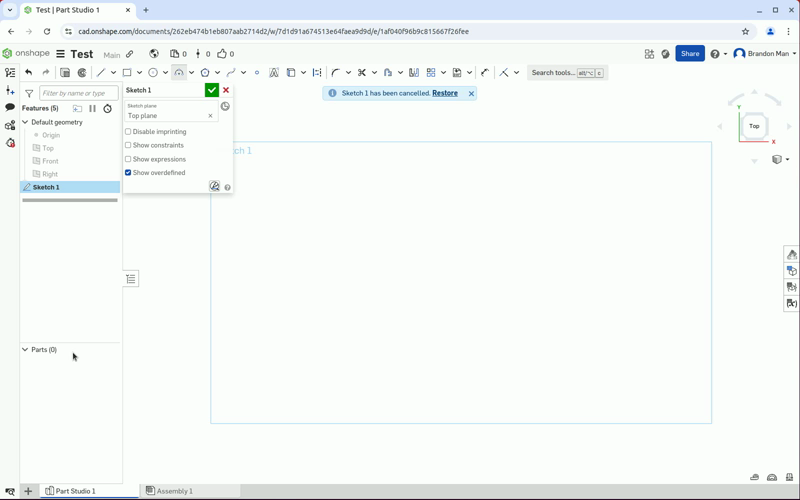
key_down(shift)
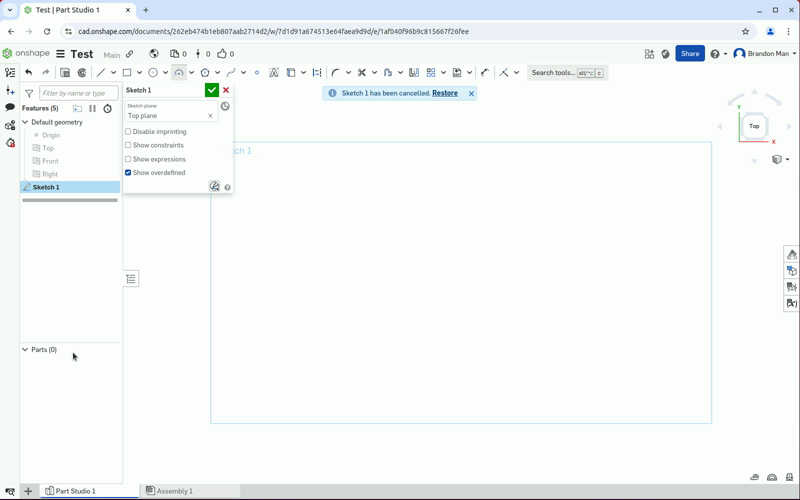
mouse_move(461, 295)
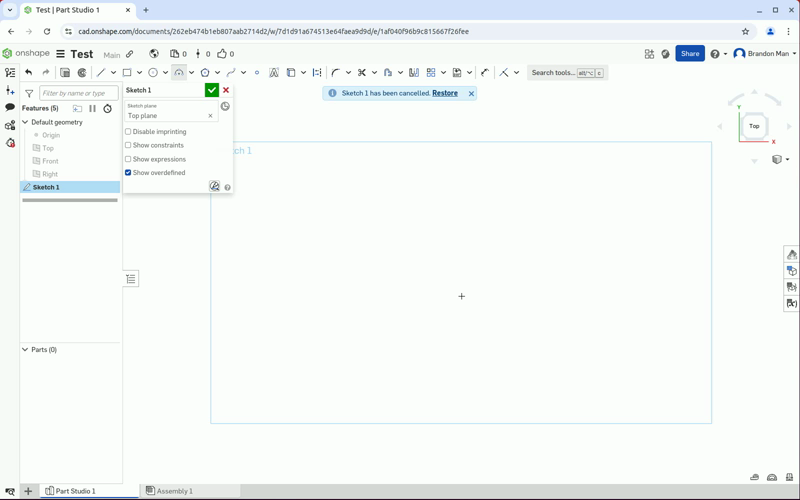
click(461, 295)
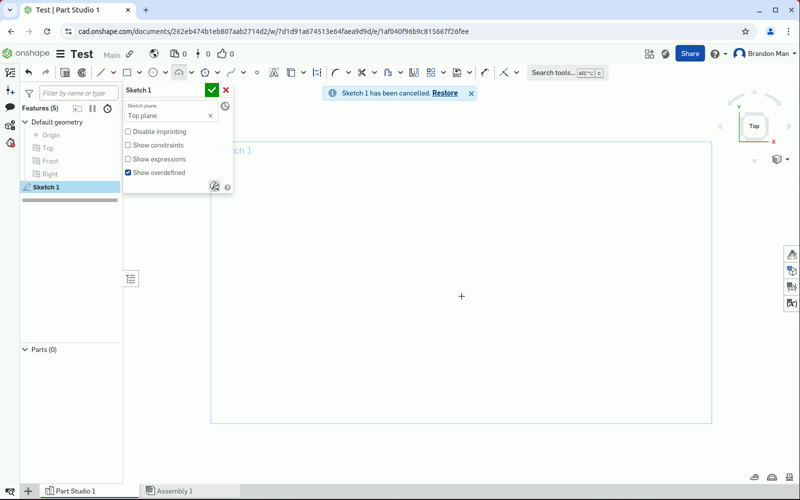
key_up(shift)
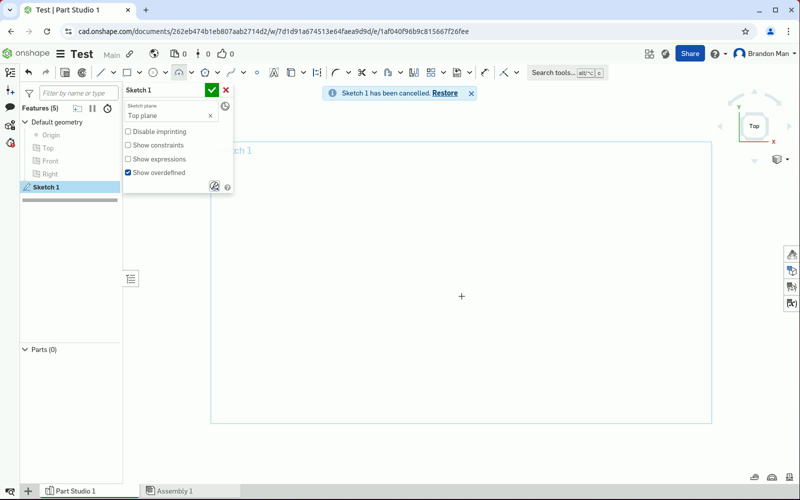
key_down(shift)
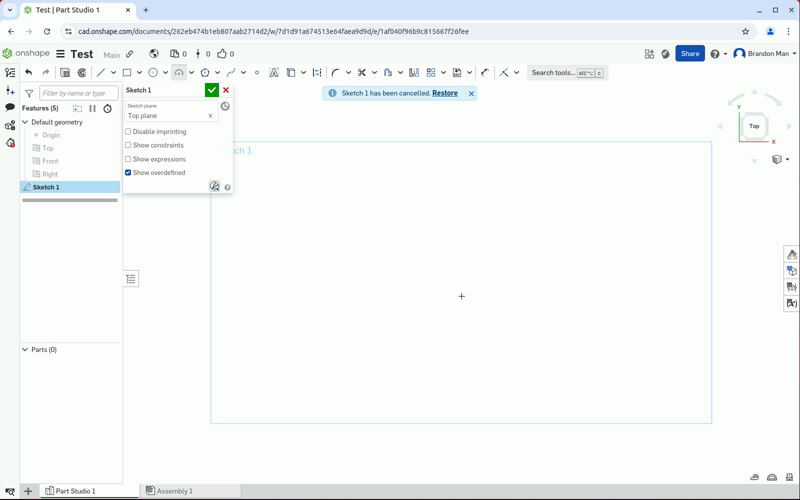
mouse_move(461, 196)
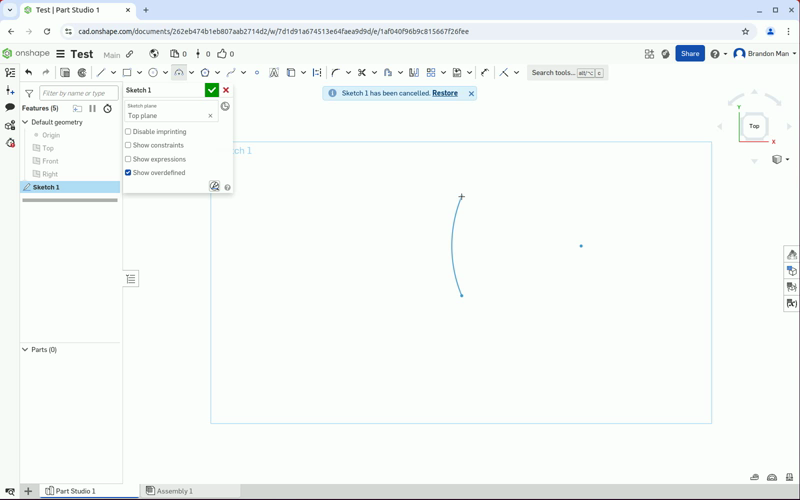
click(461, 196)
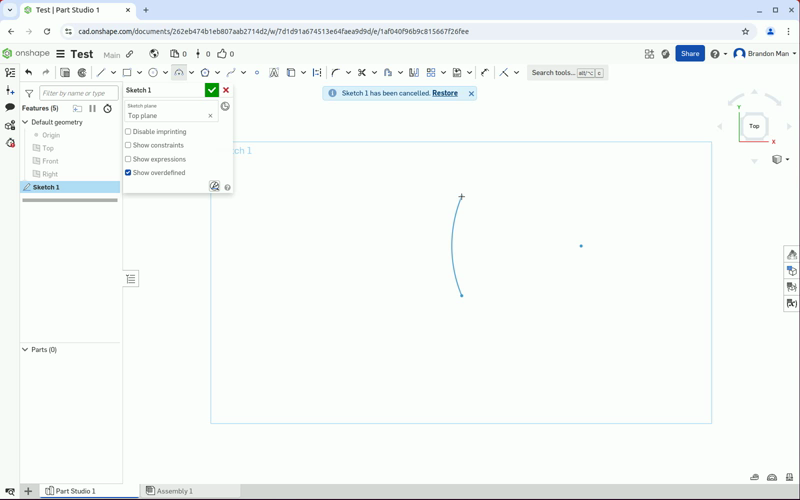
mouse_move(511, 246)
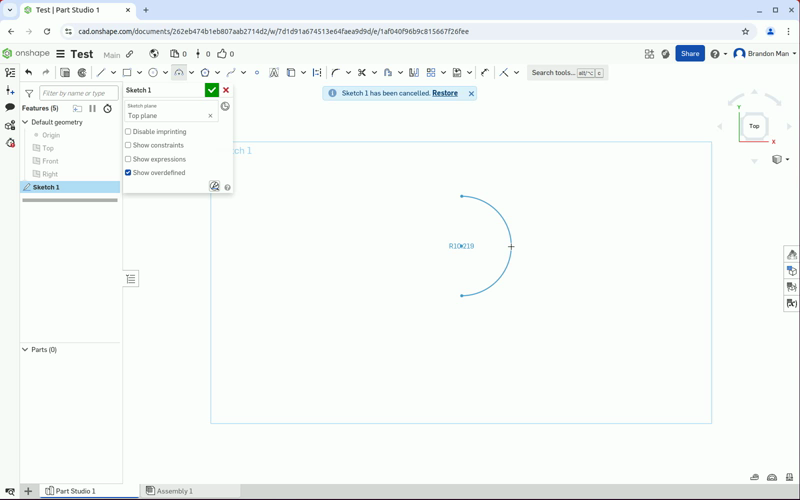
click(511, 246)
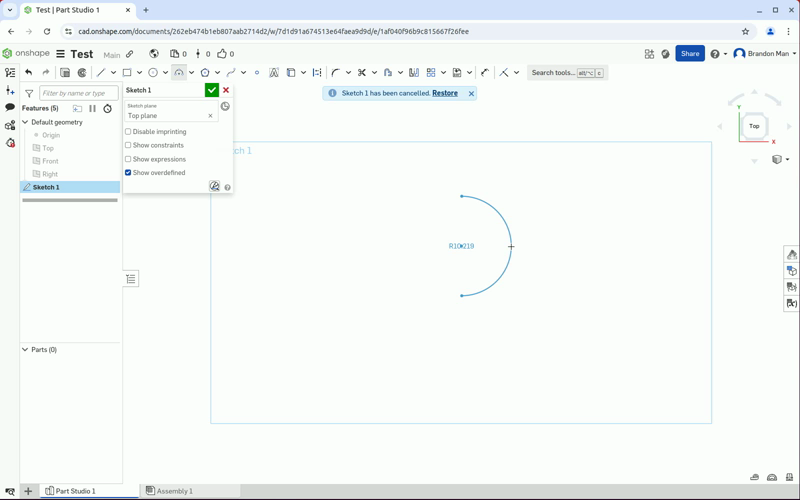
key_up(shift)
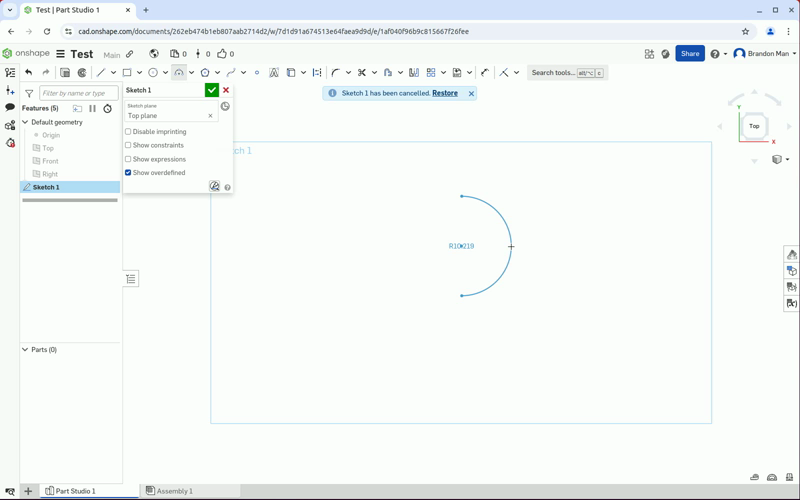
key(esc)
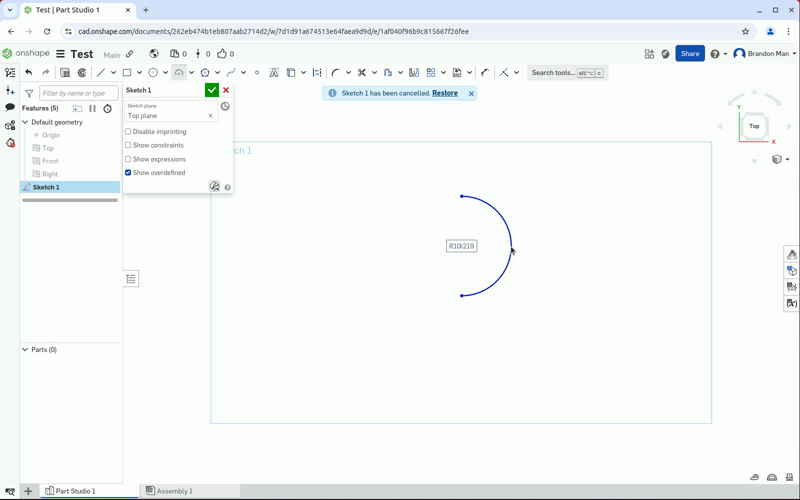
key(l)
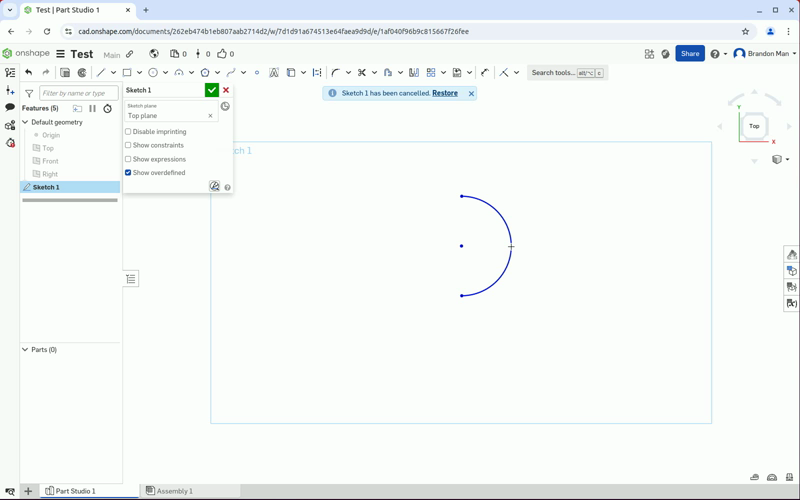
mouse_move(461, 196)
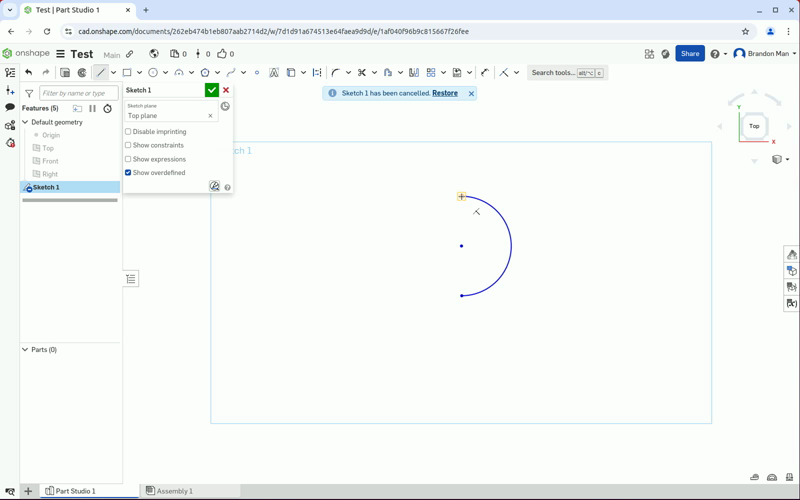
click(461, 196)
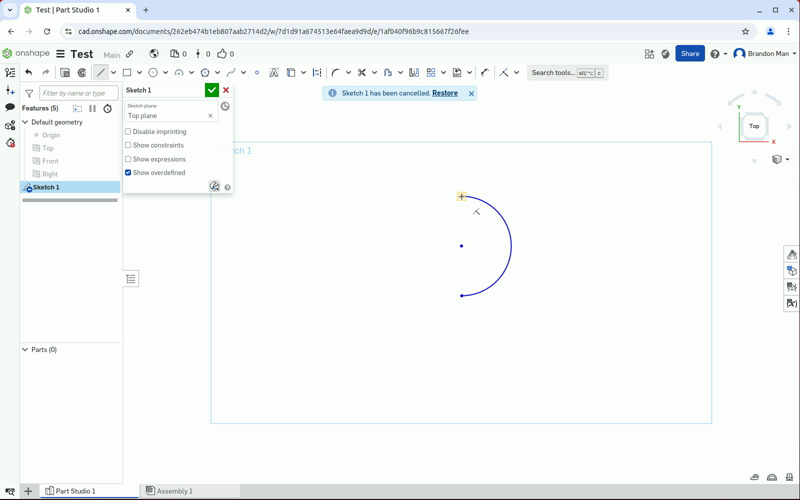
key_down(shift)
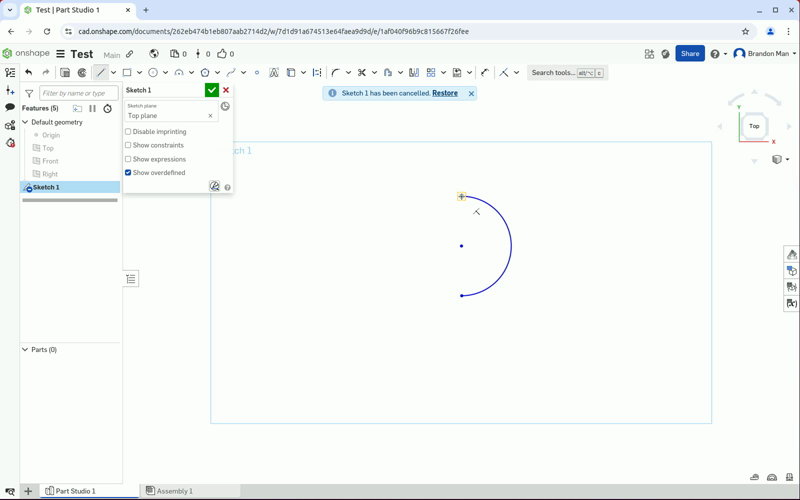
mouse_move(492, 196)
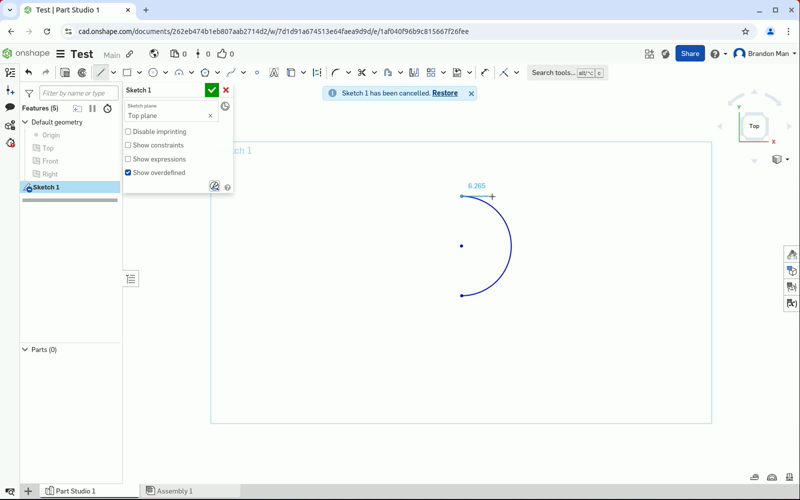
mouse_move(461, 203)
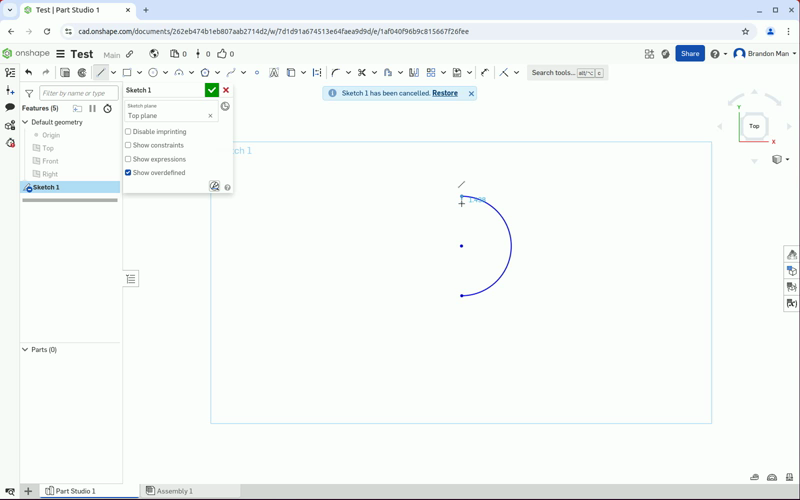
scroll(6)
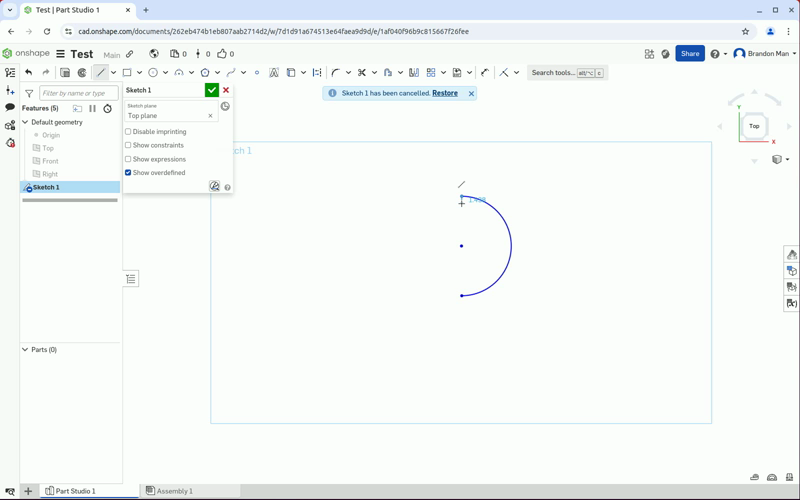
scroll(6)
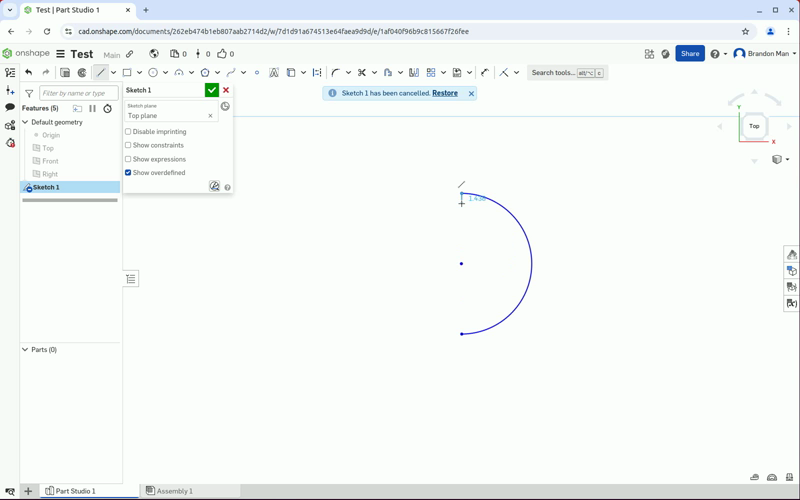
scroll(6)
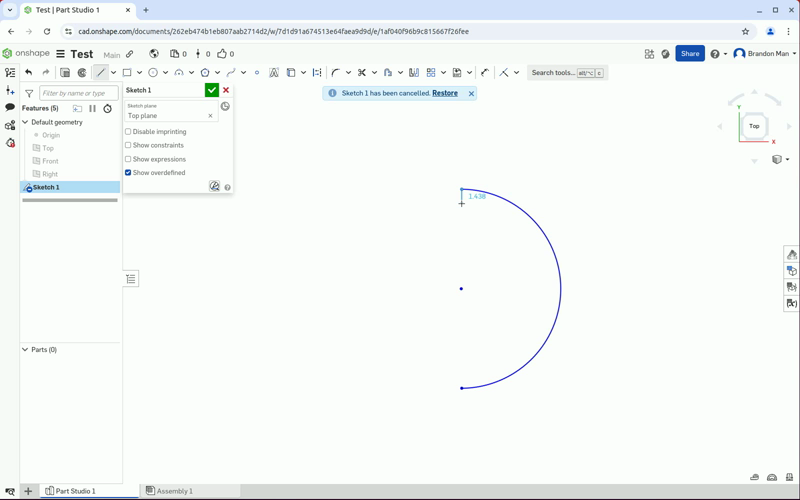
scroll(6)
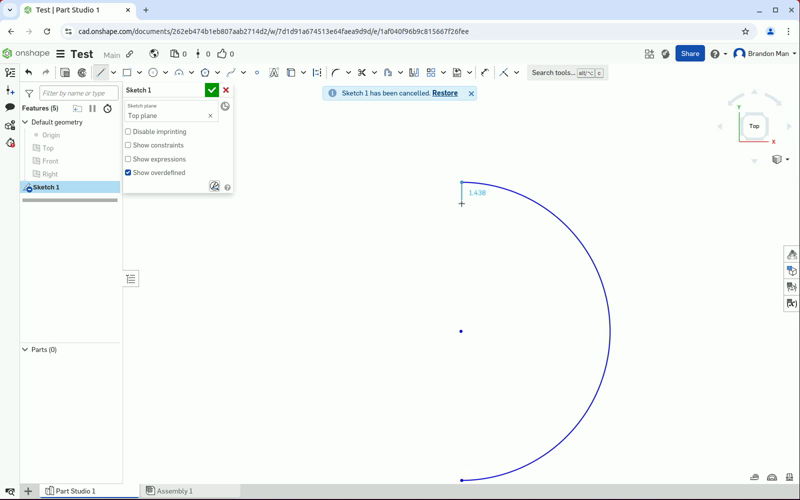
scroll(6)
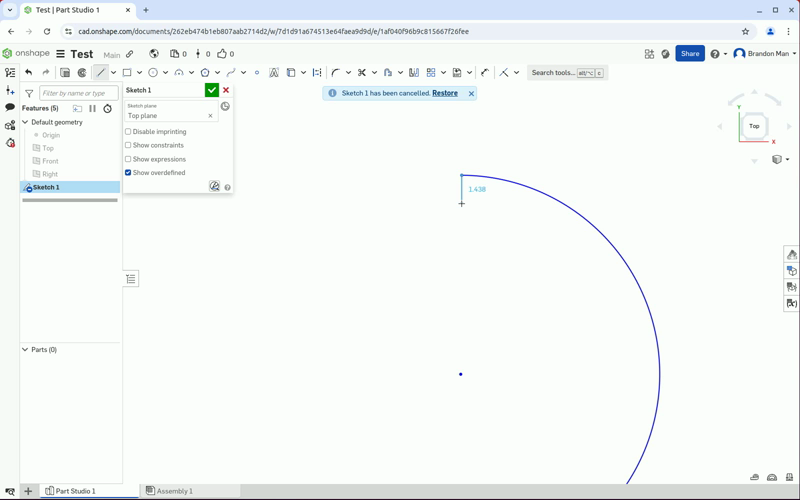
scroll(6)
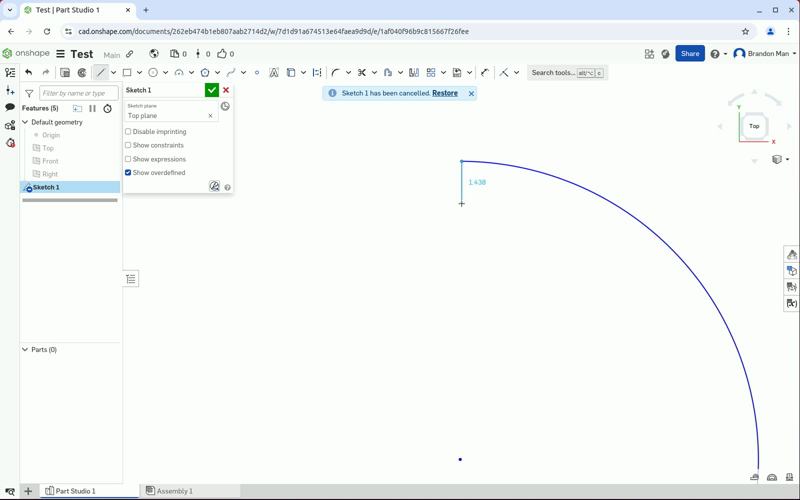
scroll(6)
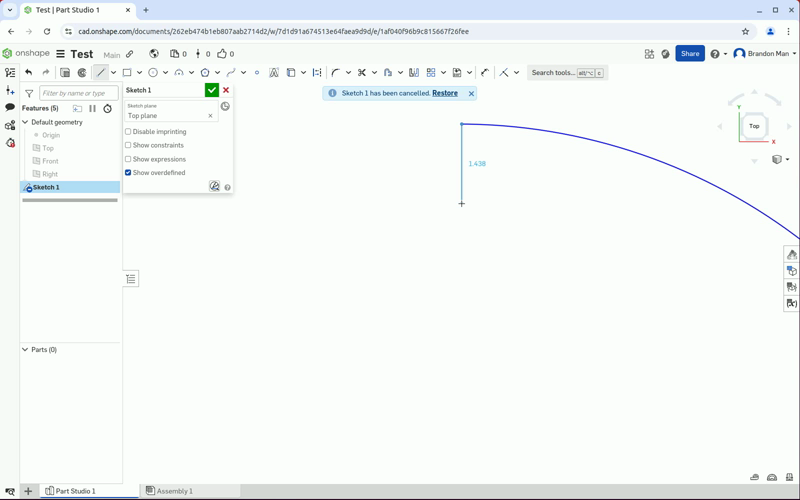
click(461, 203)
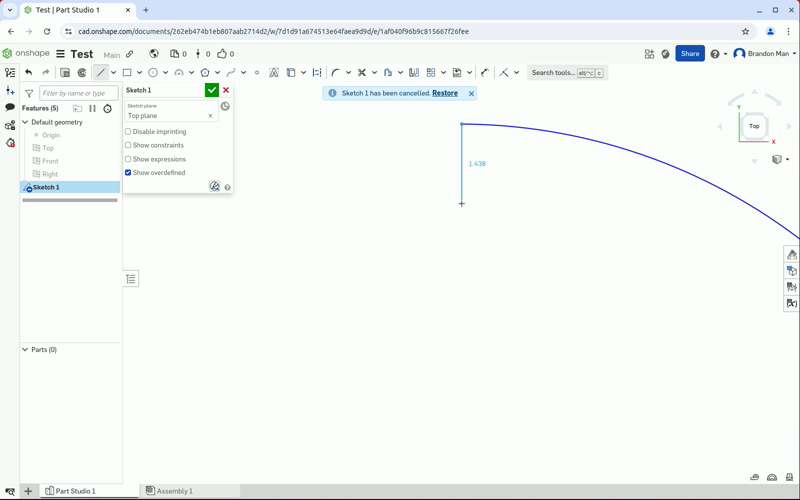
scroll(-6)
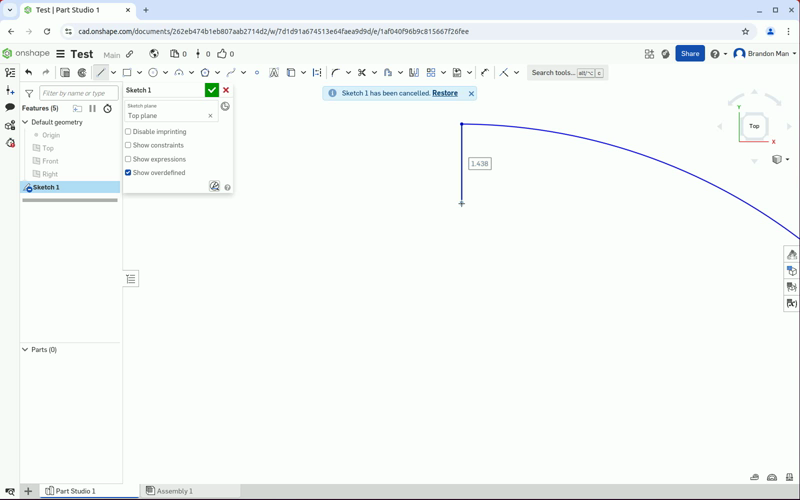
scroll(-6)
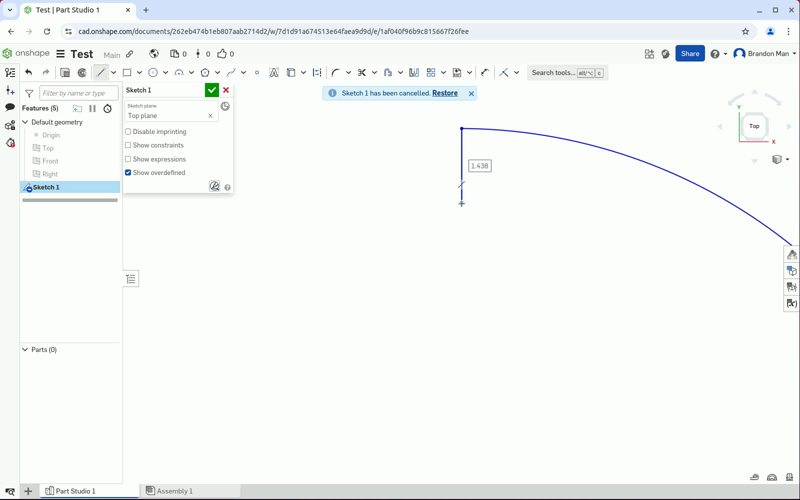
scroll(-6)
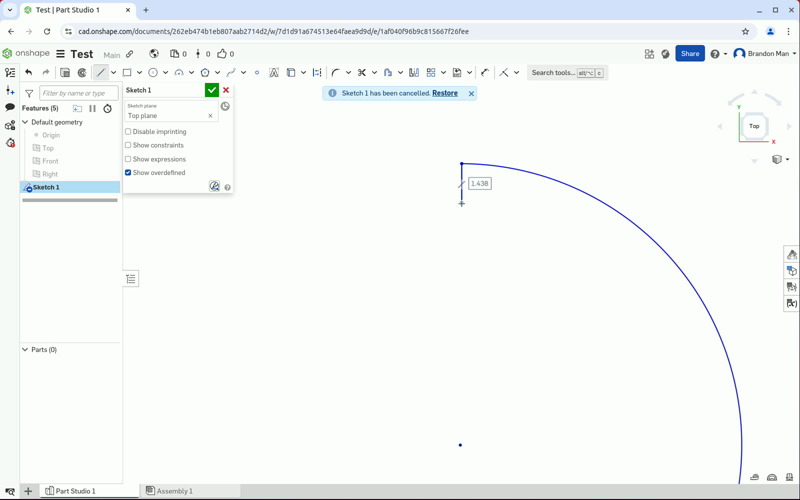
scroll(-6)
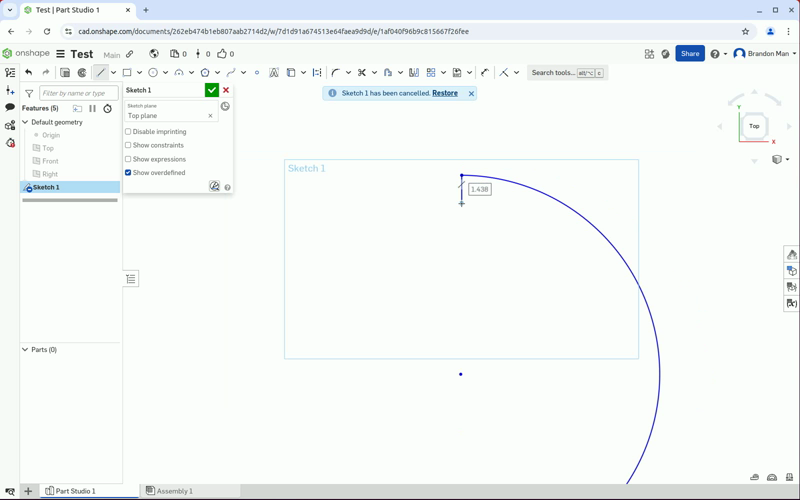
scroll(-6)
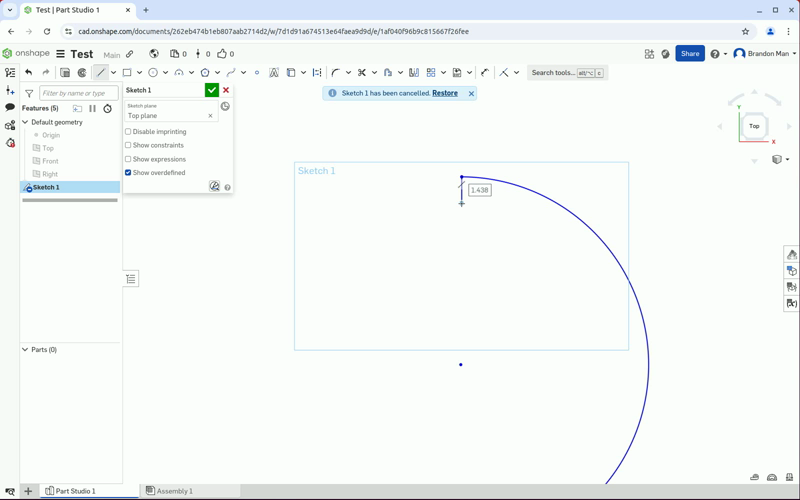
scroll(-6)
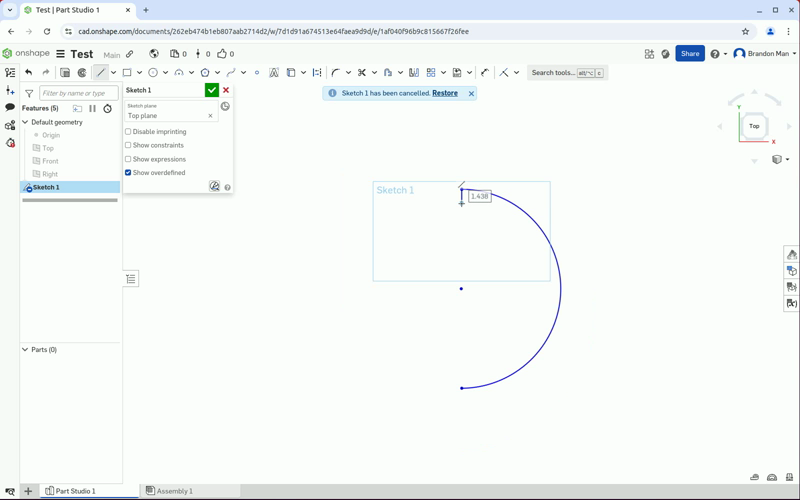
scroll(-6)
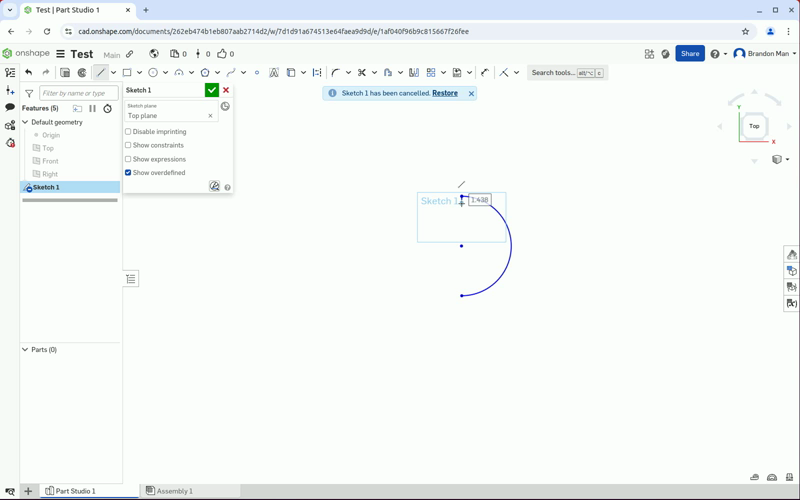
key_up(shift)
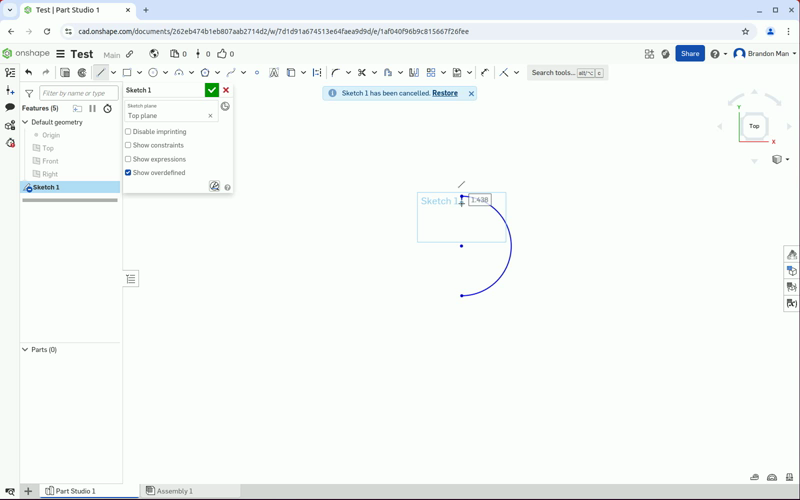
key(esc)
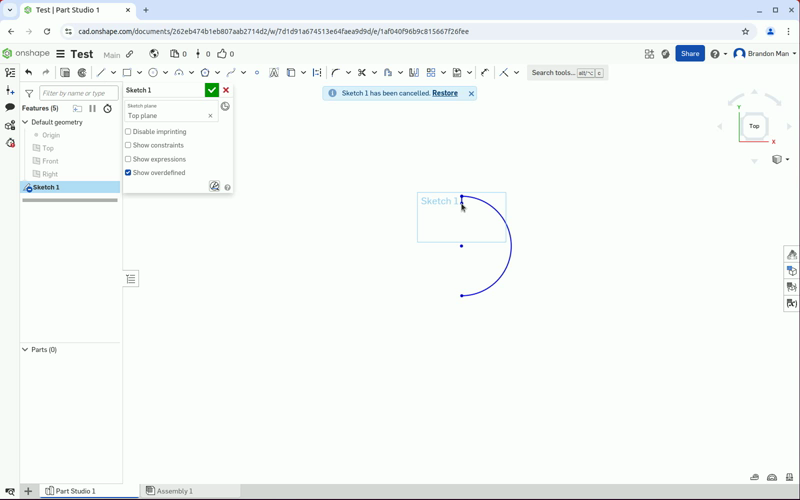
key(a)
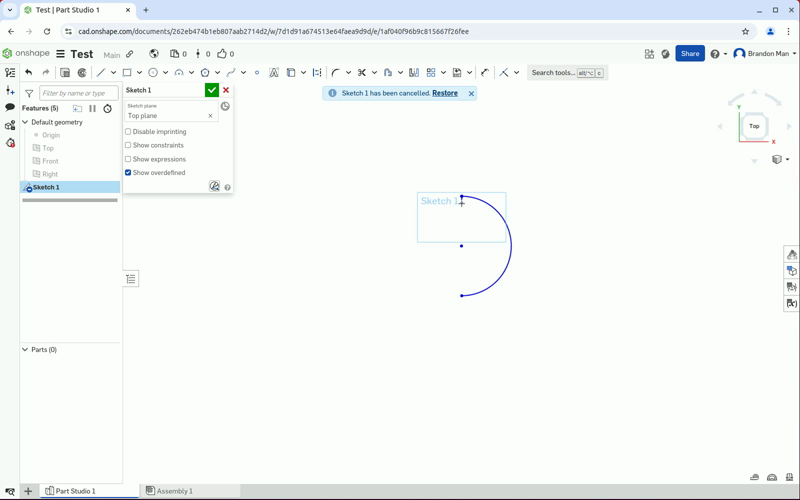
mouse_move(461, 203)
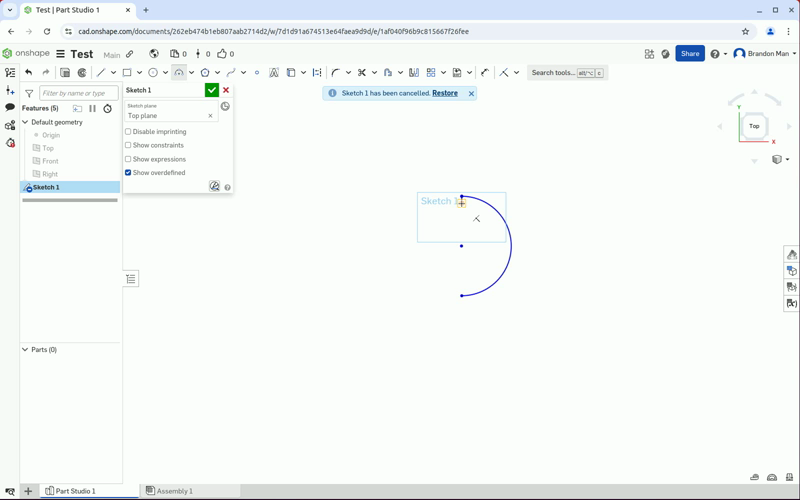
click(461, 203)
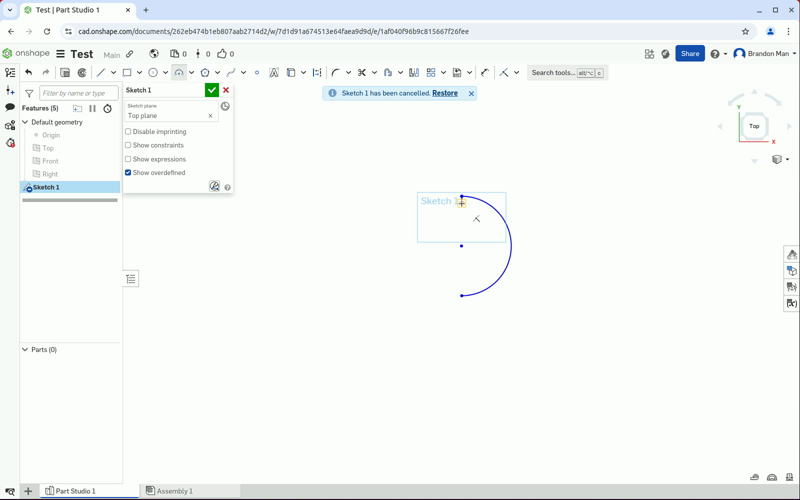
key_down(shift)
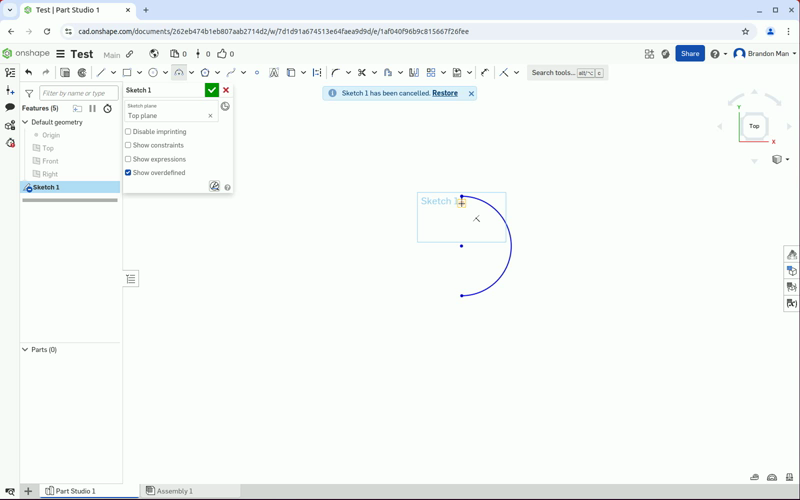
mouse_move(461, 288)
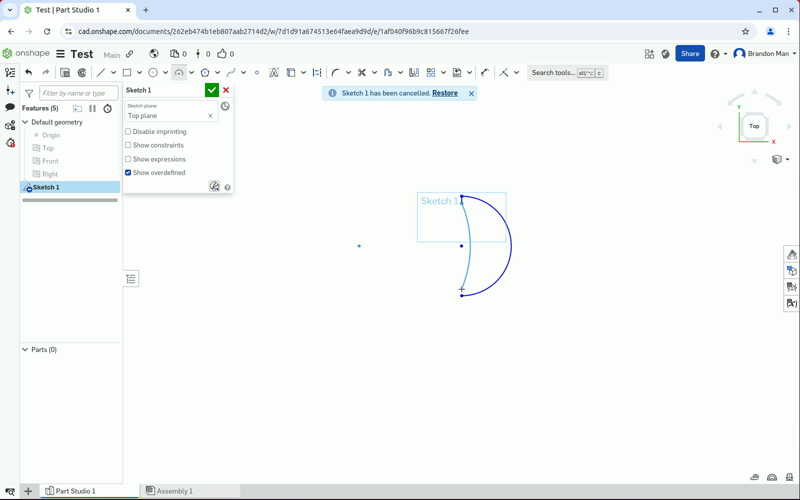
click(461, 288)
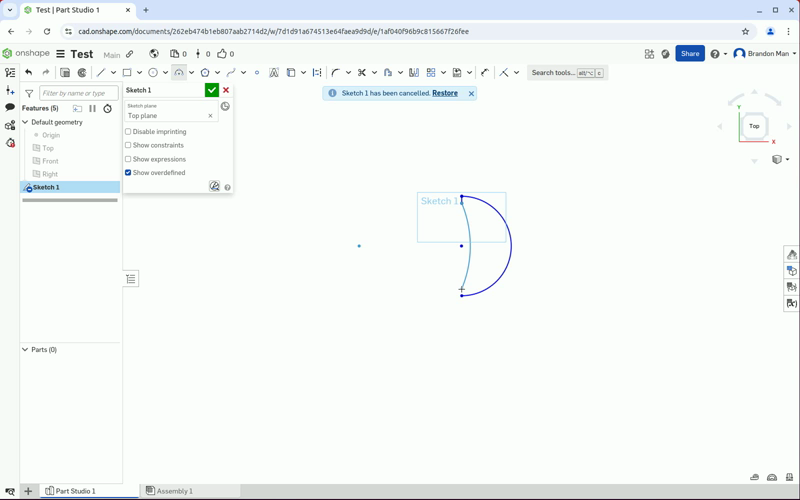
mouse_move(504, 246)
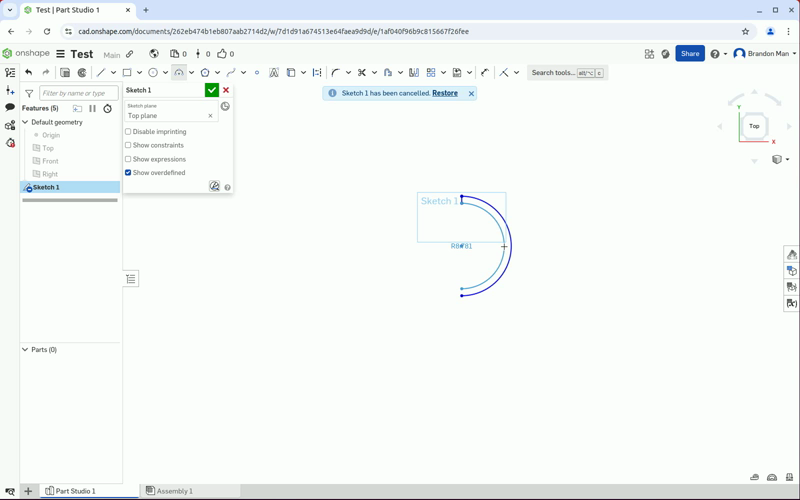
click(504, 246)
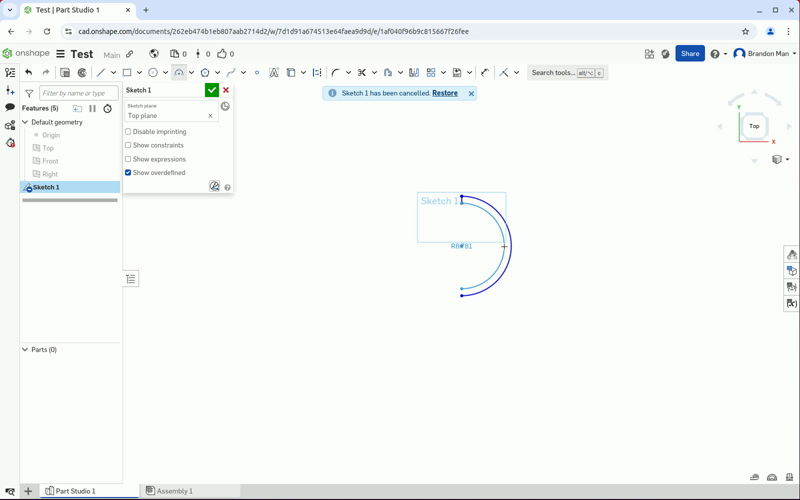
key_up(shift)
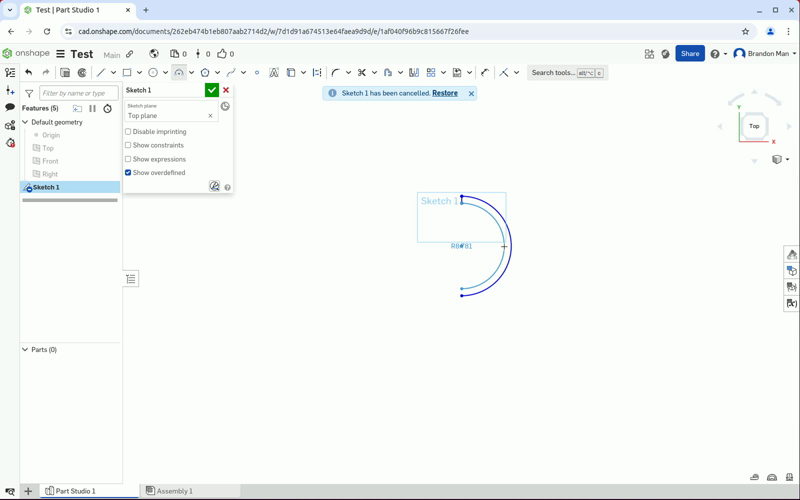
key(esc)
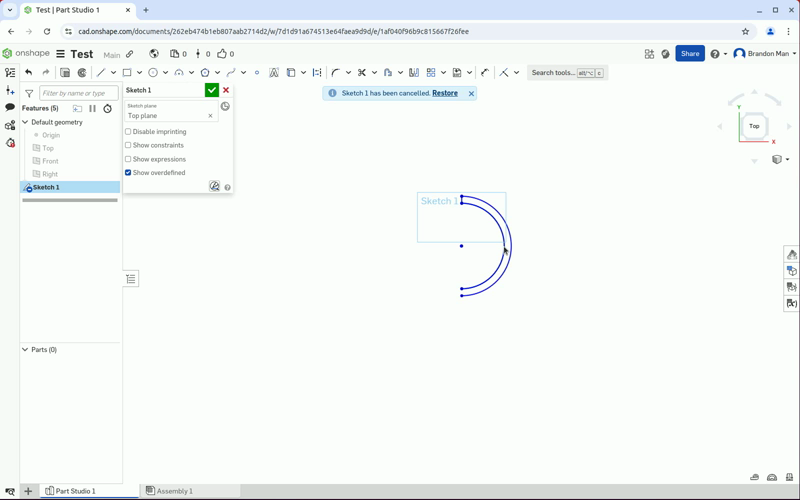
key(l)
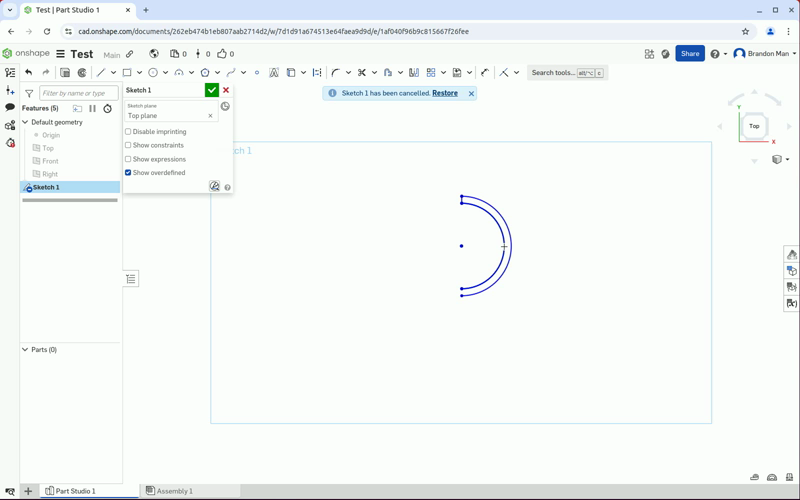
mouse_move(461, 288)
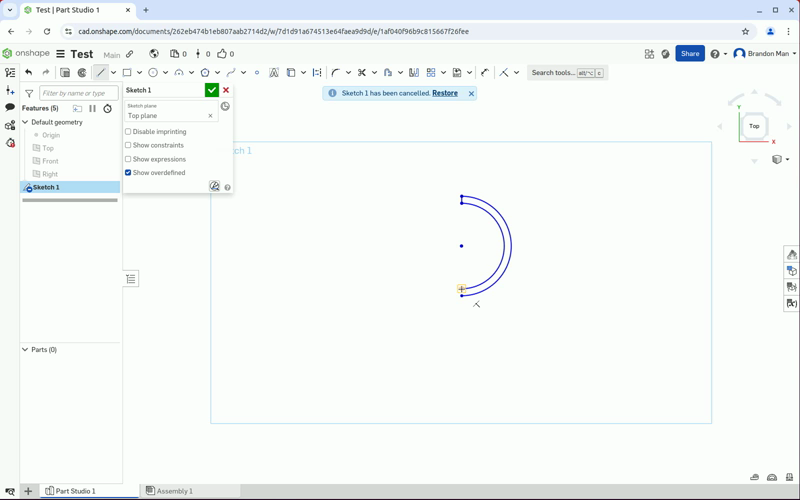
click(461, 288)
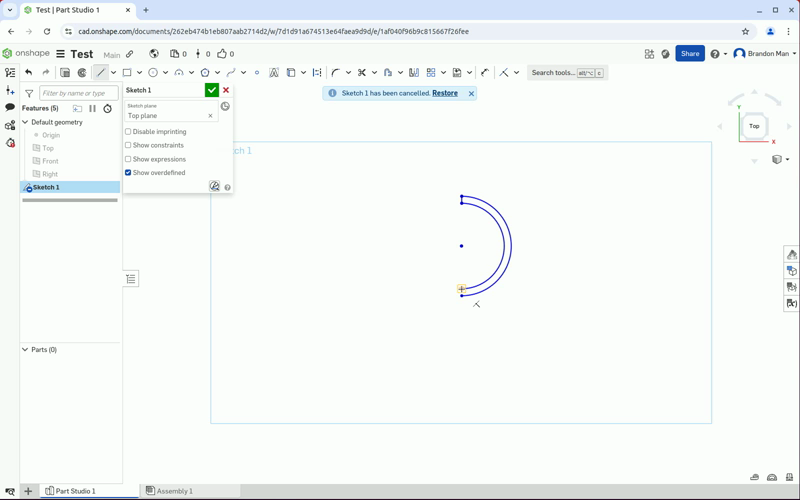
mouse_move(492, 288)
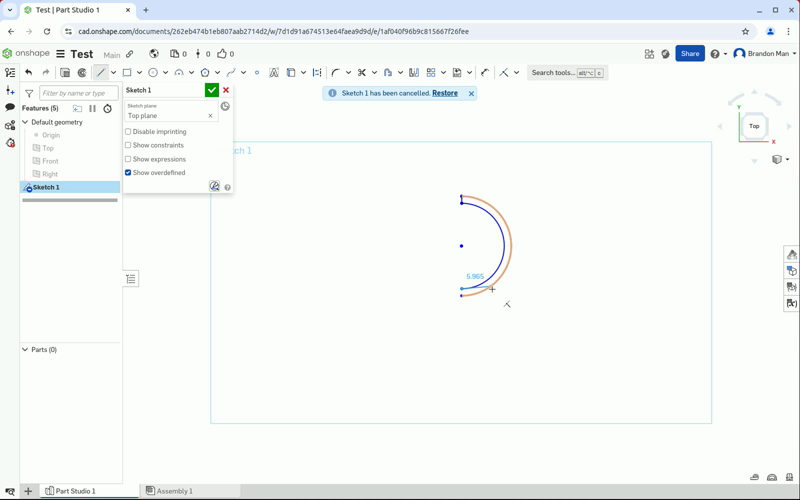
key_down(shift)
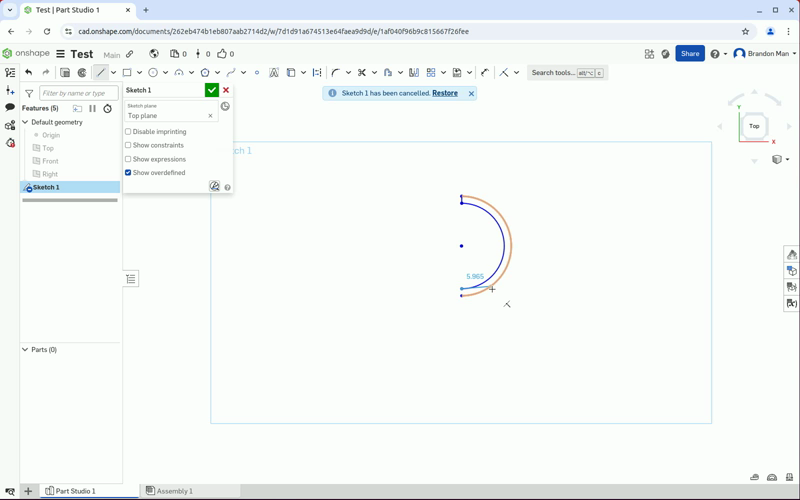
mouse_move(461, 295)
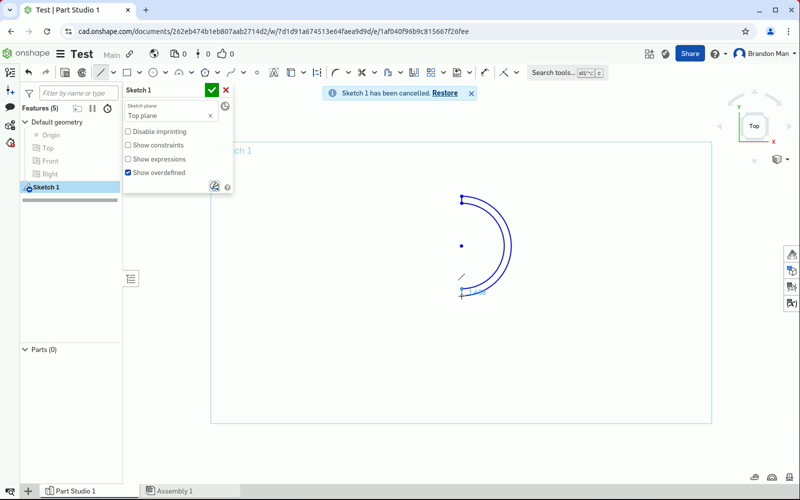
scroll(6)
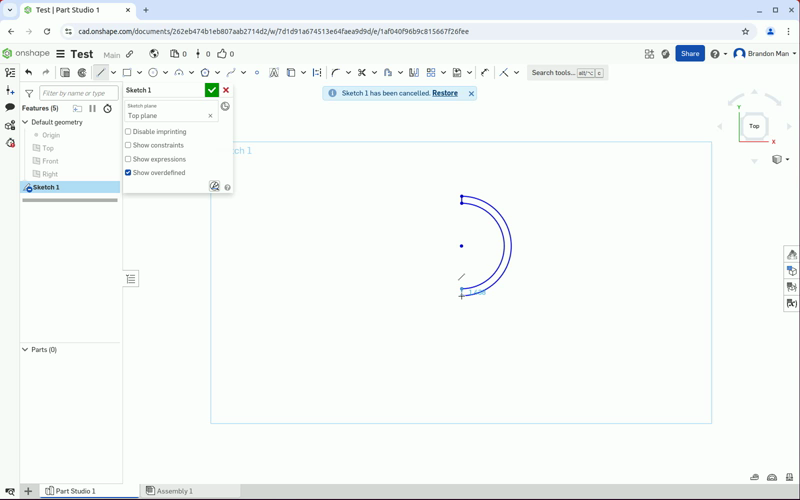
scroll(6)
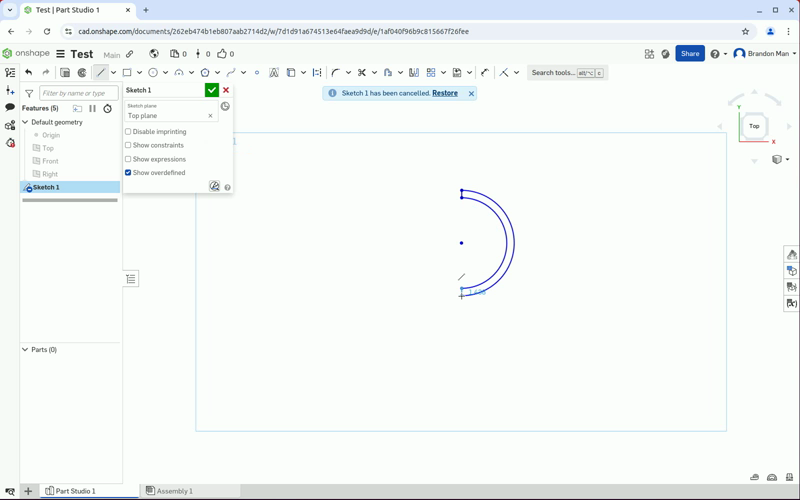
scroll(6)
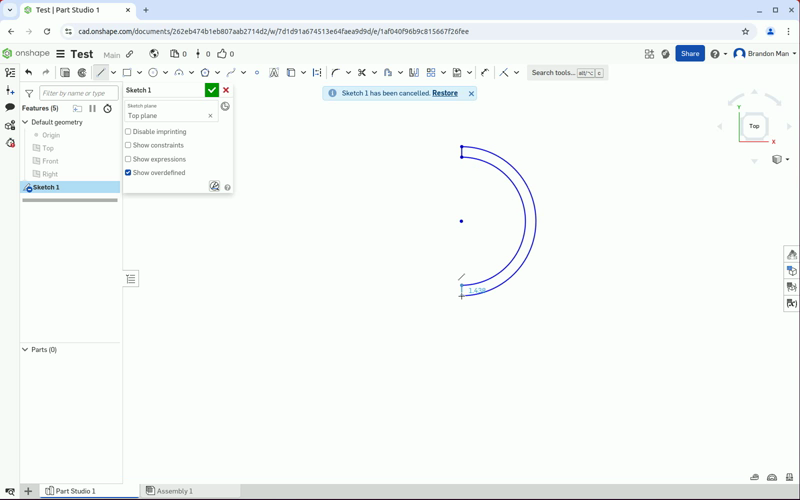
scroll(6)
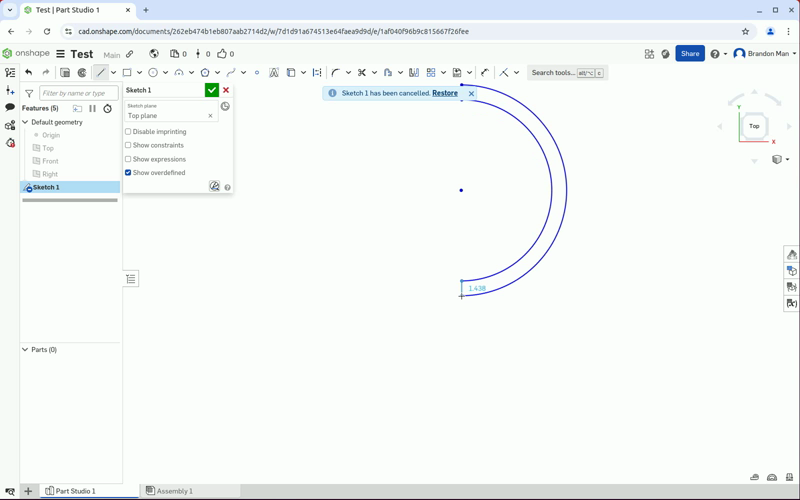
scroll(6)
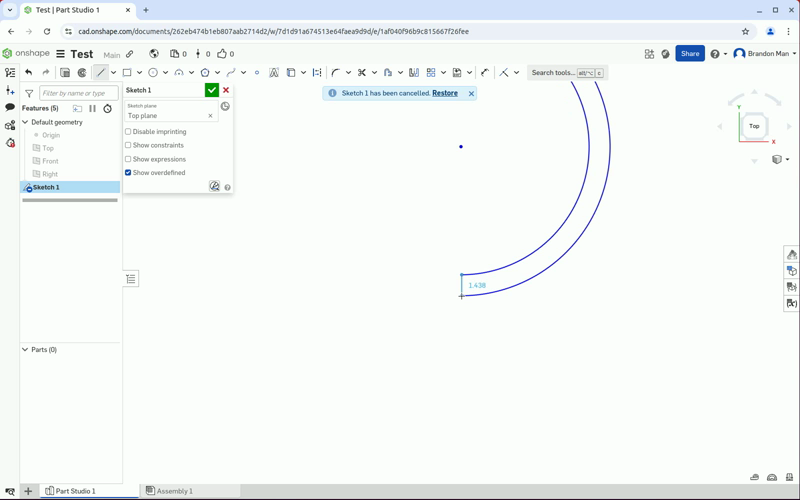
scroll(6)
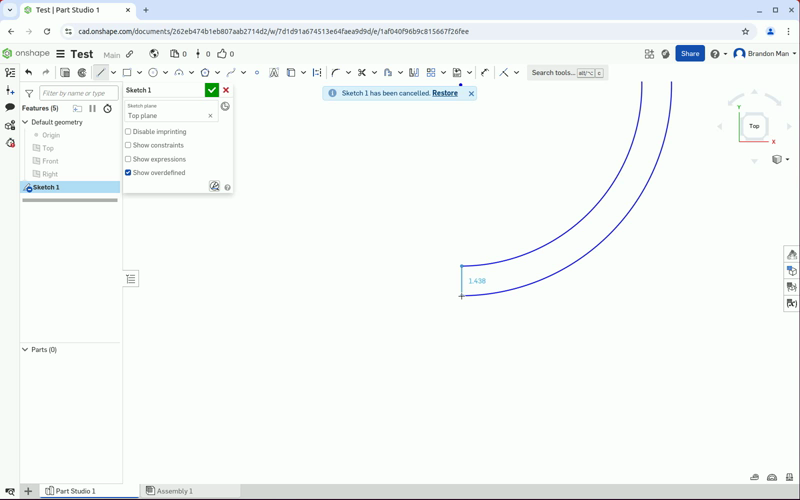
scroll(6)
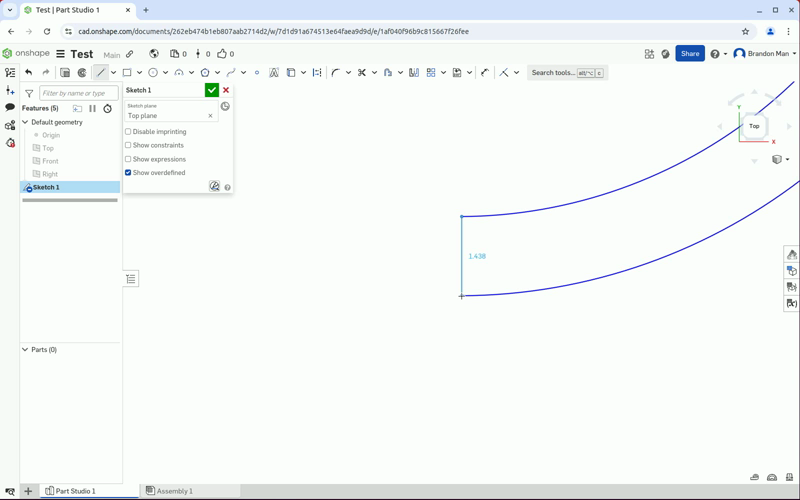
key_up(shift)
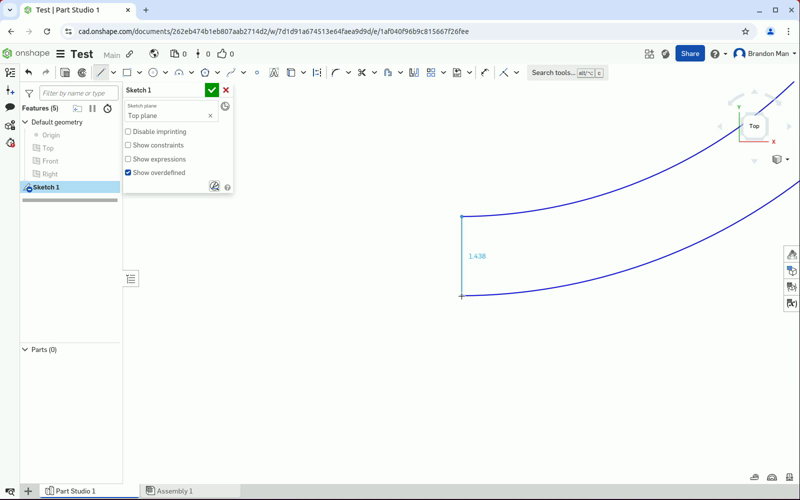
click(461, 295)
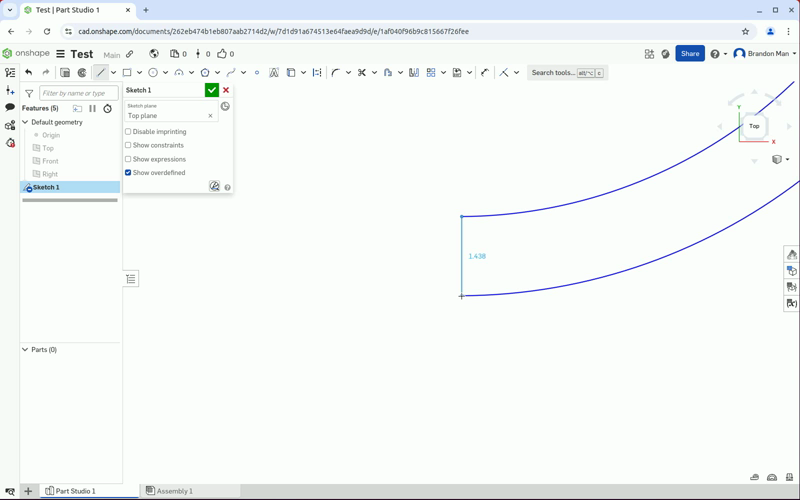
scroll(-6)
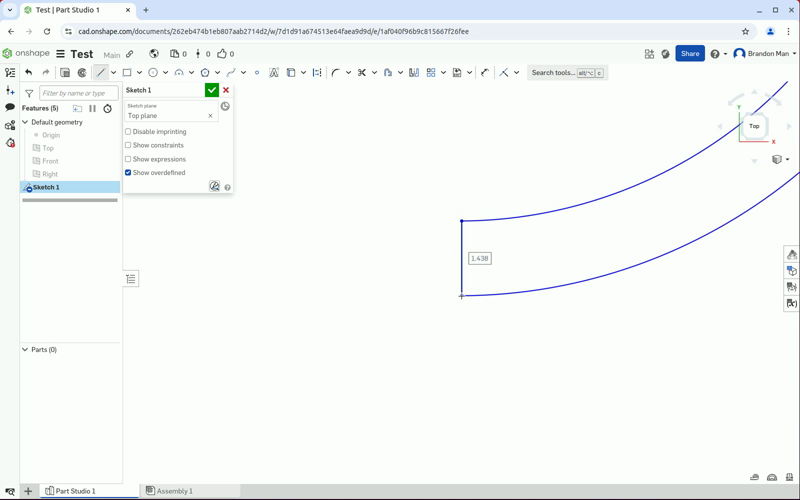
scroll(-6)
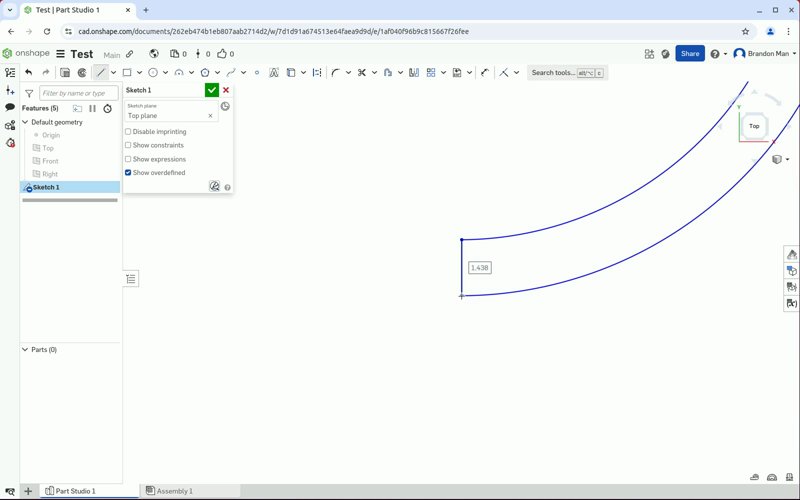
scroll(-6)
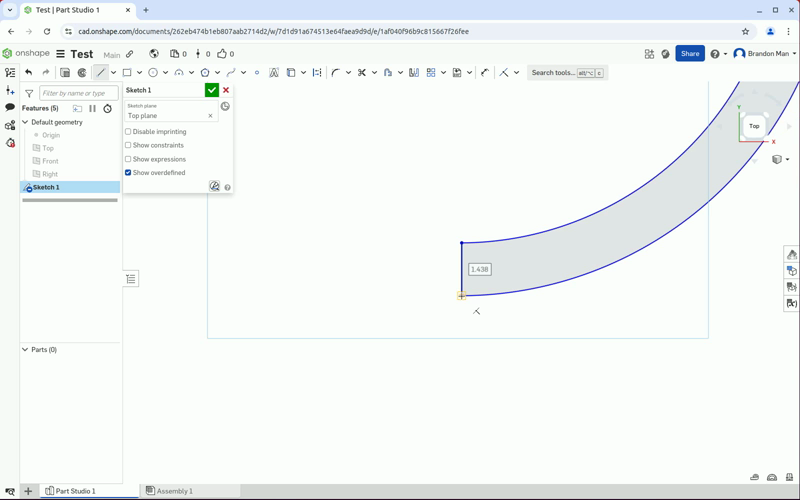
scroll(-6)
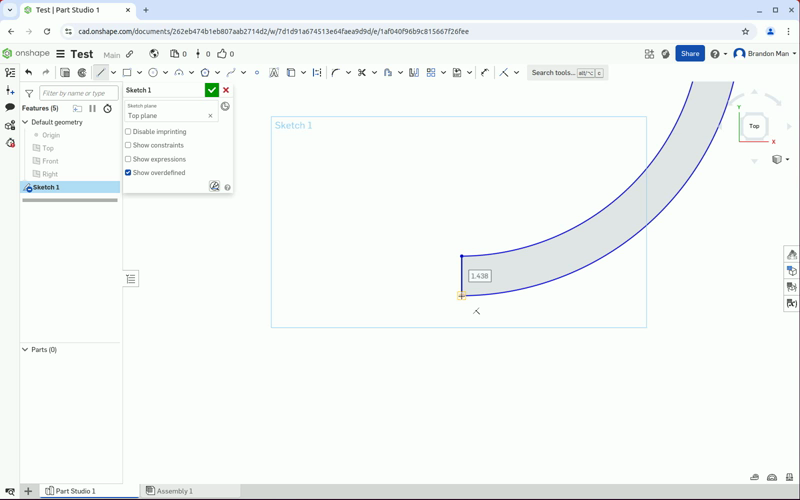
scroll(-6)
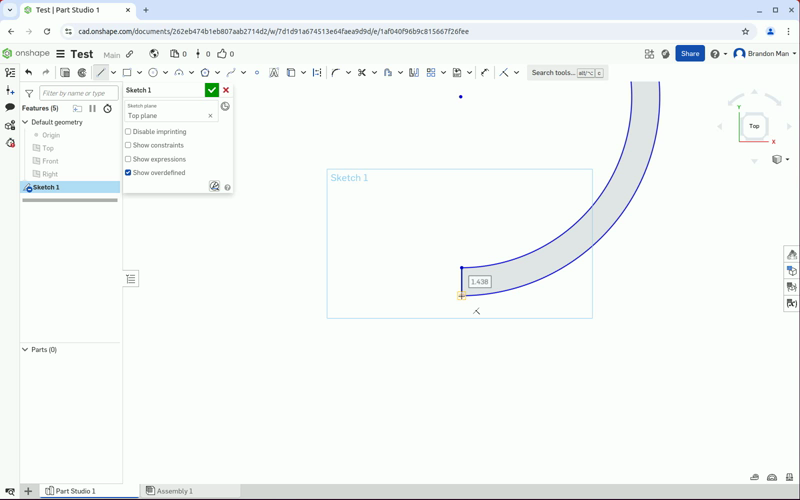
scroll(-6)
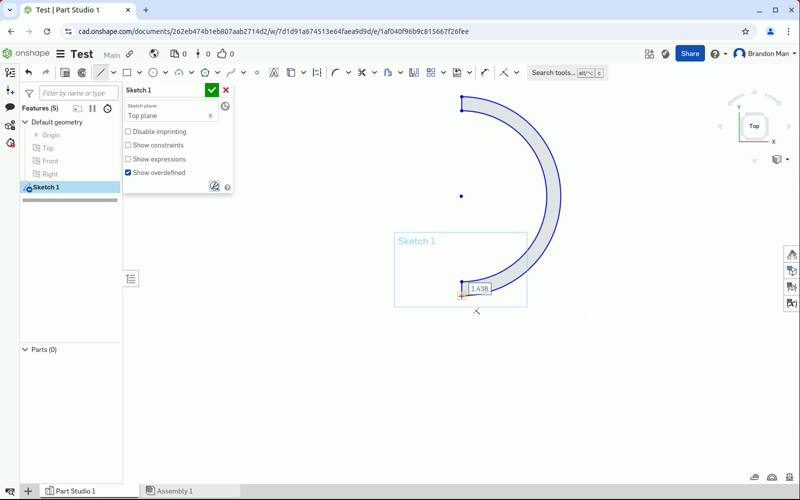
scroll(-6)
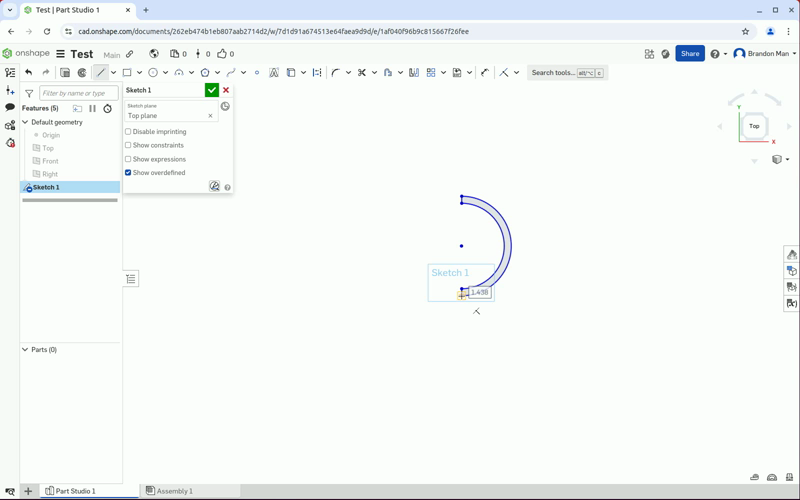
key(esc)
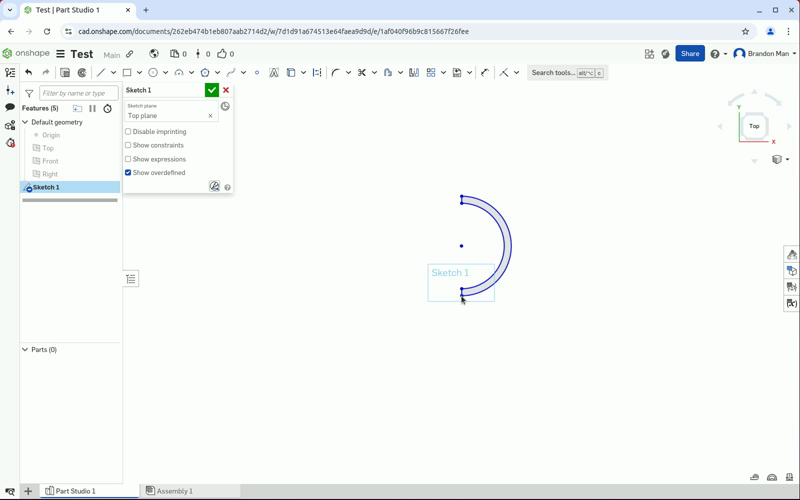
mouse_move(507, 258)
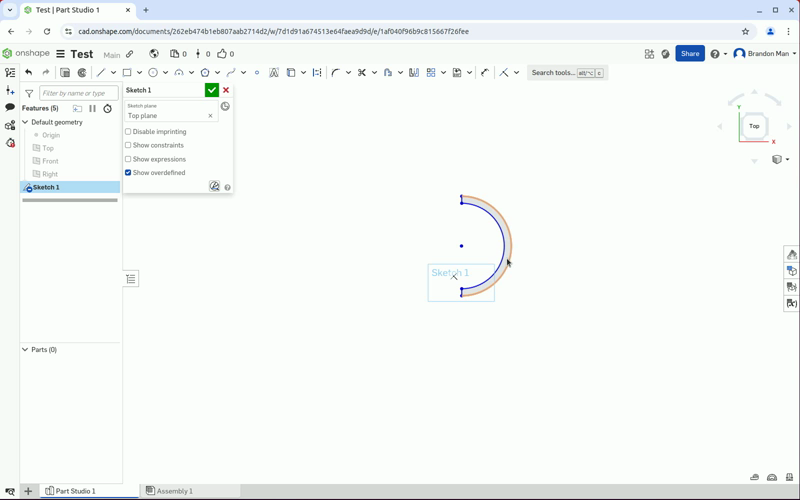
scroll(6)
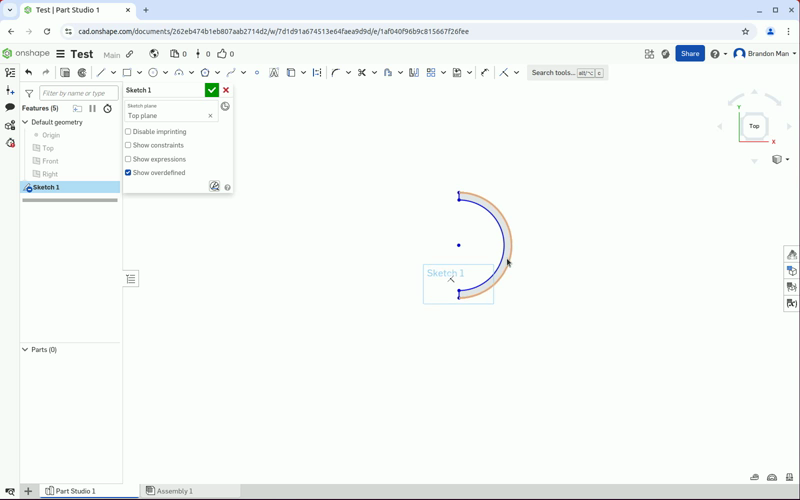
scroll(6)
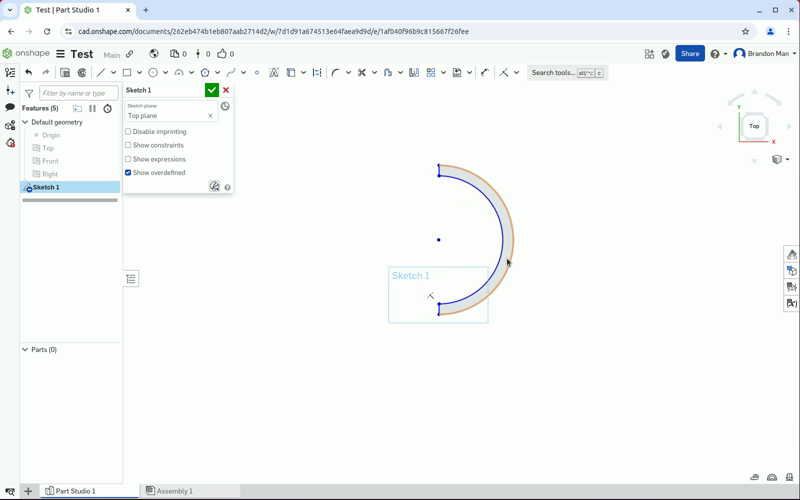
scroll(6)
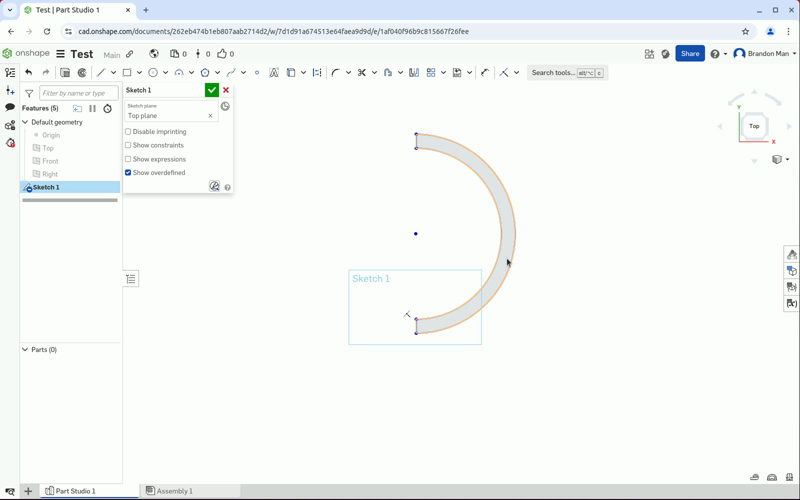
scroll(6)
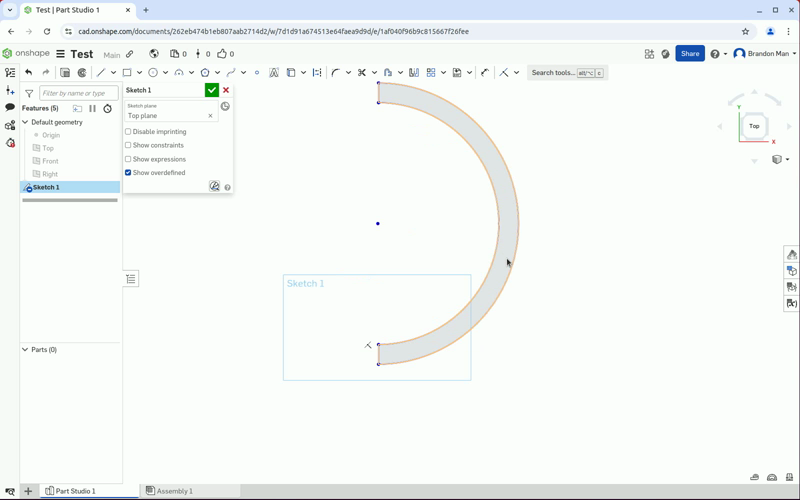
scroll(6)
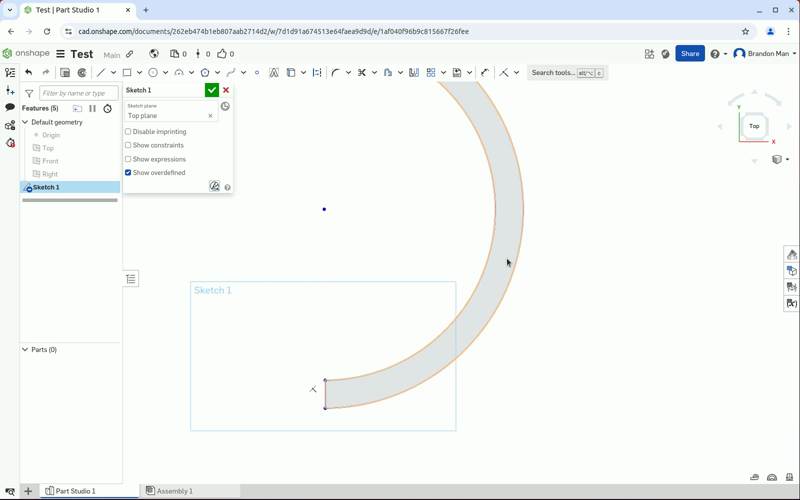
scroll(6)
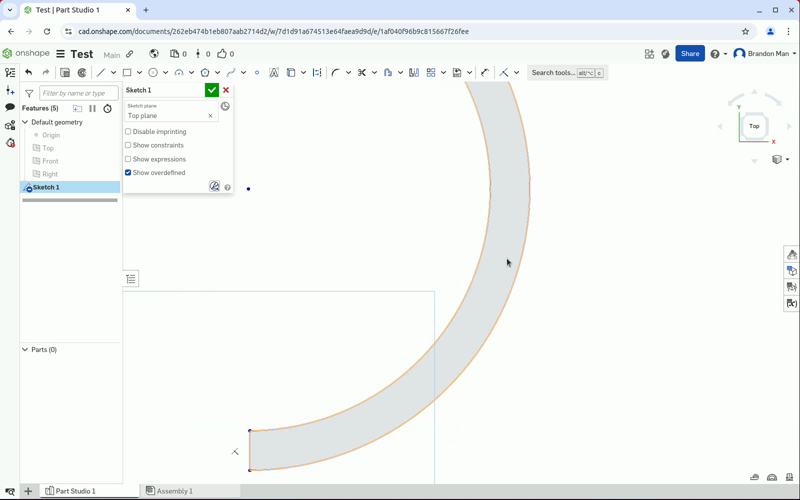
scroll(6)
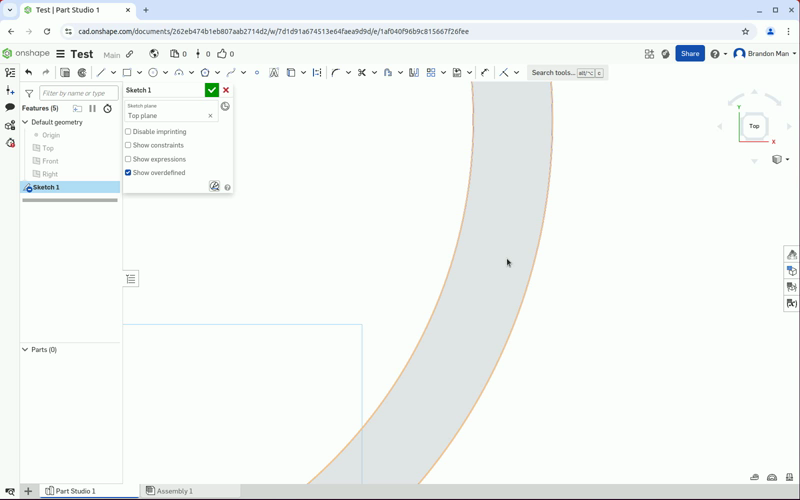
click(507, 258)
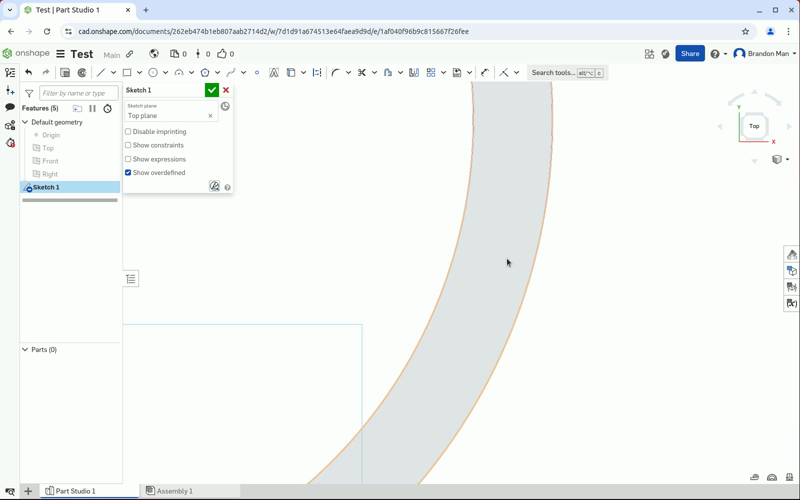
scroll(-6)
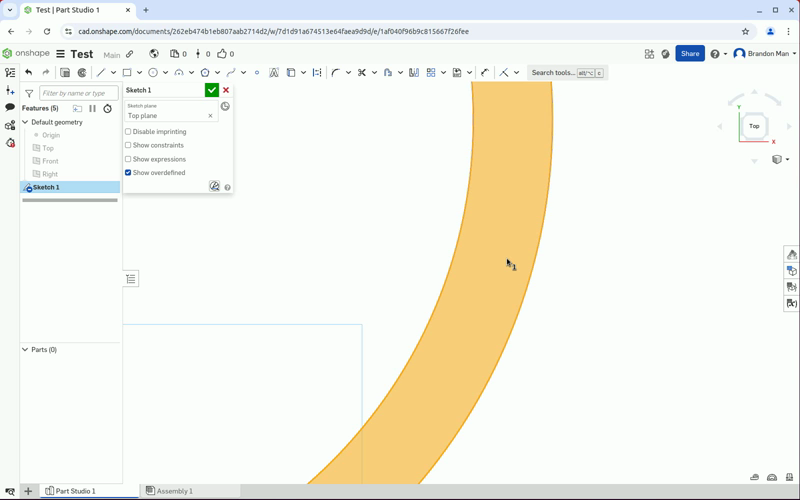
scroll(-6)
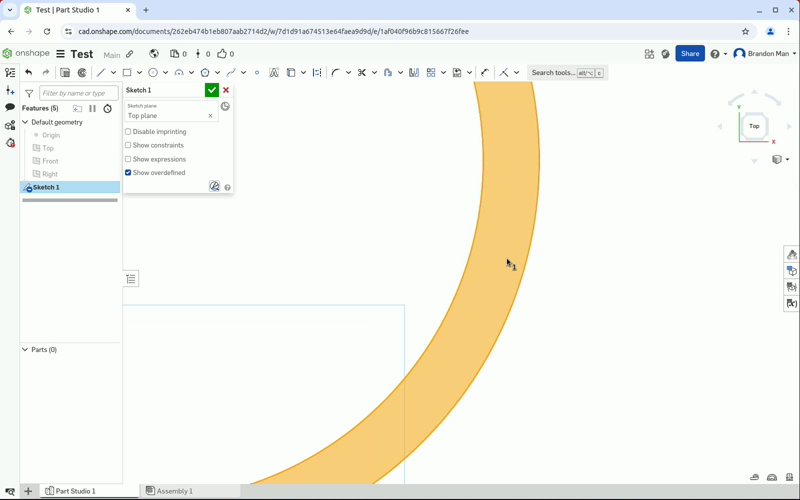
scroll(-6)
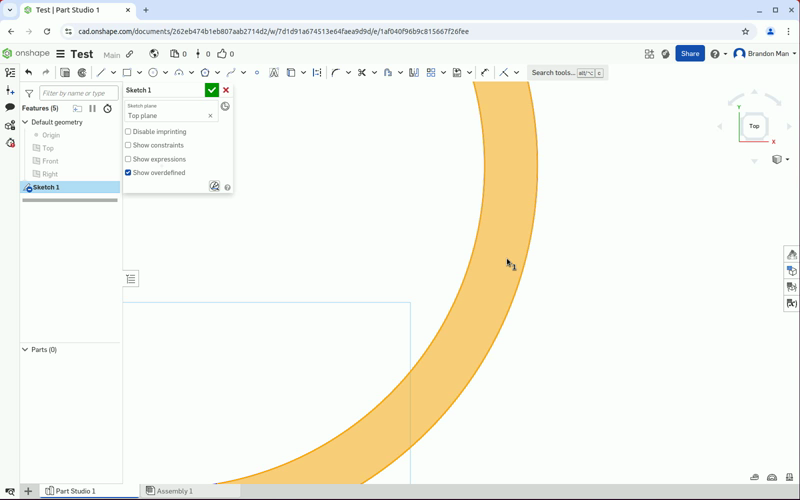
scroll(-6)
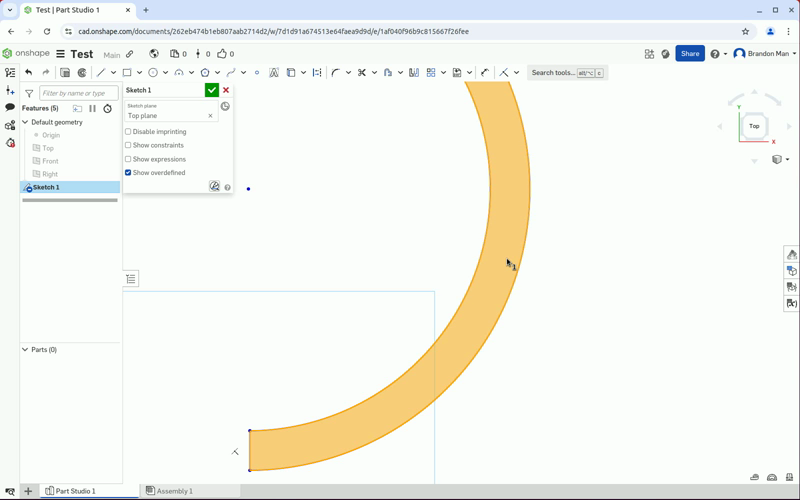
scroll(-6)
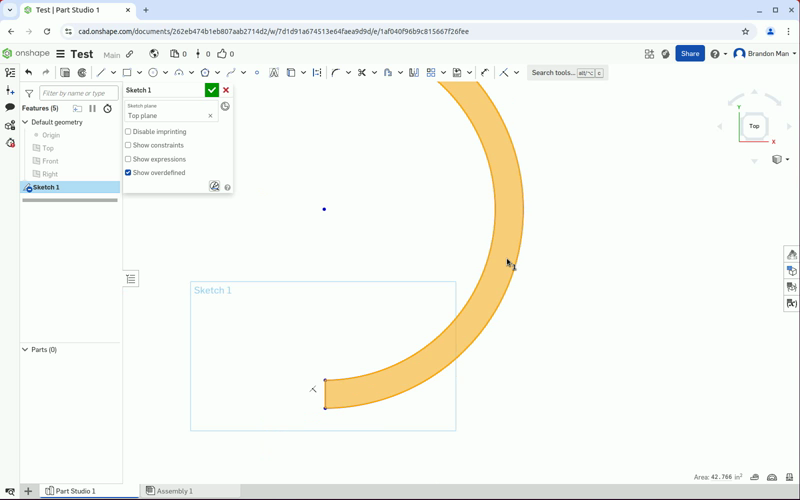
scroll(-6)
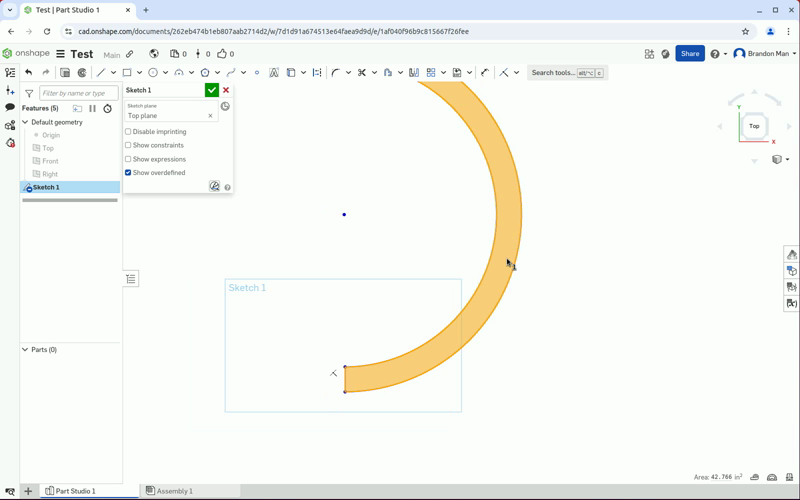
scroll(-6)
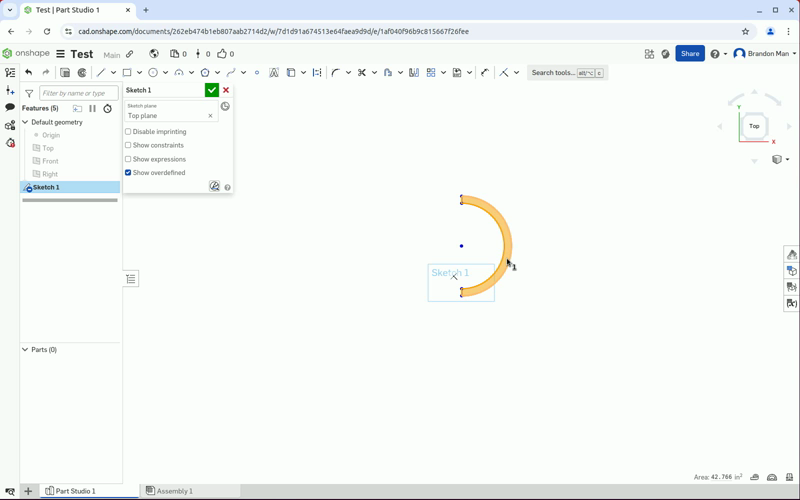
mouse_move(73, 352)
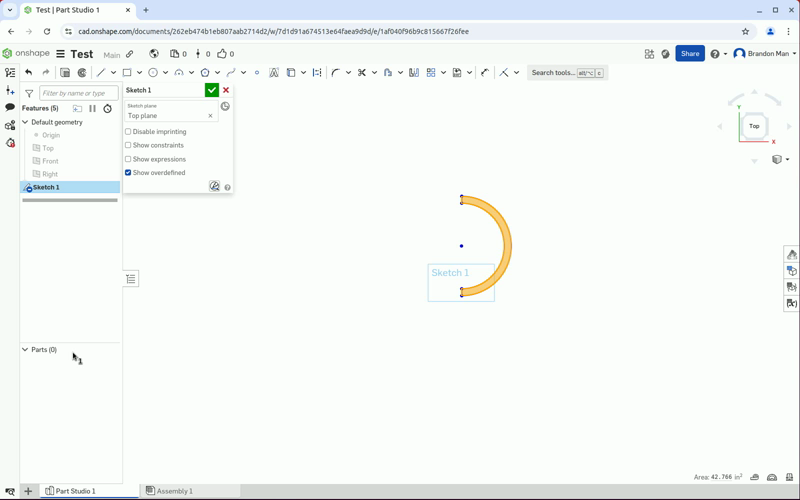
key(shift+y)
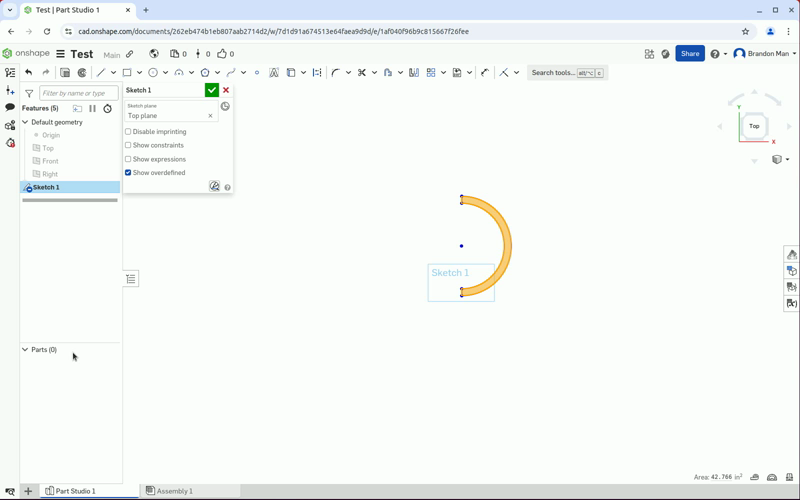
key(shift+e)
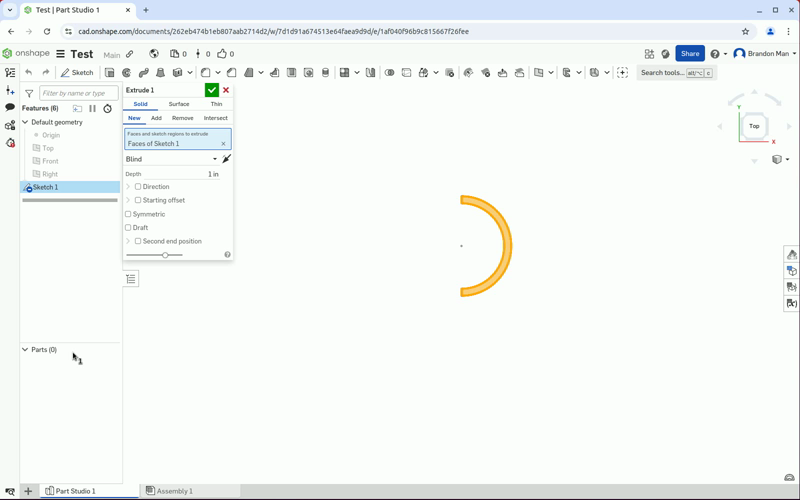
mouse_move(143, 106)
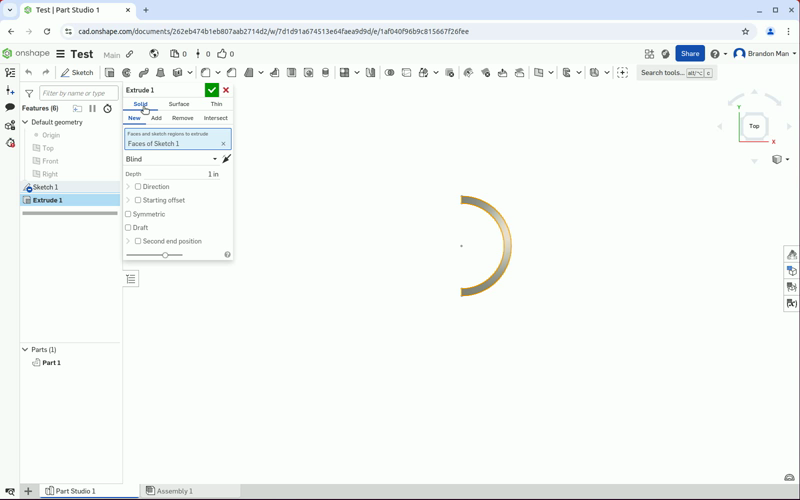
click(143, 106)
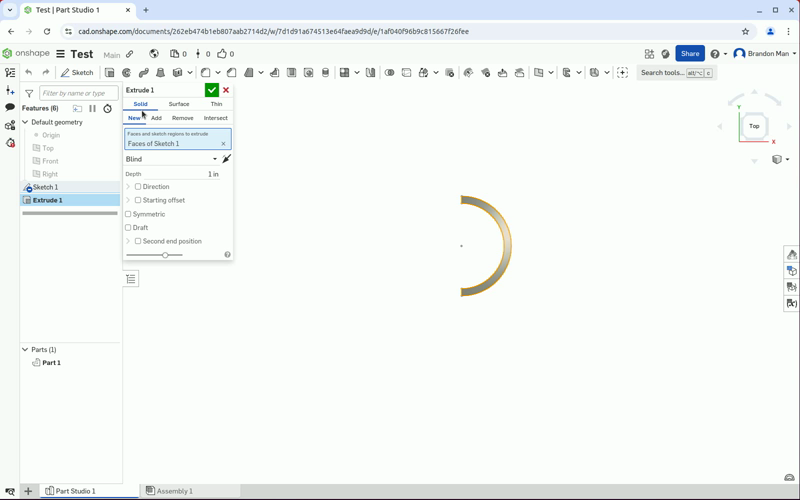
mouse_move(137, 120)
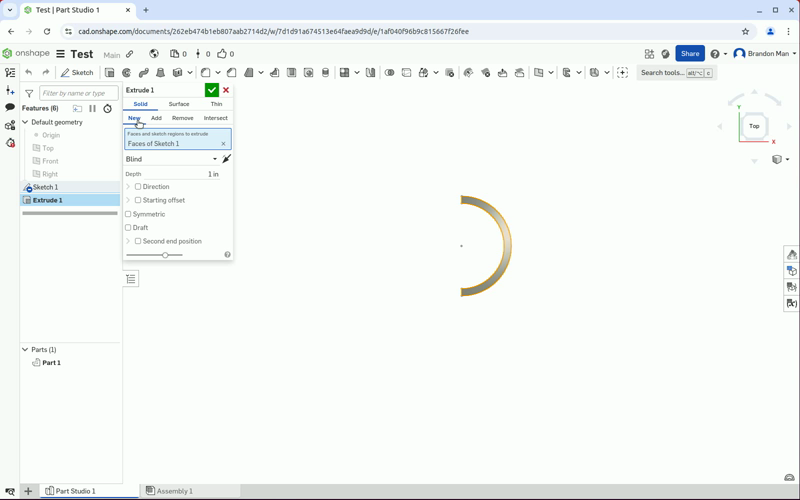
click(137, 120)
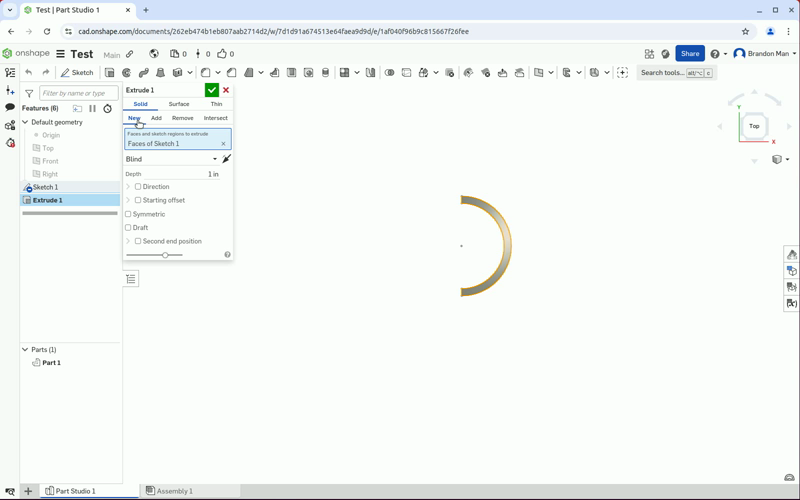
key(tab, 4)
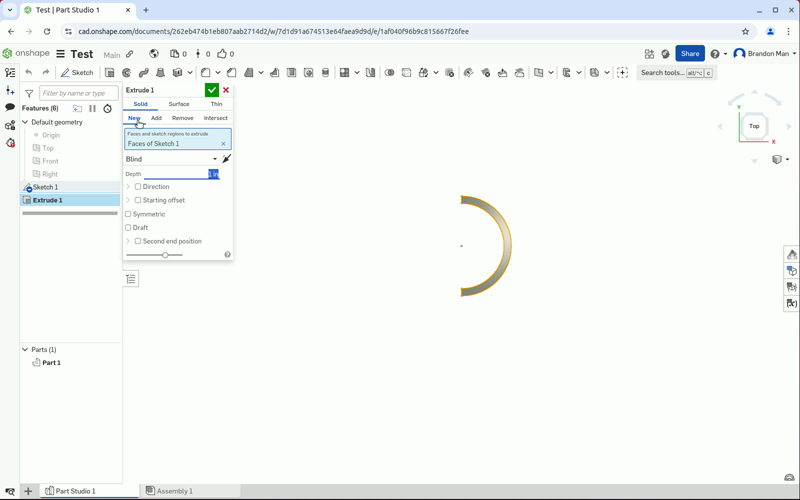
text(7.221)
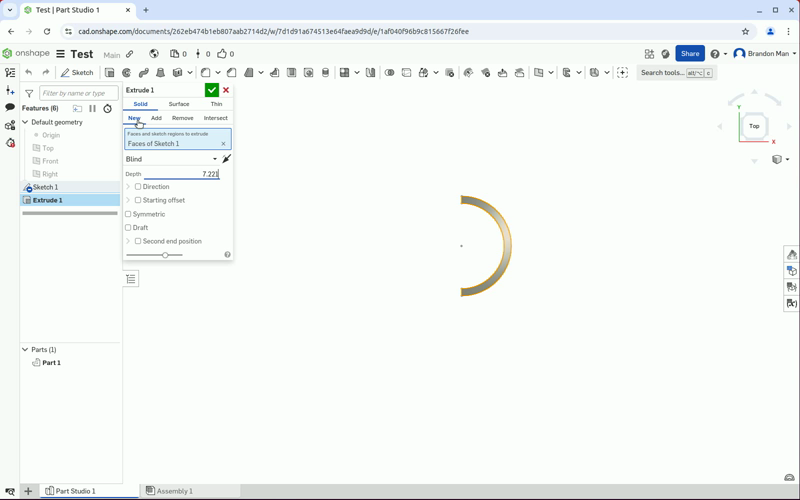
key(enter)
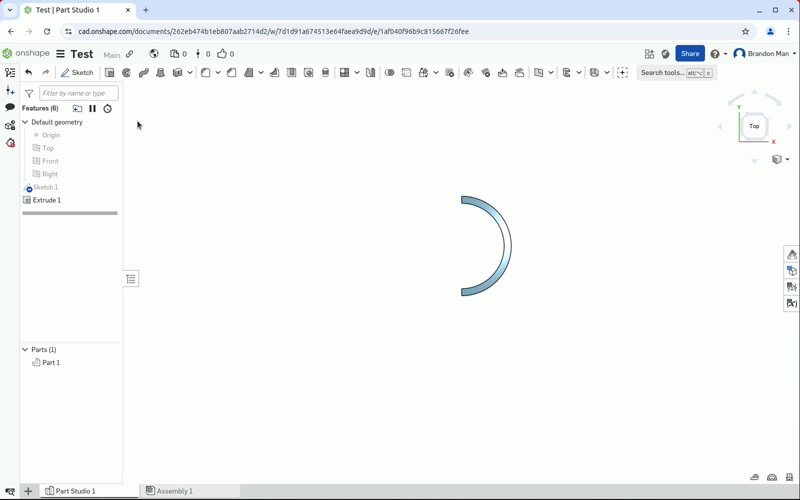
key(shift+h)
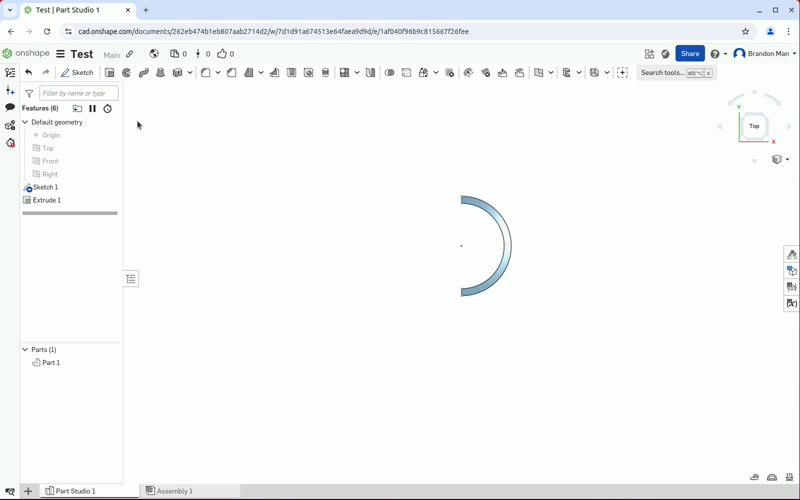
key(shift+h)
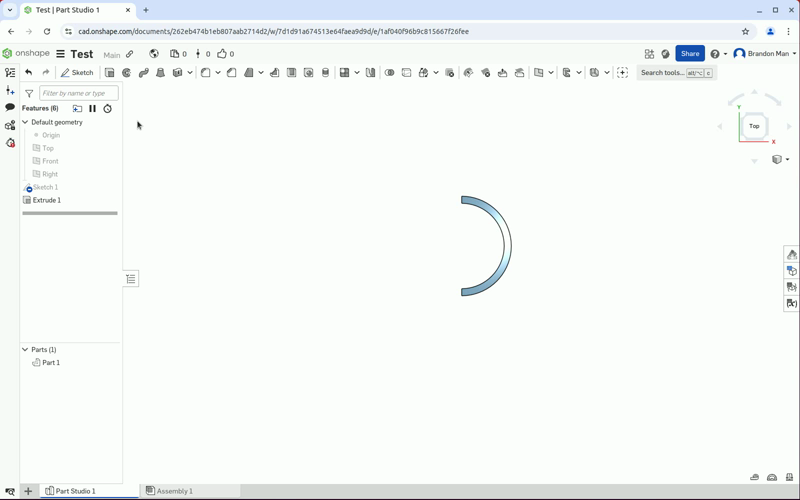
mouse_move(73, 189)
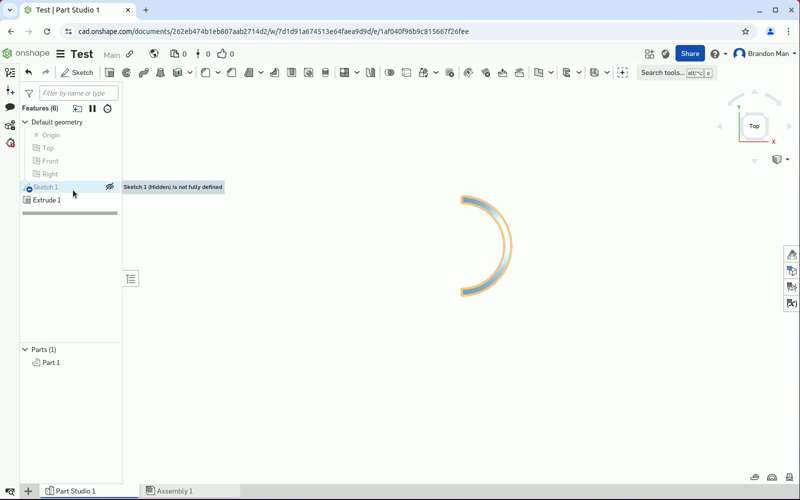
click(73, 189)
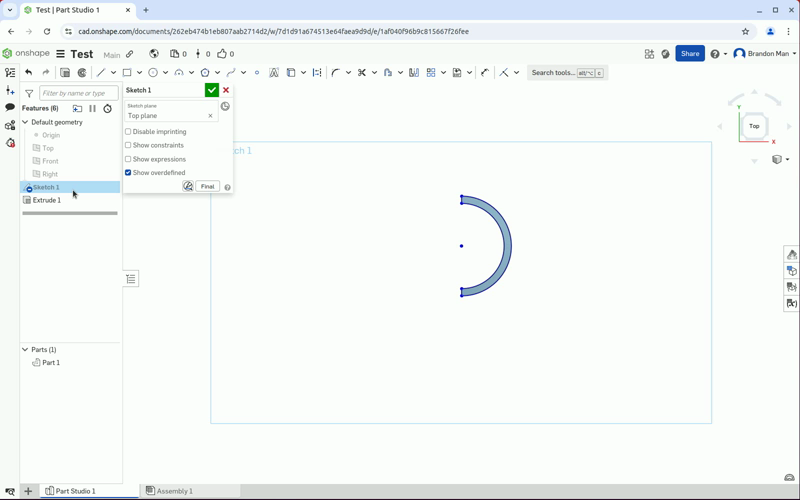
mouse_move(229, 92)
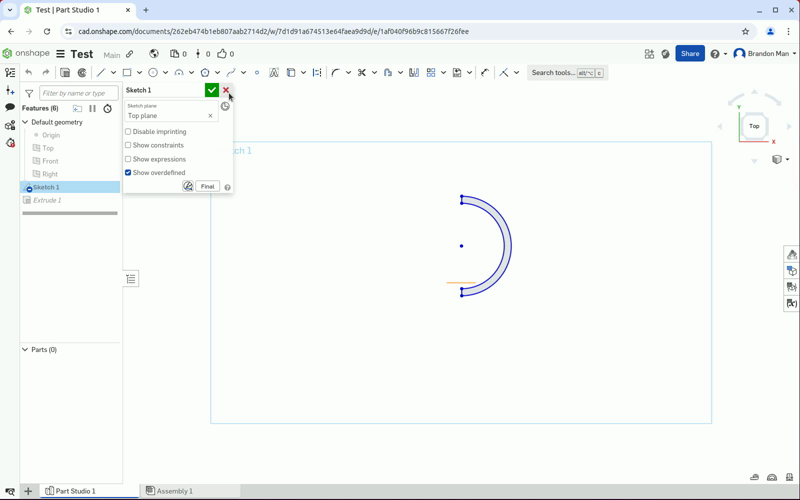
click(229, 92)
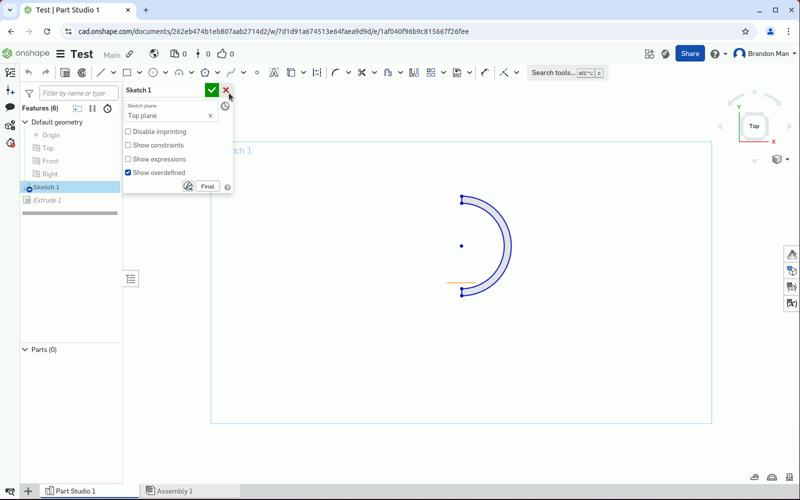
key(shift+s)
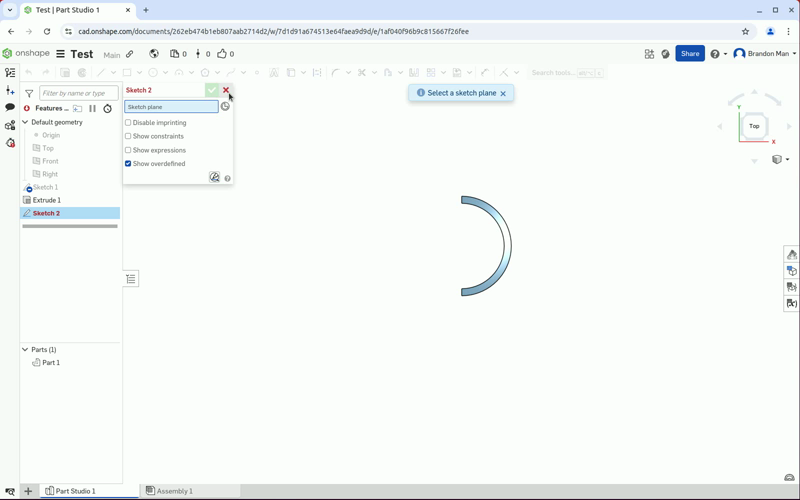
mouse_move(73, 150)
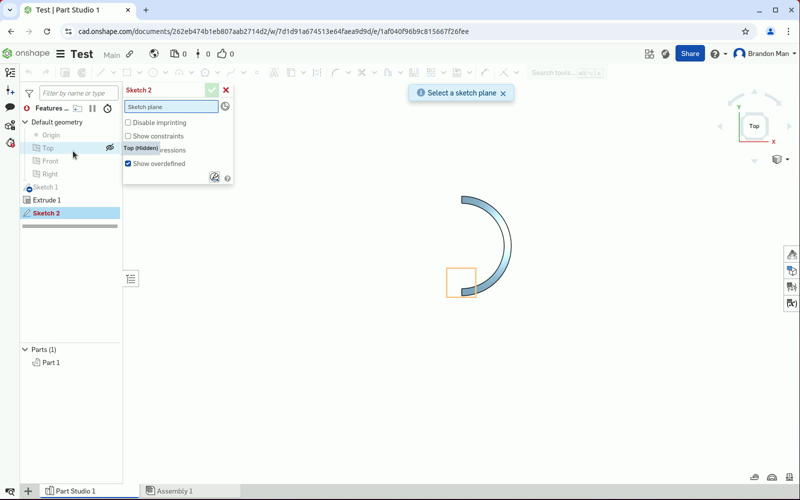
click(73, 150)
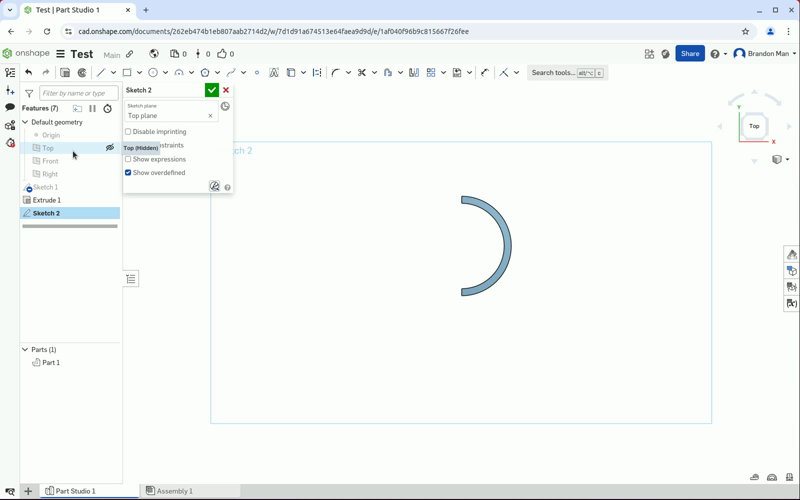
mouse_move(73, 352)
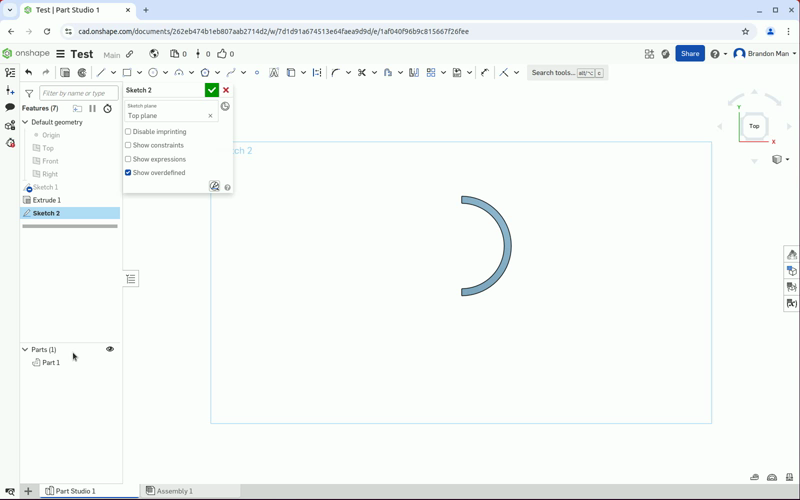
key(y)
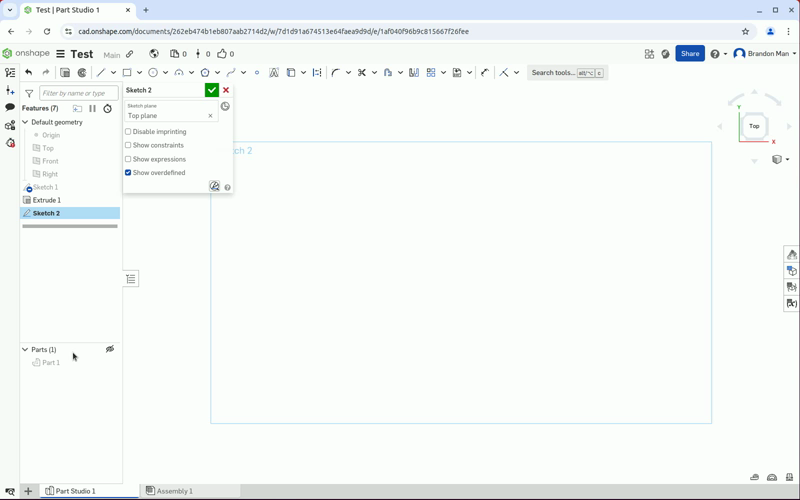
key(l)
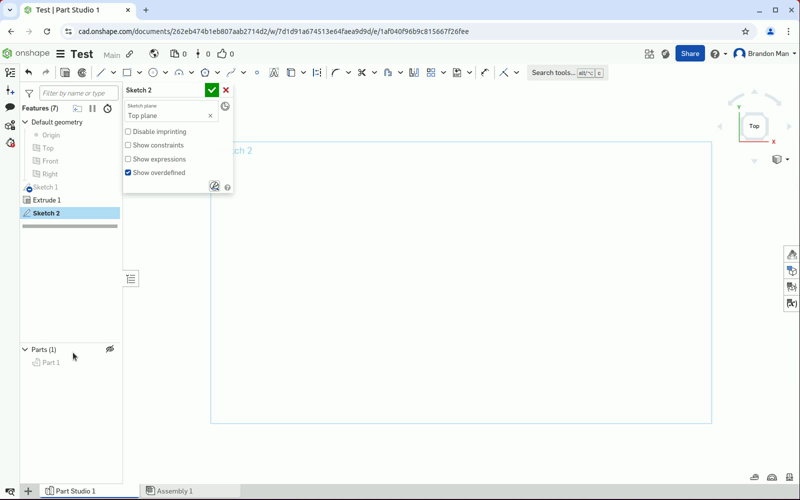
key_down(shift)
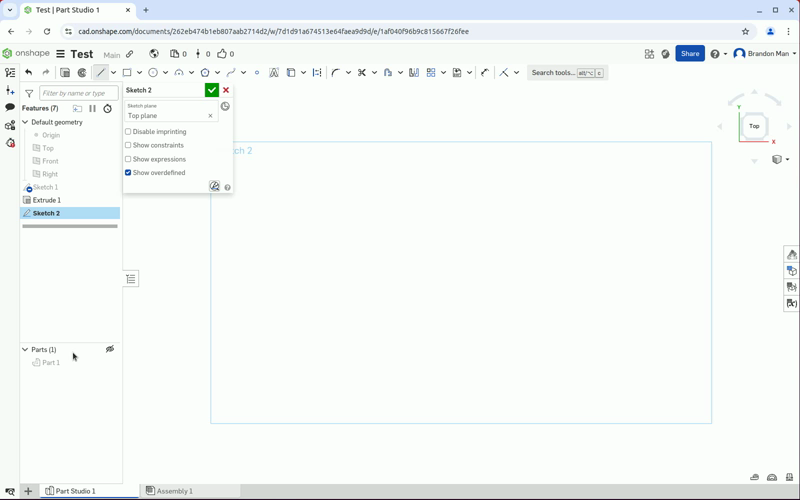
mouse_move(459, 295)
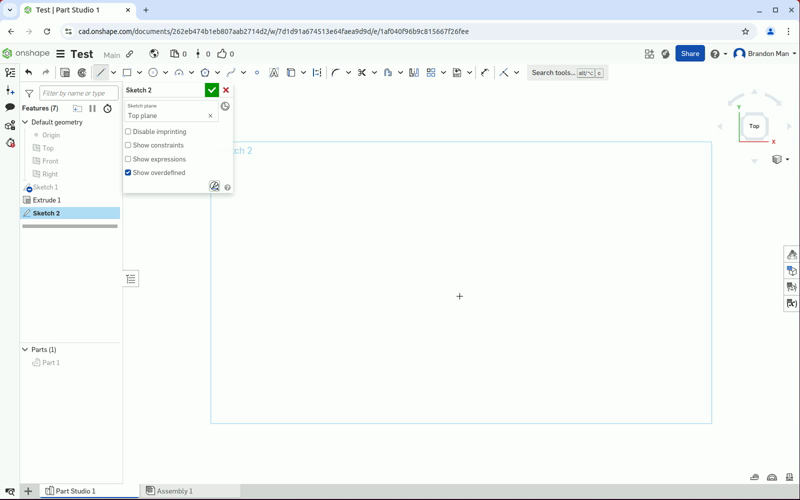
click(459, 295)
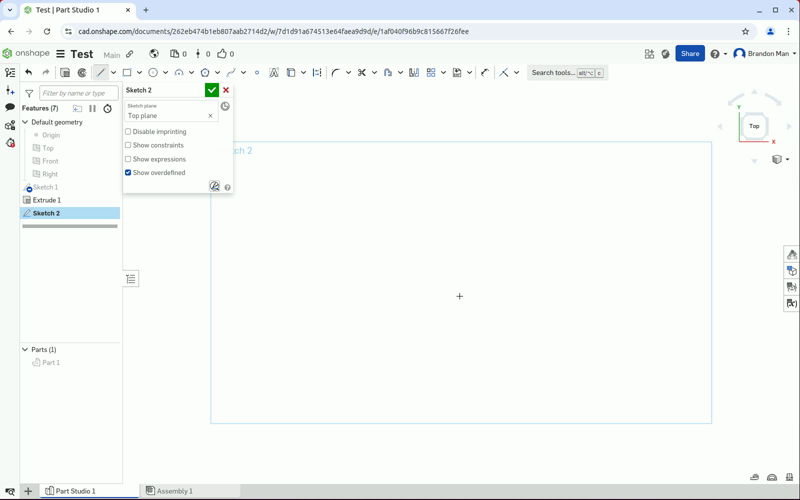
key_up(shift)
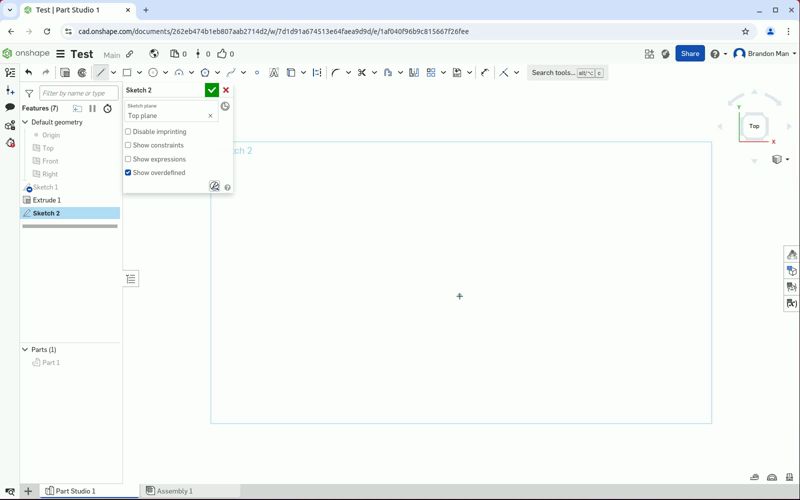
key_down(shift)
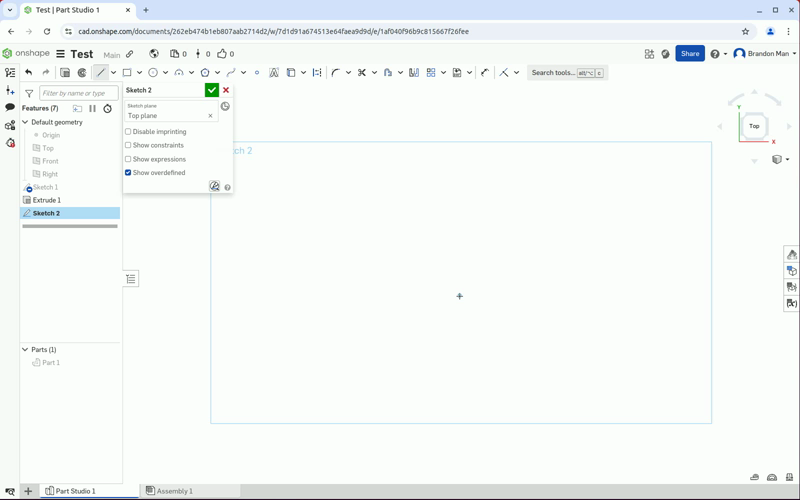
mouse_move(489, 295)
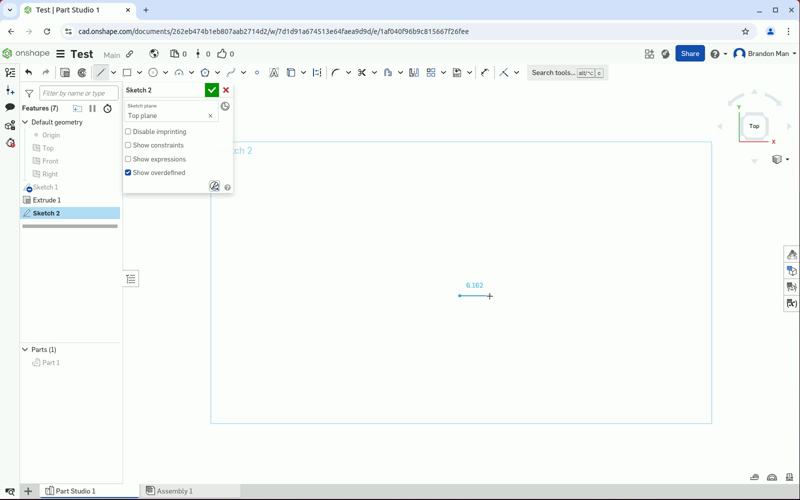
mouse_move(459, 288)
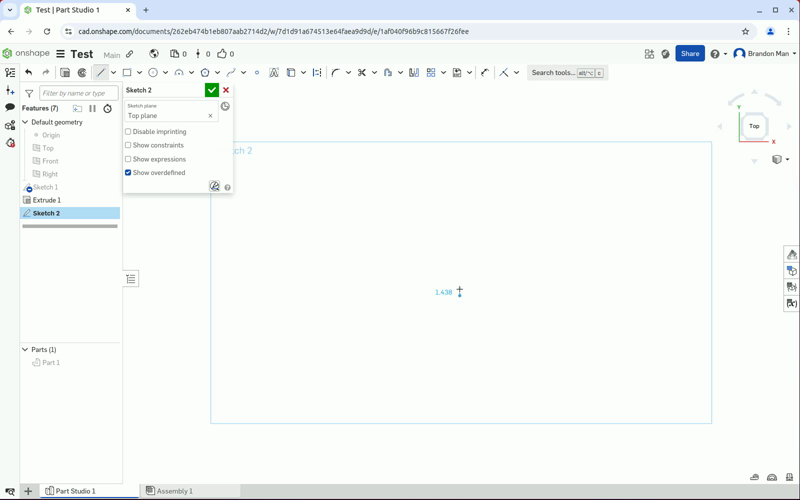
scroll(6)
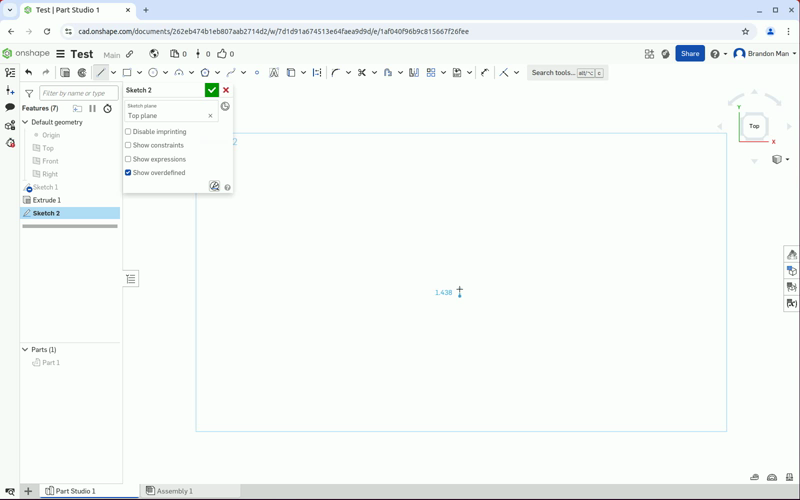
scroll(6)
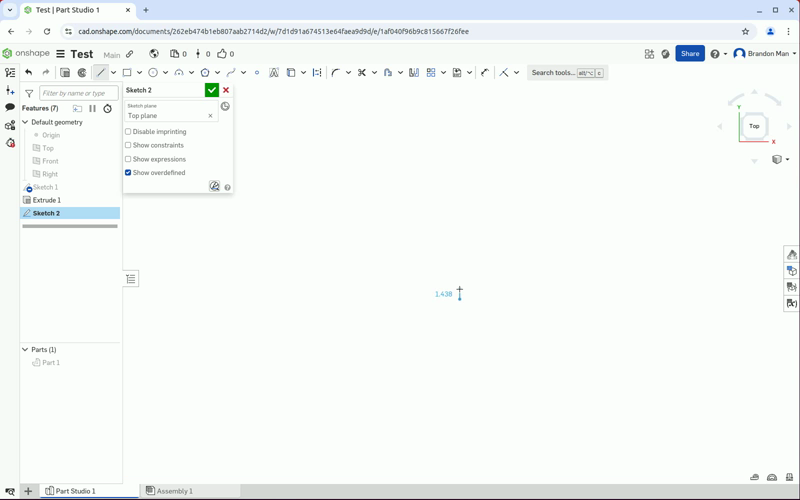
scroll(6)
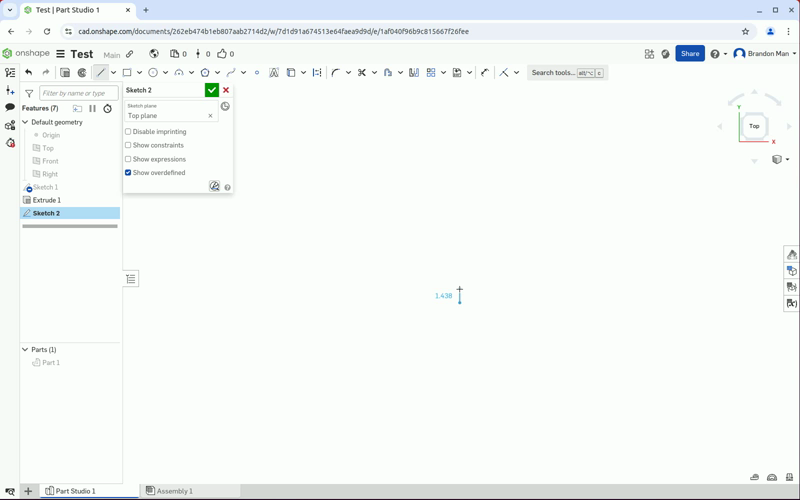
scroll(6)
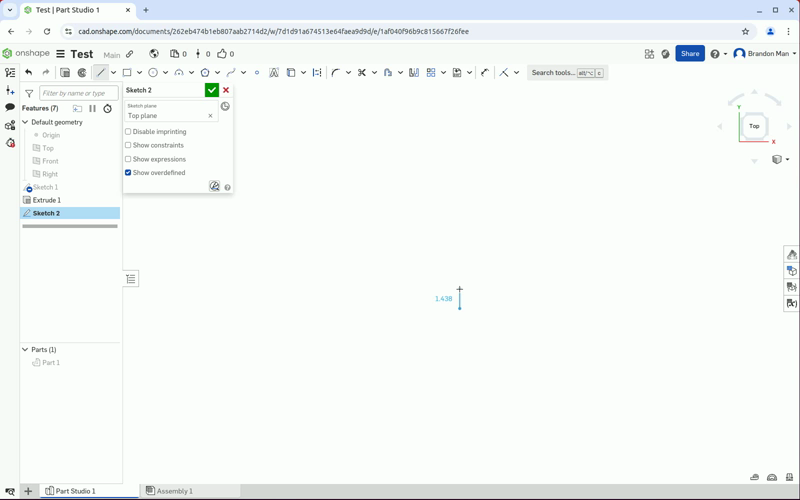
scroll(6)
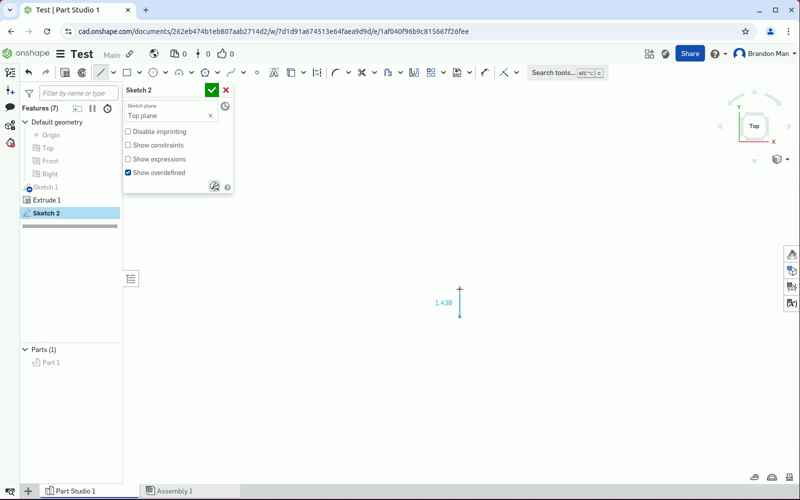
scroll(6)
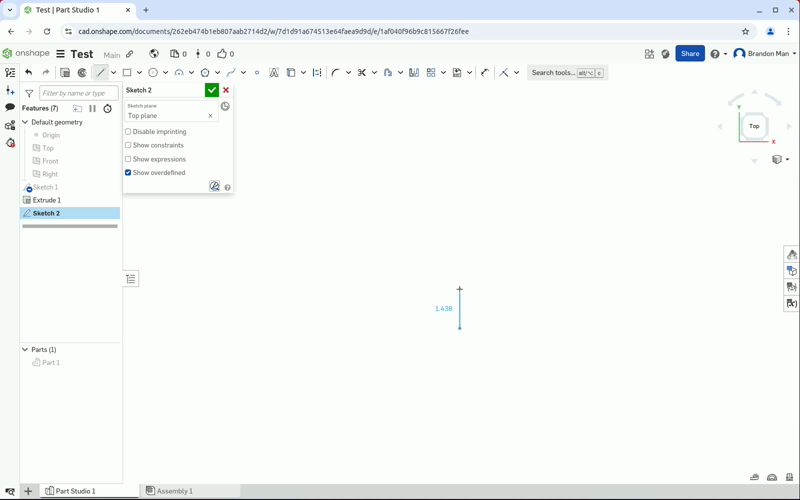
scroll(6)
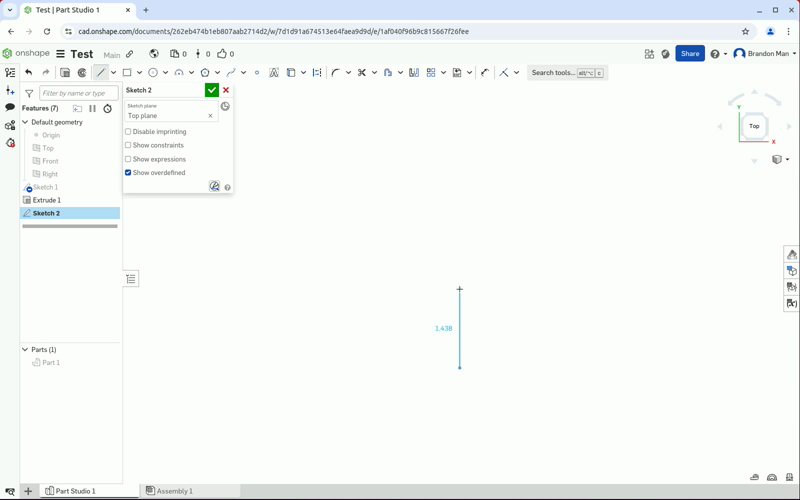
click(459, 288)
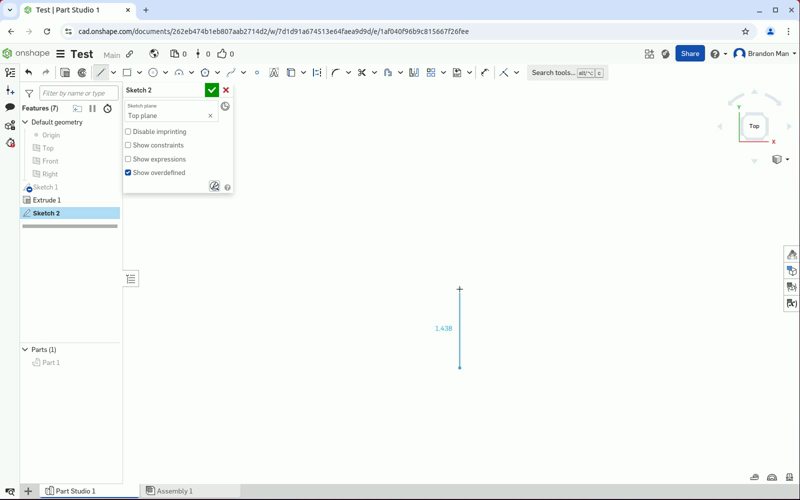
scroll(-6)
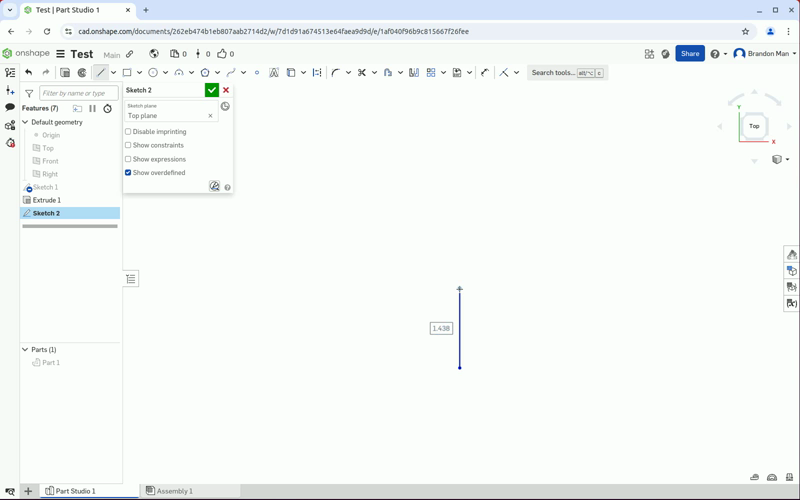
scroll(-6)
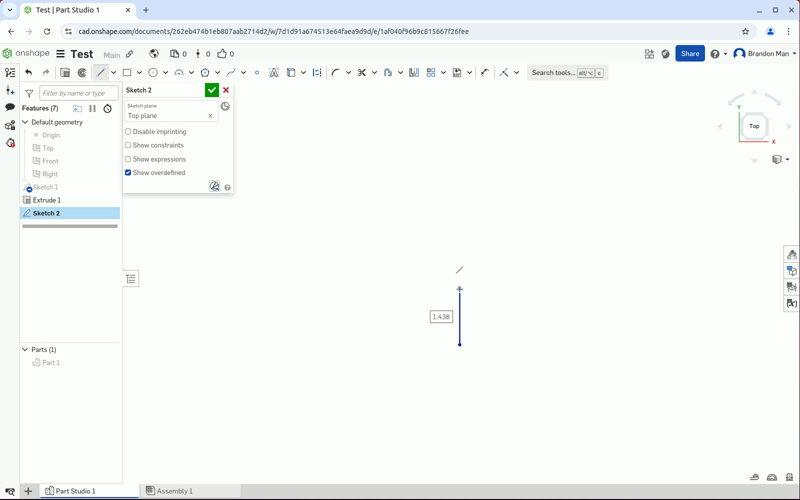
scroll(-6)
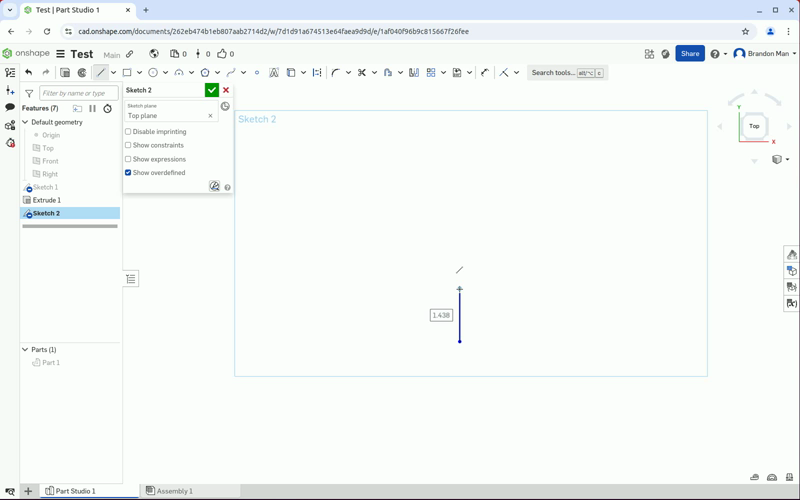
scroll(-6)
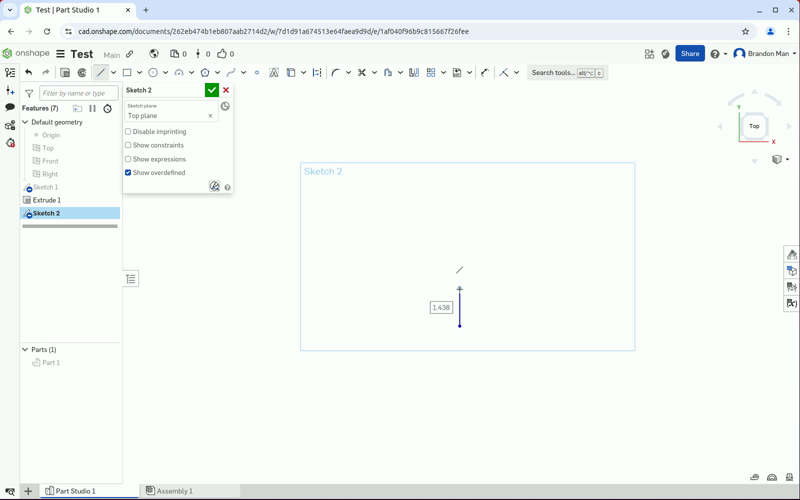
scroll(-6)
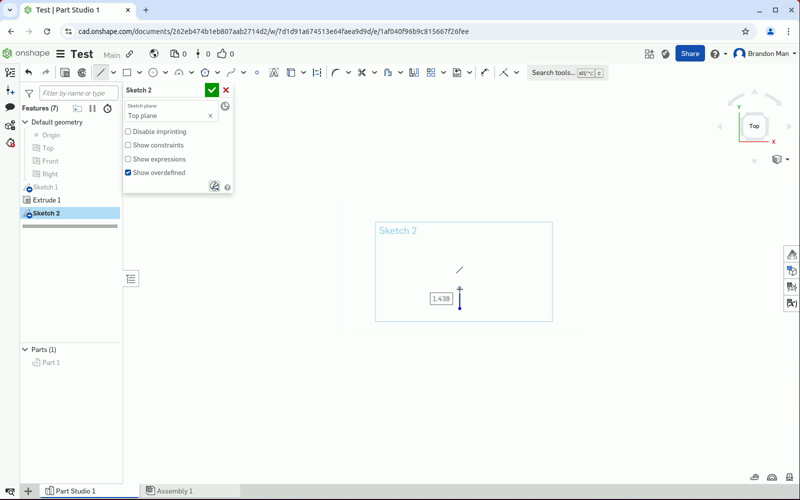
scroll(-6)
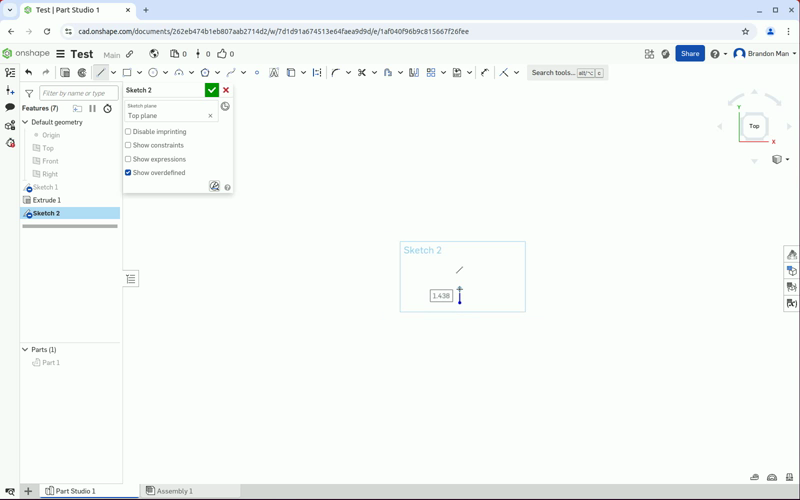
scroll(-6)
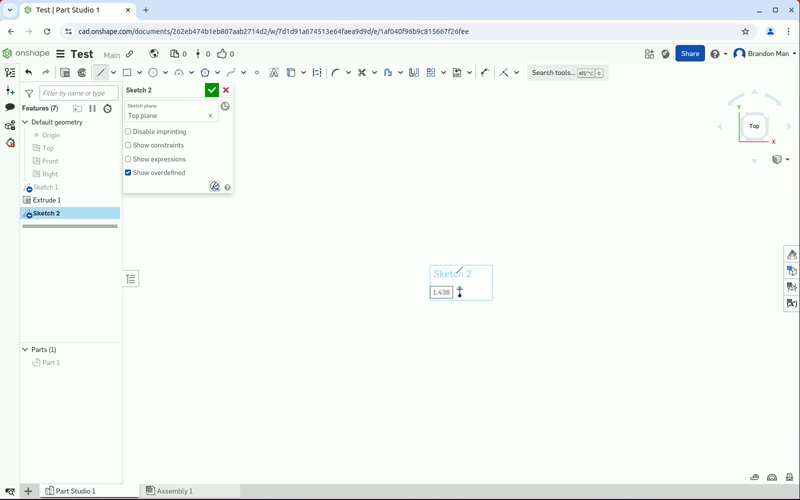
key_up(shift)
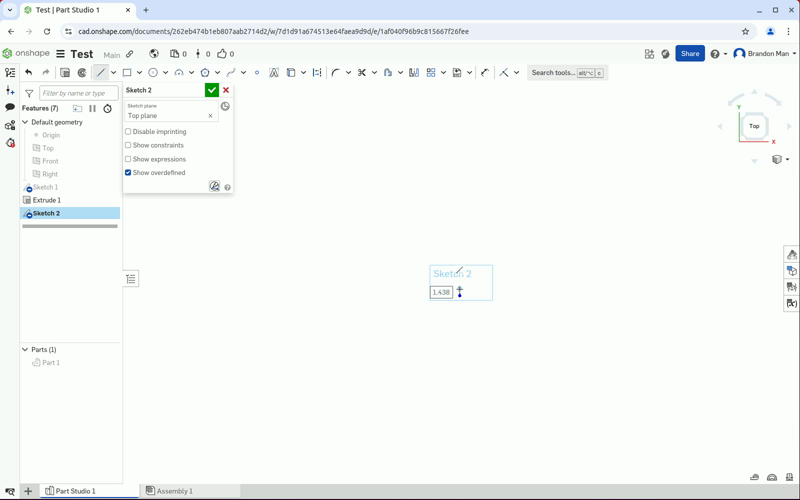
key(esc)
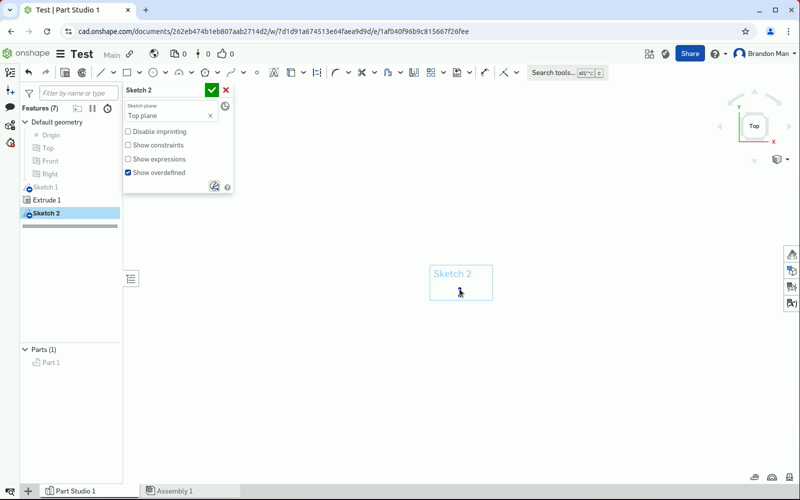
key(a)
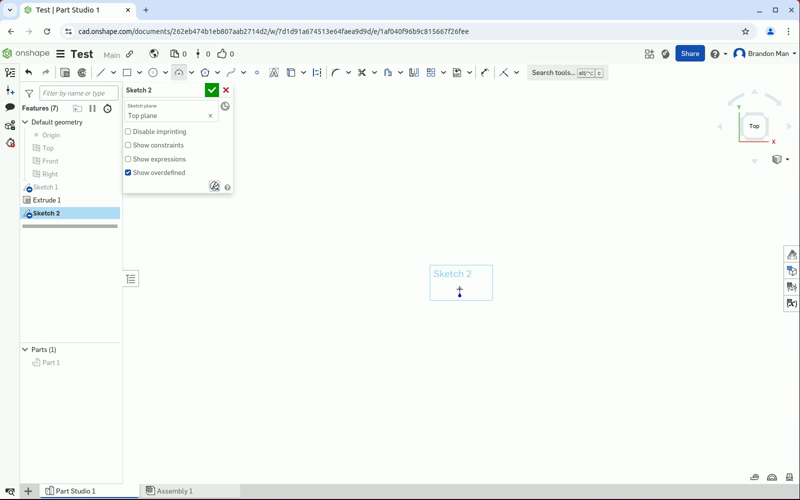
mouse_move(459, 288)
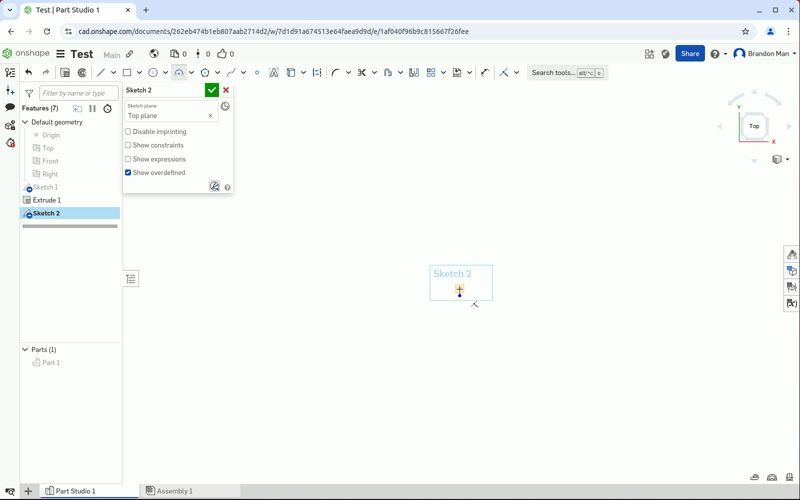
click(459, 288)
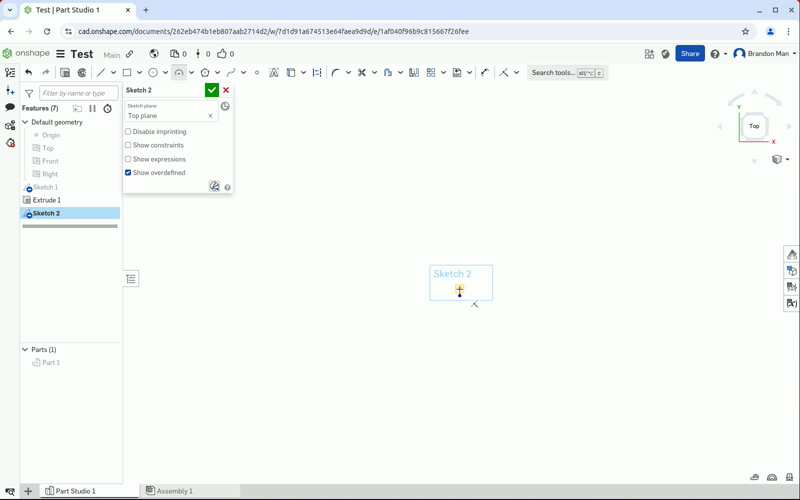
key_down(shift)
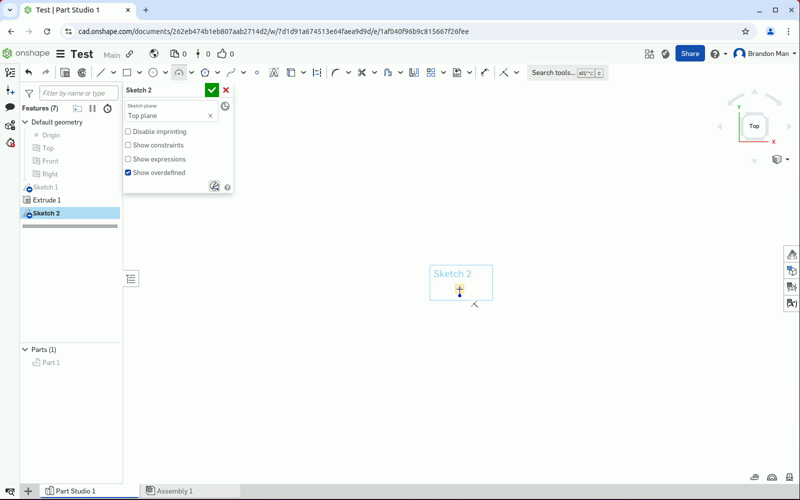
mouse_move(459, 203)
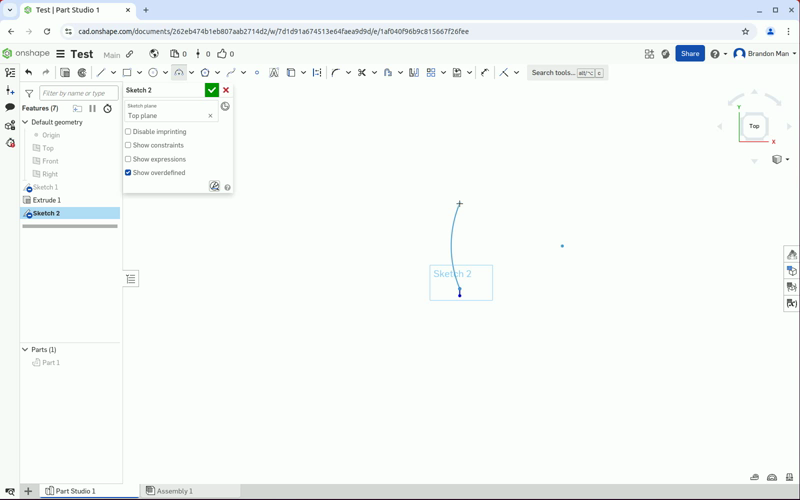
click(459, 203)
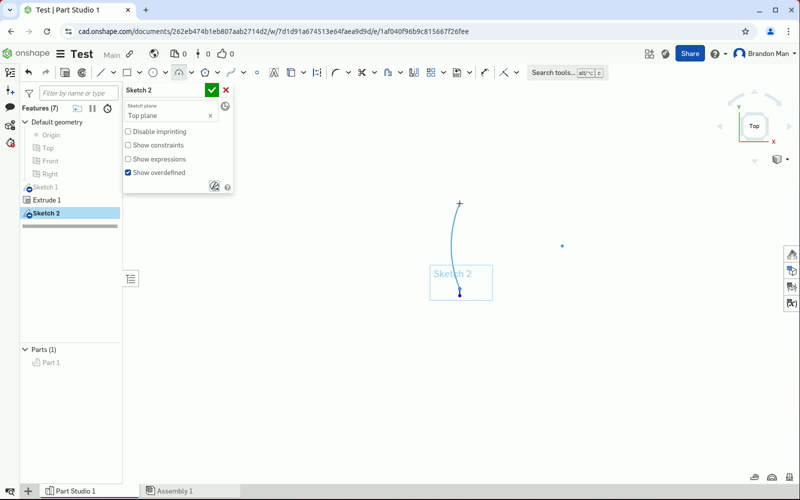
mouse_move(417, 246)
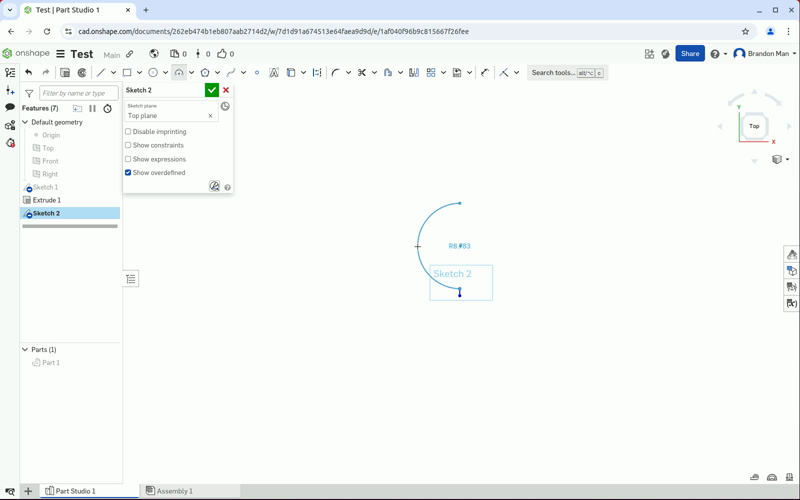
click(417, 246)
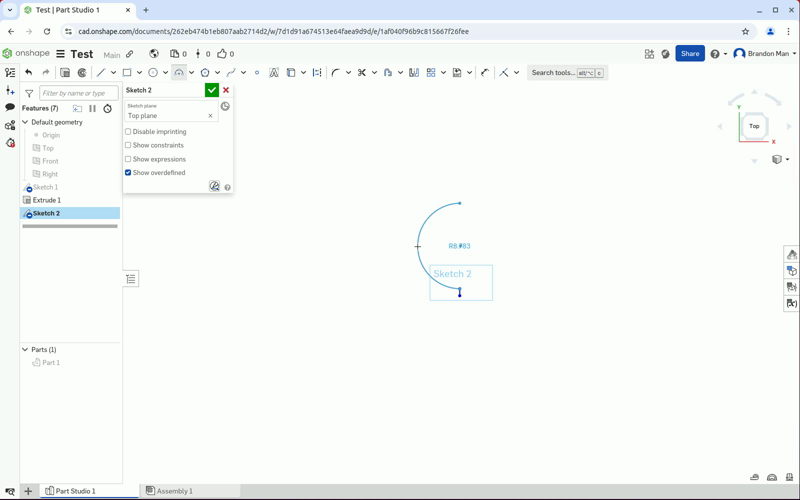
key_up(shift)
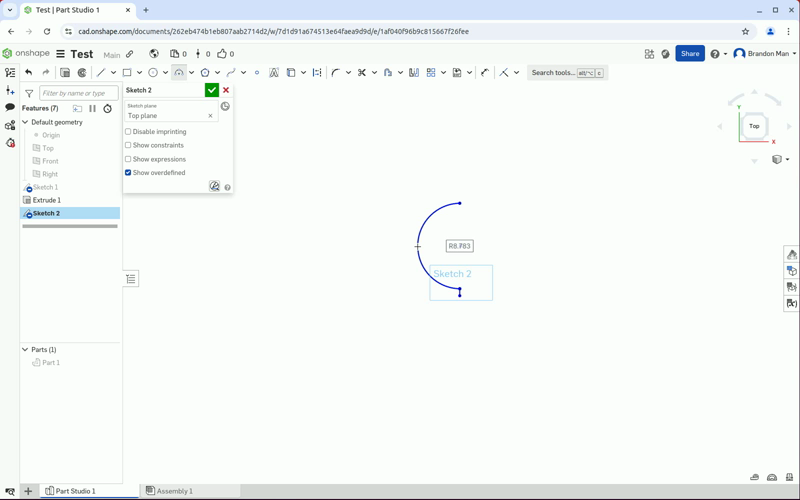
key(esc)
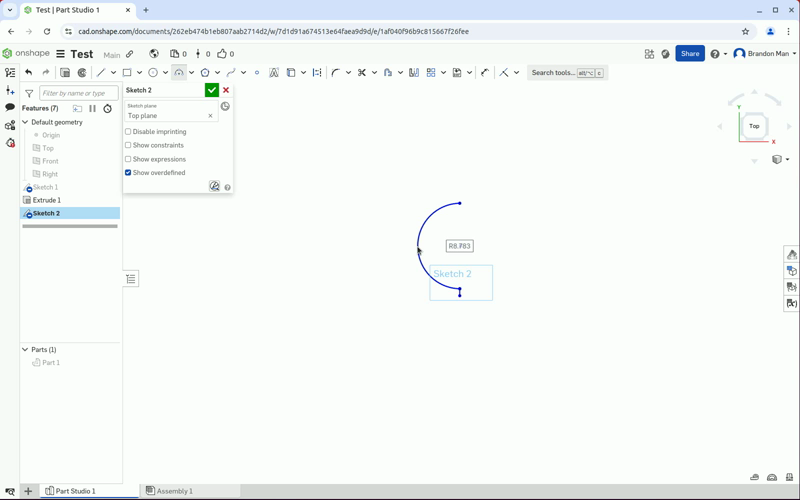
key(l)
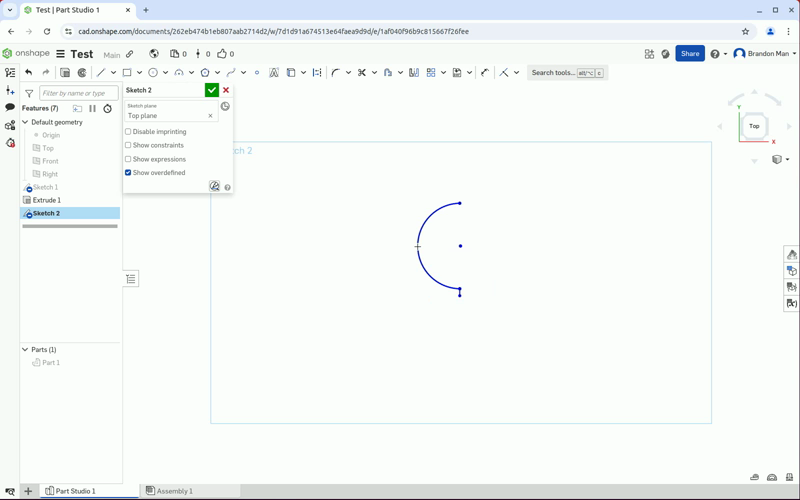
mouse_move(459, 203)
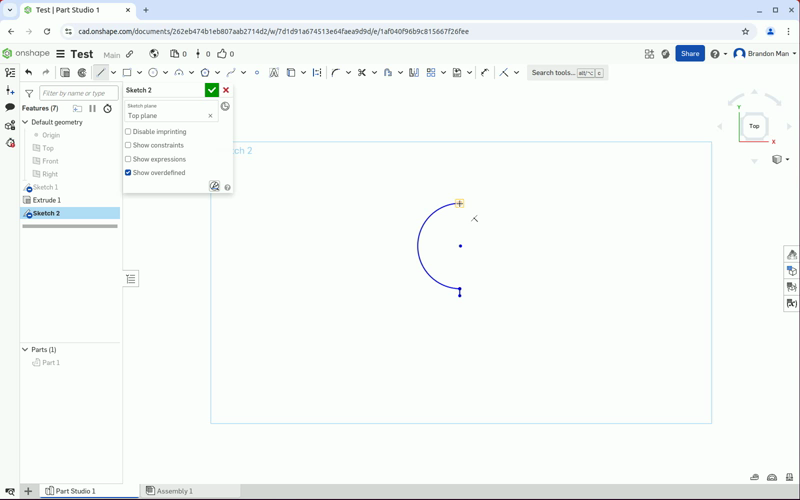
click(459, 203)
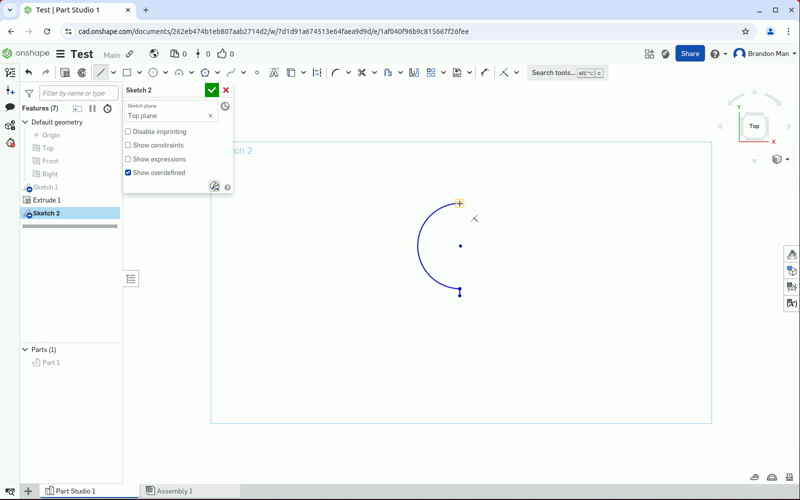
key_down(shift)
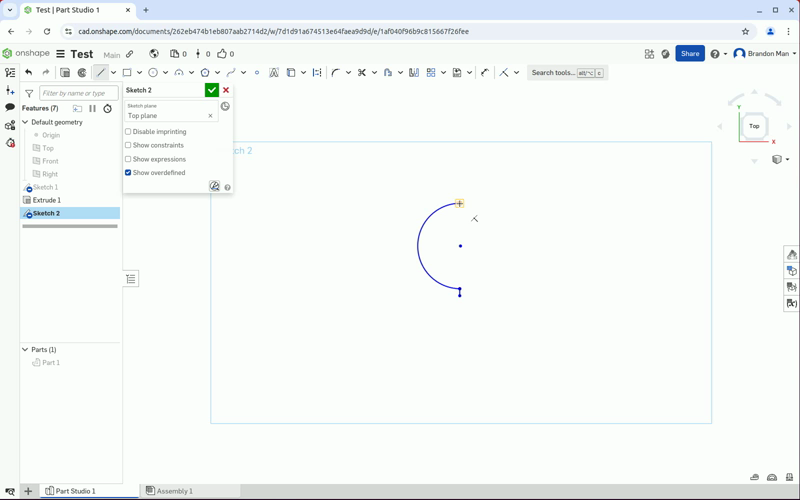
mouse_move(489, 203)
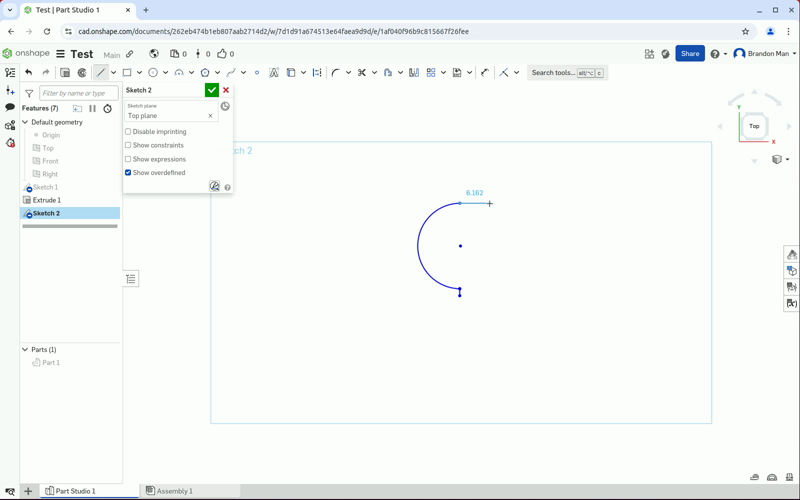
mouse_move(459, 196)
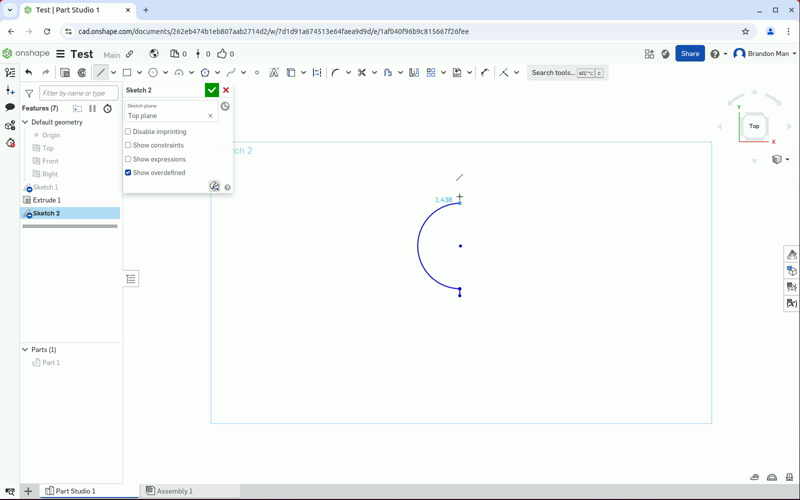
scroll(6)
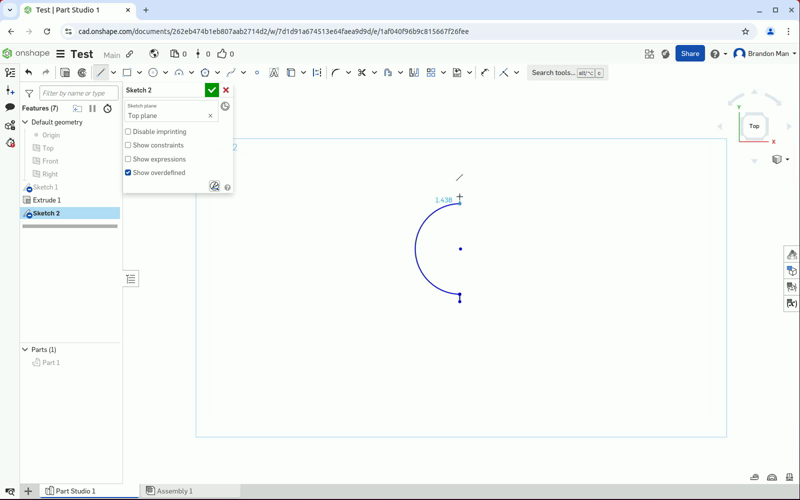
scroll(6)
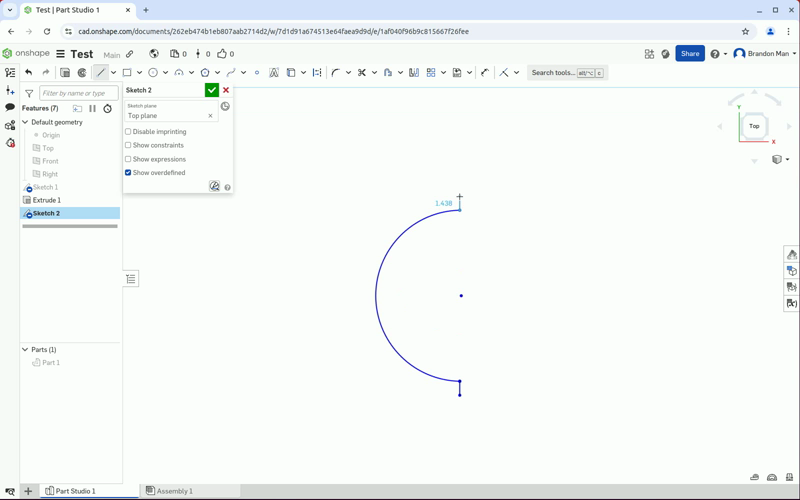
scroll(6)
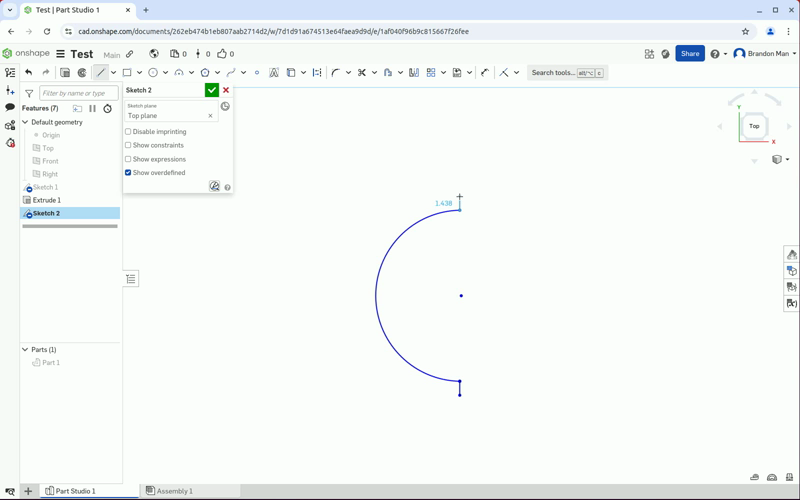
scroll(6)
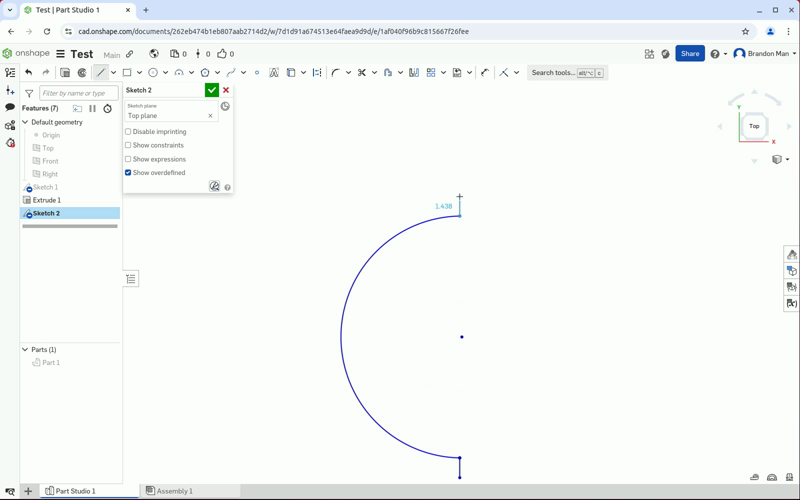
scroll(6)
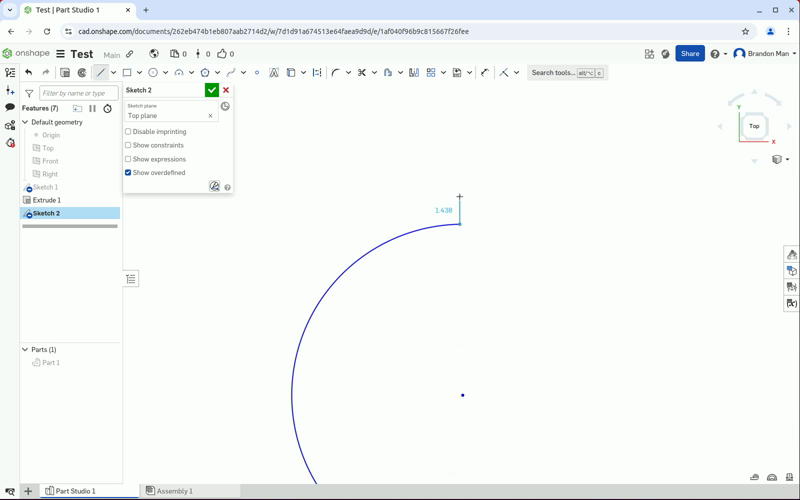
scroll(6)
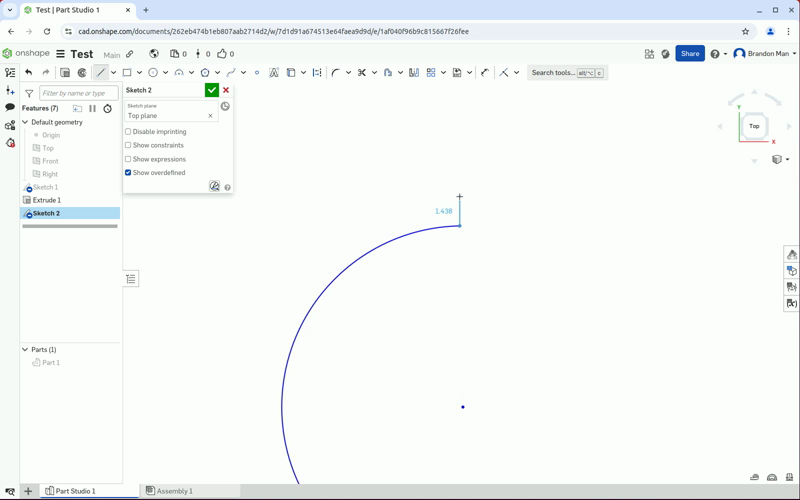
scroll(6)
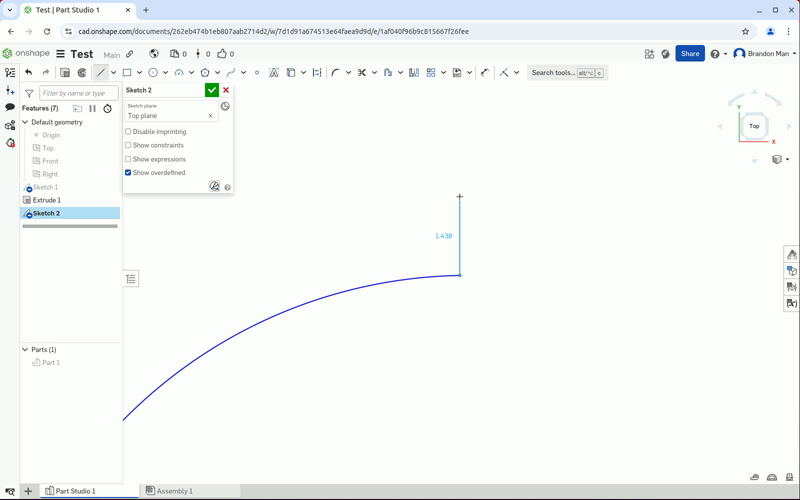
click(459, 196)
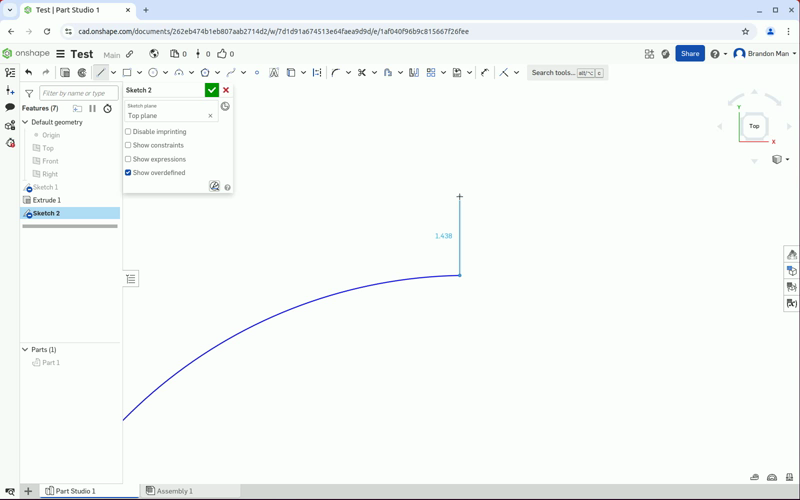
scroll(-6)
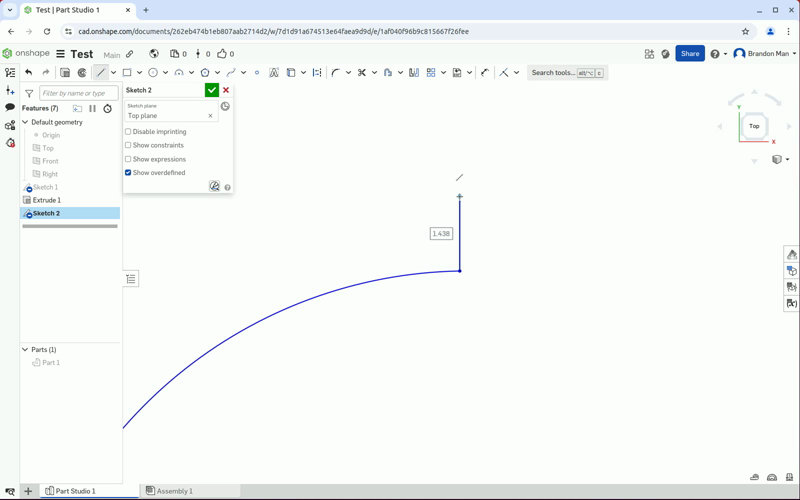
scroll(-6)
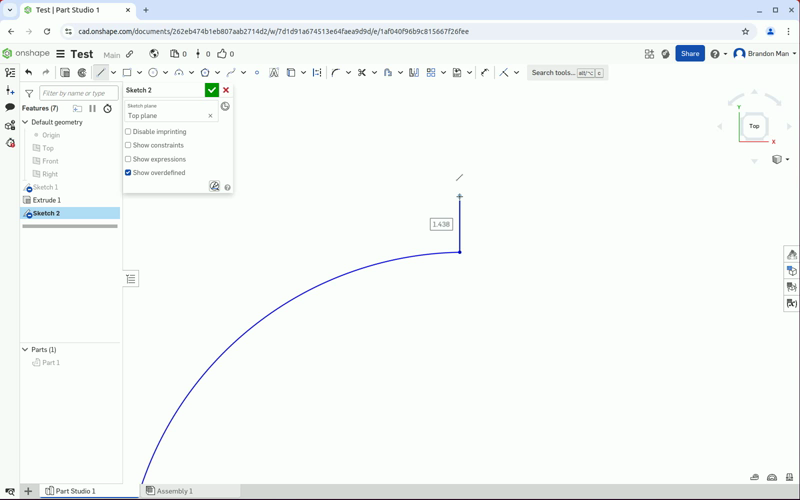
scroll(-6)
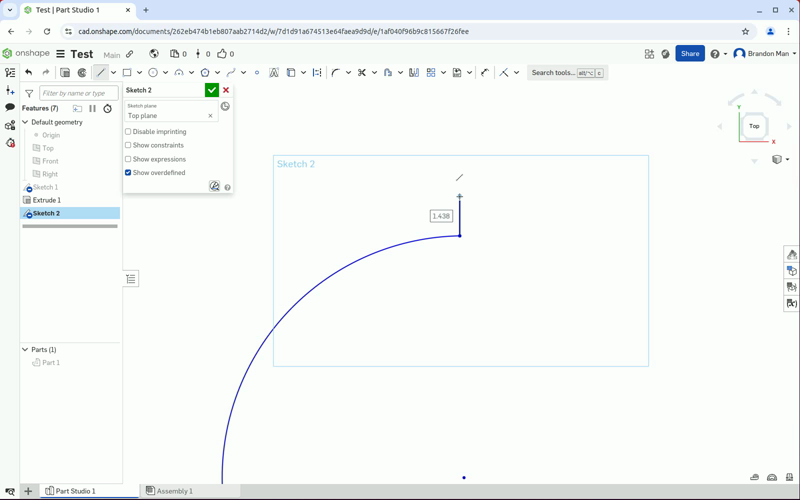
scroll(-6)
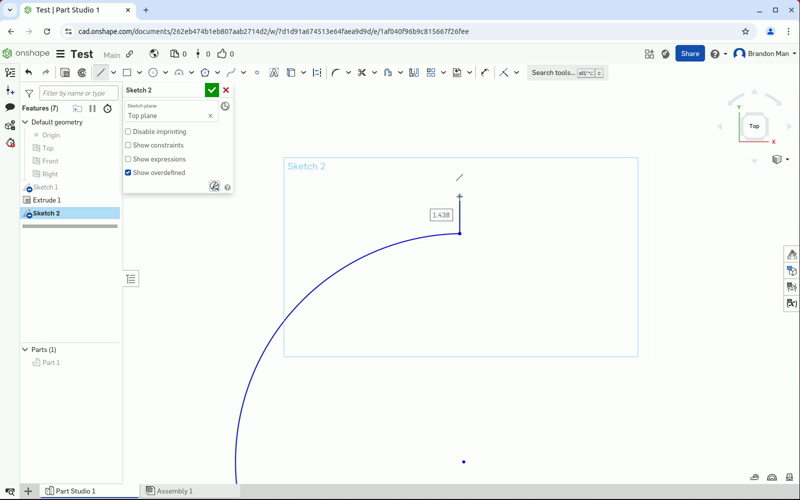
scroll(-6)
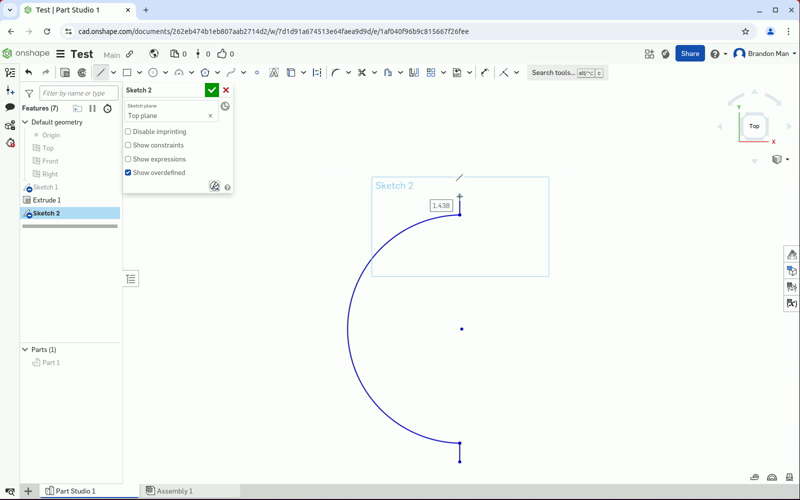
scroll(-6)
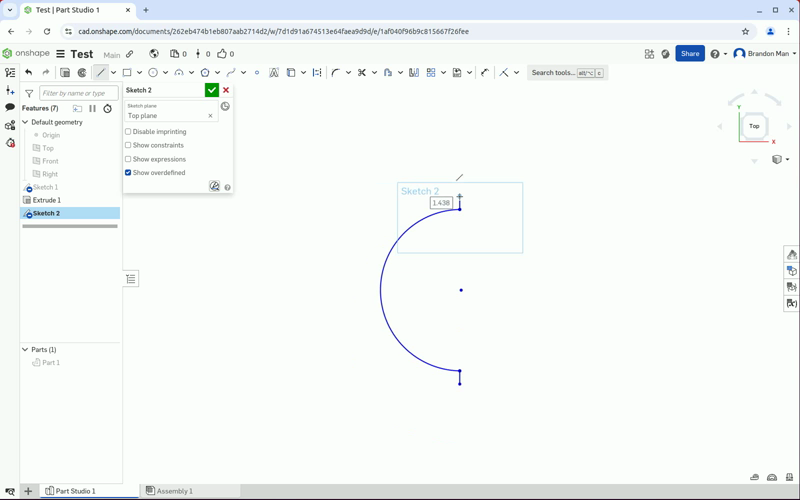
scroll(-6)
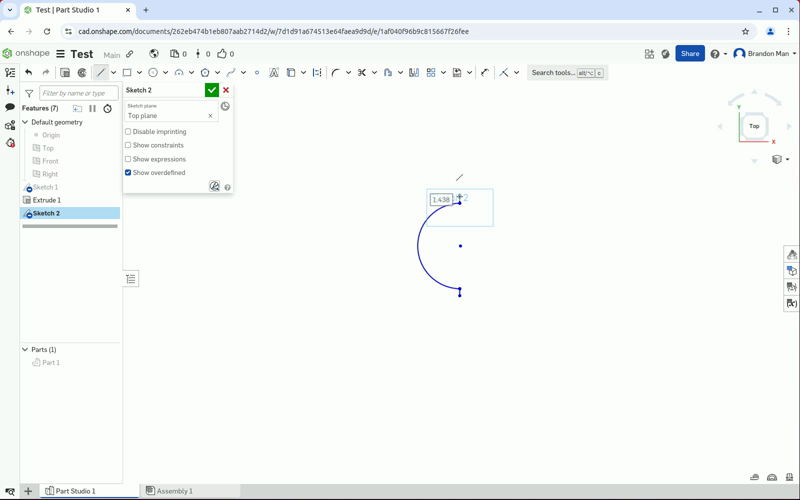
key_up(shift)
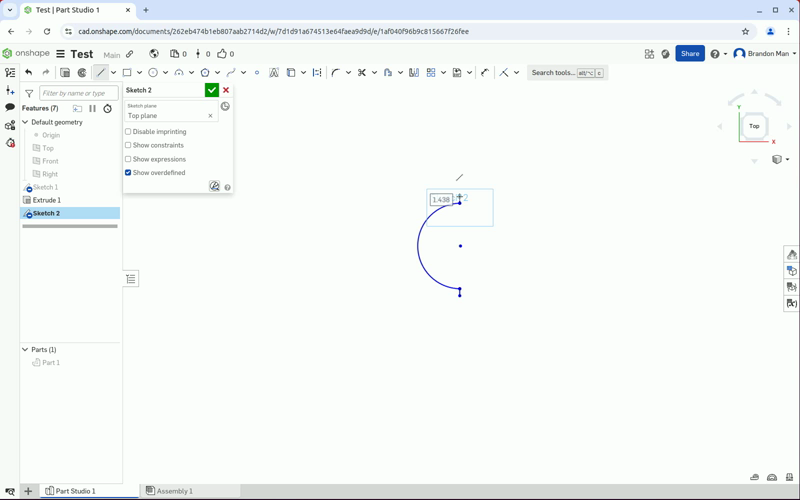
key(esc)
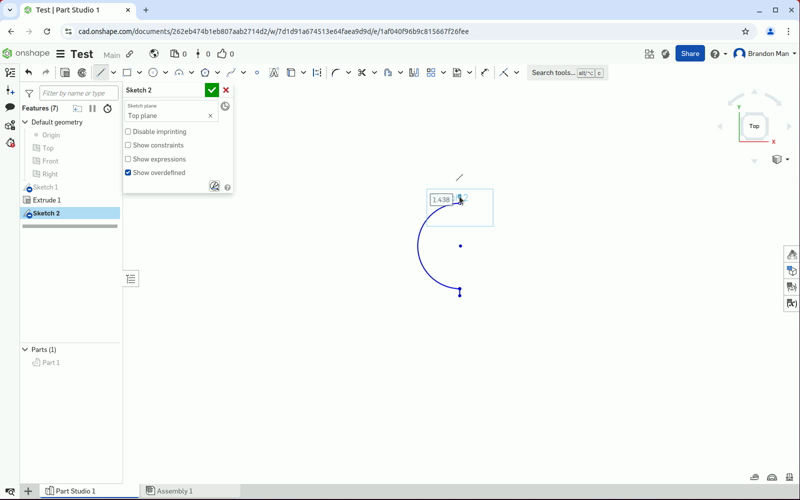
key(a)
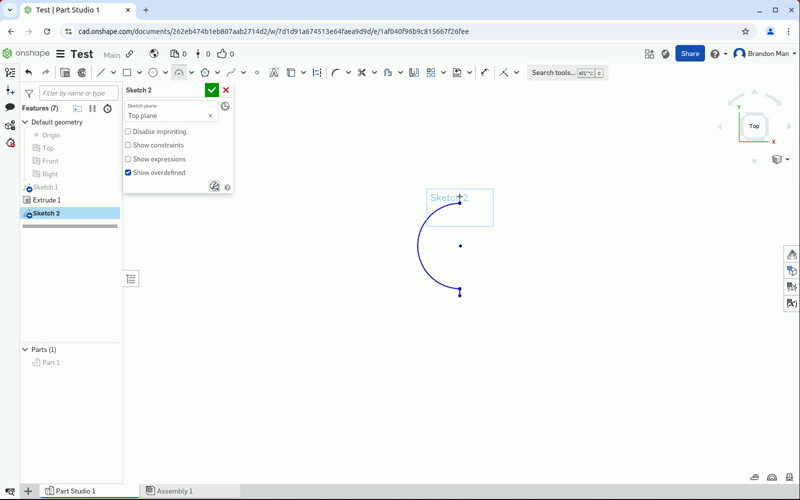
mouse_move(459, 196)
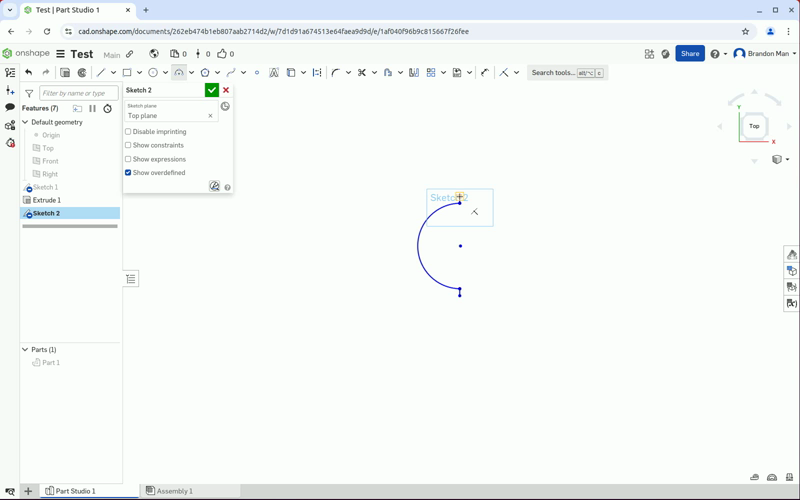
click(459, 196)
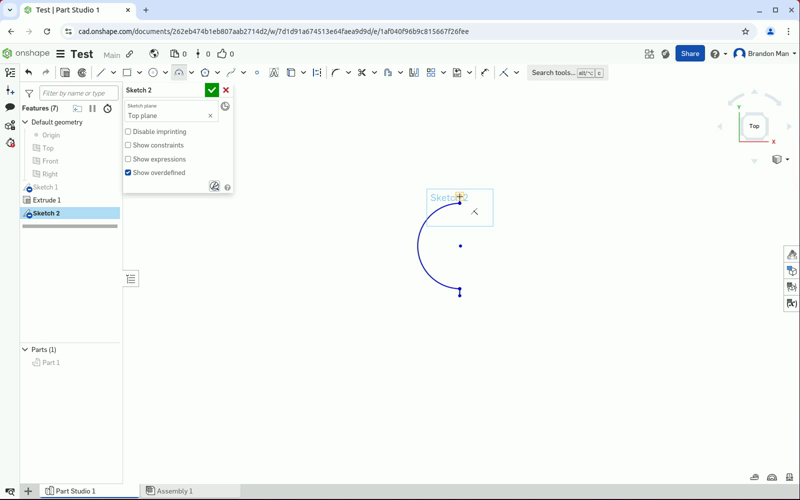
mouse_move(459, 295)
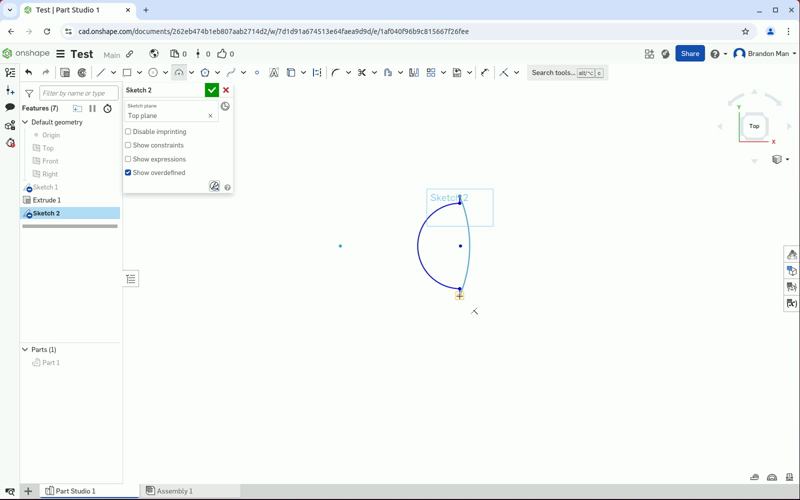
click(459, 295)
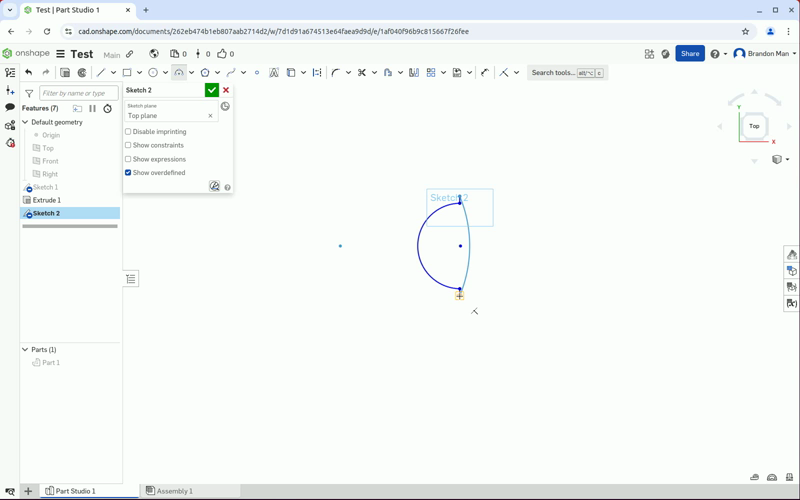
key_down(shift)
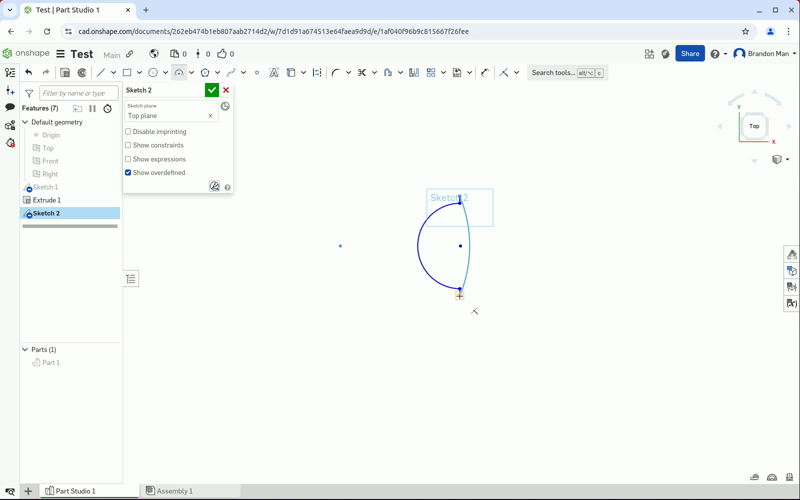
mouse_move(410, 246)
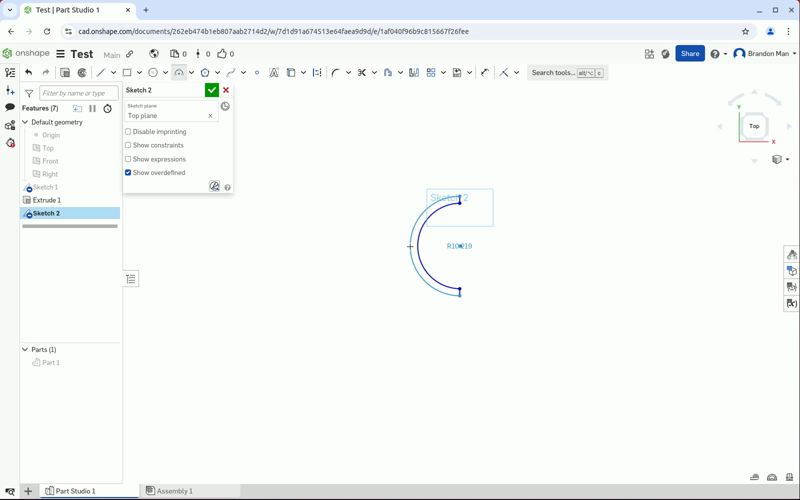
click(410, 246)
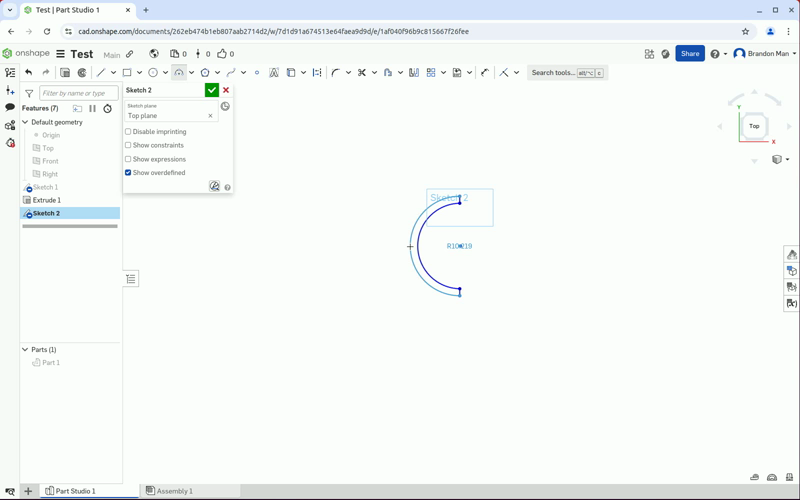
key_up(shift)
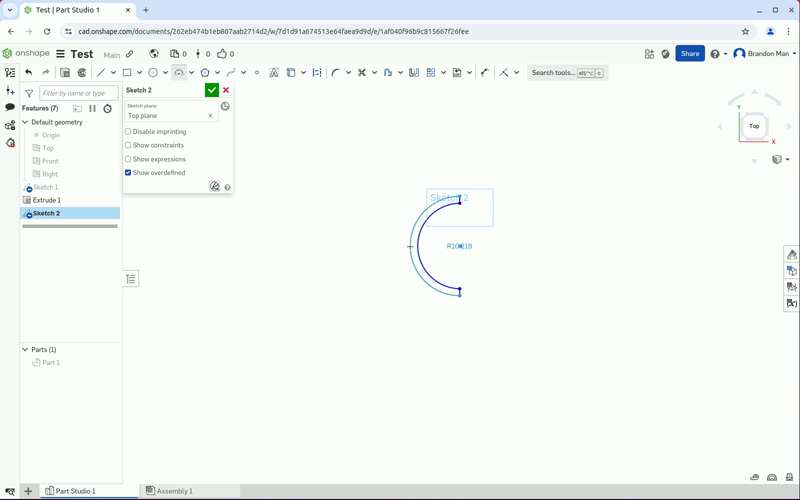
key(esc)
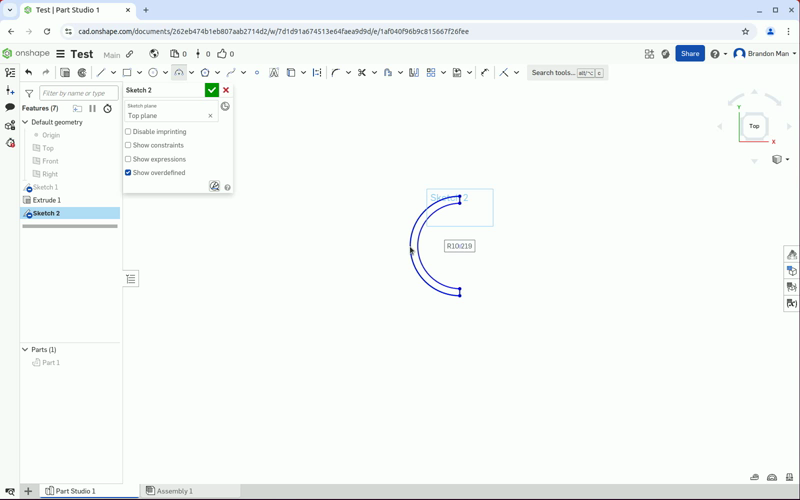
mouse_move(418, 228)
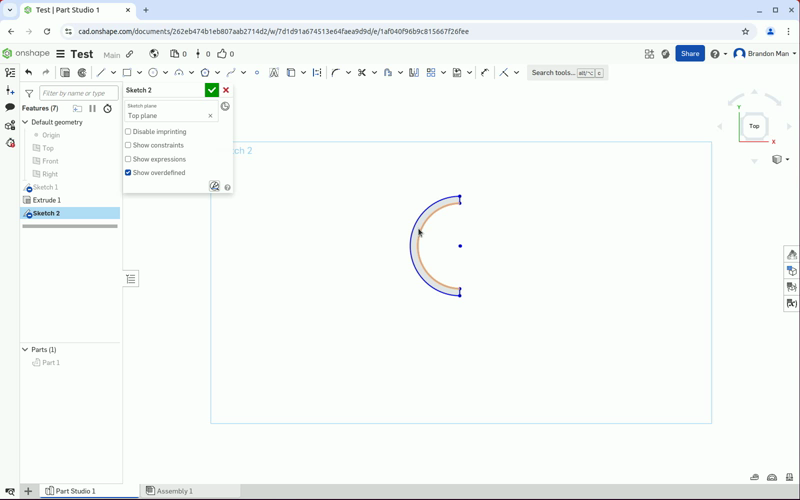
scroll(6)
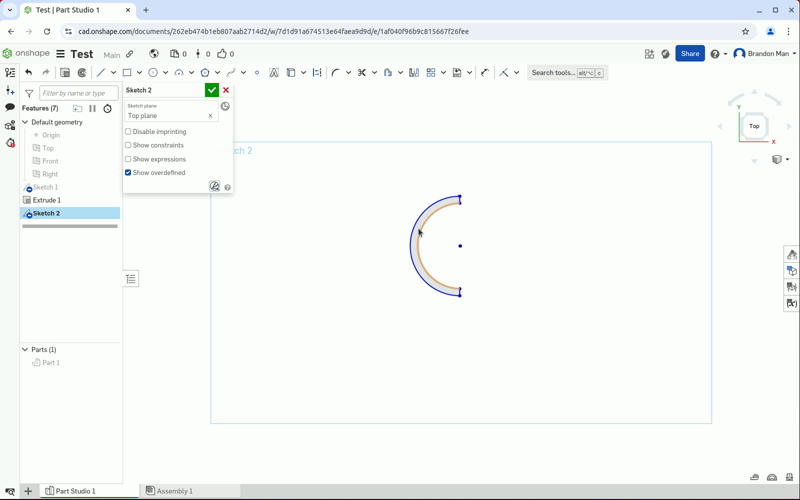
scroll(6)
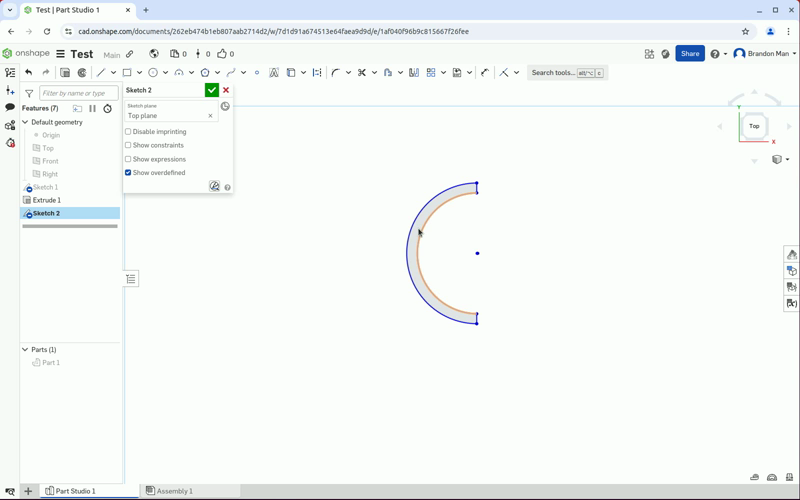
scroll(6)
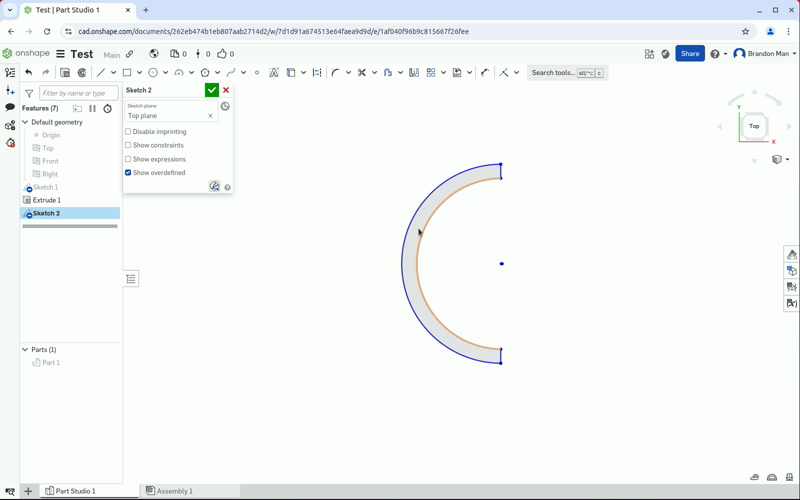
scroll(6)
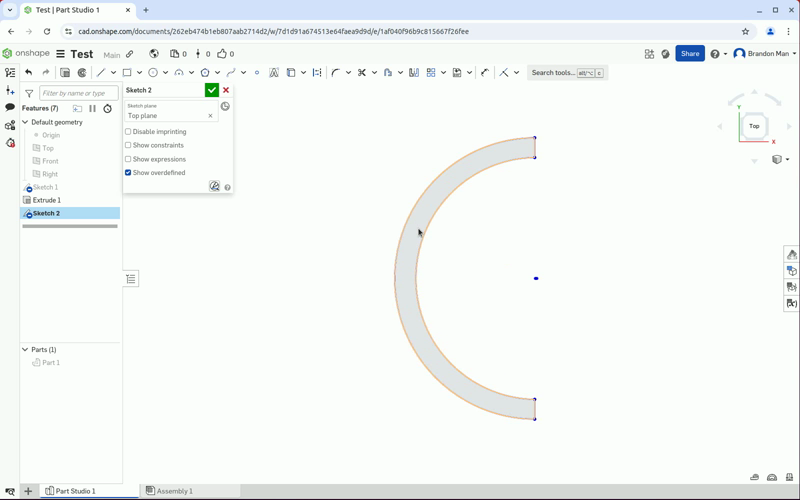
scroll(6)
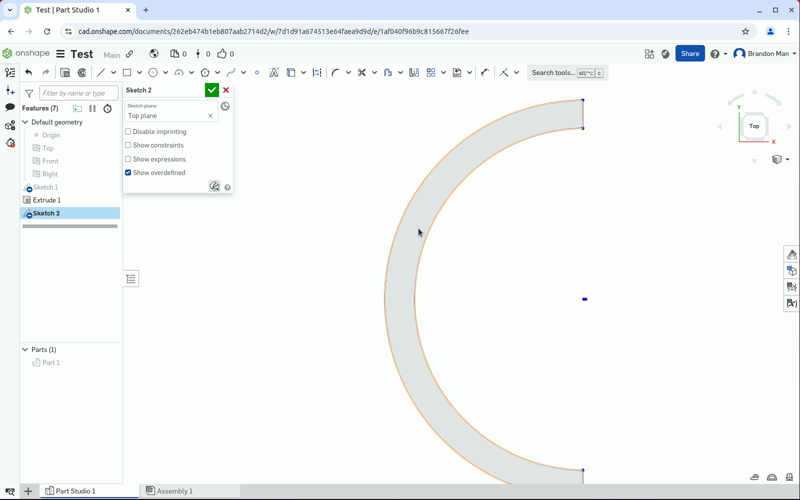
scroll(6)
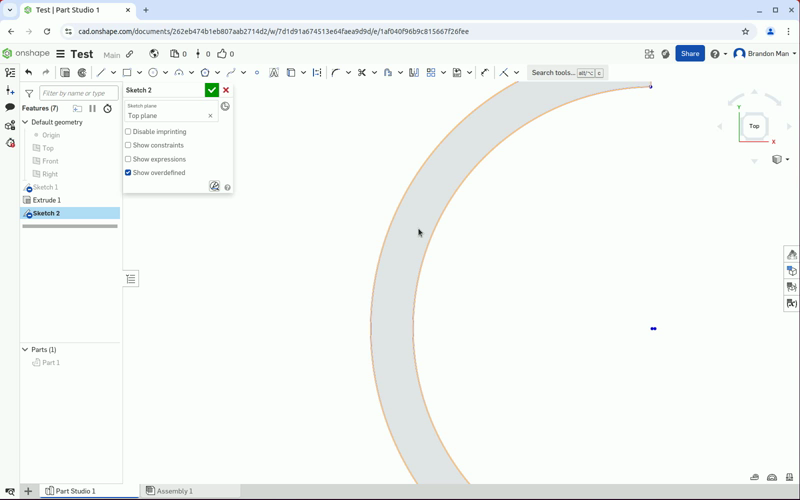
scroll(6)
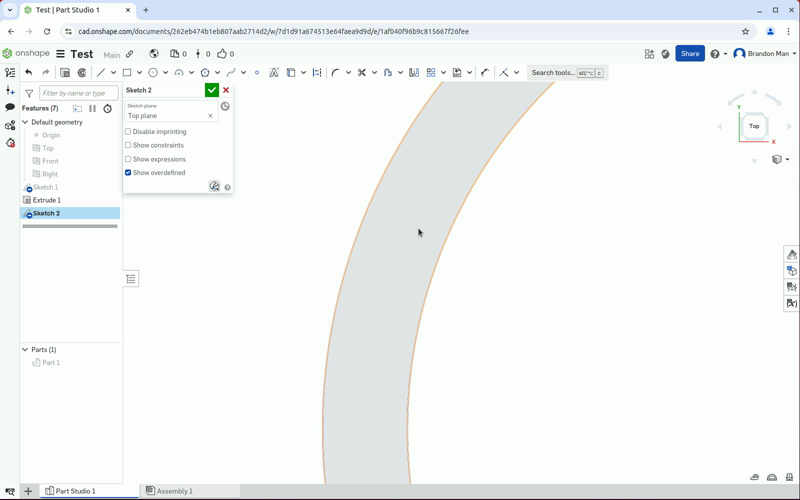
click(418, 228)
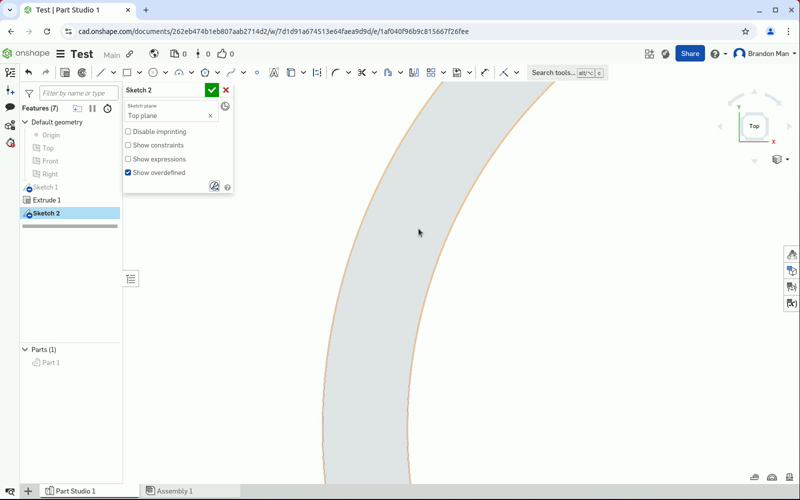
scroll(-6)
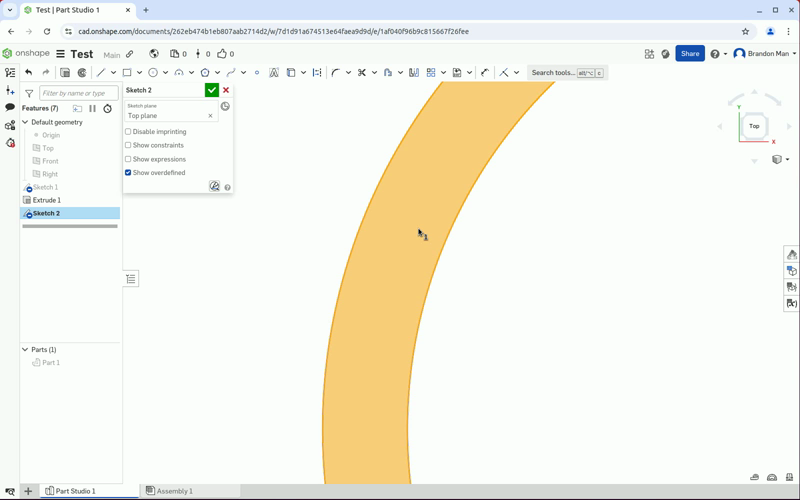
scroll(-6)
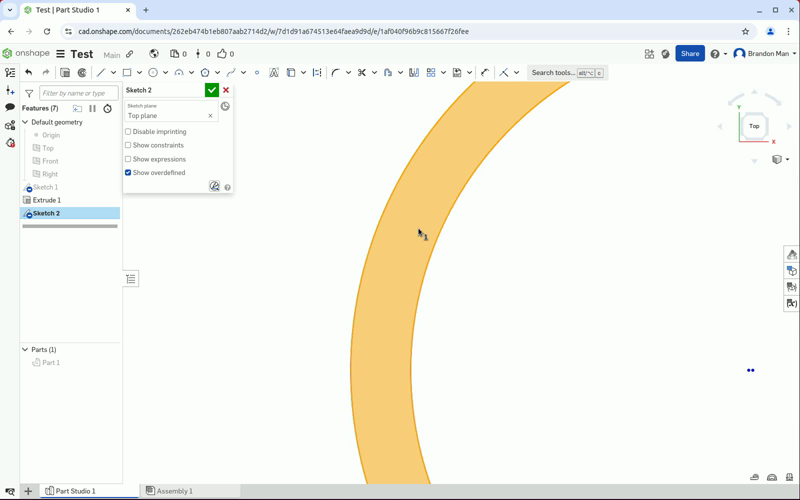
scroll(-6)
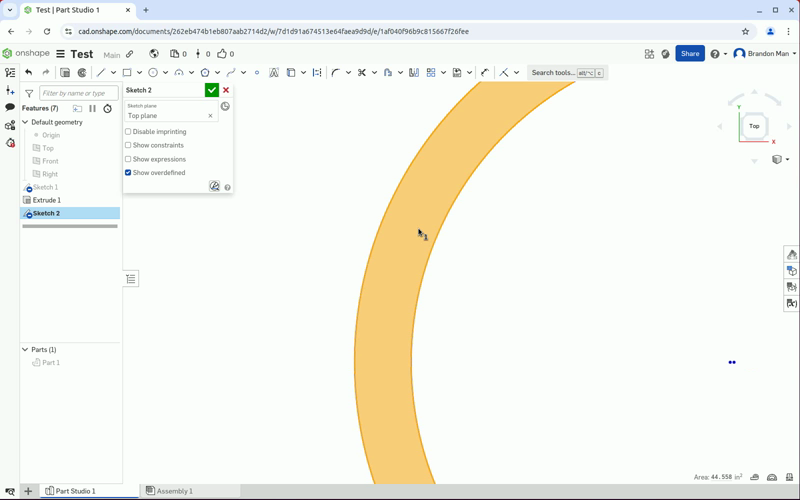
scroll(-6)
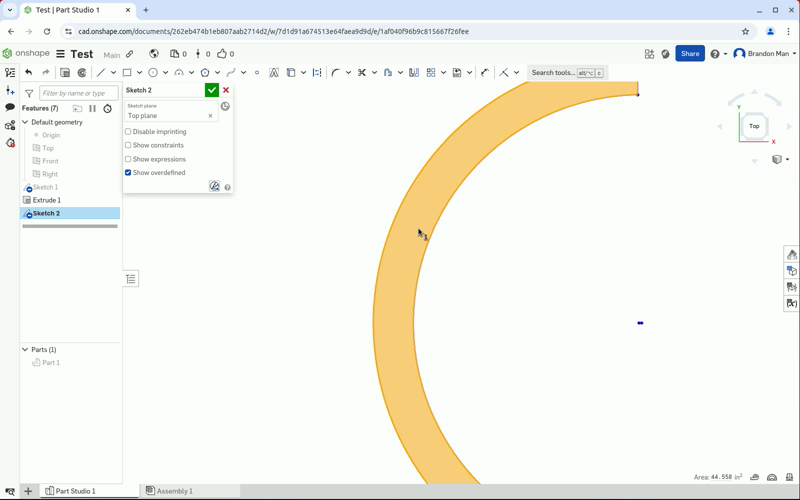
scroll(-6)
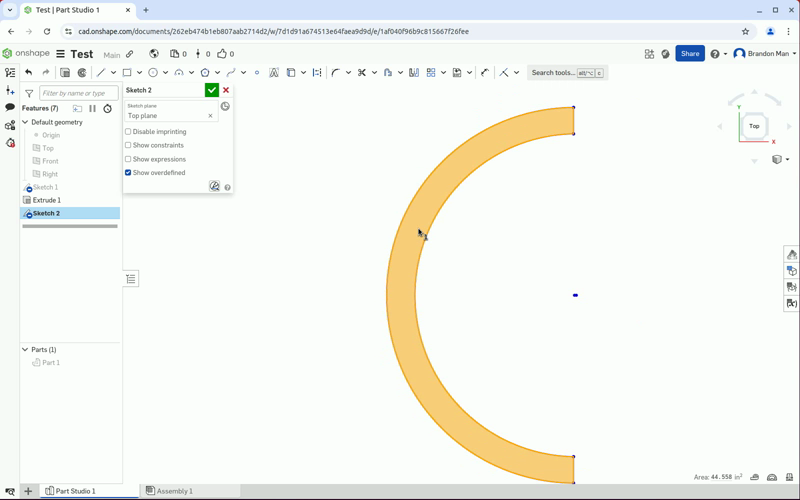
scroll(-6)
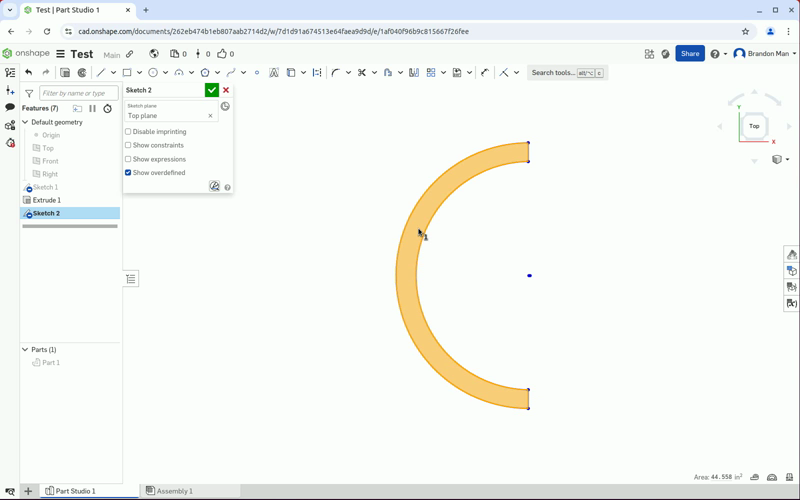
scroll(-6)
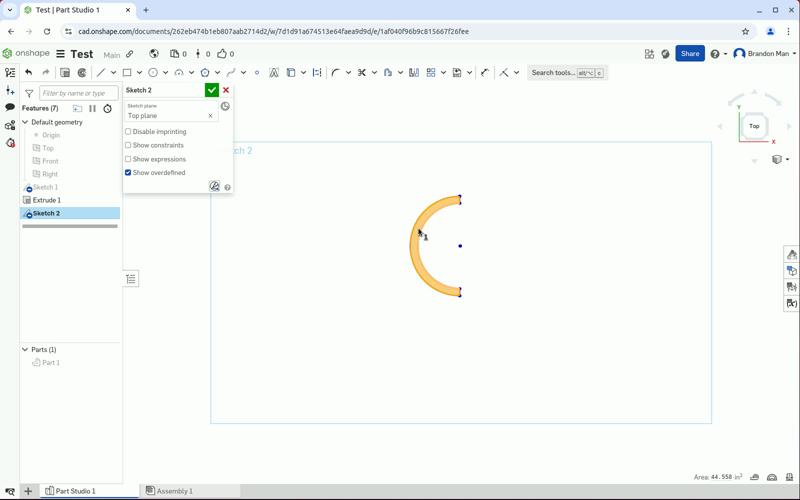
mouse_move(73, 352)
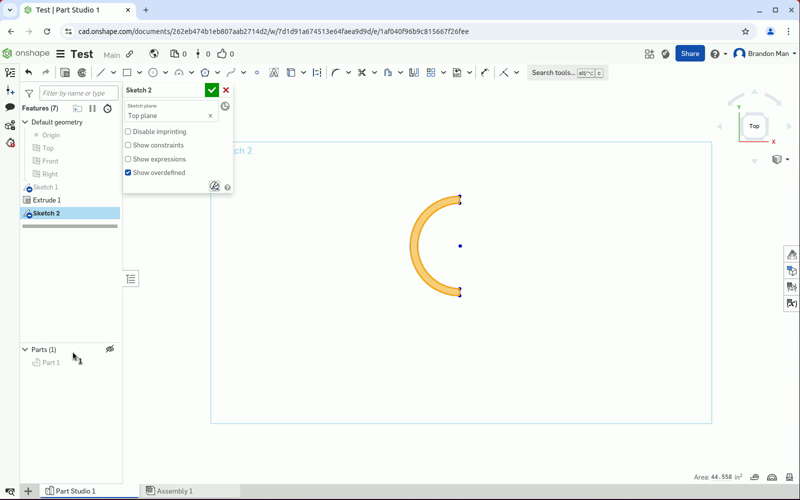
key(shift+y)
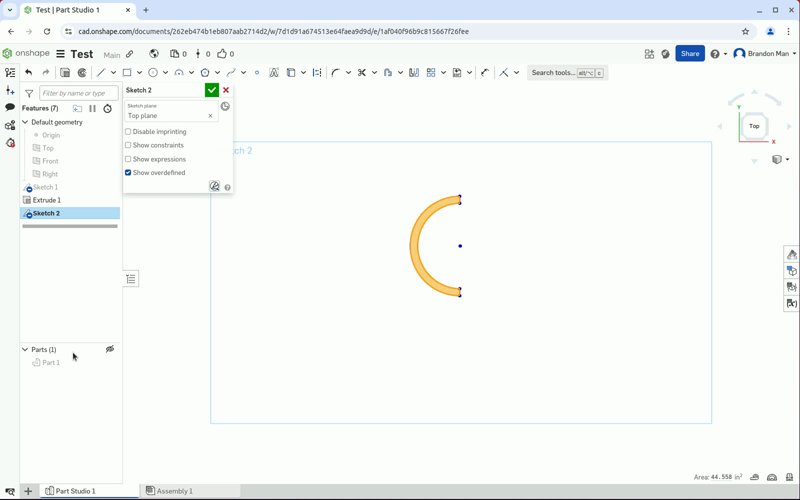
key(shift+e)
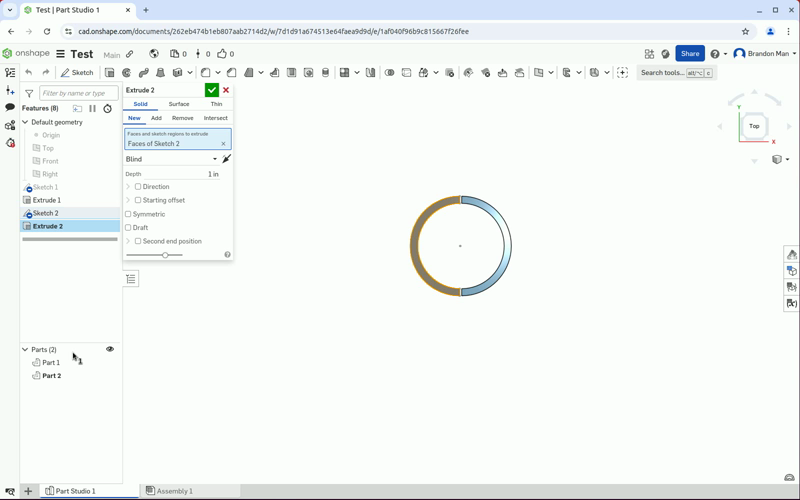
mouse_move(143, 106)
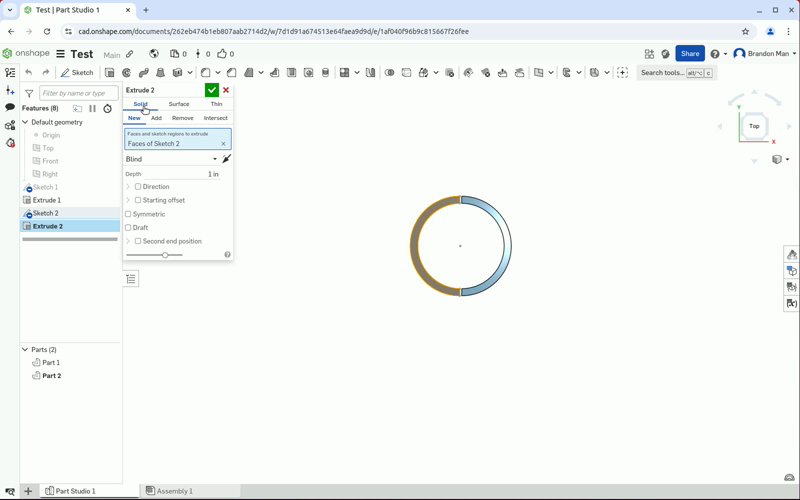
click(143, 106)
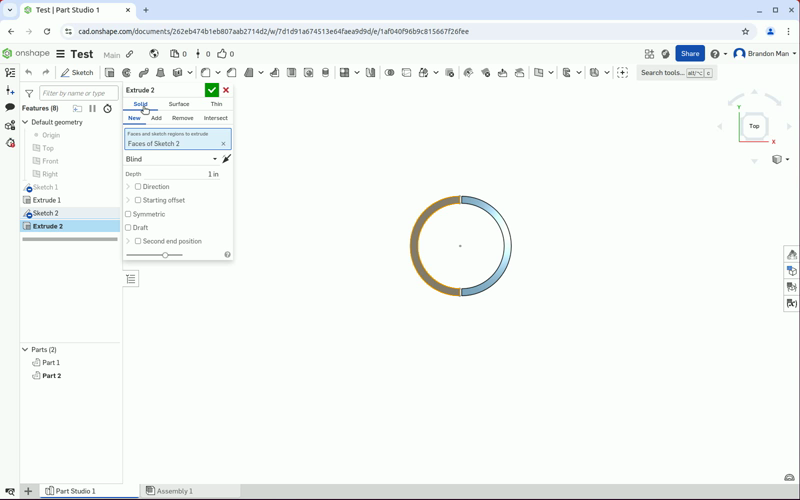
mouse_move(137, 120)
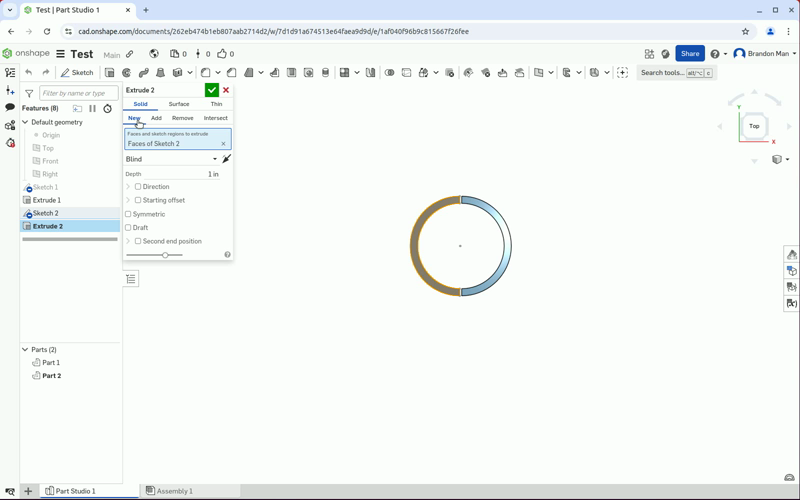
click(137, 120)
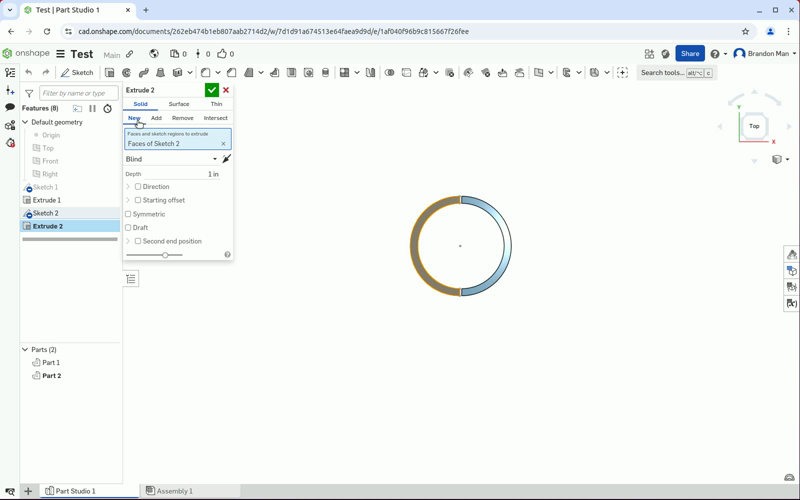
key(tab, 4)
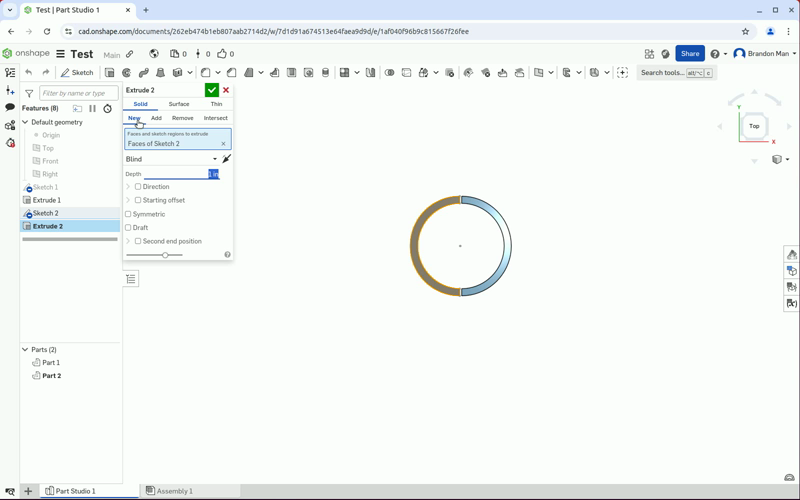
text(7.221)
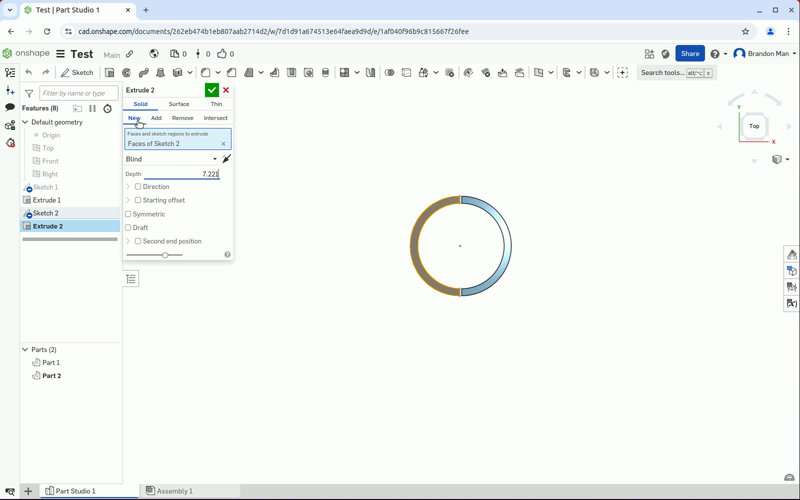
key(enter)
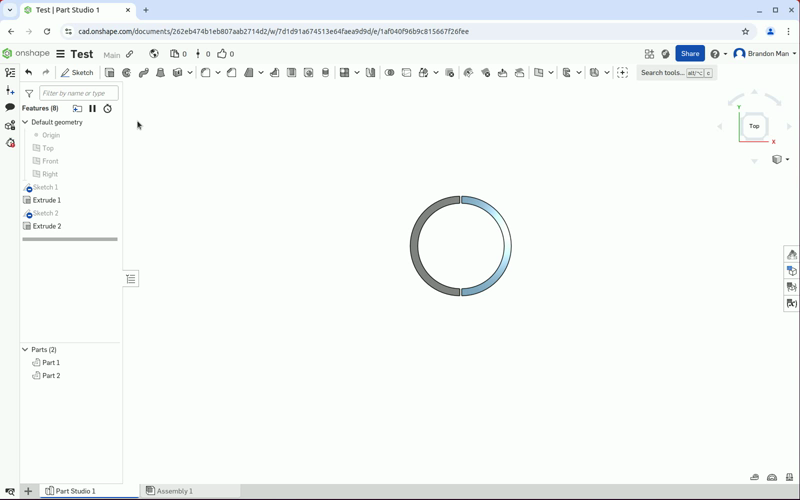
key(shift+h)
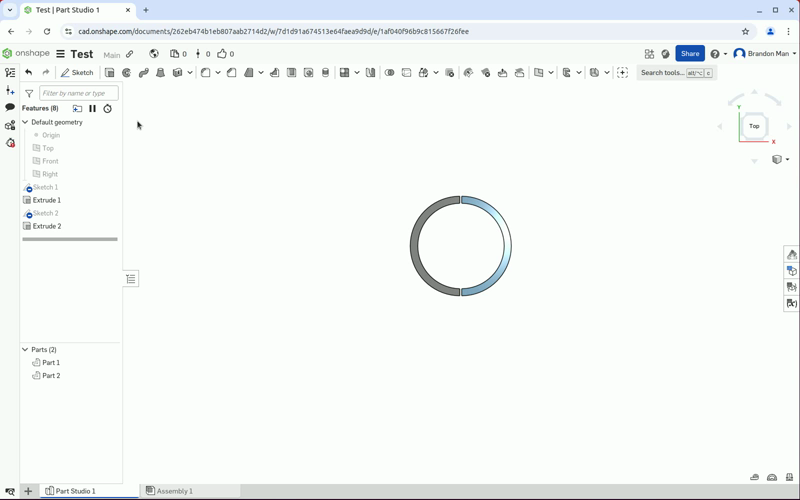
key(shift+h)
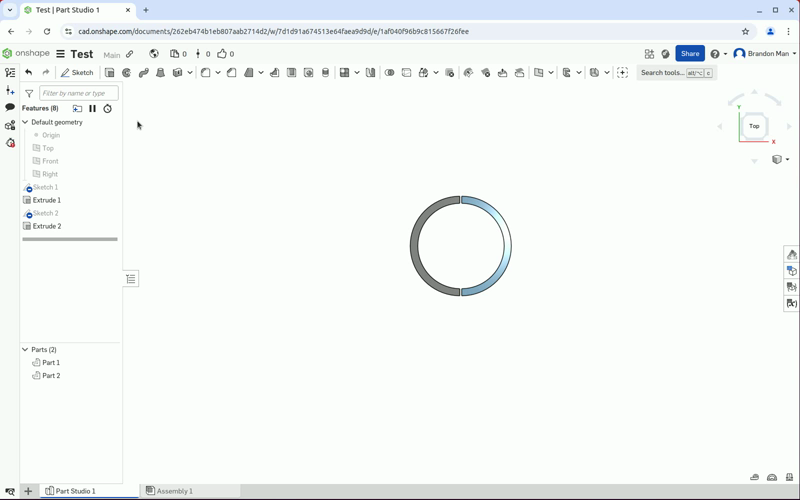
mouse_move(73, 189)
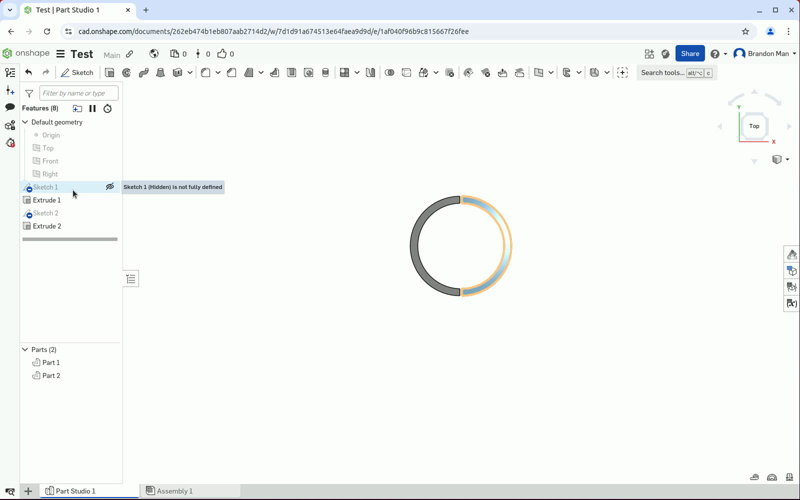
click(73, 189)
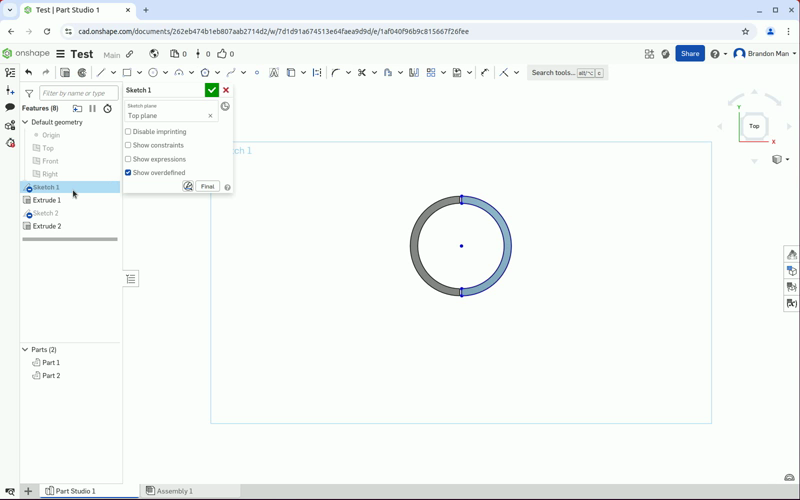
mouse_move(229, 92)
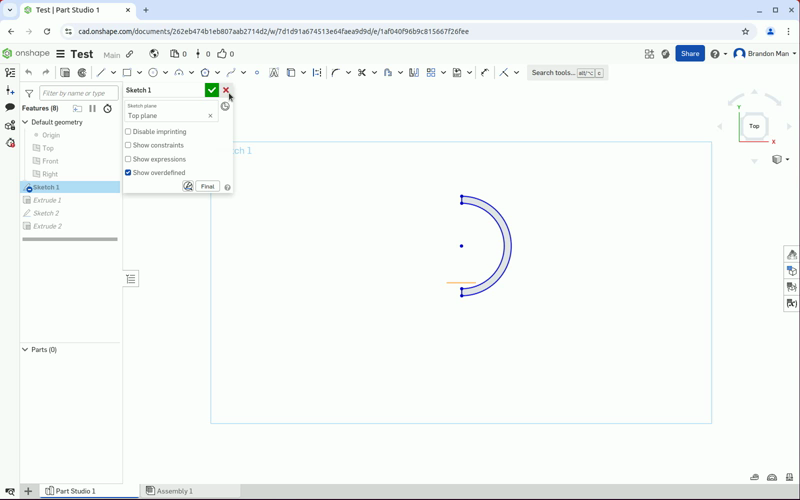
click(229, 92)
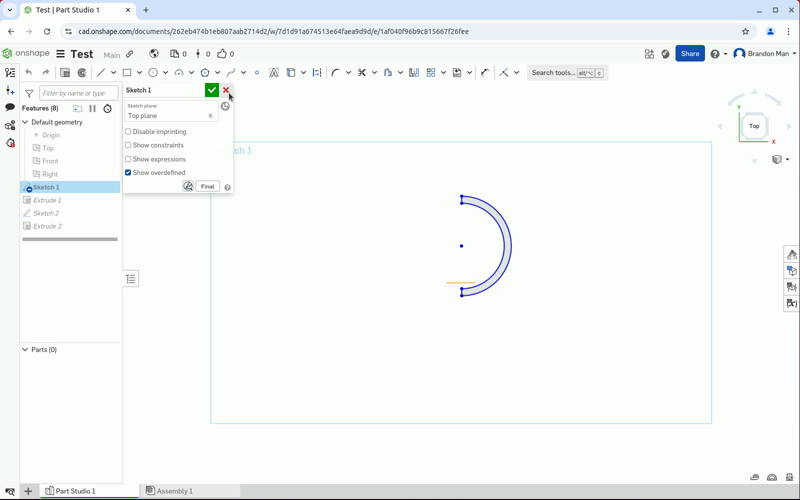
key(shift+s)
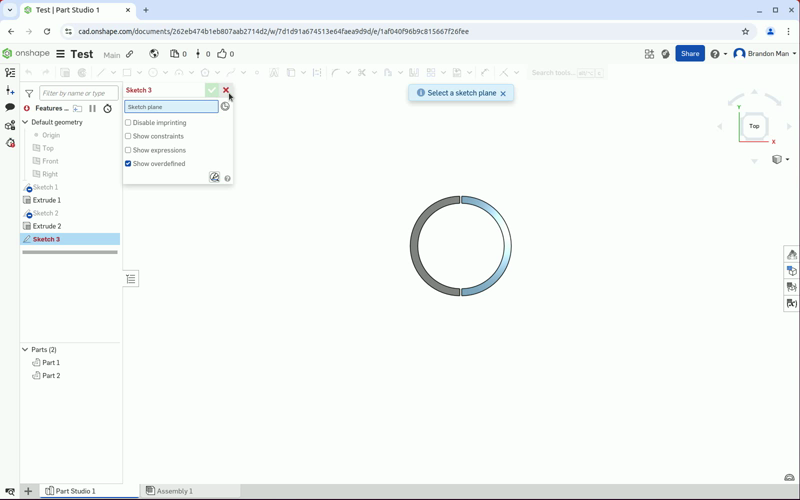
mouse_move(73, 150)
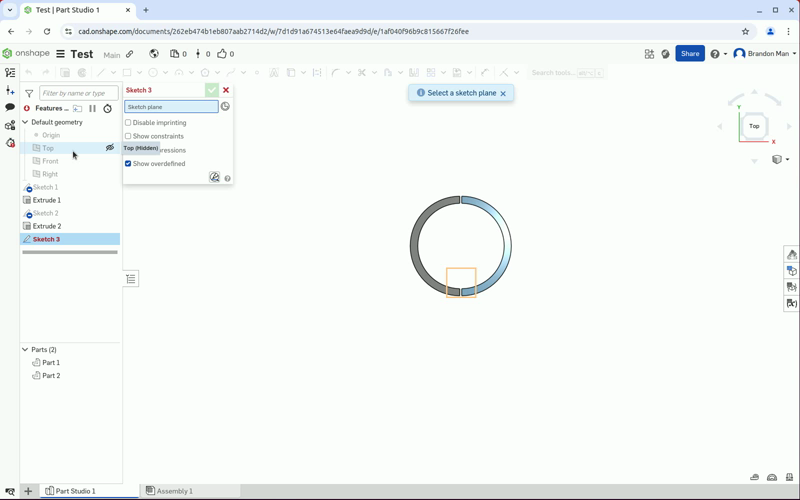
click(73, 150)
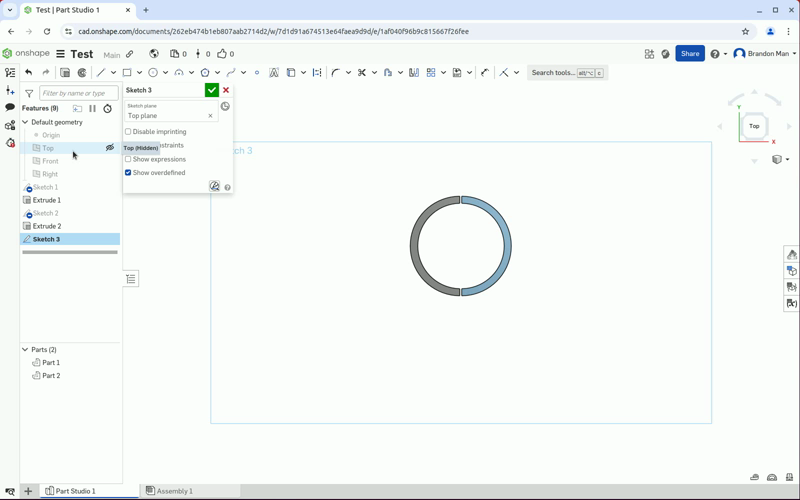
mouse_move(73, 352)
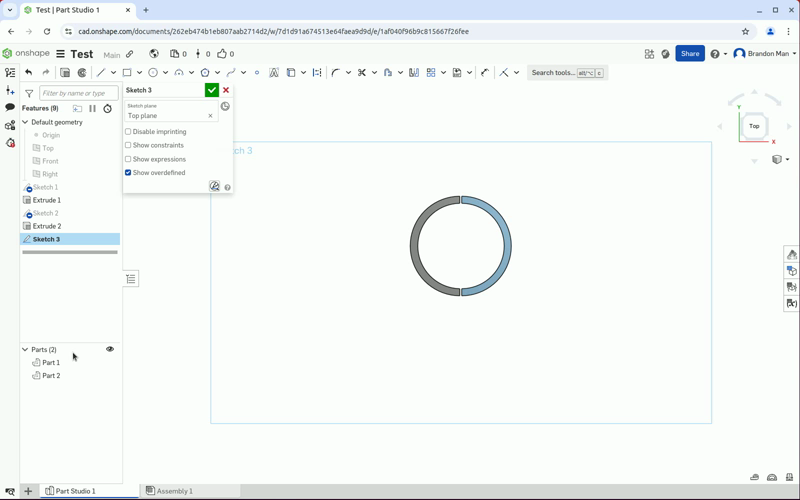
key(y)
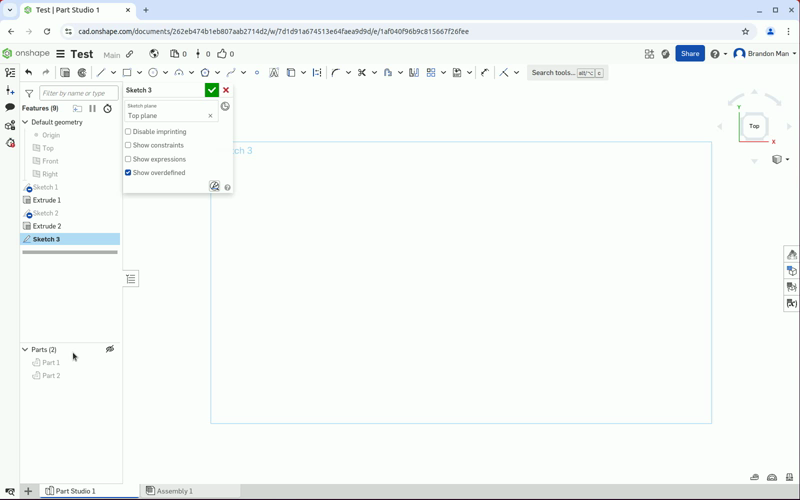
key(l)
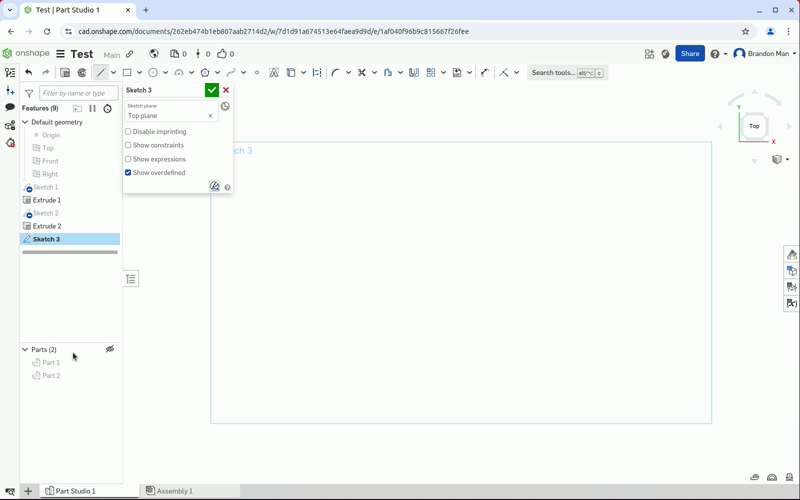
key_down(shift)
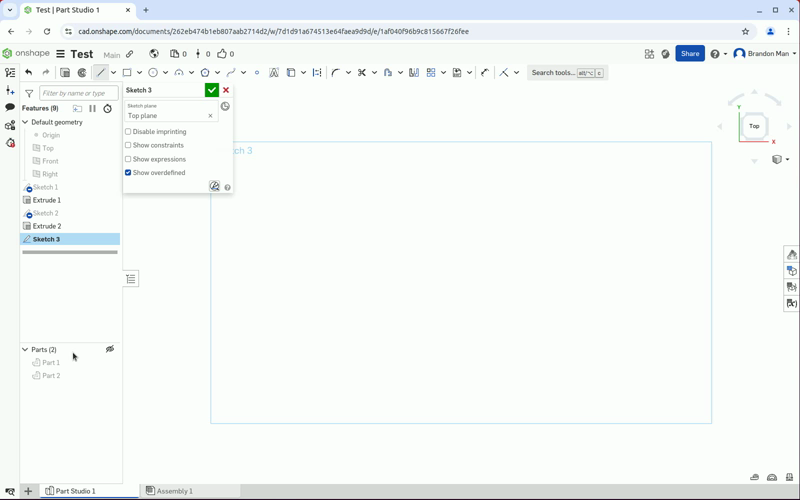
mouse_move(459, 394)
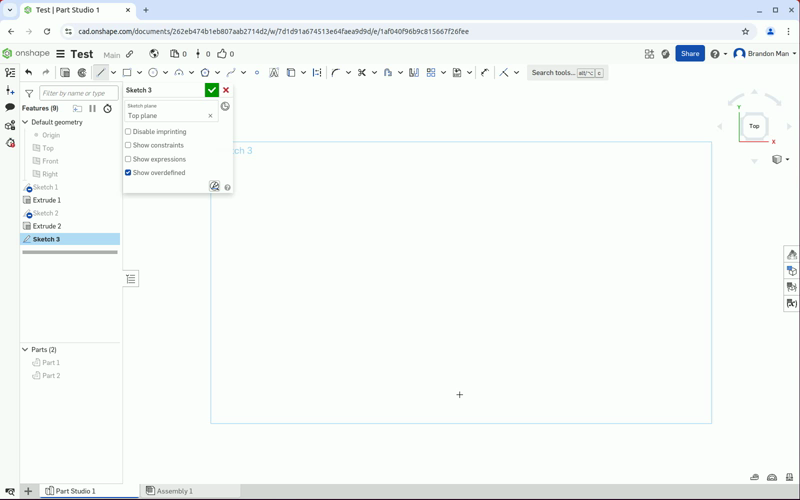
click(459, 394)
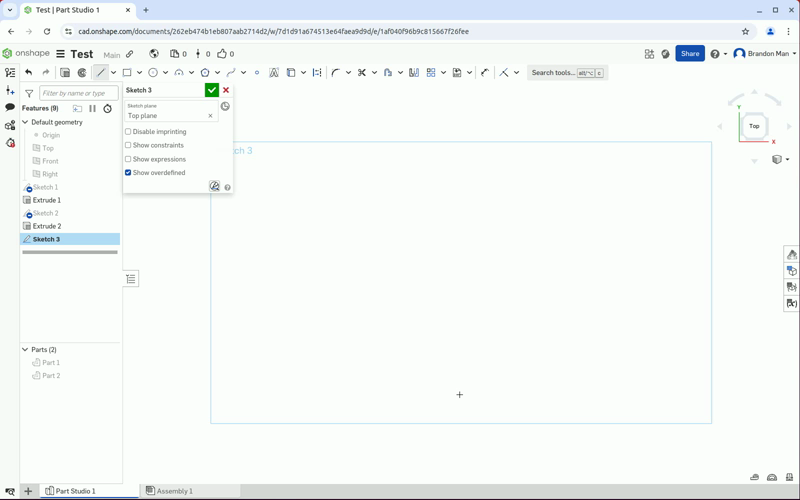
key_up(shift)
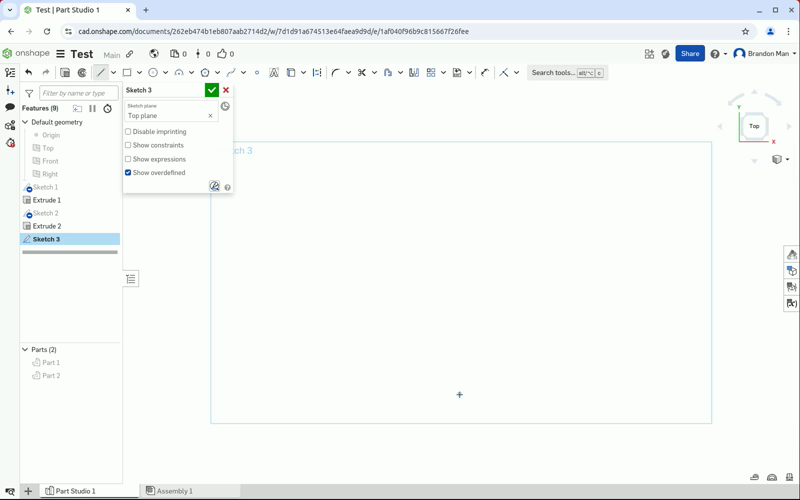
key_down(shift)
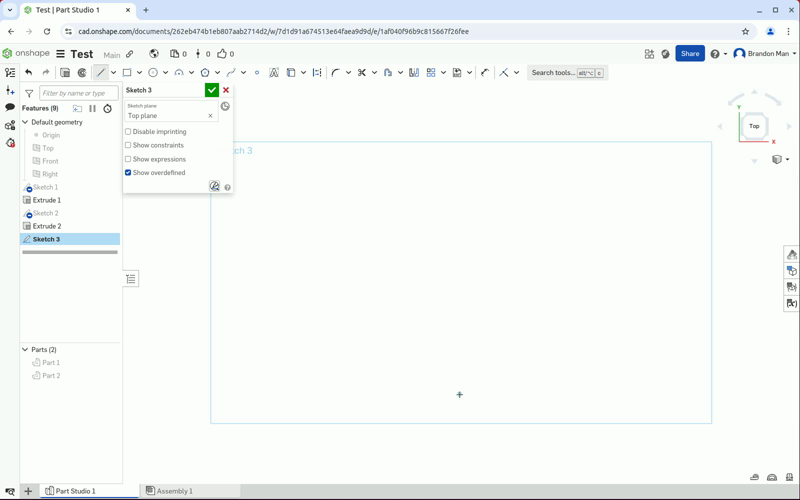
mouse_move(489, 394)
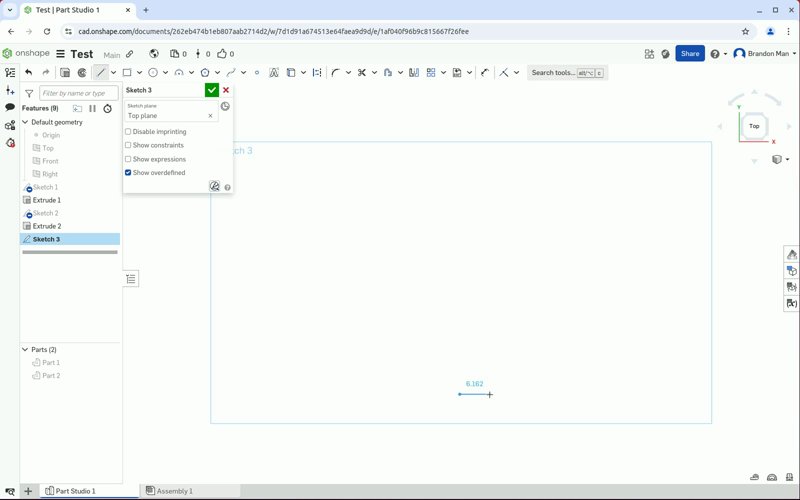
mouse_move(460, 394)
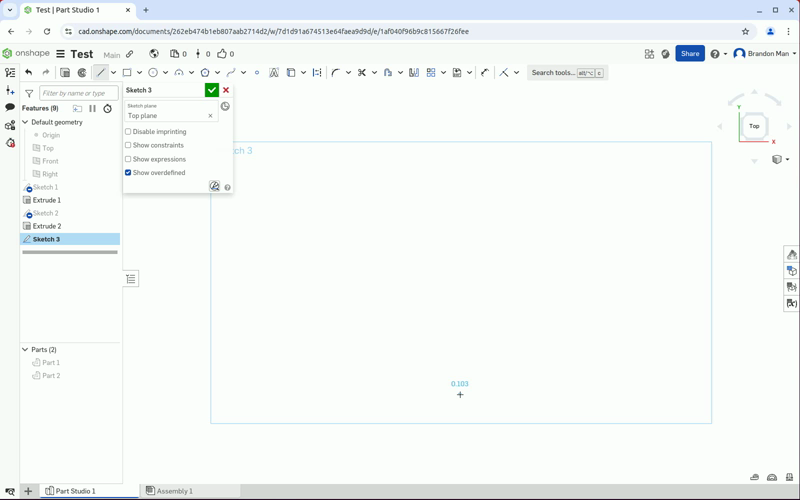
scroll(6)
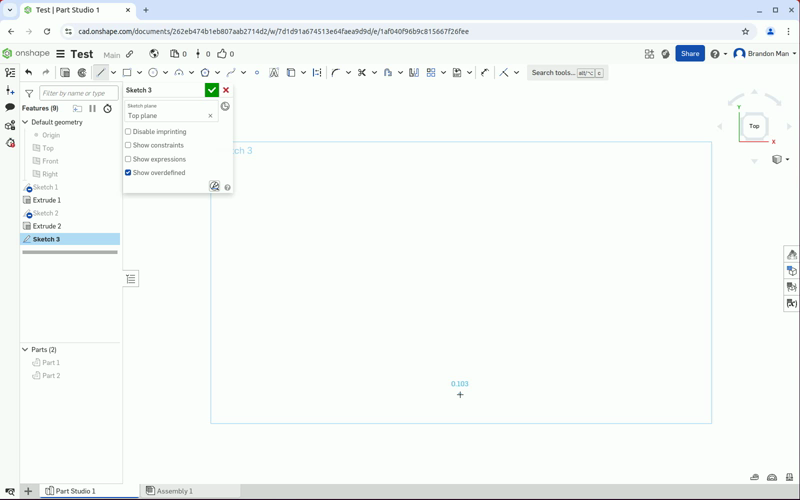
scroll(6)
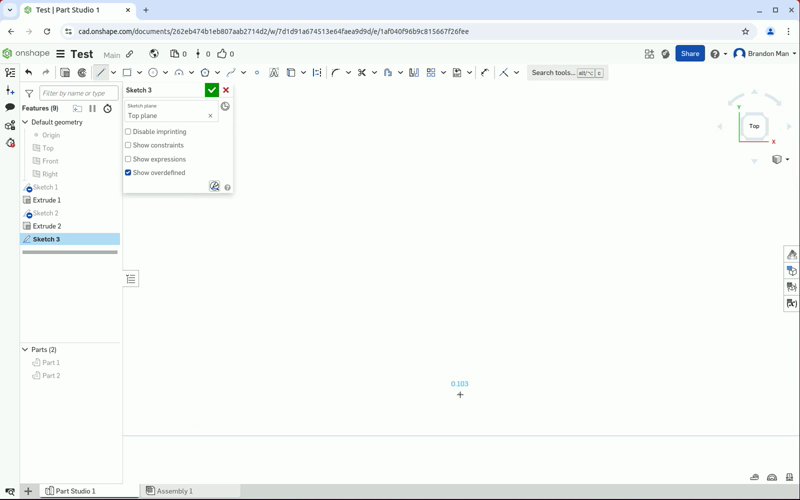
scroll(6)
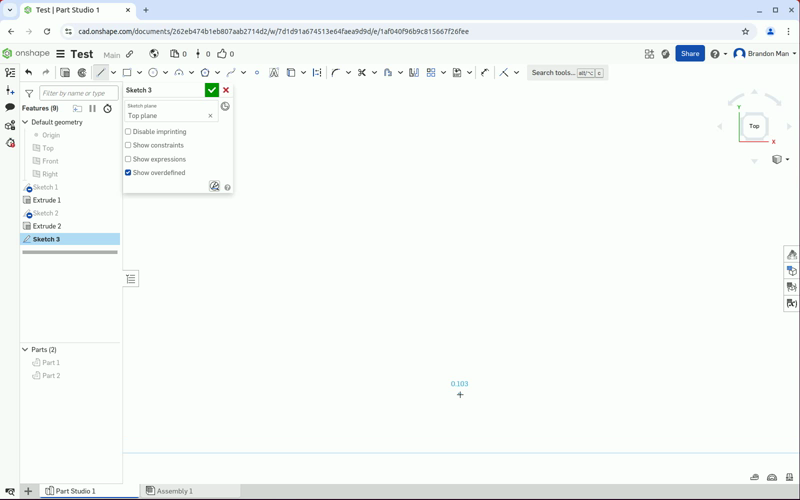
scroll(6)
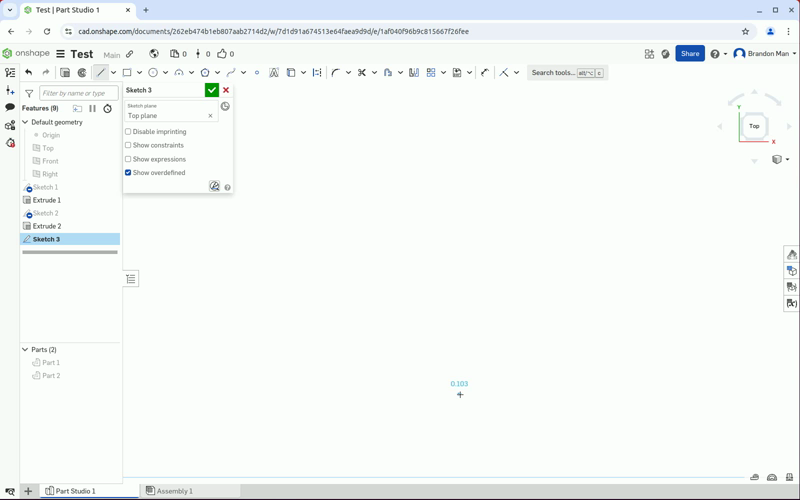
scroll(6)
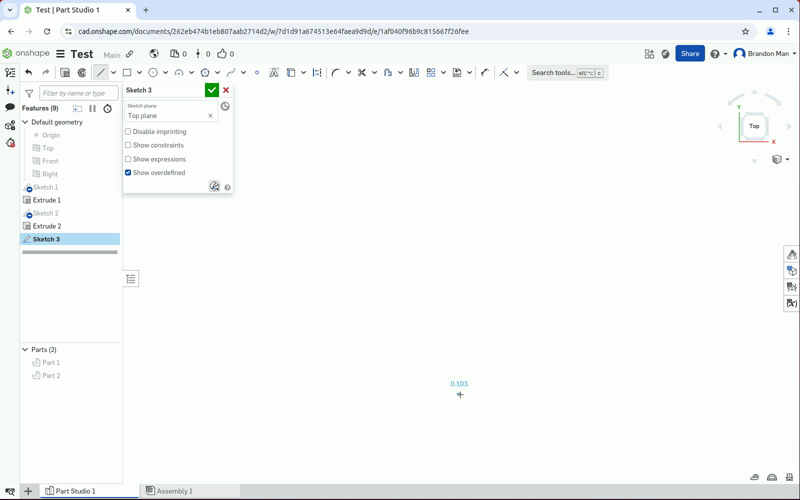
scroll(6)
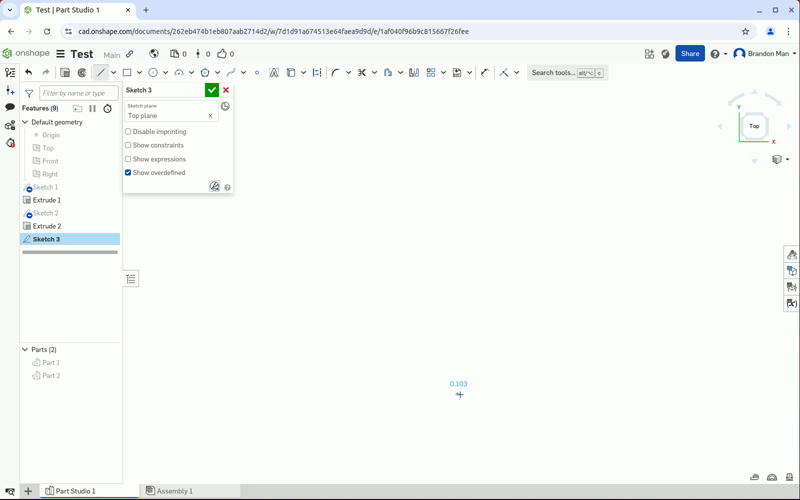
scroll(6)
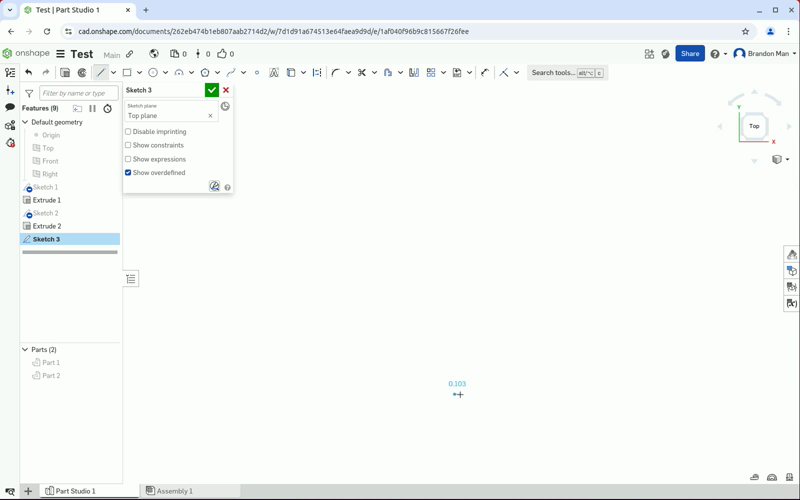
click(460, 394)
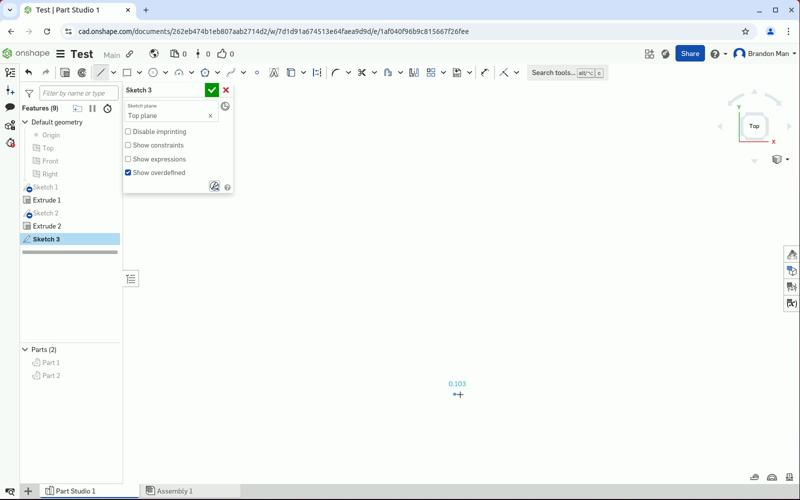
scroll(-6)
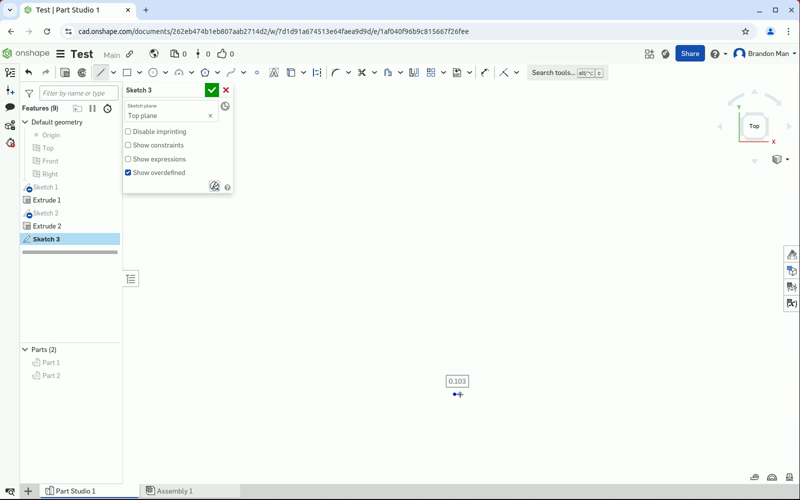
scroll(-6)
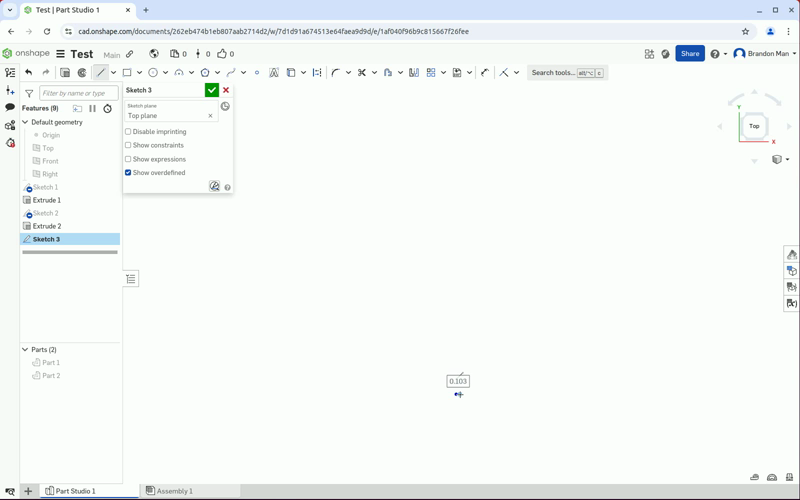
scroll(-6)
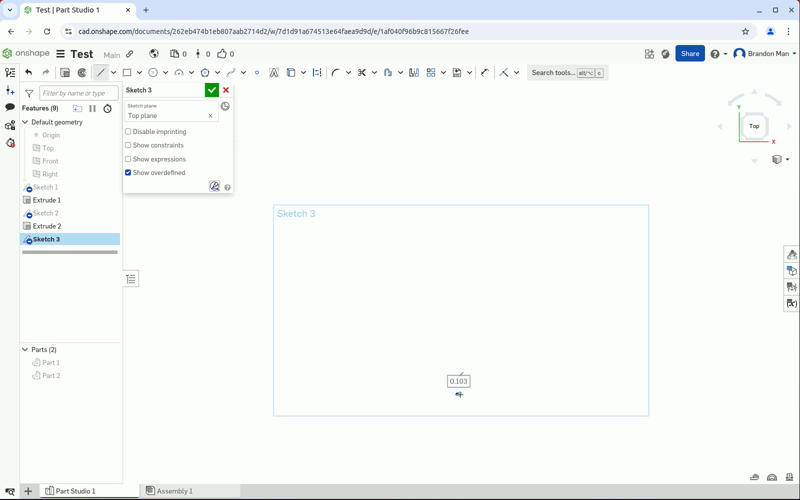
scroll(-6)
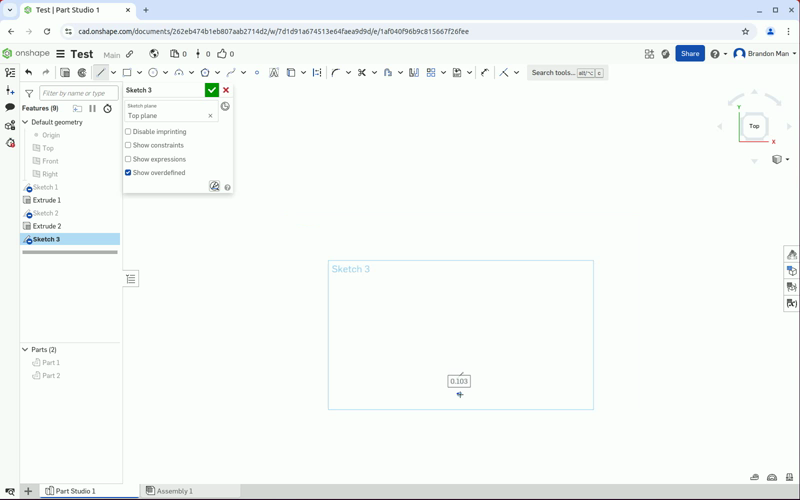
scroll(-6)
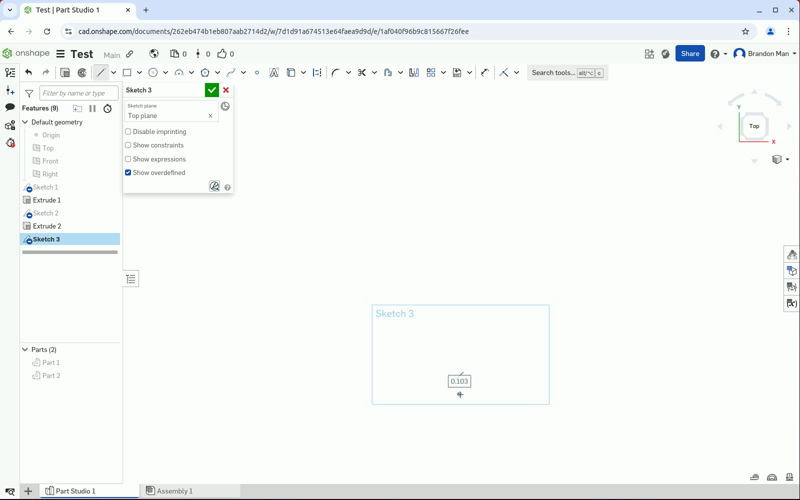
scroll(-6)
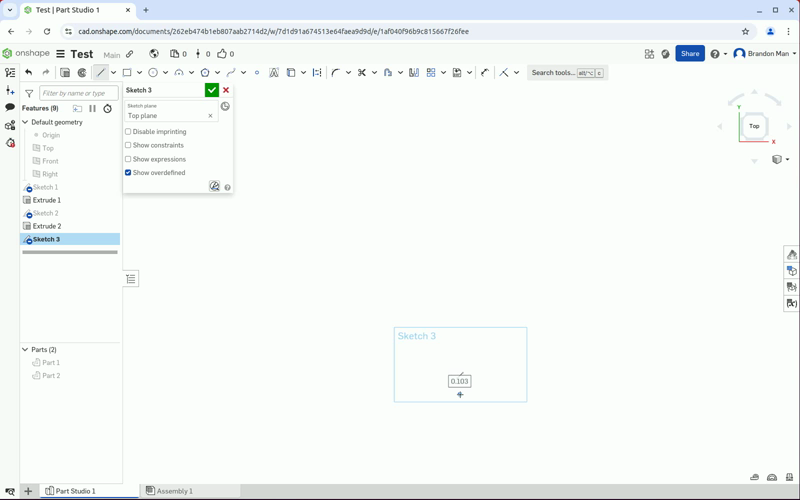
scroll(-6)
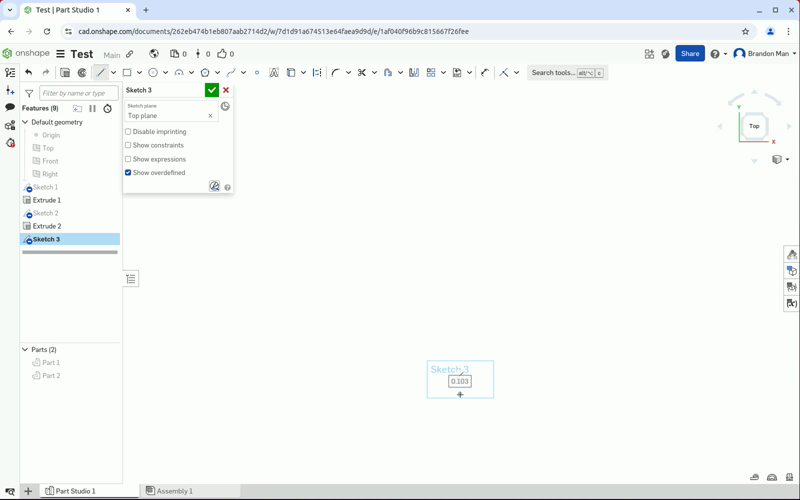
key_up(shift)
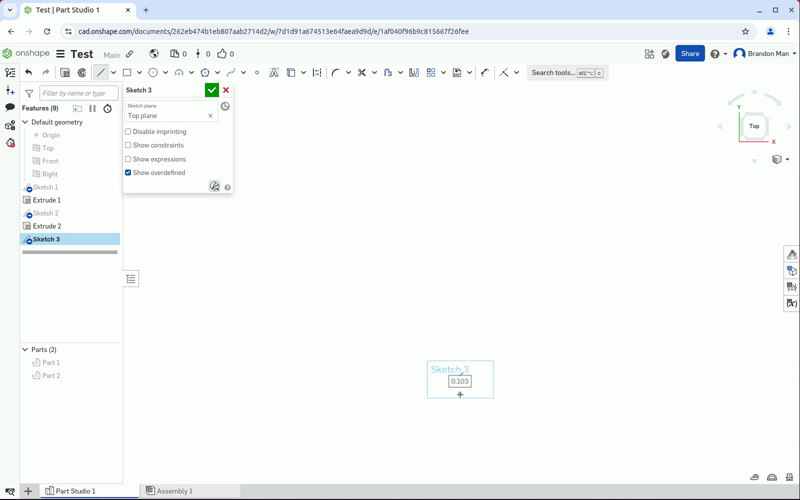
key_down(shift)
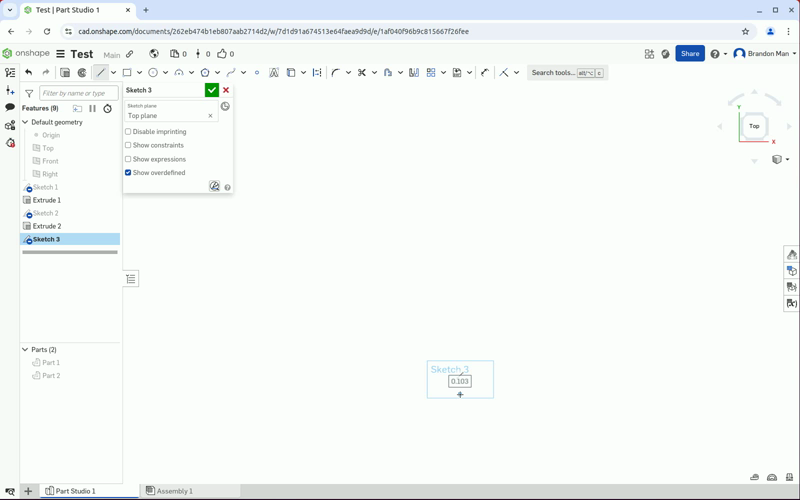
mouse_move(490, 394)
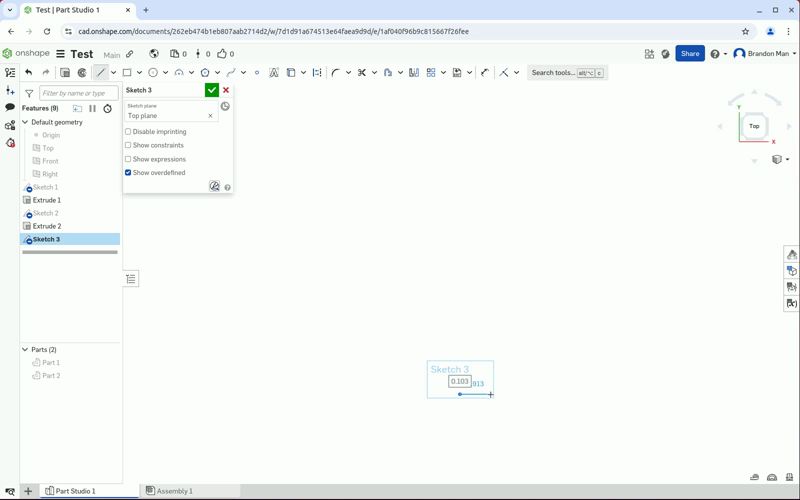
mouse_move(460, 395)
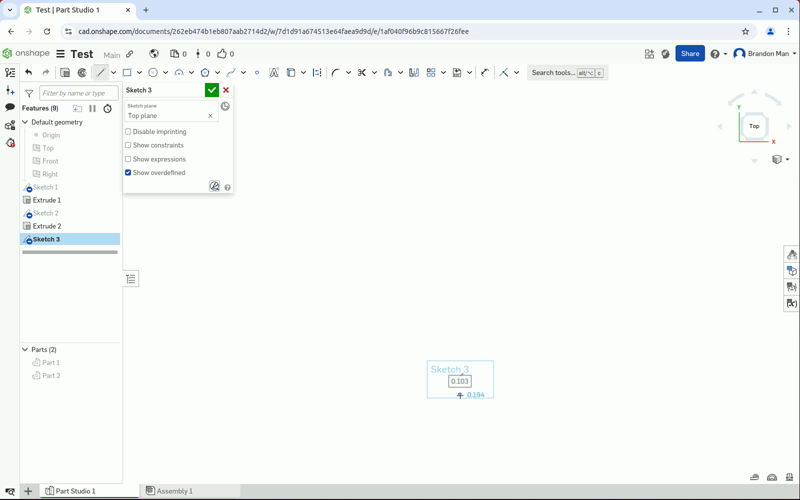
scroll(6)
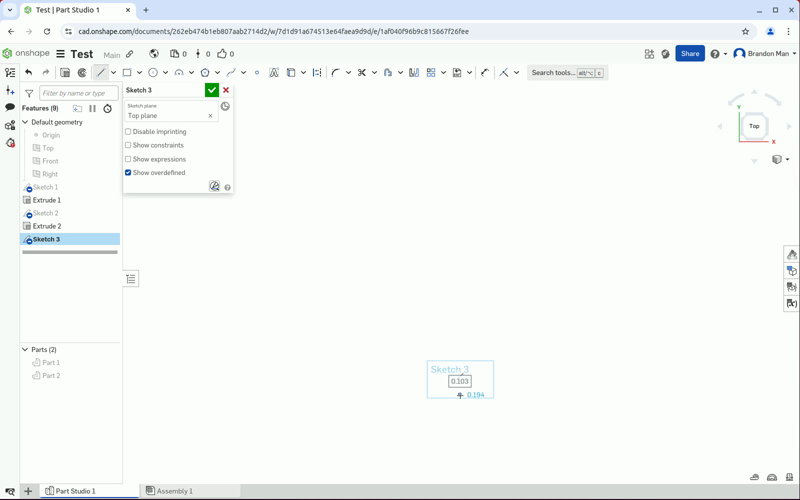
scroll(6)
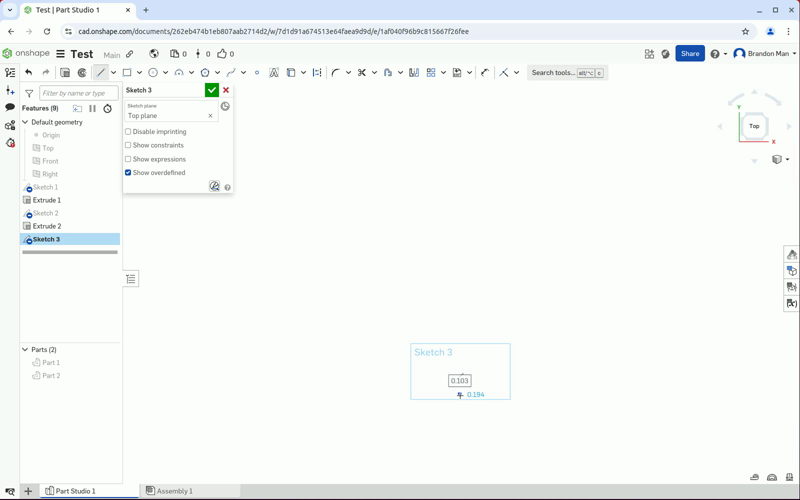
scroll(6)
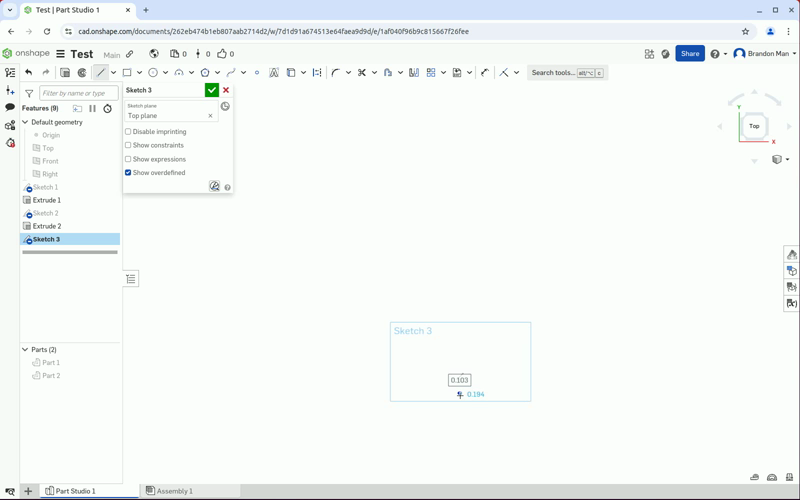
scroll(6)
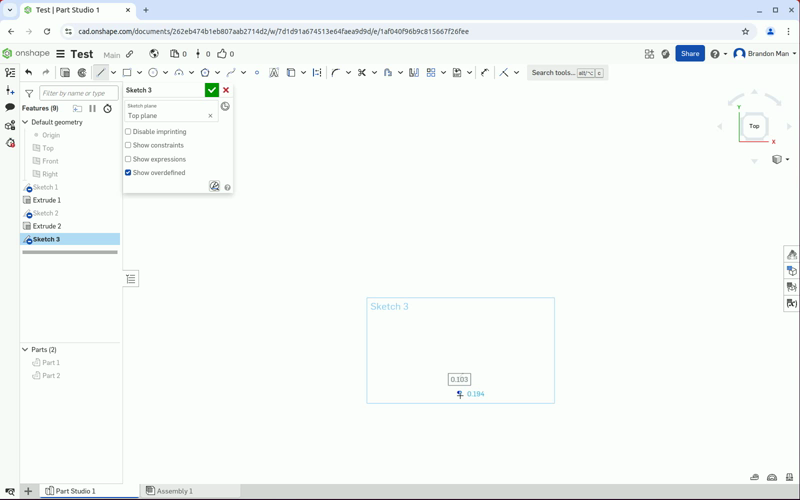
scroll(6)
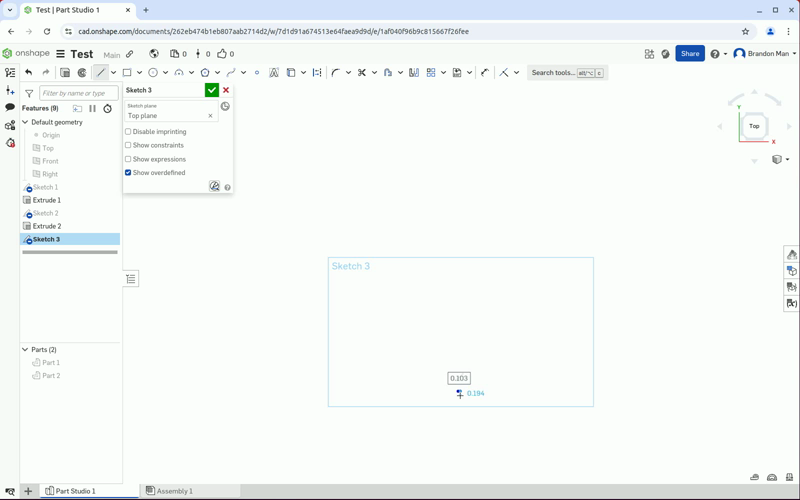
scroll(6)
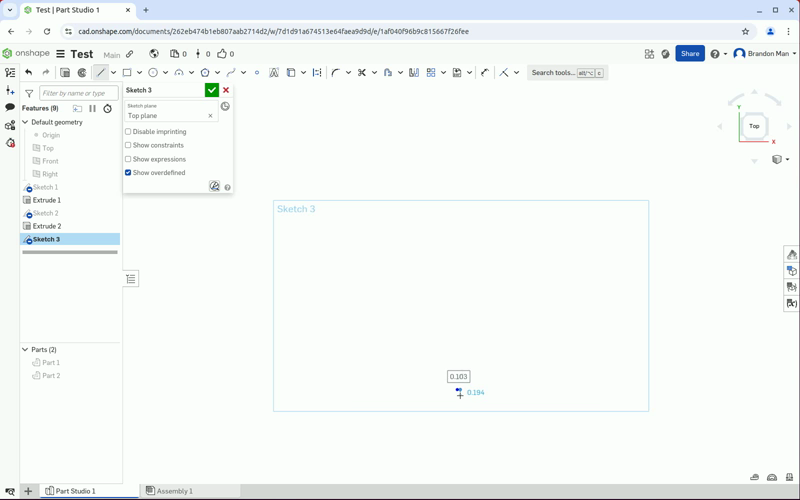
scroll(6)
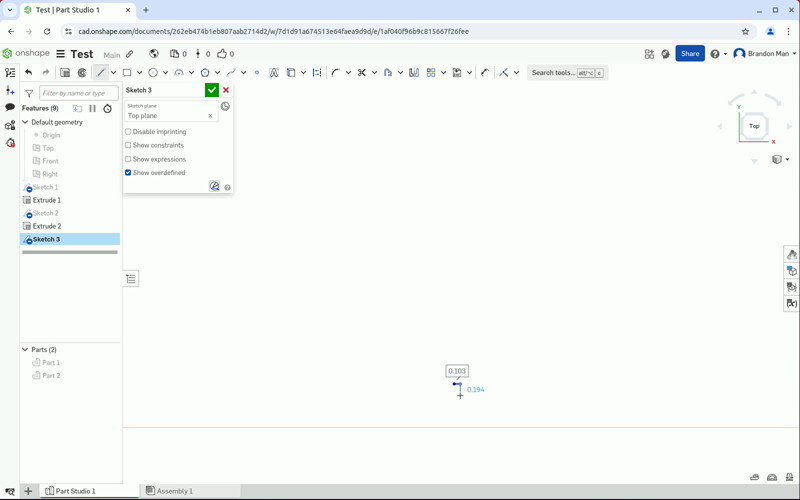
click(460, 395)
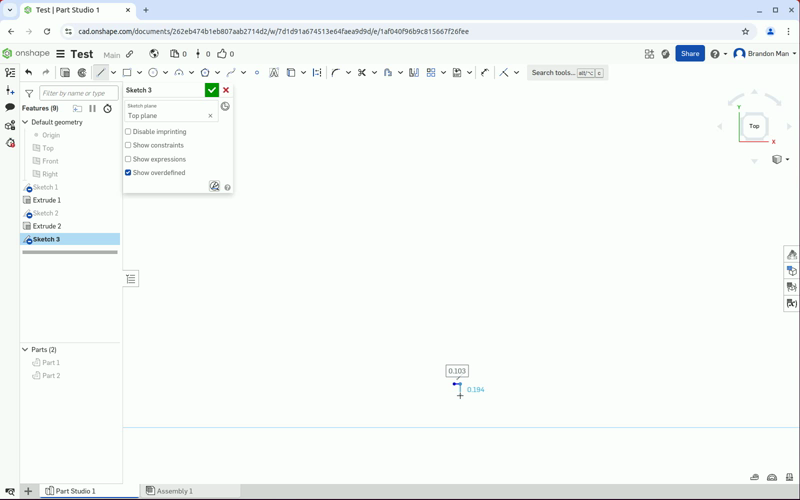
scroll(-6)
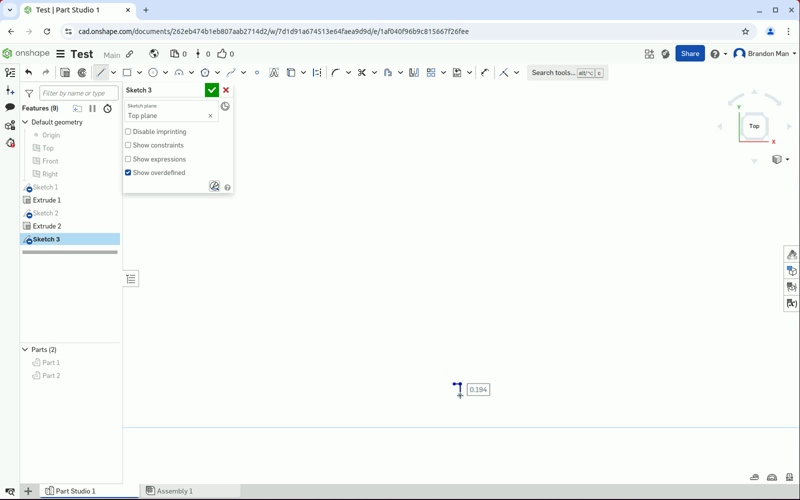
scroll(-6)
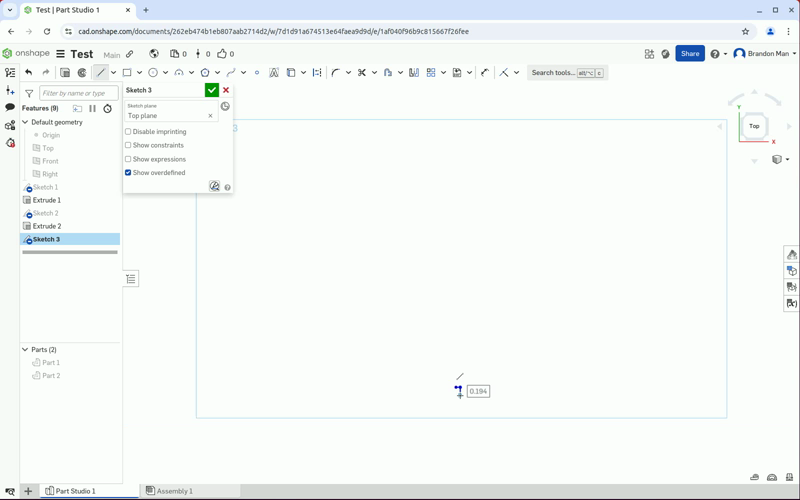
scroll(-6)
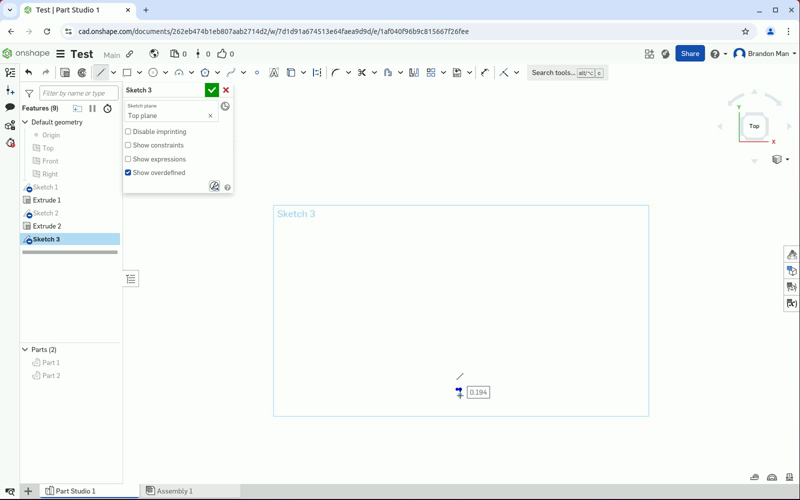
scroll(-6)
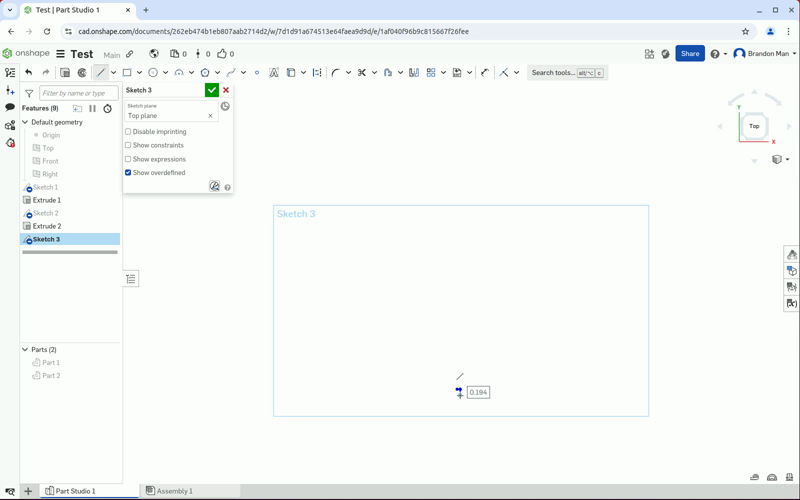
scroll(-6)
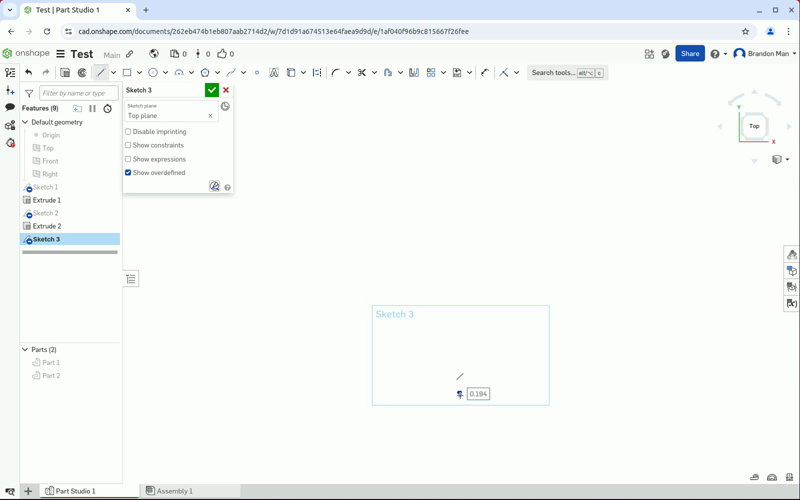
scroll(-6)
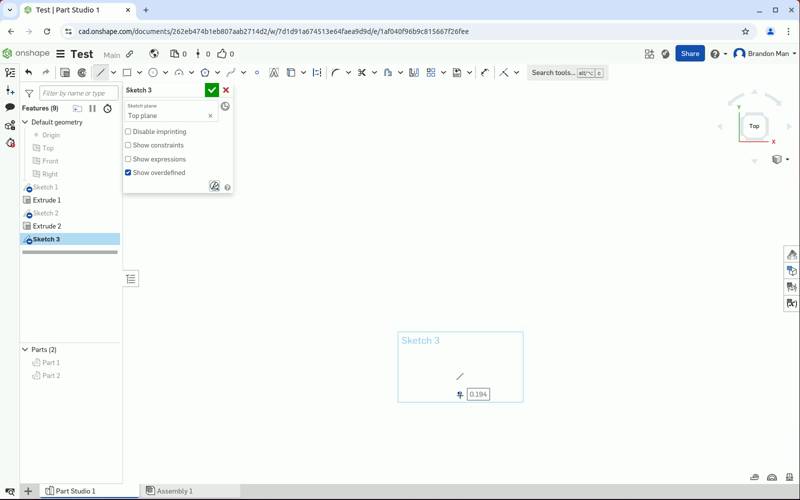
scroll(-6)
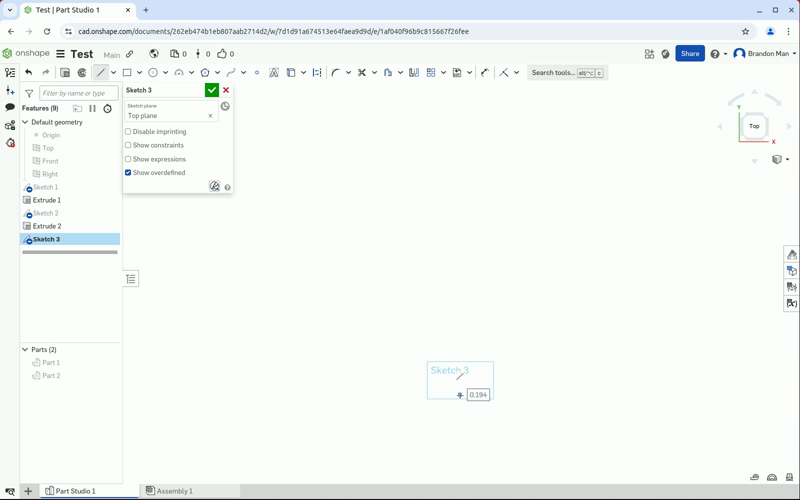
key_up(shift)
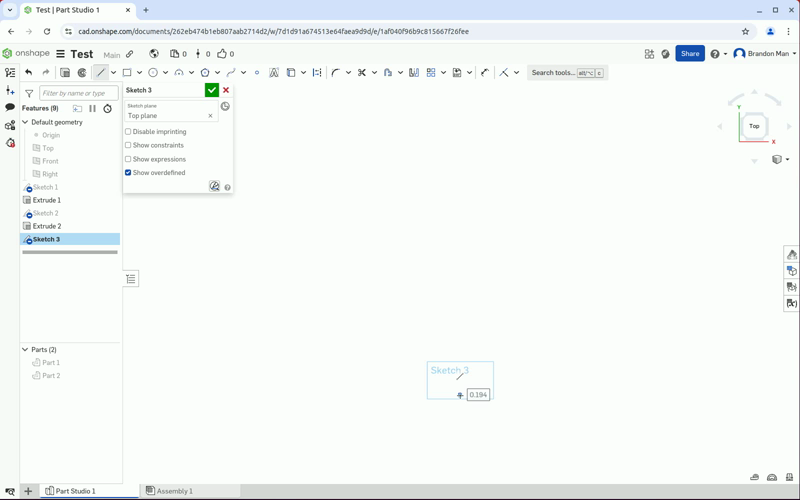
key(esc)
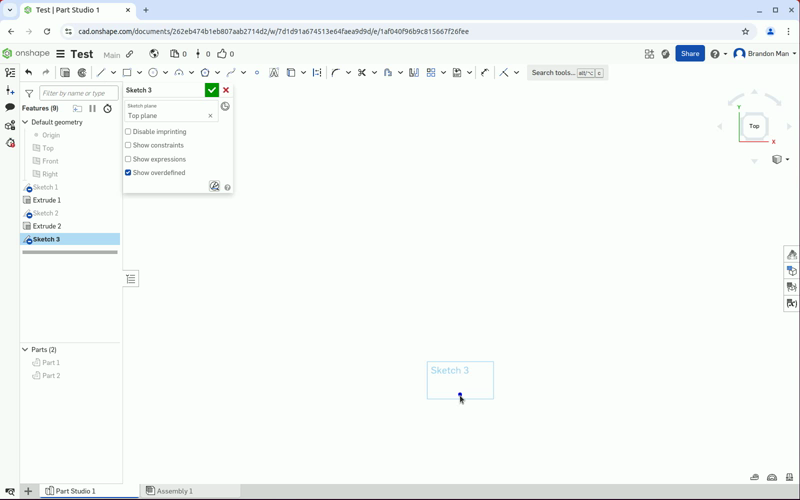
key(a)
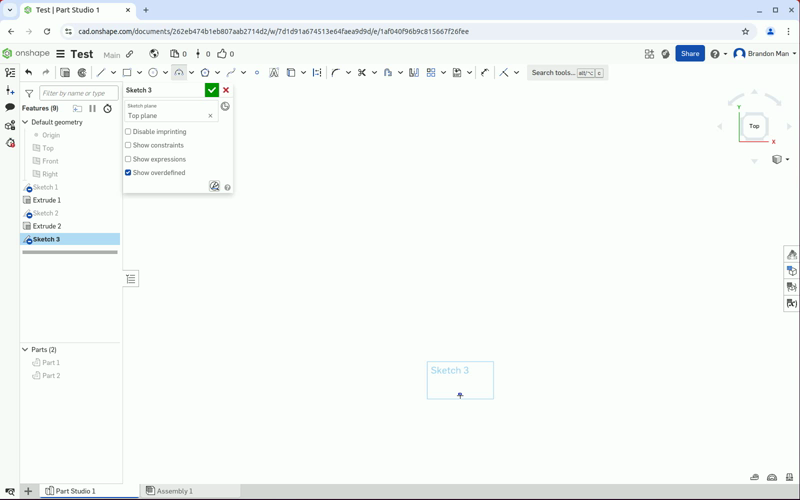
mouse_move(460, 395)
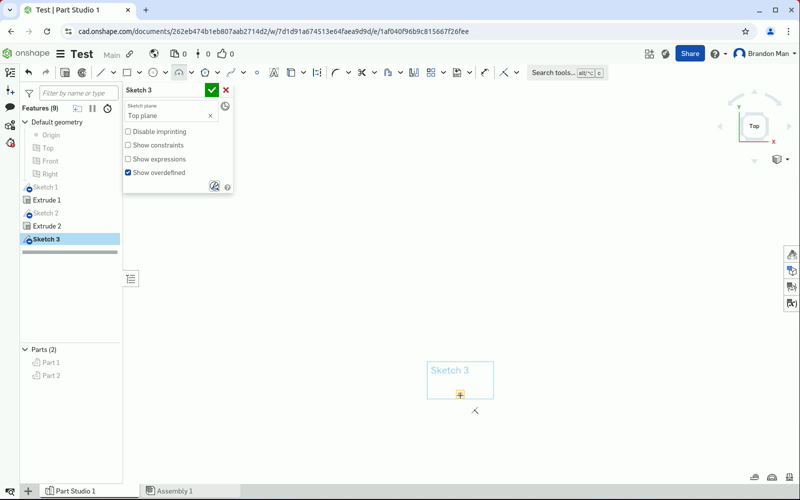
scroll(6)
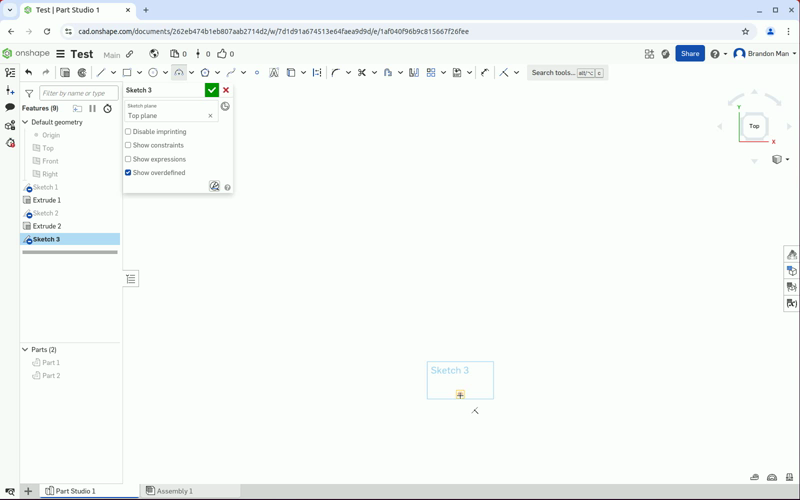
scroll(6)
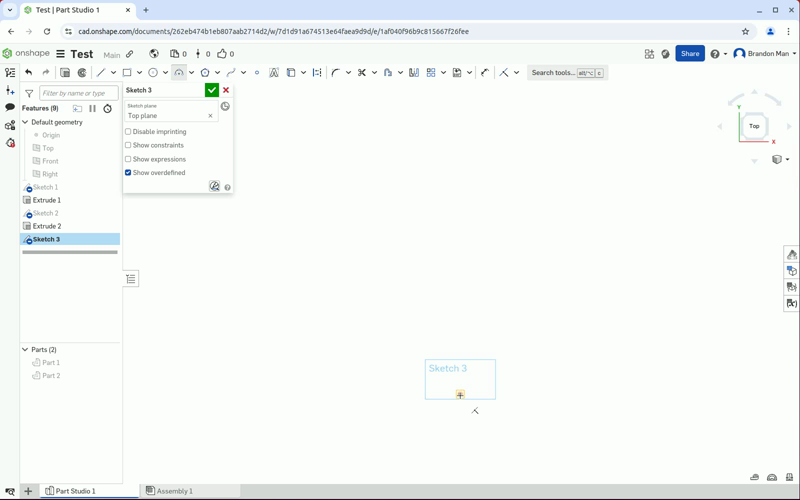
scroll(6)
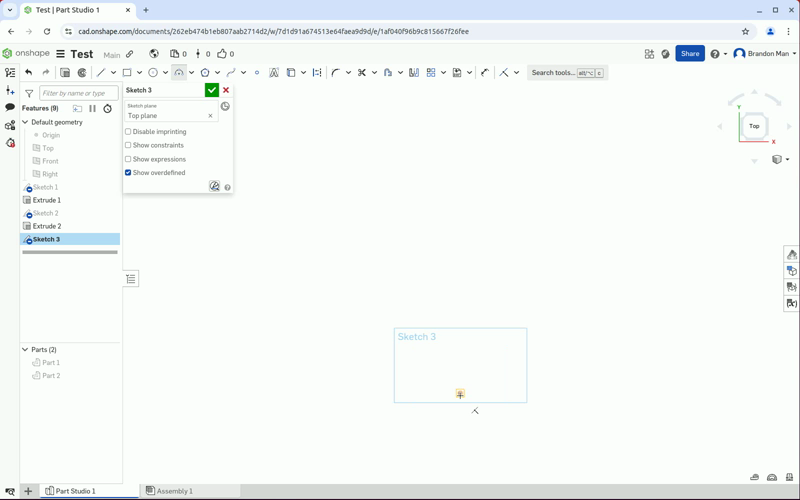
scroll(6)
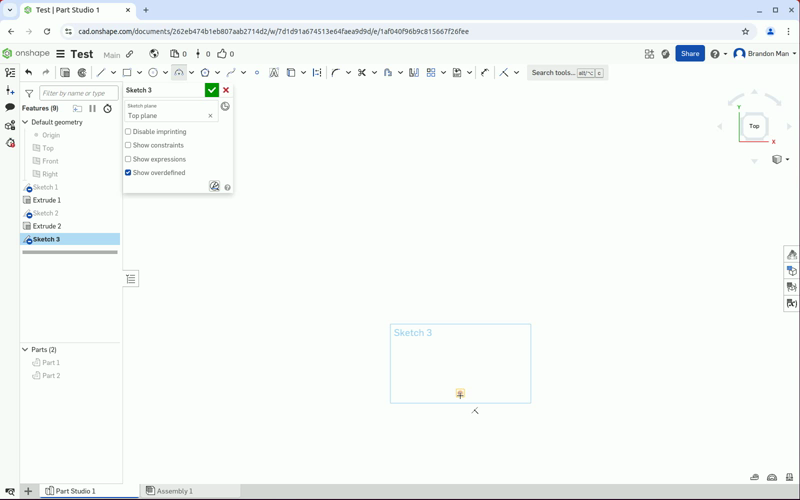
scroll(6)
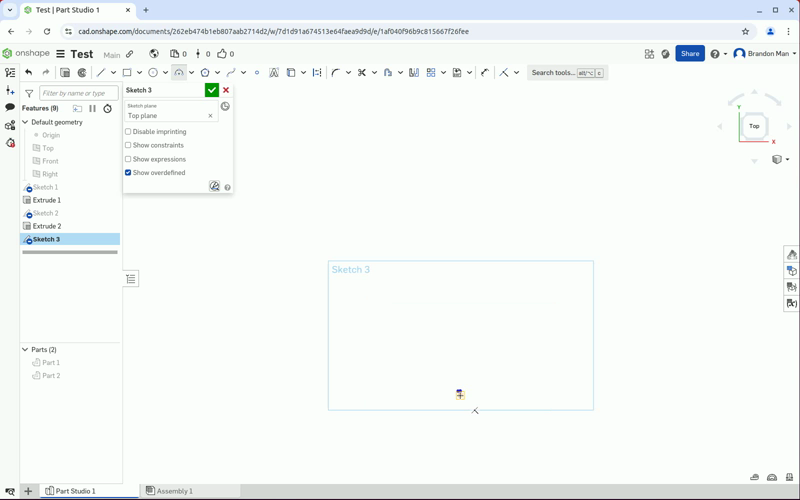
scroll(6)
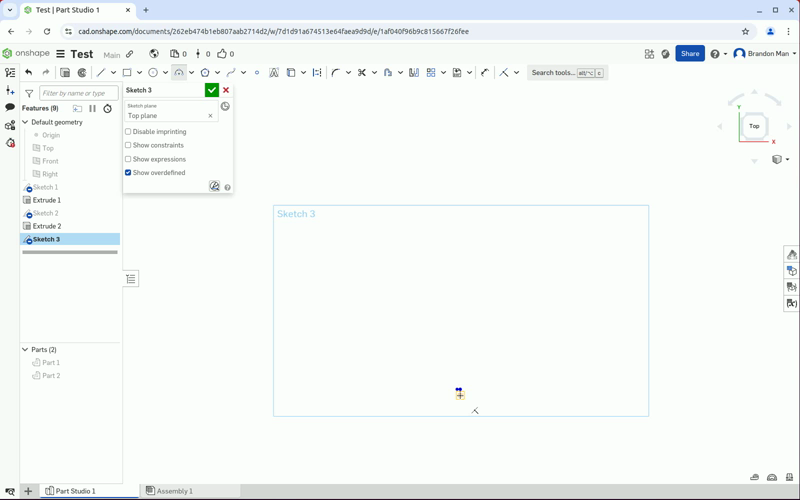
scroll(6)
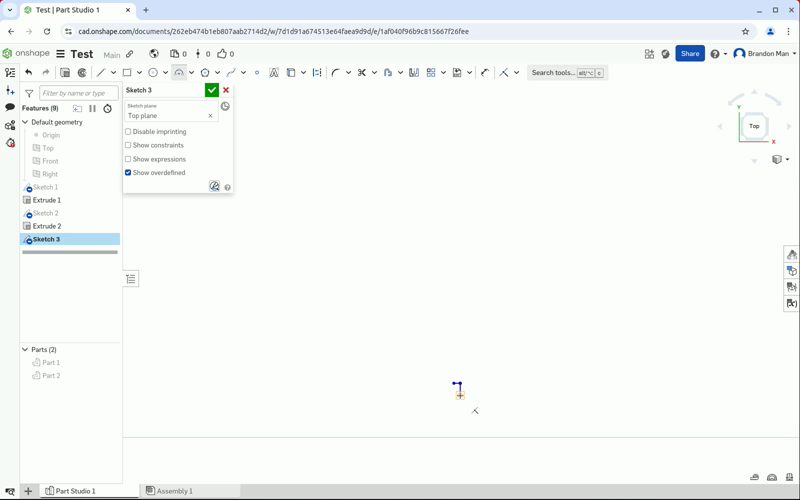
click(460, 395)
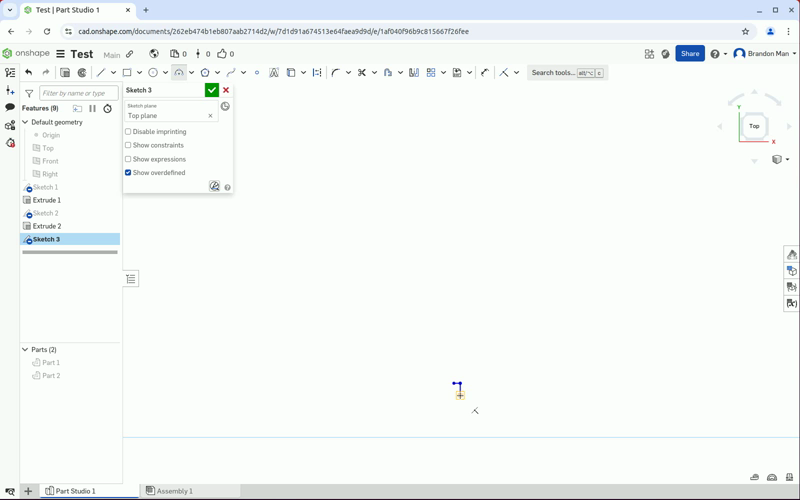
scroll(-6)
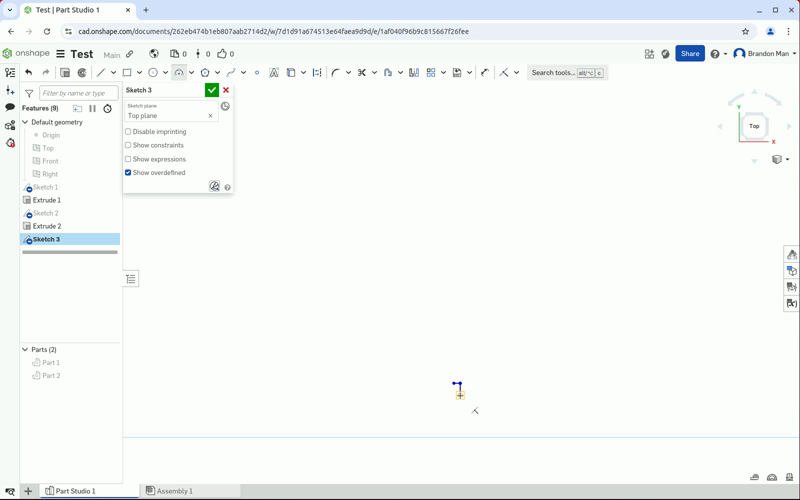
scroll(-6)
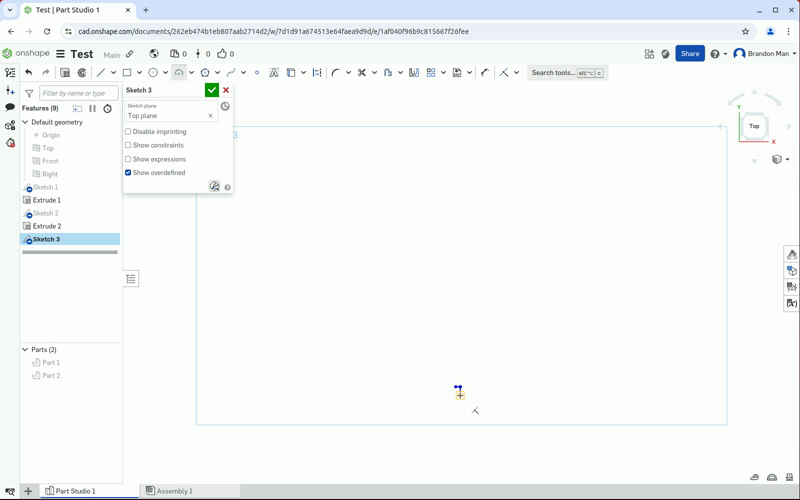
scroll(-6)
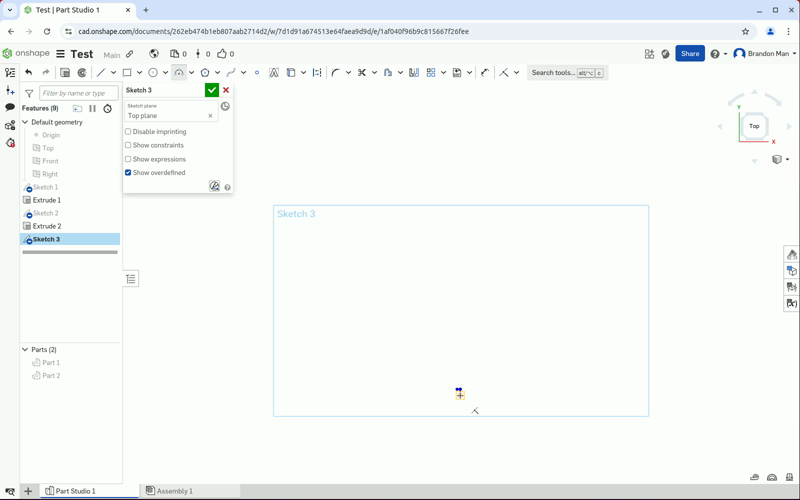
scroll(-6)
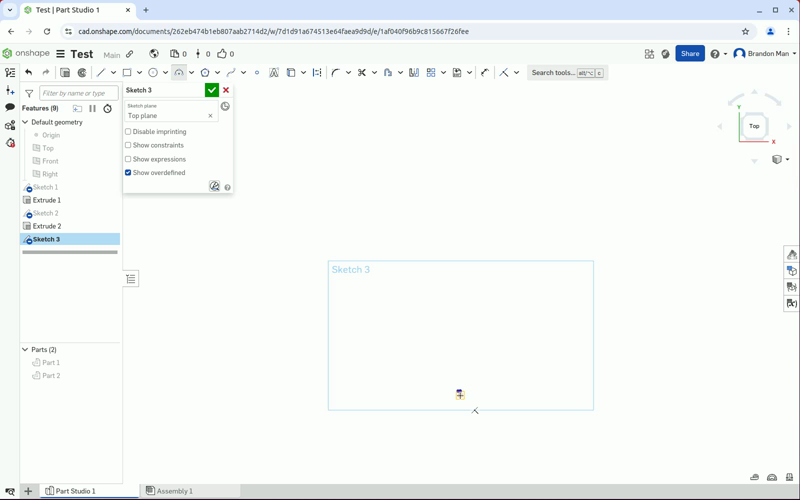
scroll(-6)
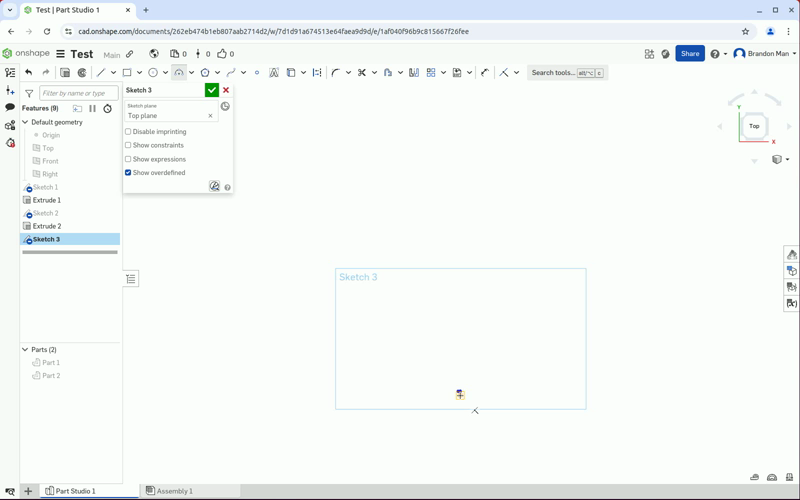
scroll(-6)
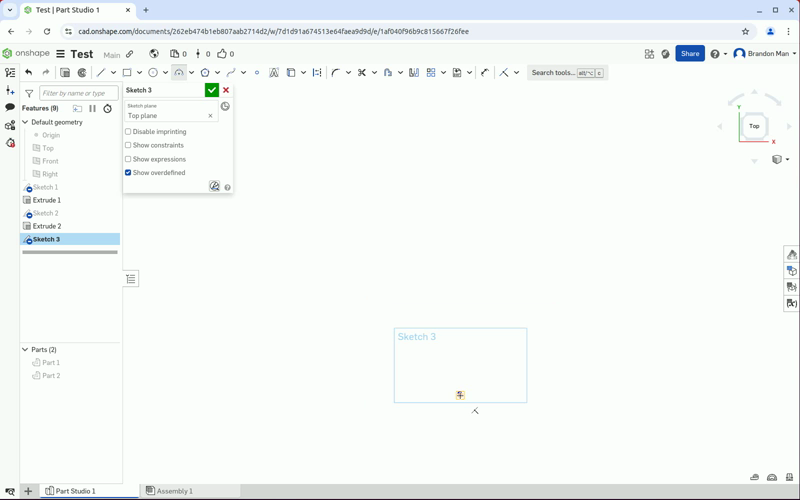
scroll(-6)
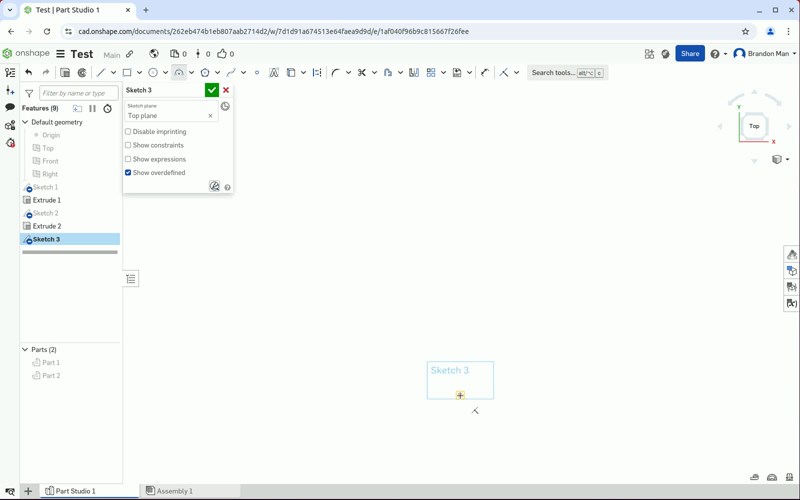
key_down(shift)
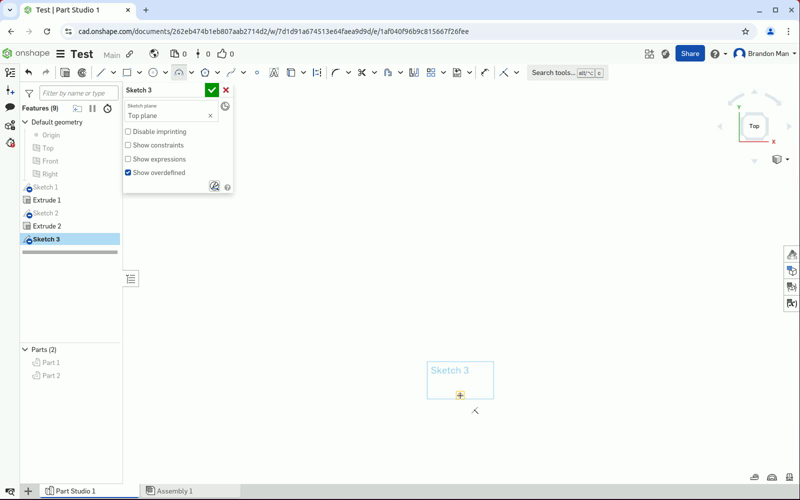
mouse_move(459, 294)
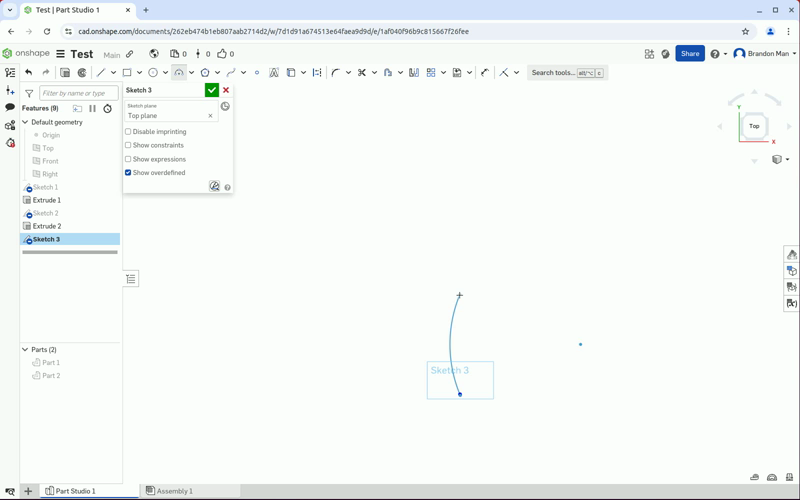
click(459, 294)
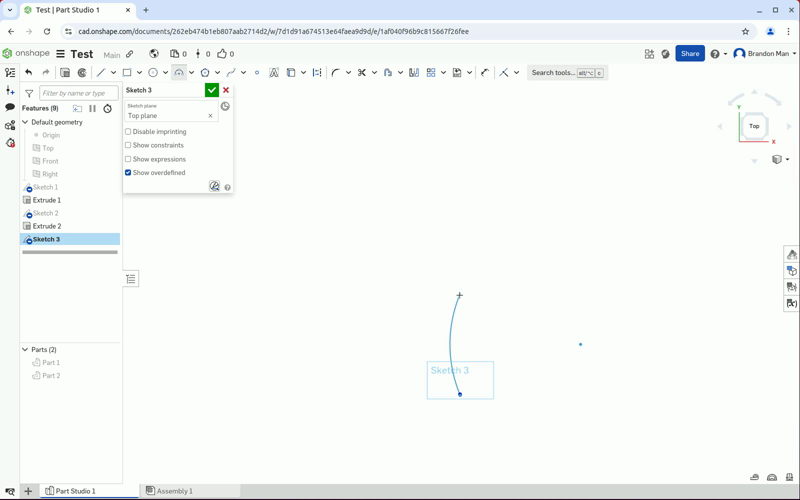
mouse_move(410, 345)
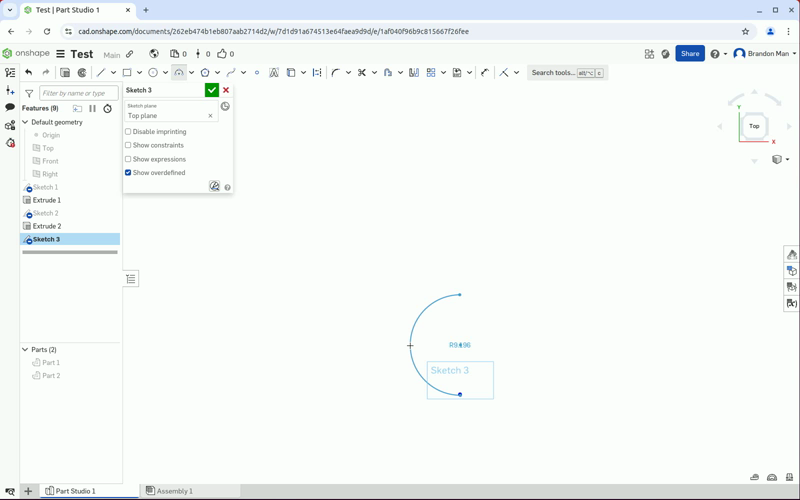
click(410, 345)
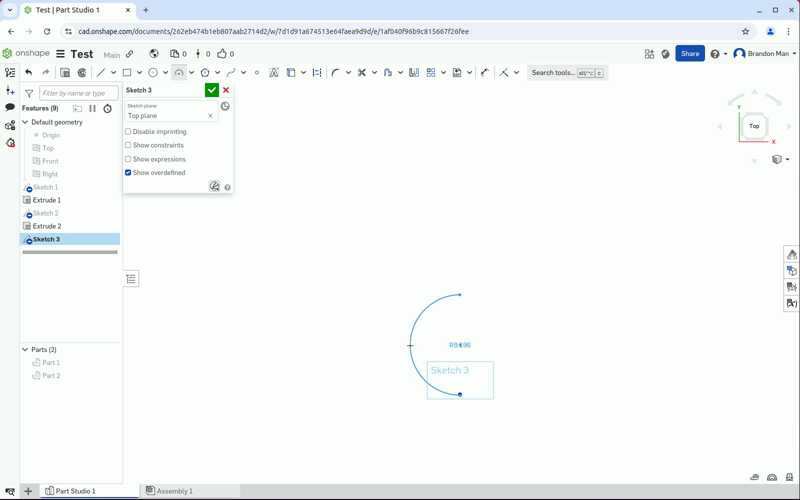
key_up(shift)
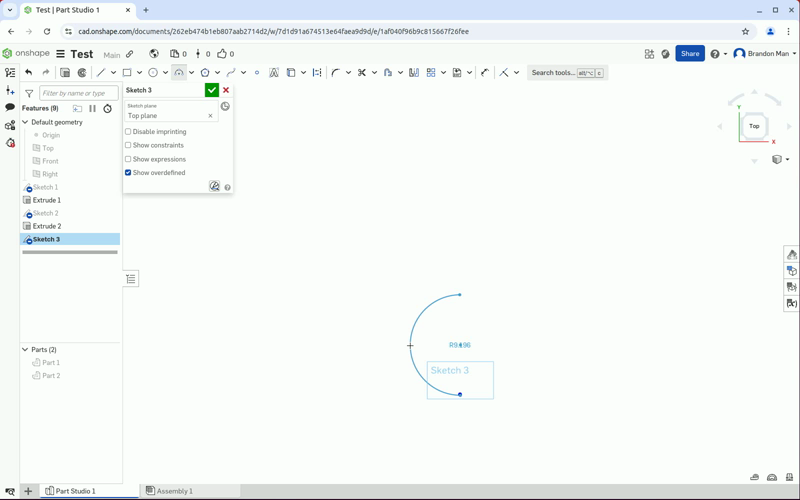
key(esc)
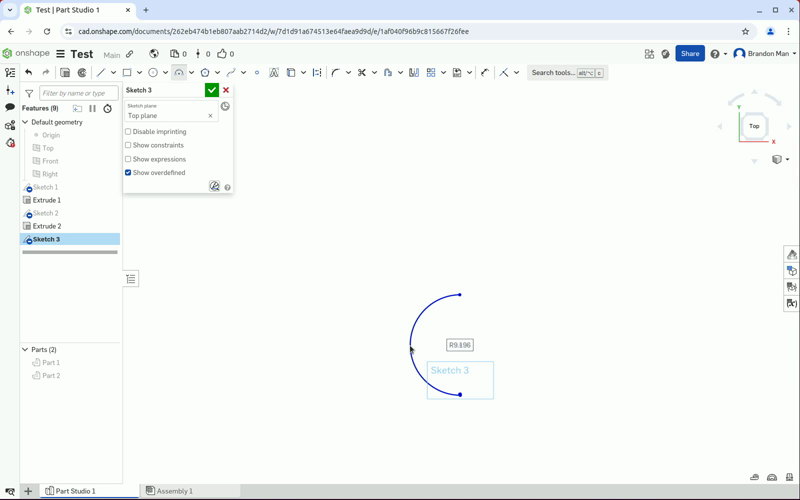
key(l)
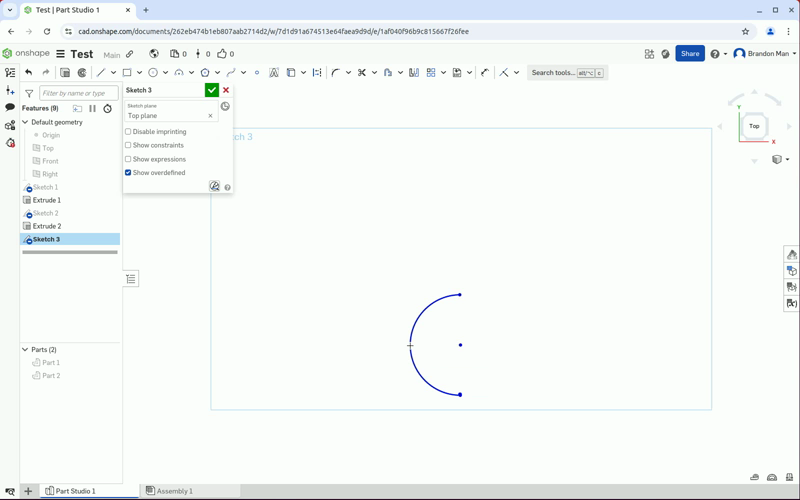
mouse_move(459, 294)
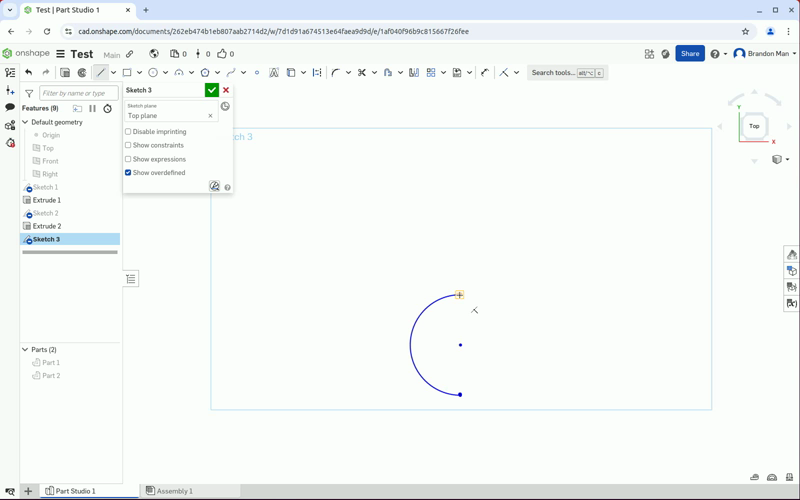
click(459, 294)
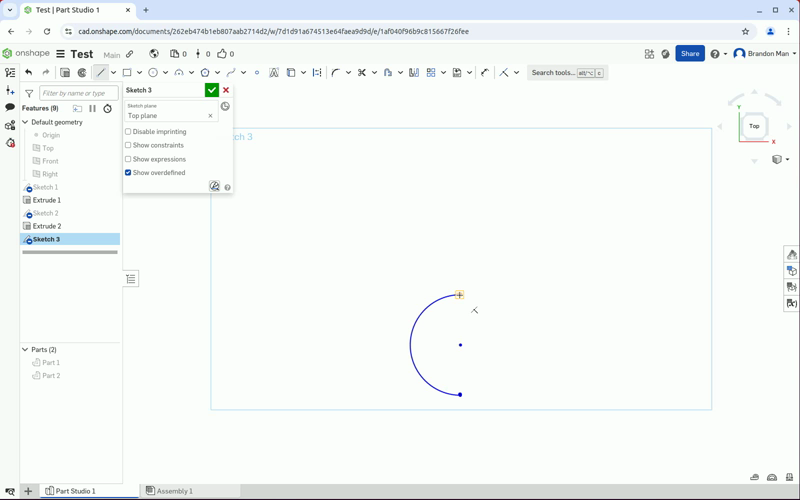
key_down(shift)
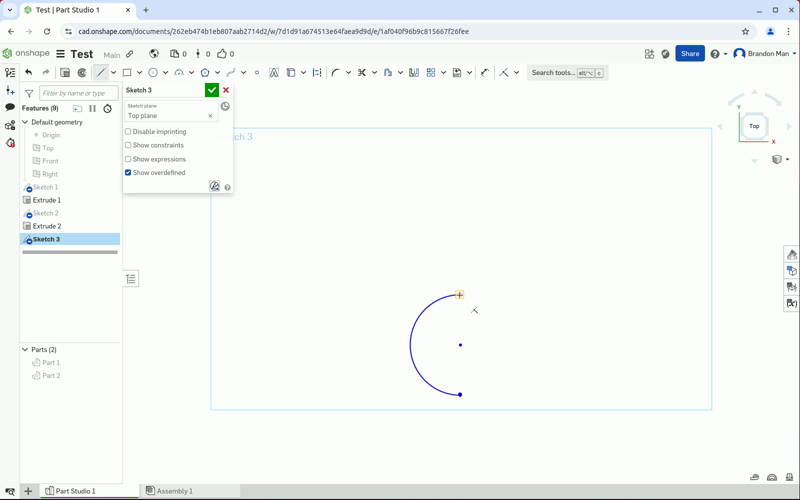
mouse_move(489, 294)
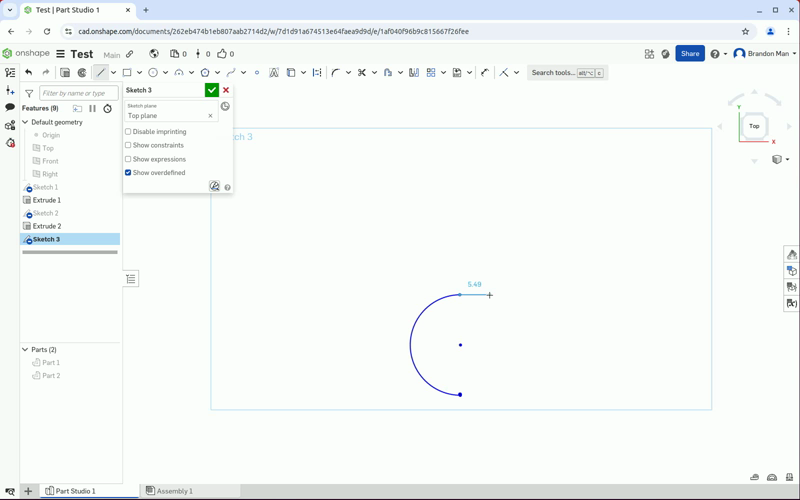
mouse_move(459, 301)
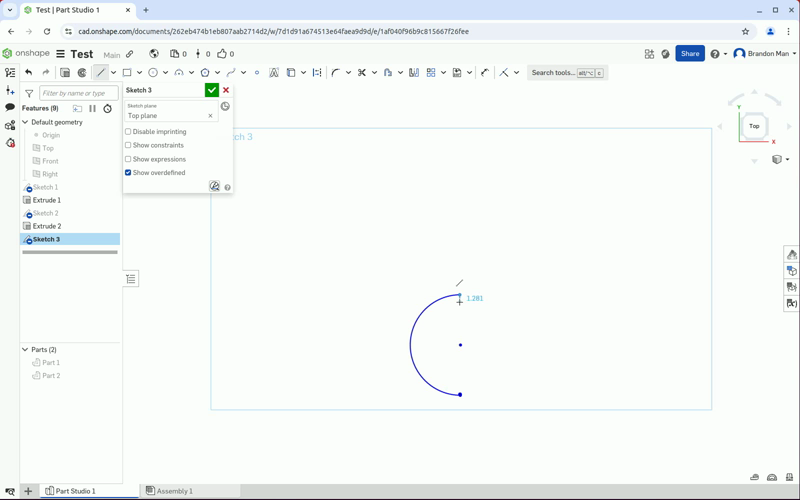
scroll(6)
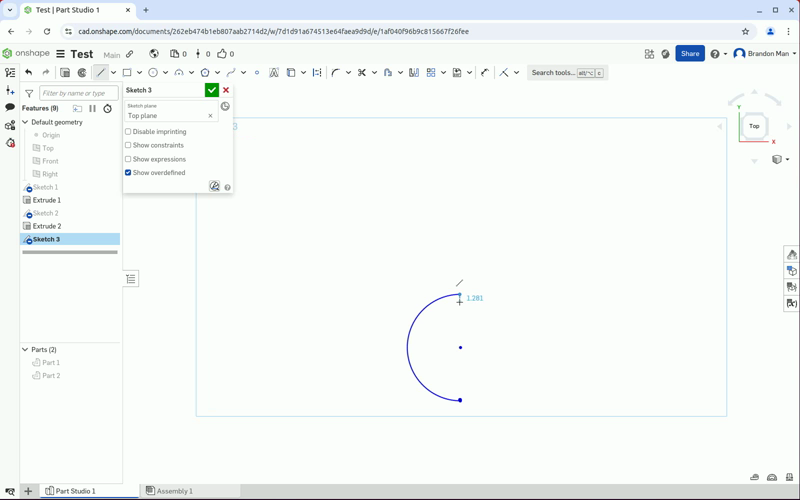
scroll(6)
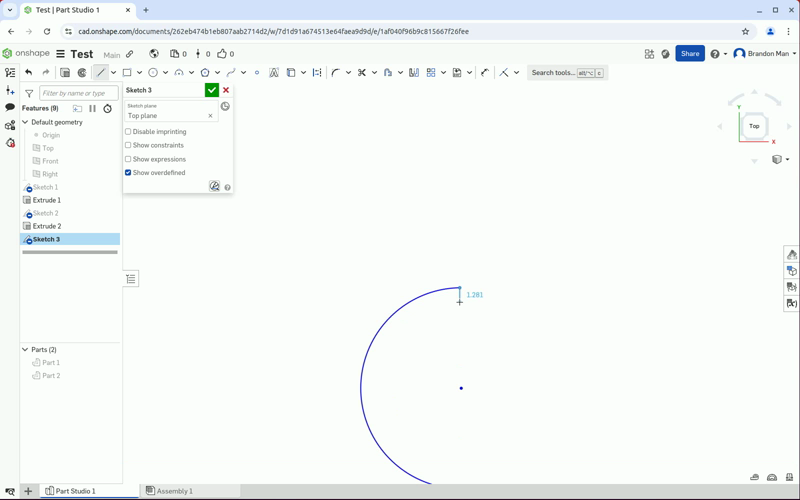
scroll(6)
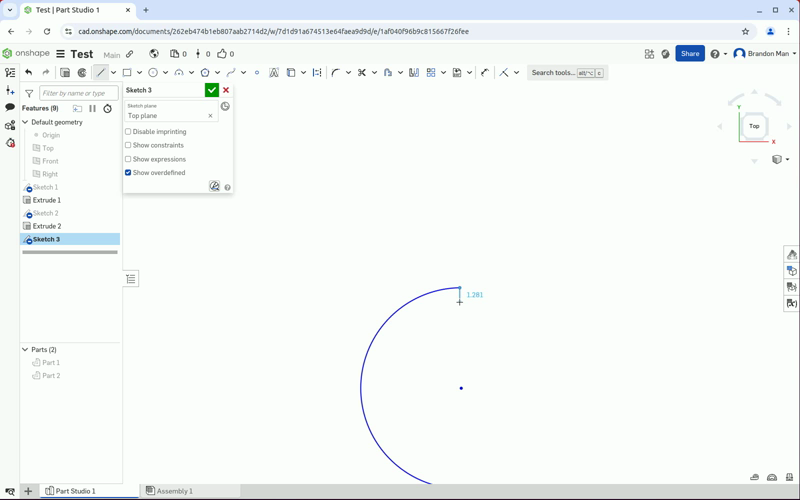
scroll(6)
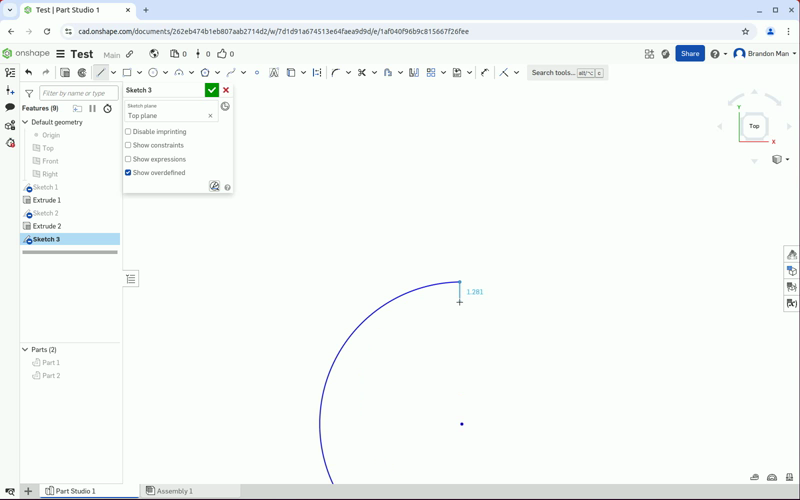
scroll(6)
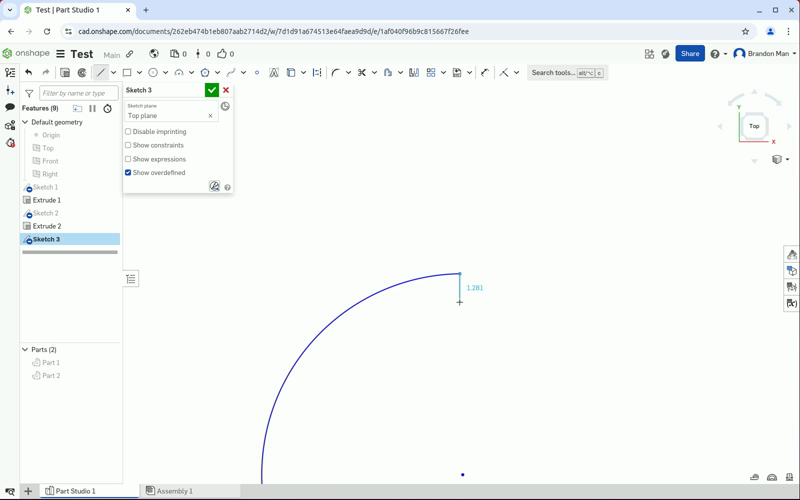
scroll(6)
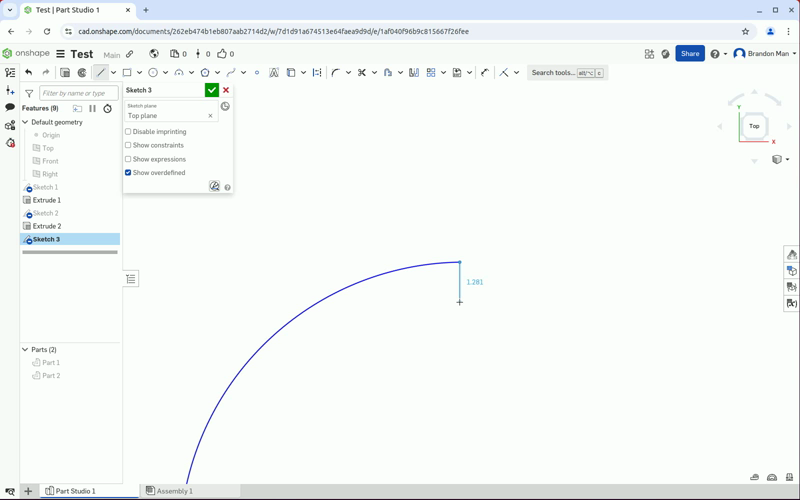
scroll(6)
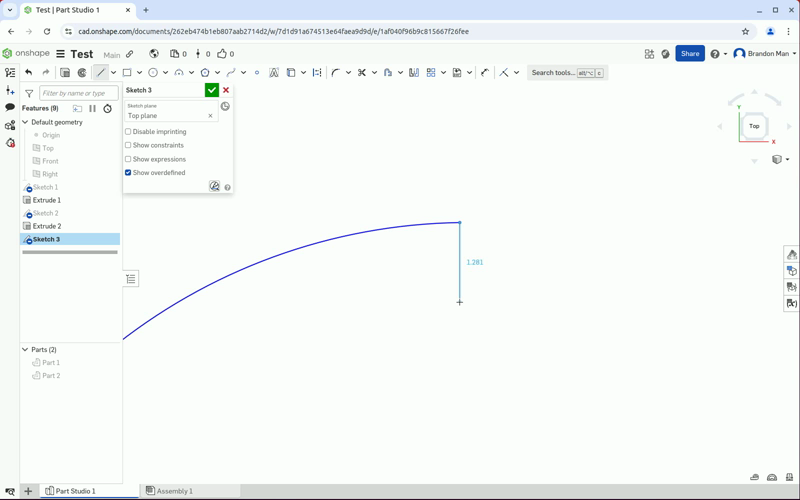
click(459, 301)
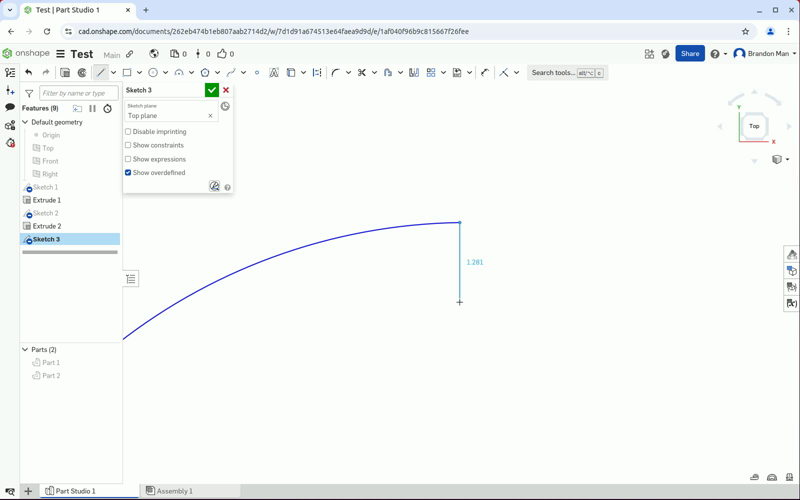
scroll(-6)
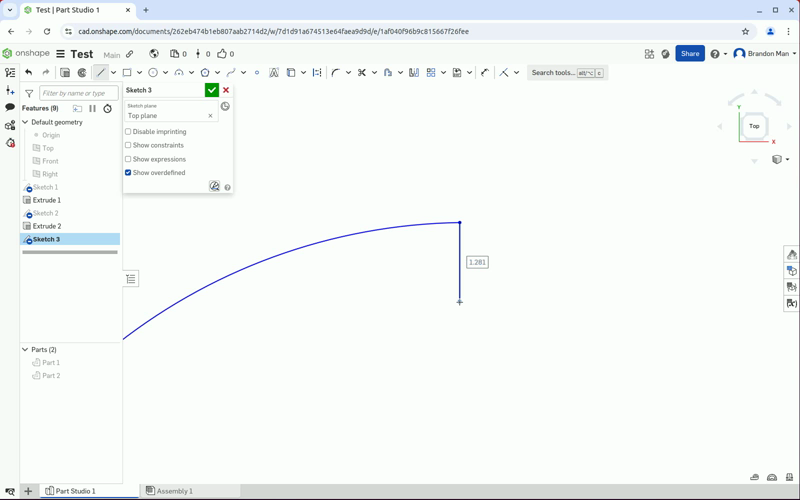
scroll(-6)
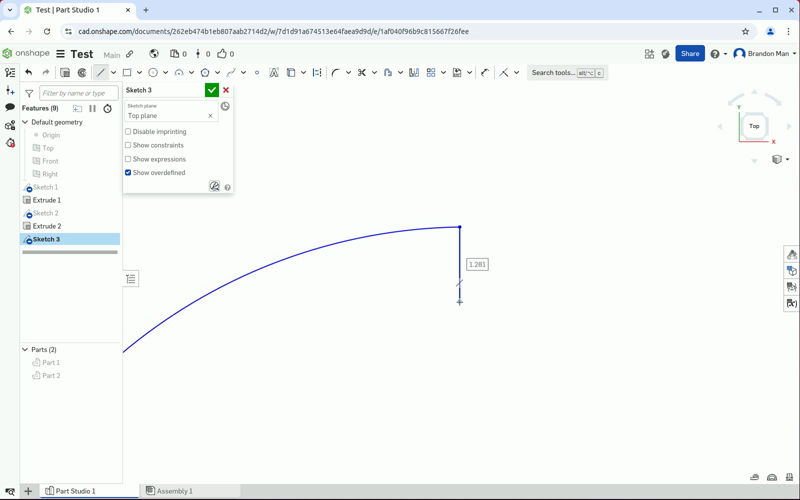
scroll(-6)
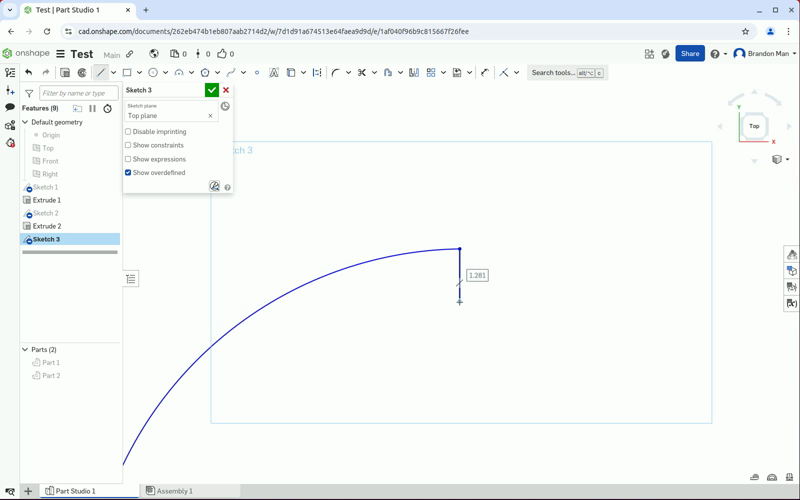
scroll(-6)
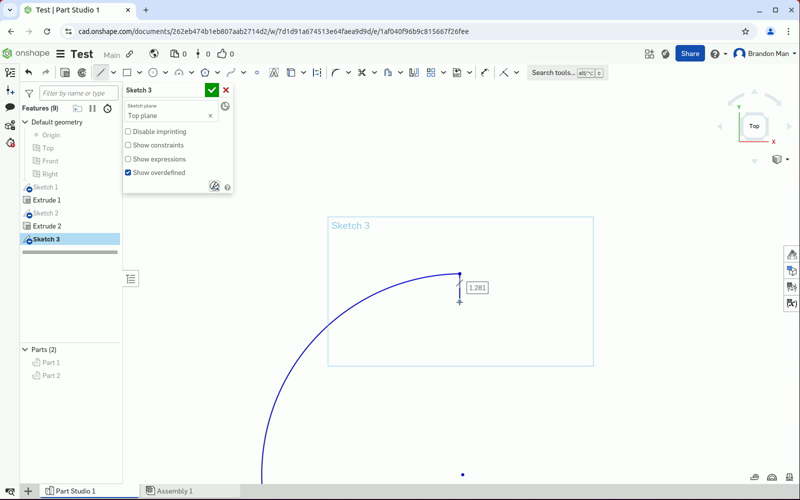
scroll(-6)
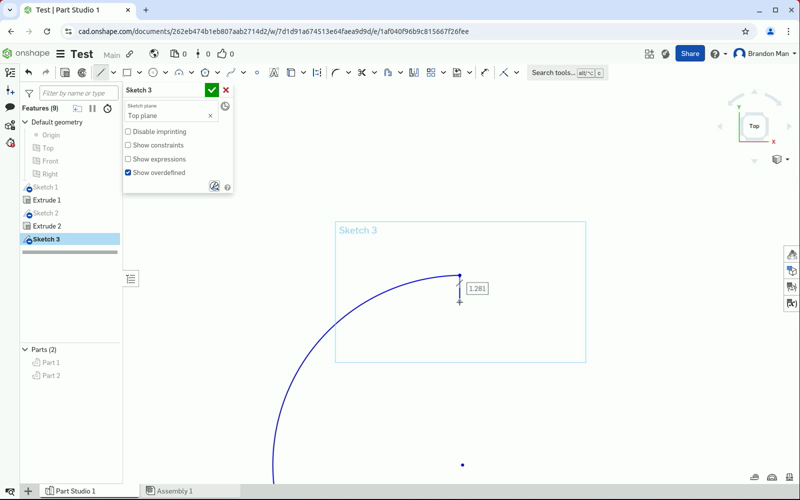
scroll(-6)
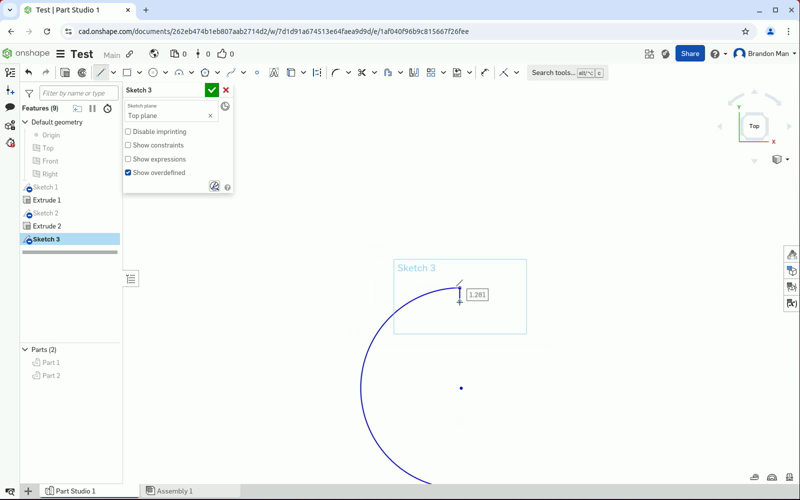
scroll(-6)
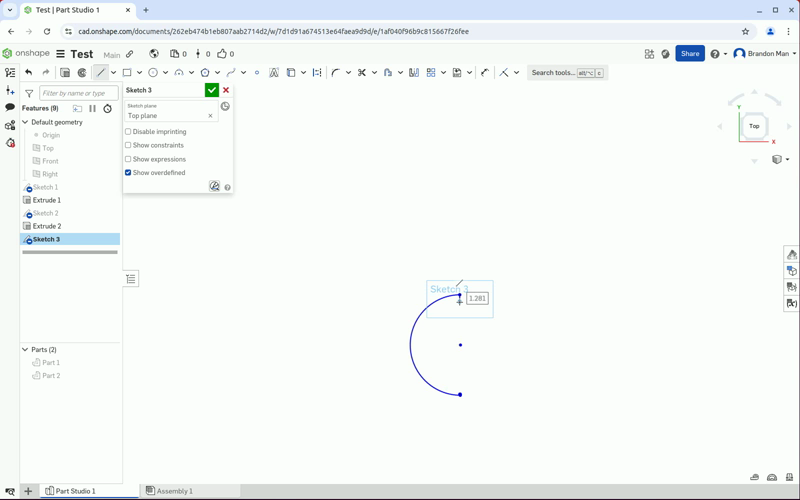
key_up(shift)
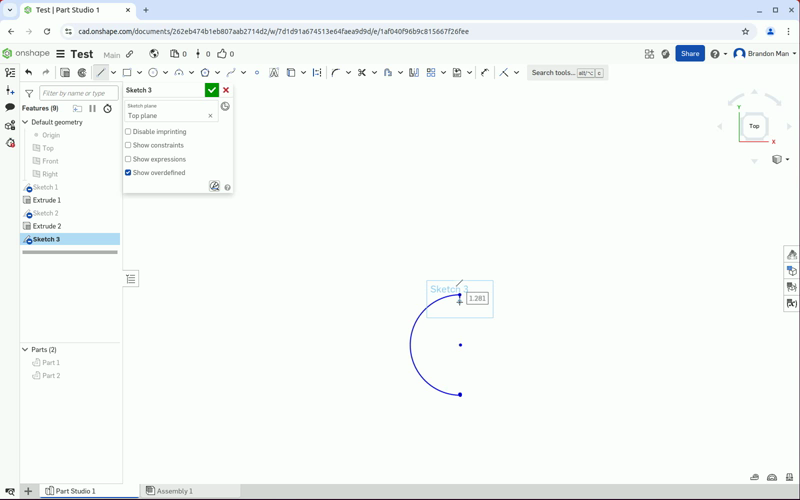
key(esc)
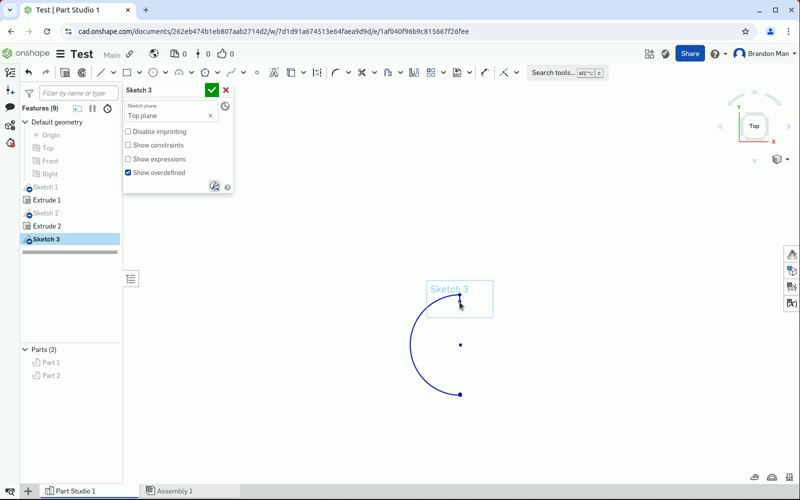
key(a)
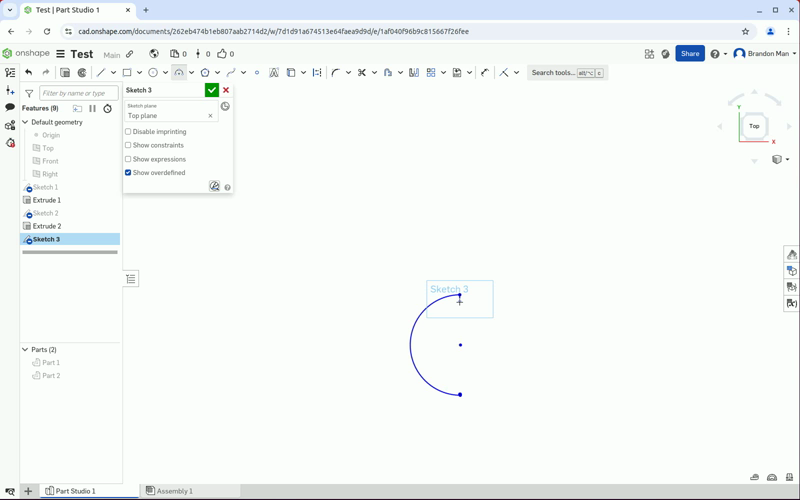
mouse_move(459, 301)
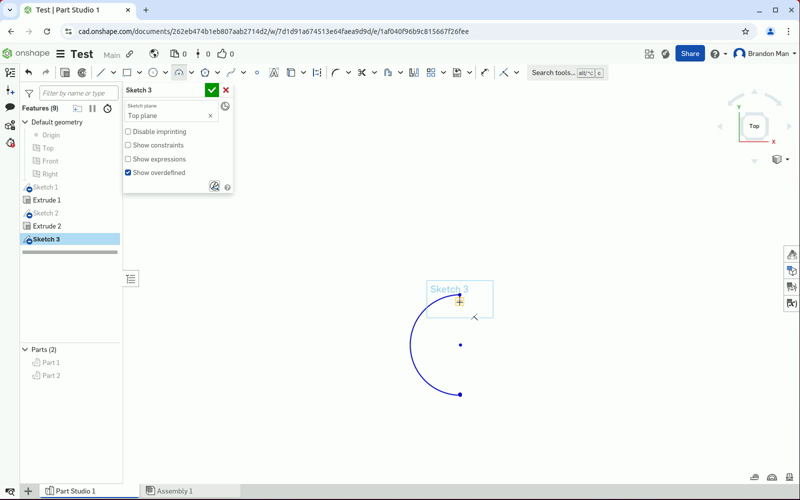
click(459, 301)
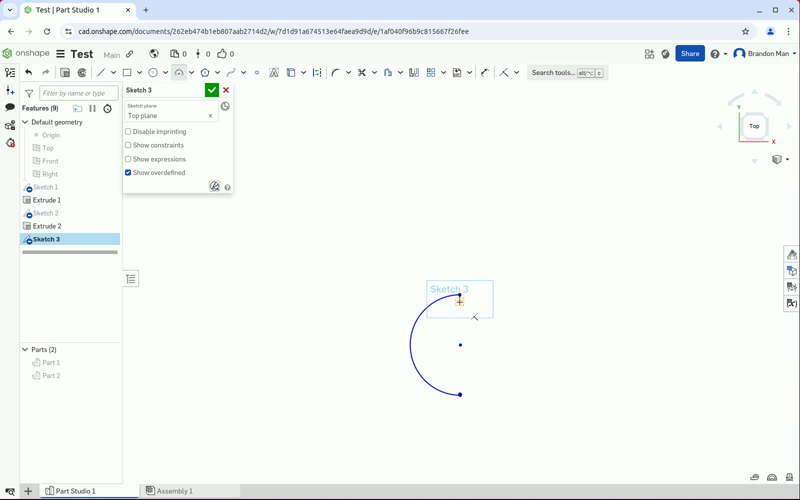
key_down(shift)
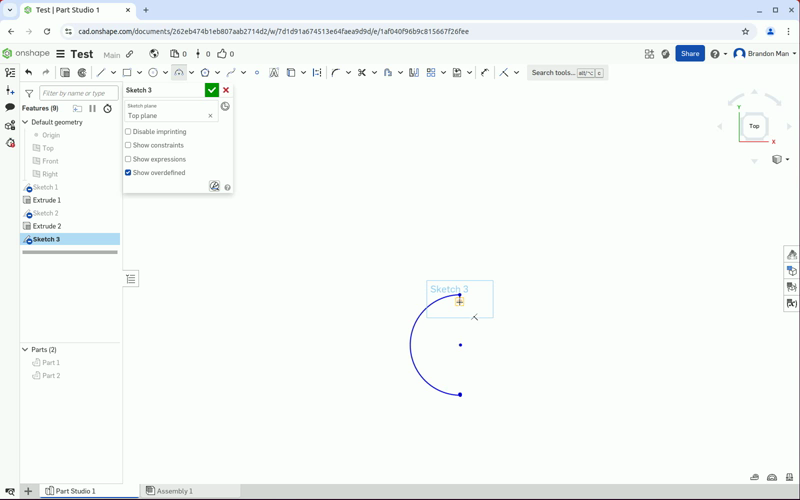
mouse_move(459, 387)
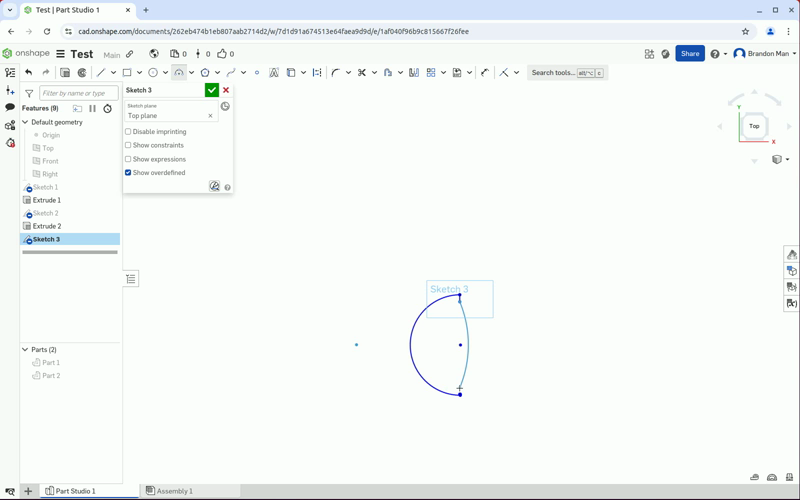
click(459, 387)
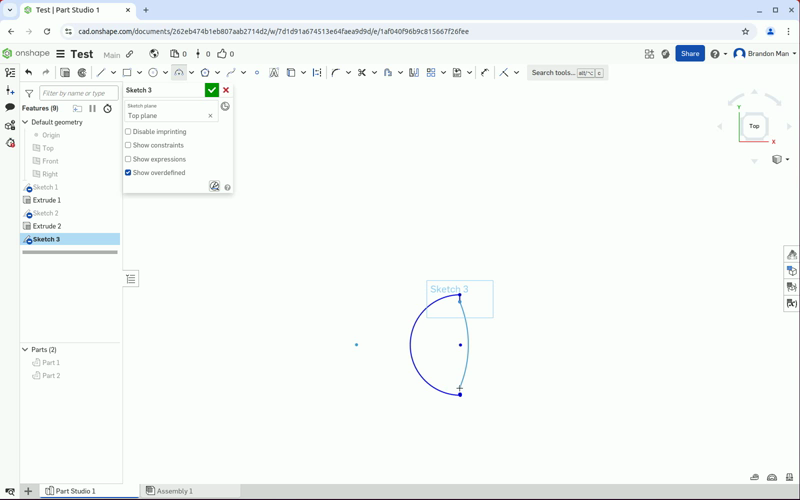
mouse_move(416, 345)
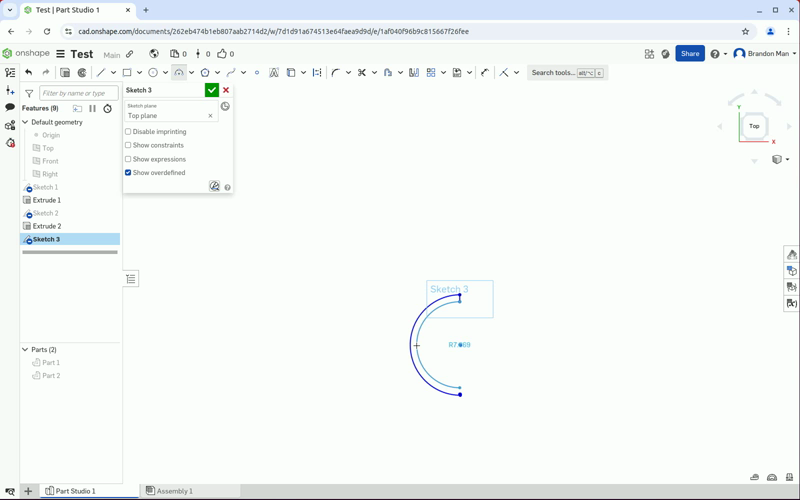
click(416, 345)
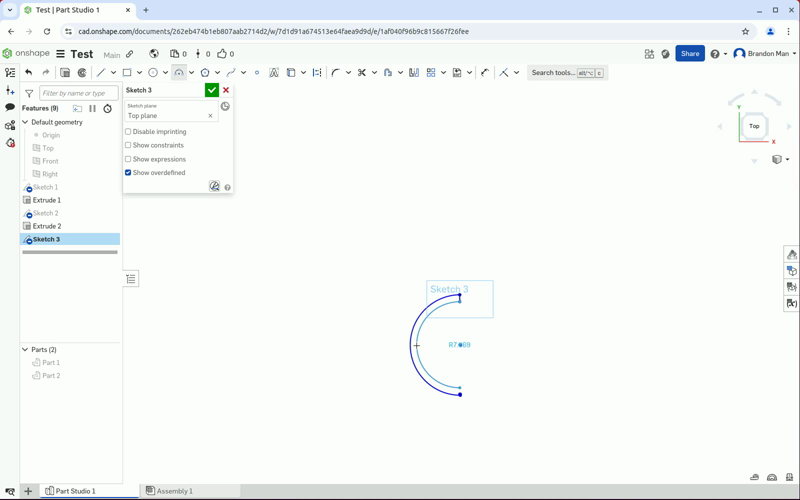
key_up(shift)
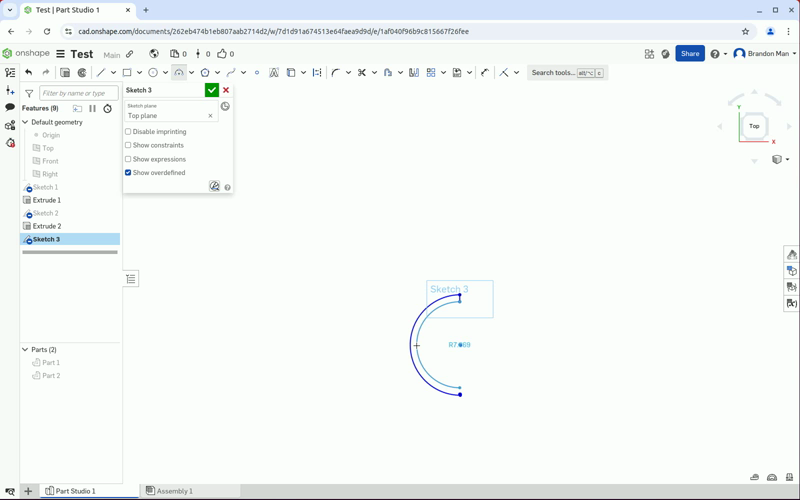
key(esc)
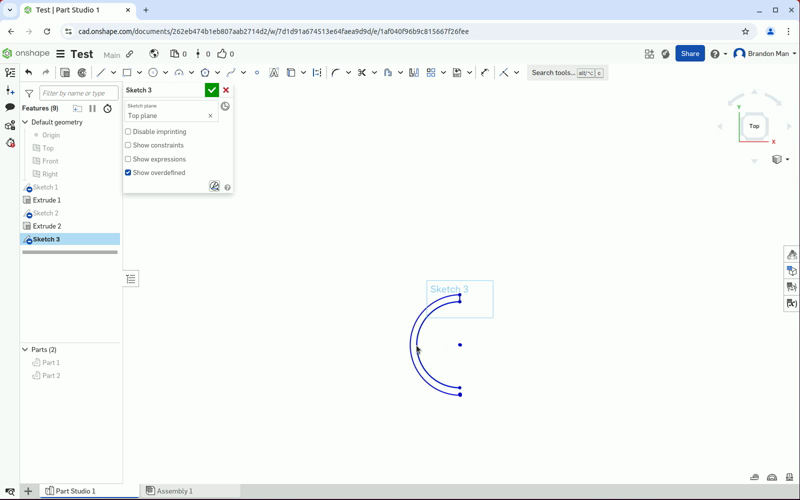
key(l)
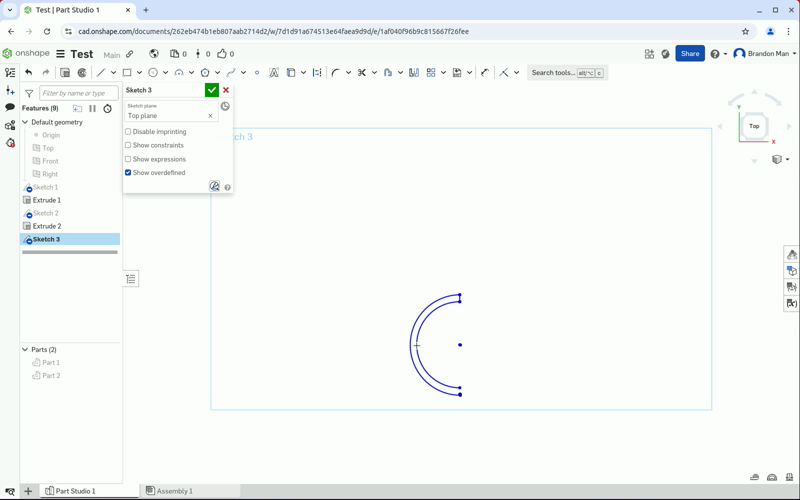
mouse_move(459, 387)
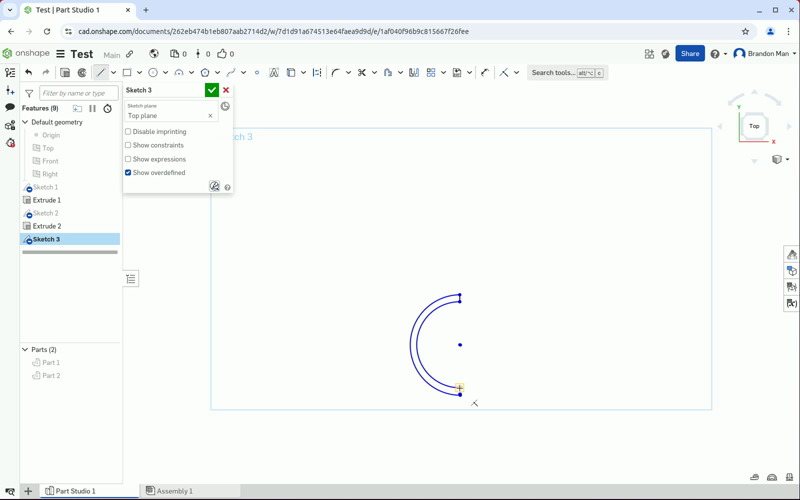
click(459, 387)
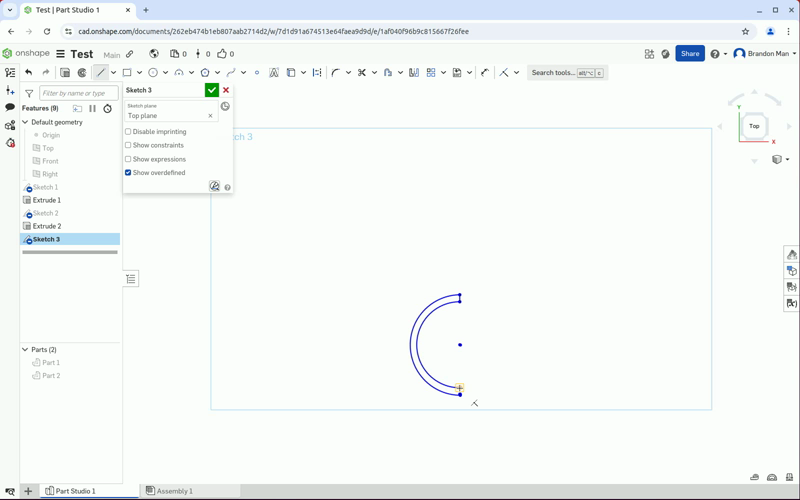
mouse_move(489, 387)
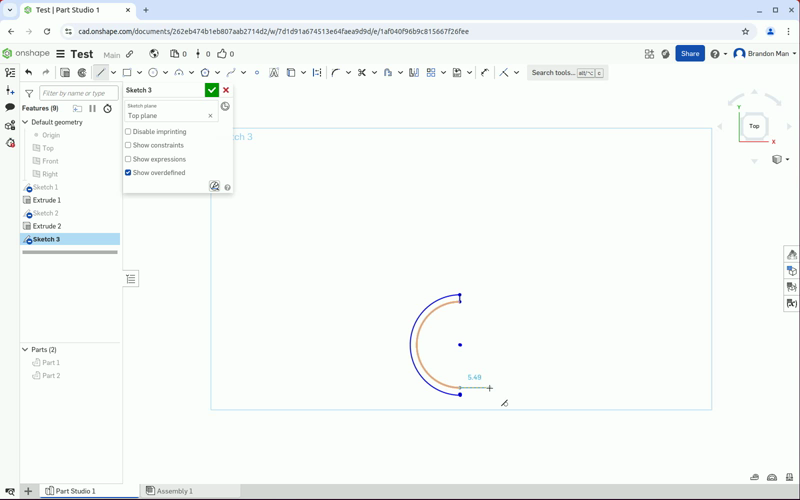
key_down(shift)
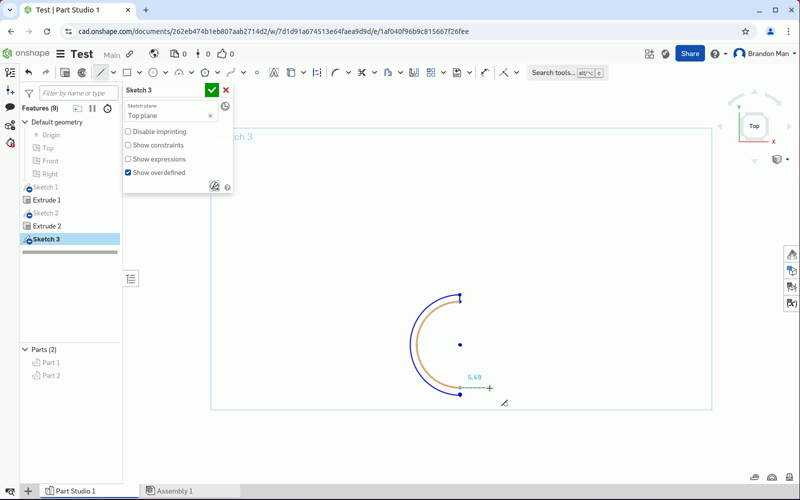
mouse_move(459, 394)
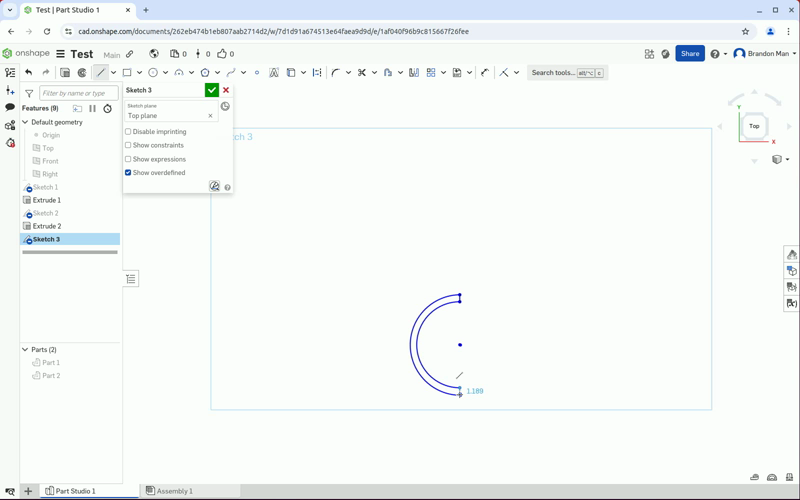
scroll(6)
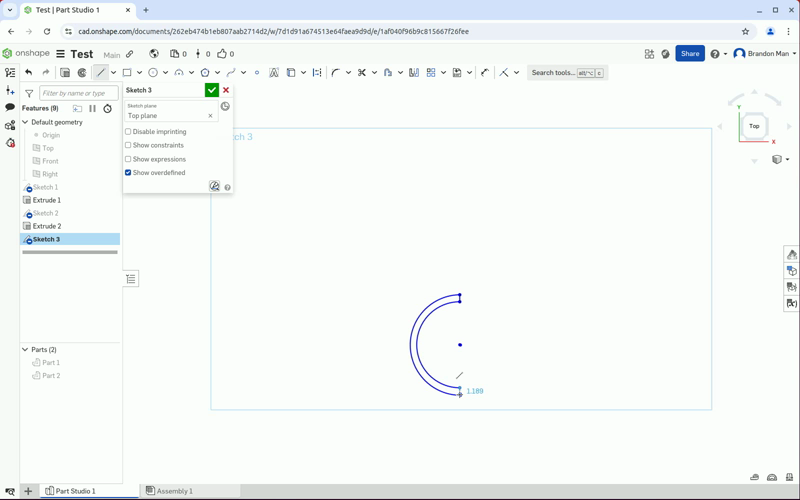
scroll(6)
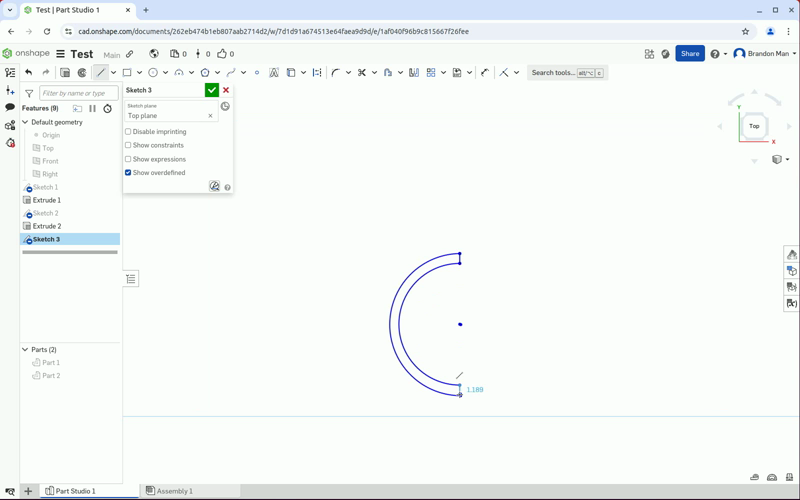
scroll(6)
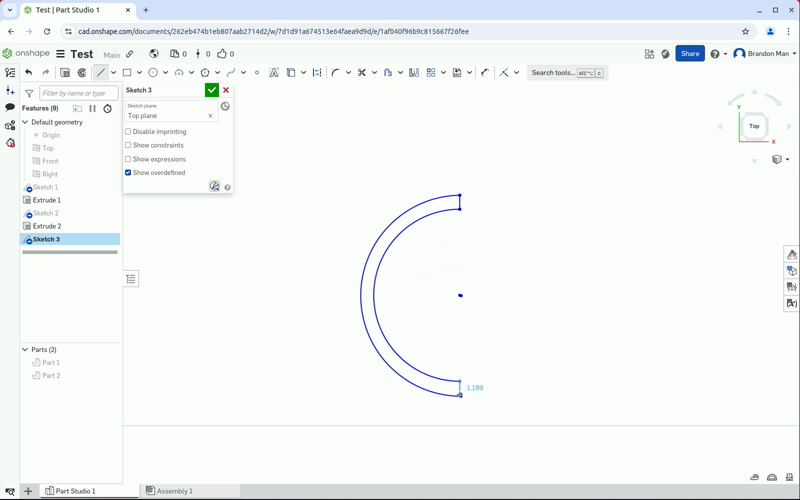
scroll(6)
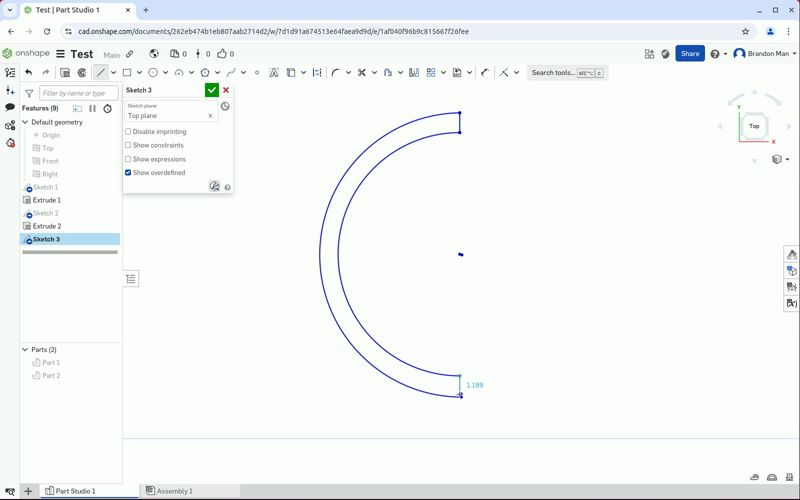
scroll(6)
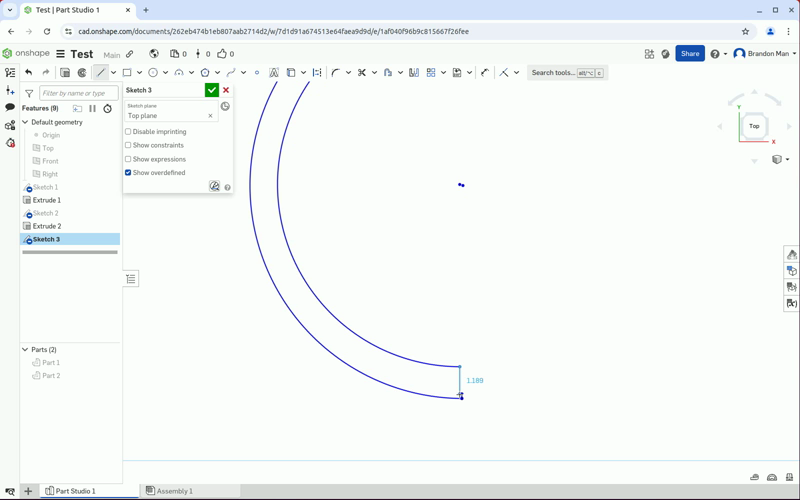
scroll(6)
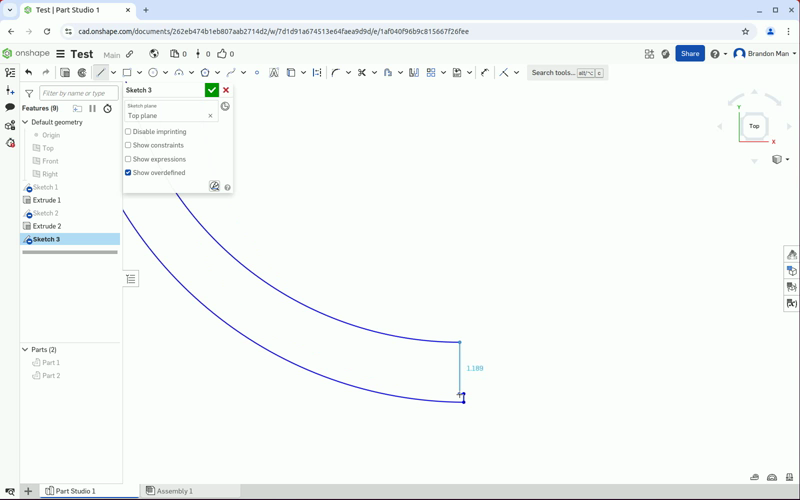
scroll(6)
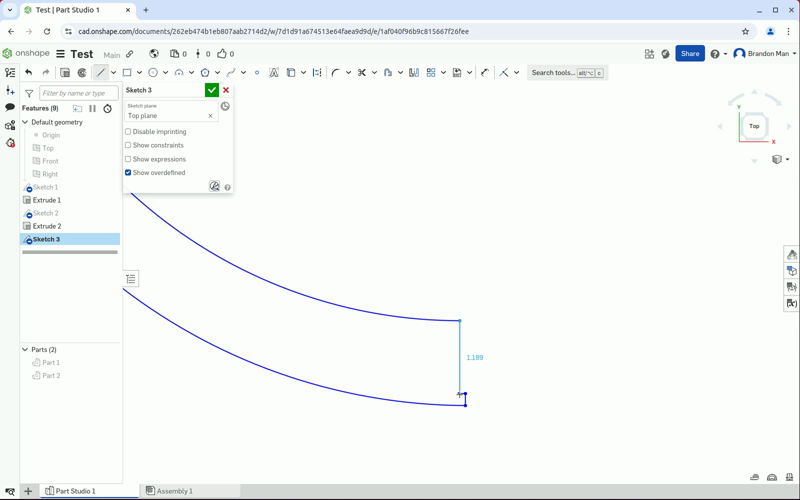
key_up(shift)
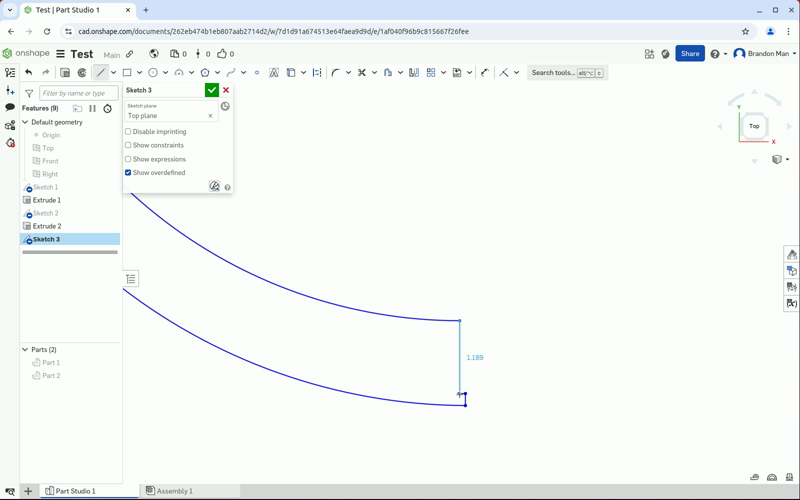
click(459, 394)
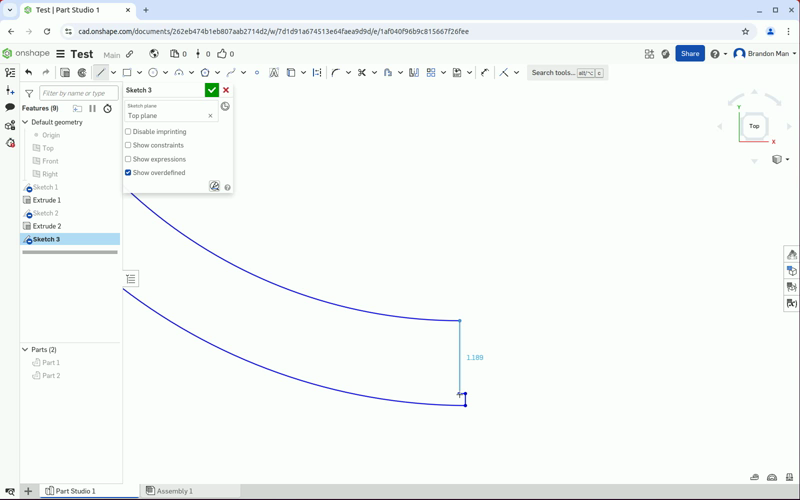
scroll(-6)
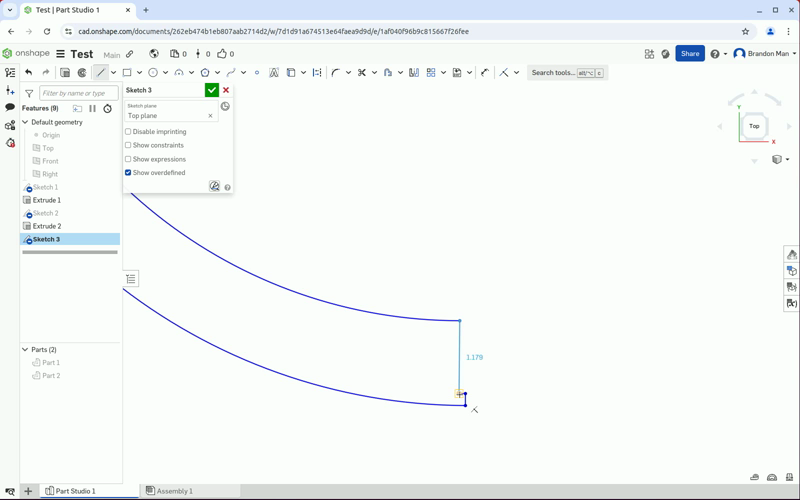
scroll(-6)
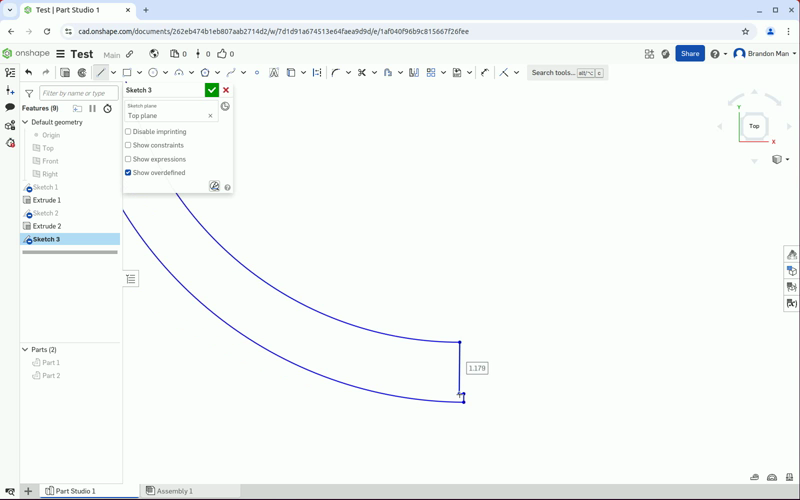
scroll(-6)
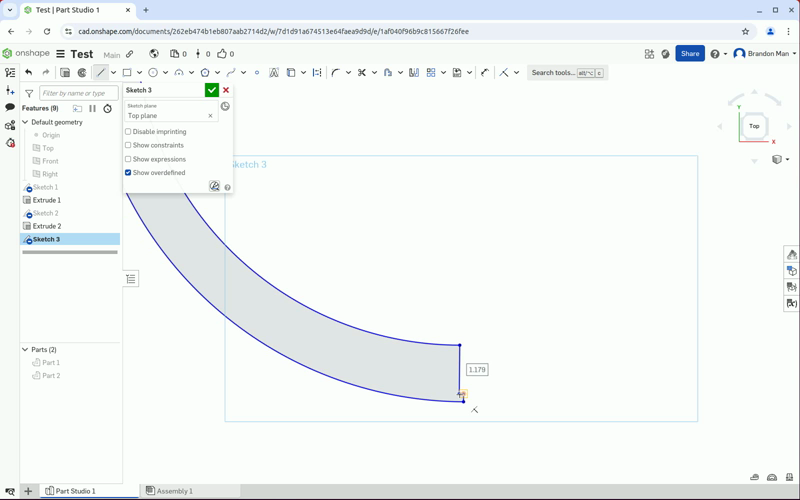
scroll(-6)
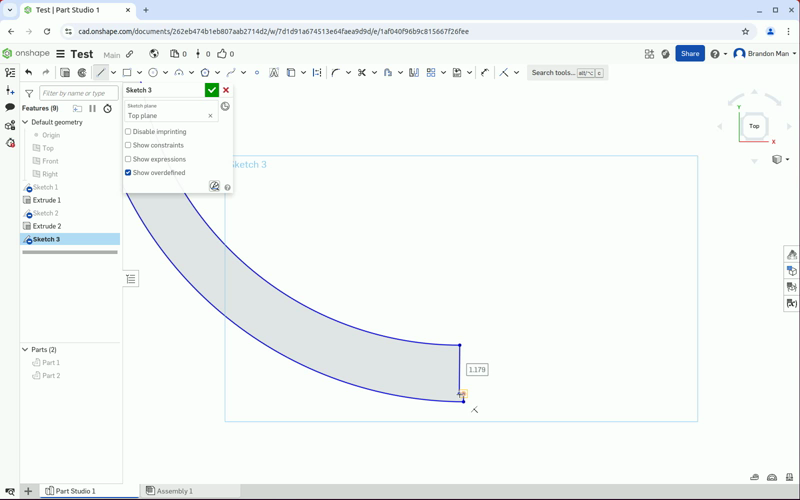
scroll(-6)
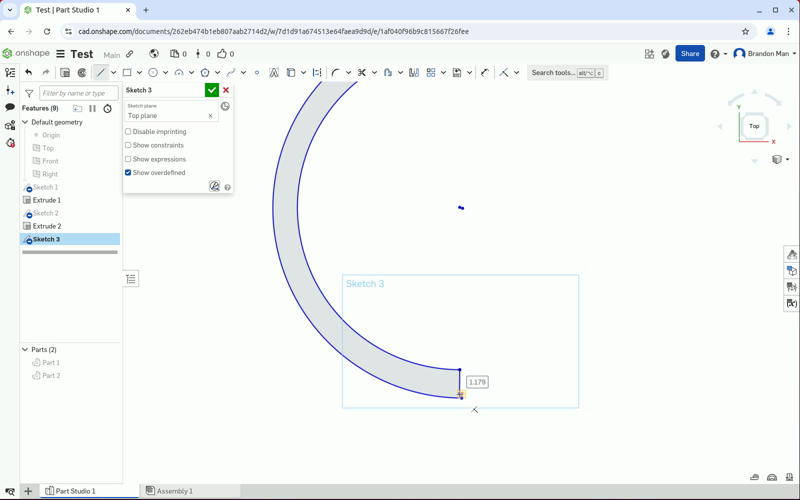
scroll(-6)
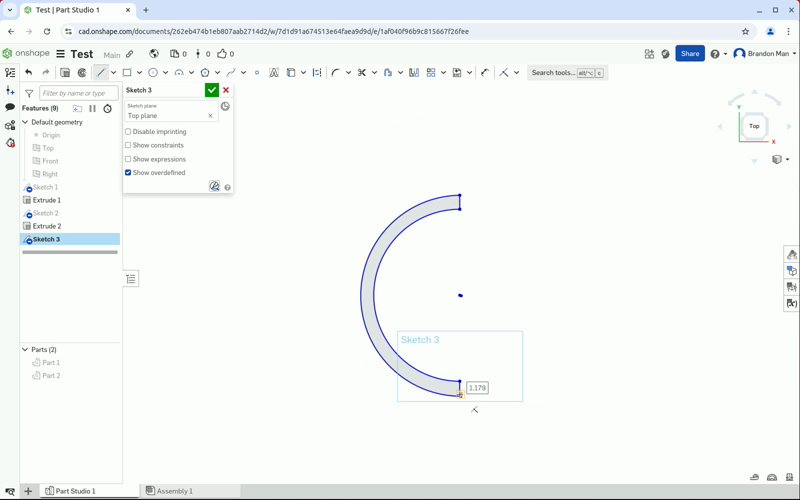
scroll(-6)
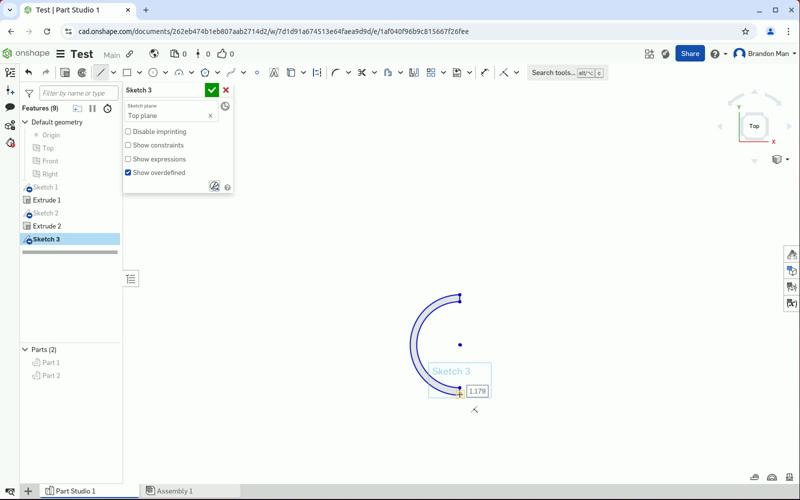
key(esc)
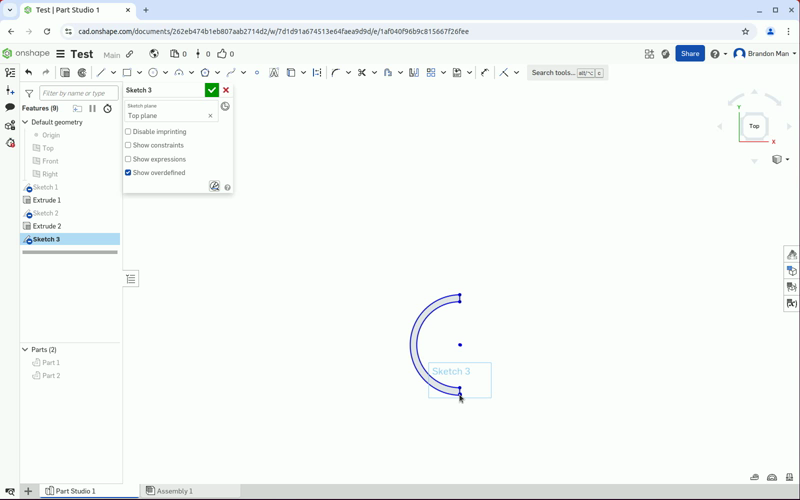
mouse_move(414, 329)
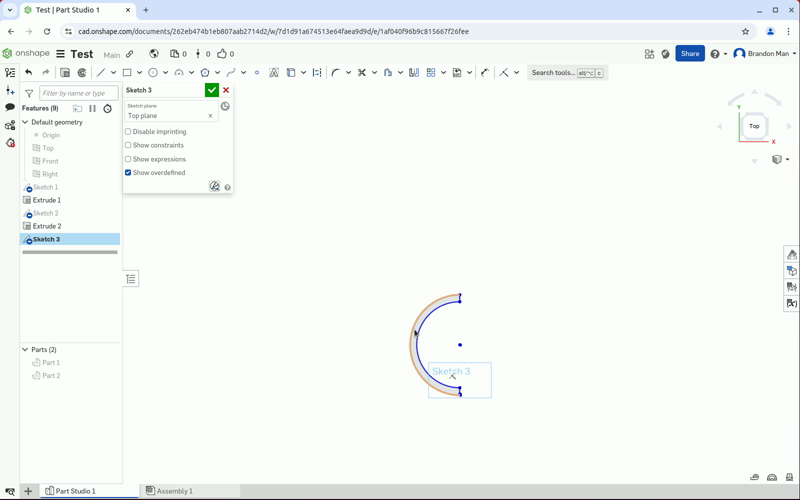
scroll(6)
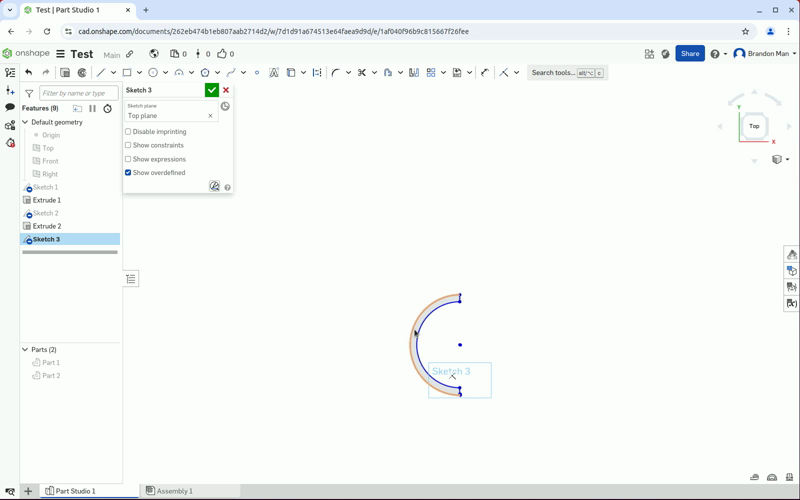
scroll(6)
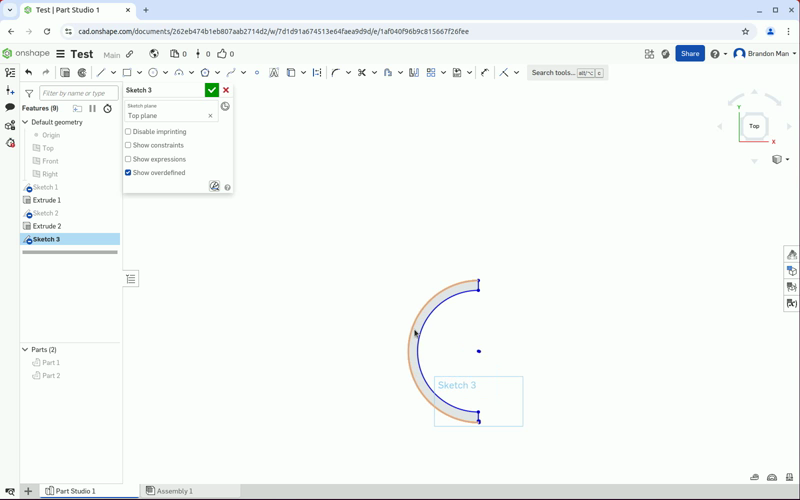
scroll(6)
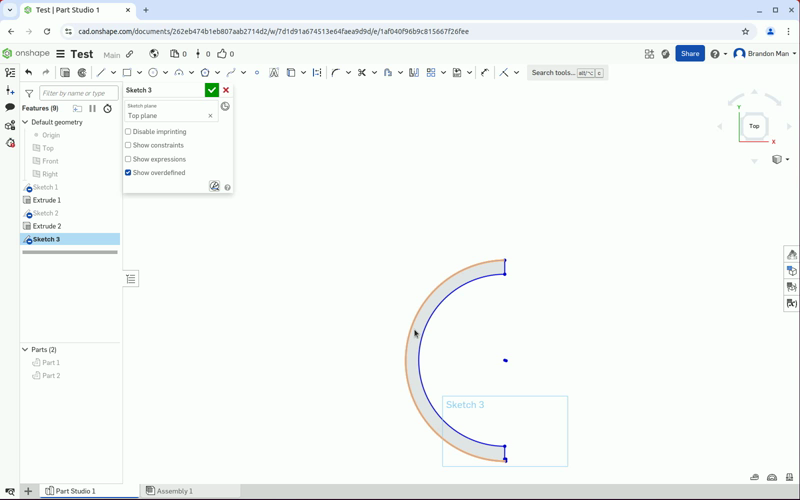
scroll(6)
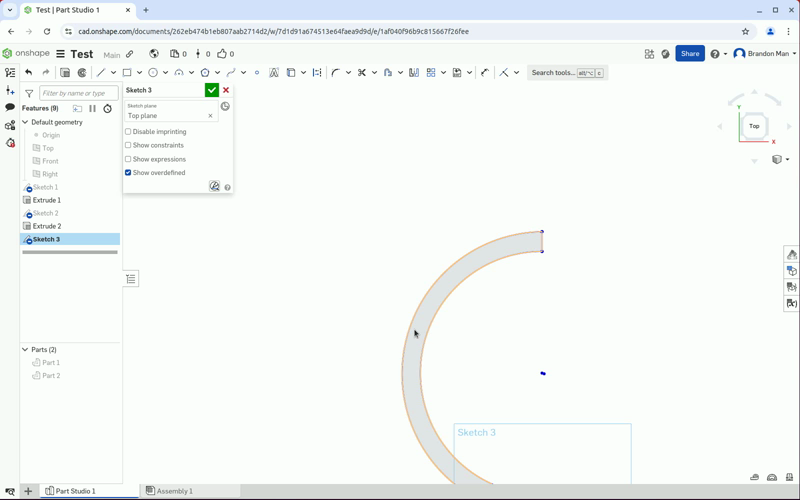
scroll(6)
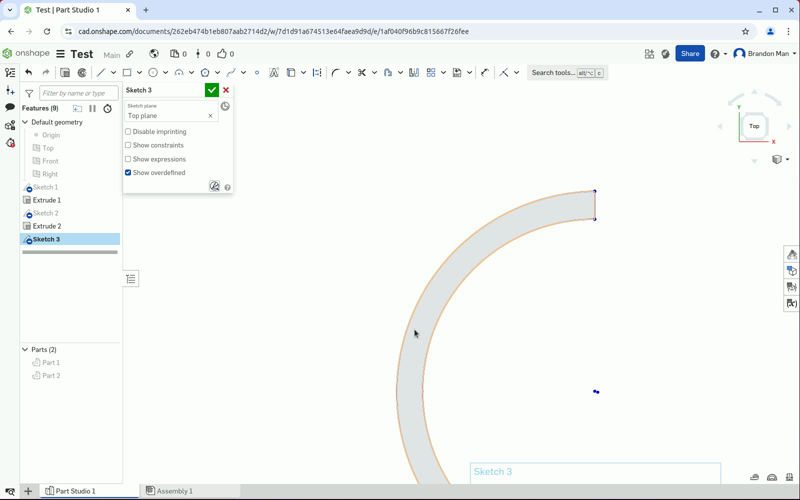
scroll(6)
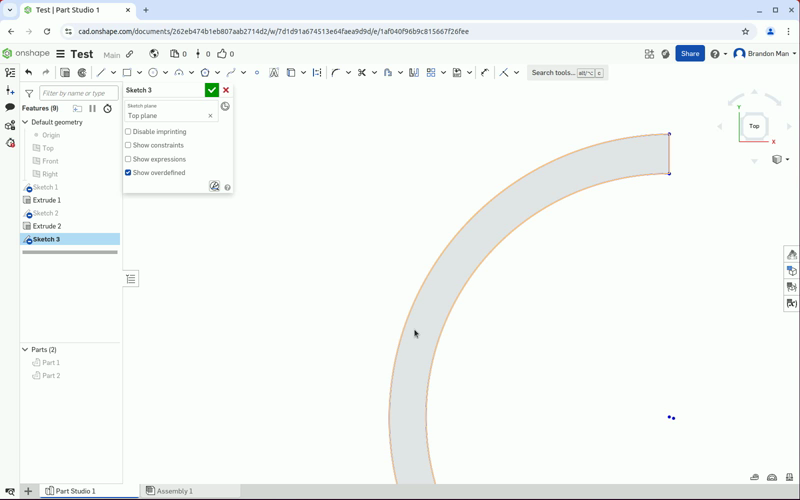
scroll(6)
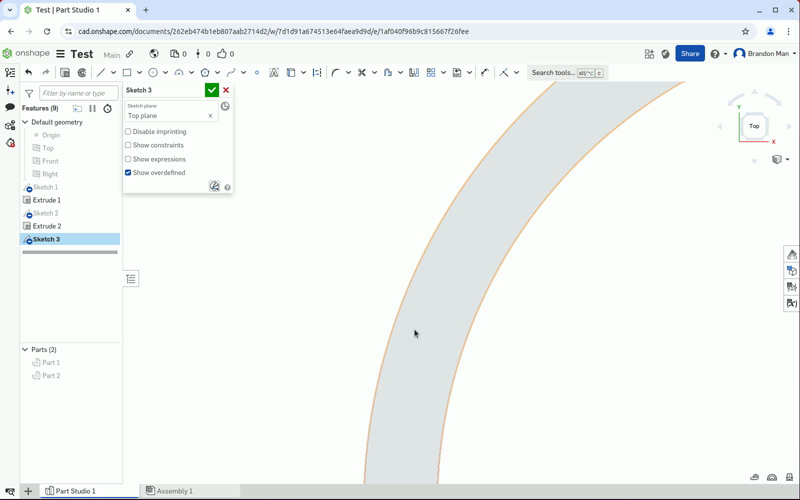
click(414, 329)
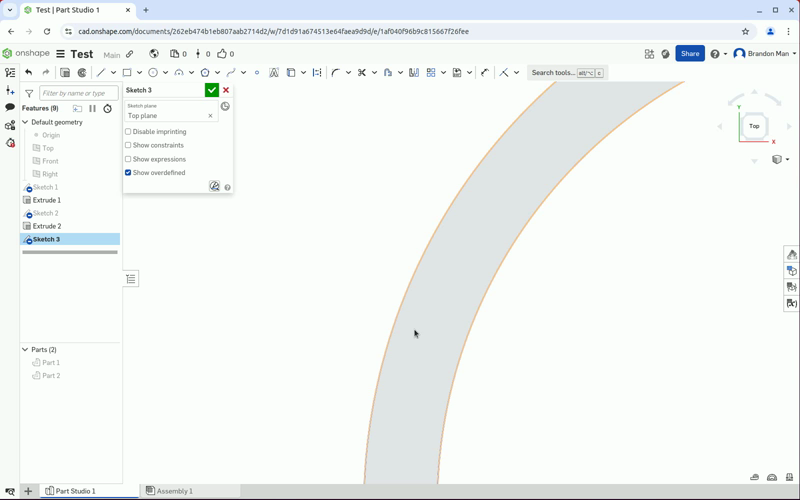
scroll(-6)
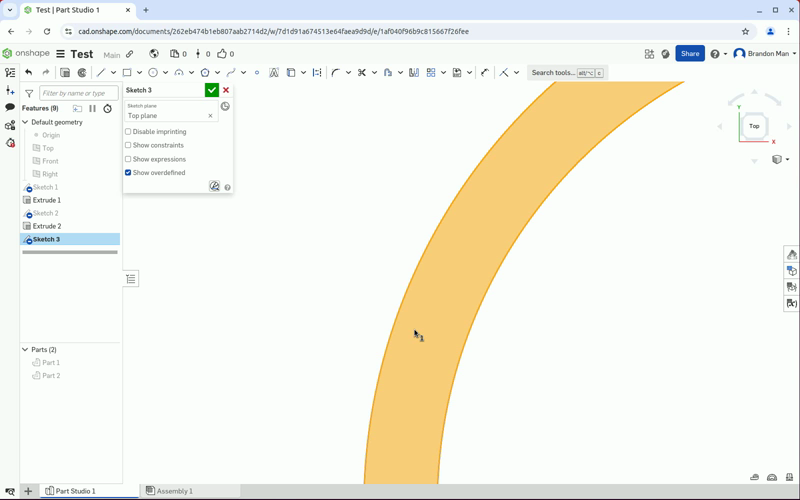
scroll(-6)
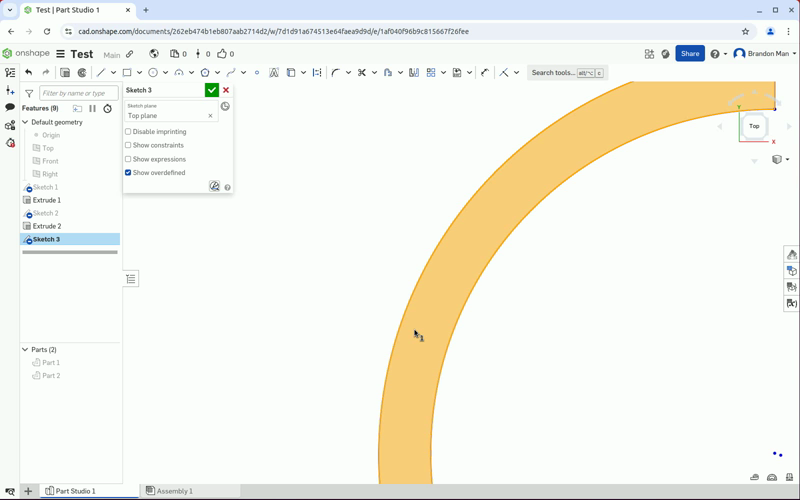
scroll(-6)
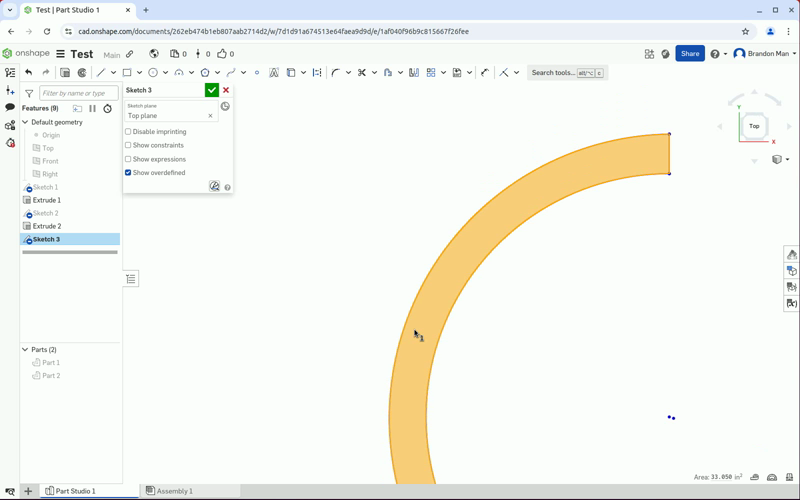
scroll(-6)
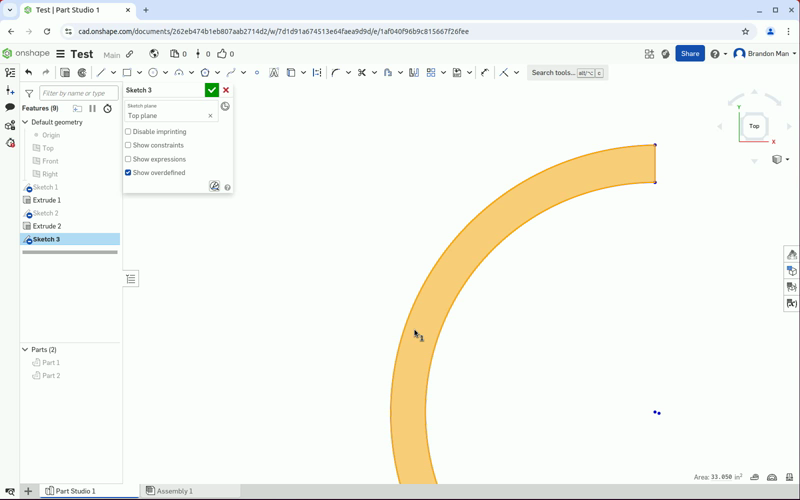
scroll(-6)
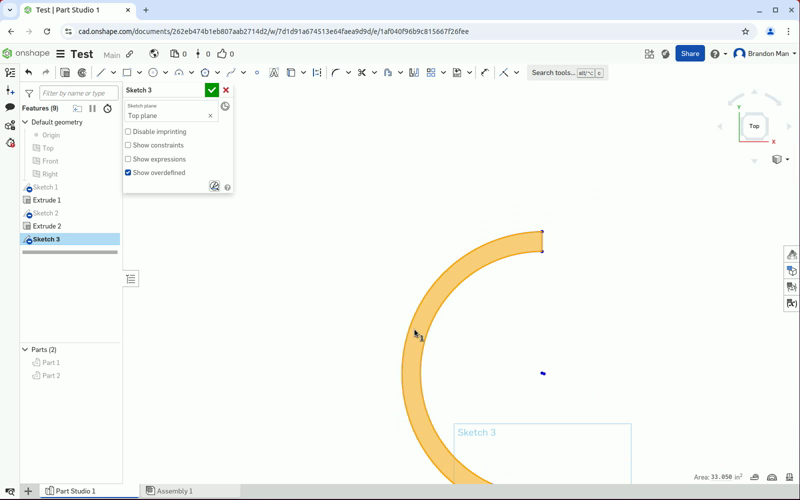
scroll(-6)
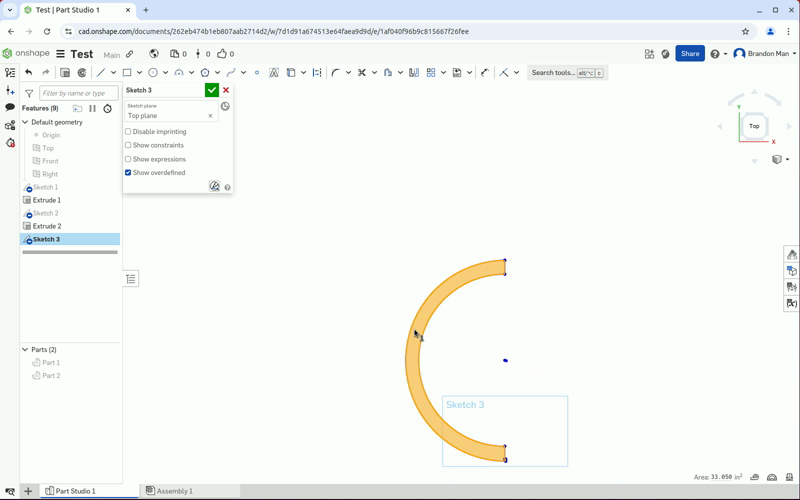
scroll(-6)
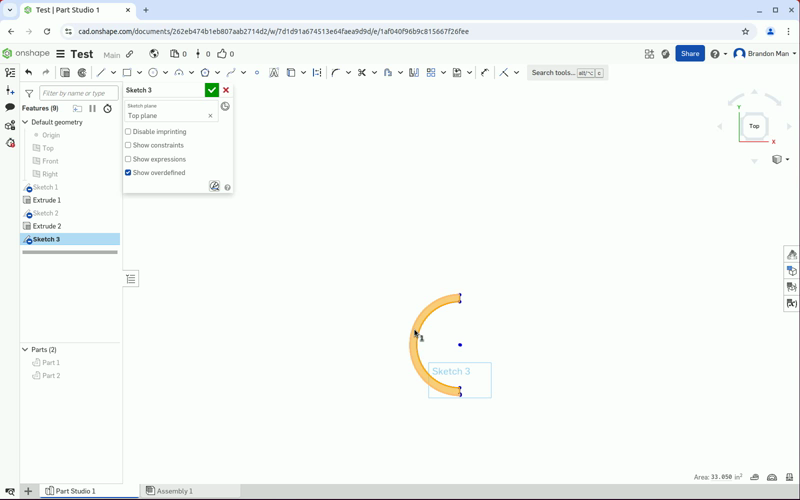
mouse_move(73, 352)
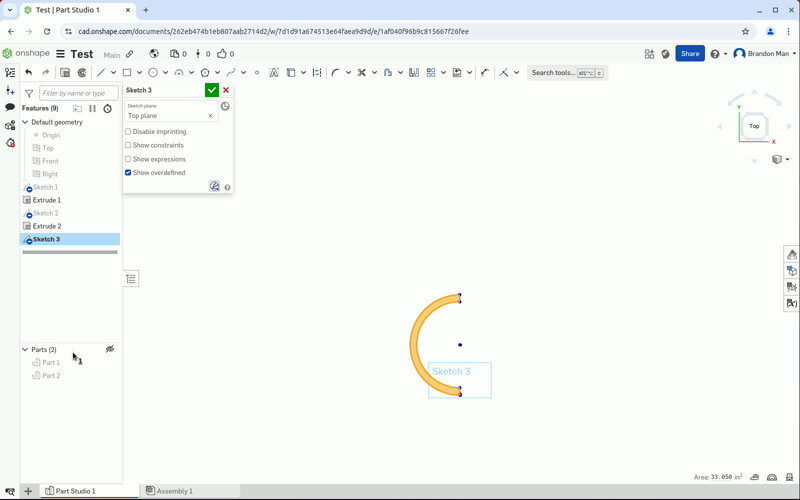
key(shift+y)
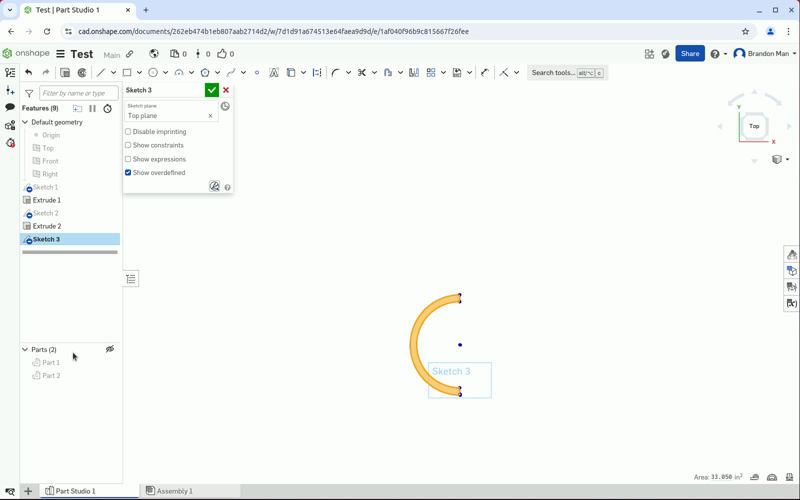
key(shift+e)
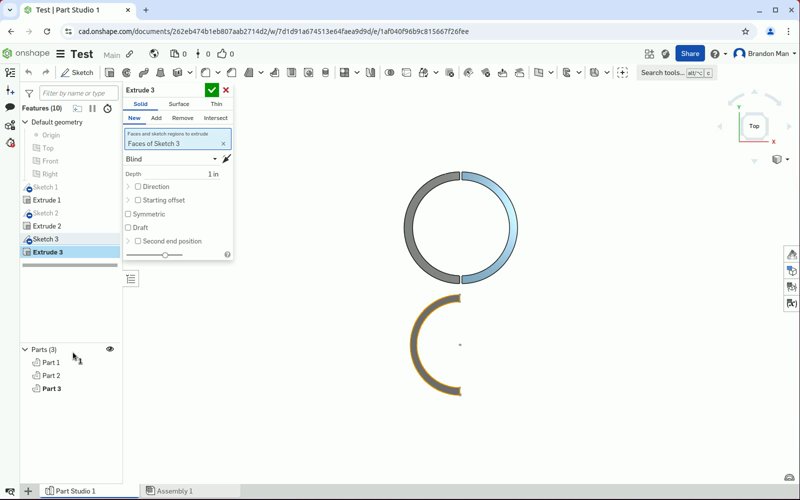
mouse_move(143, 106)
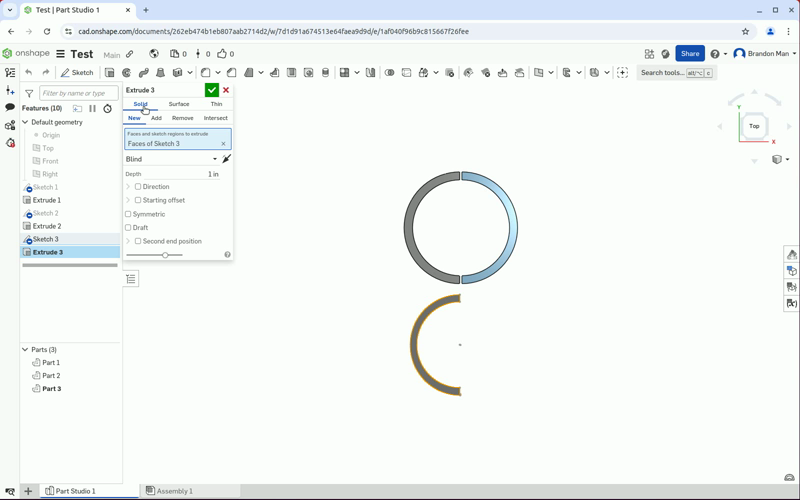
click(143, 106)
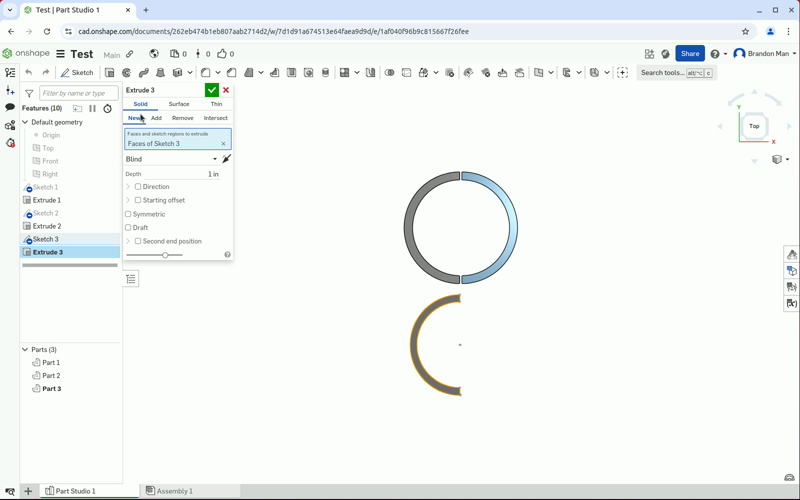
mouse_move(137, 120)
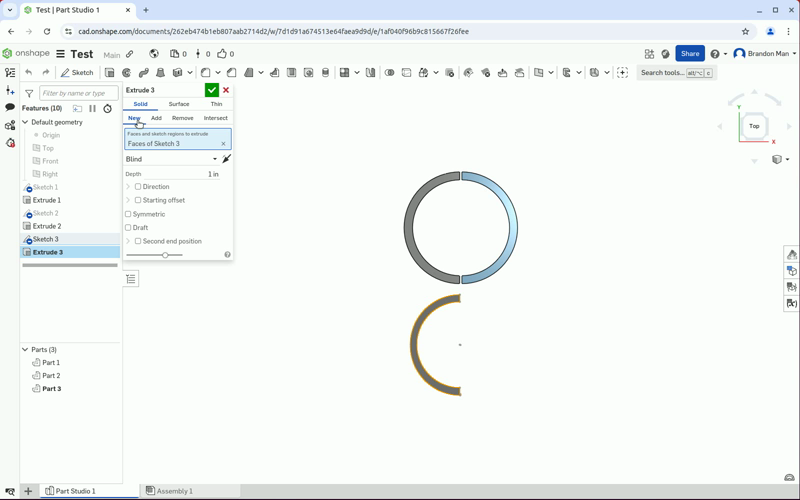
click(137, 120)
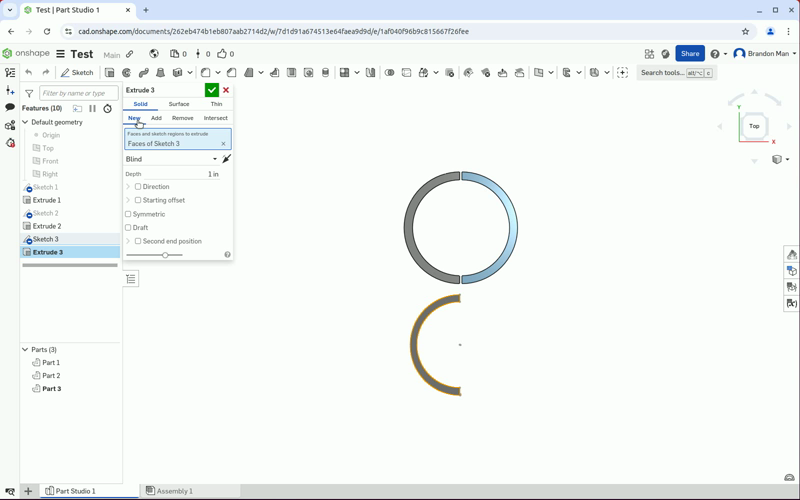
key(tab, 4)
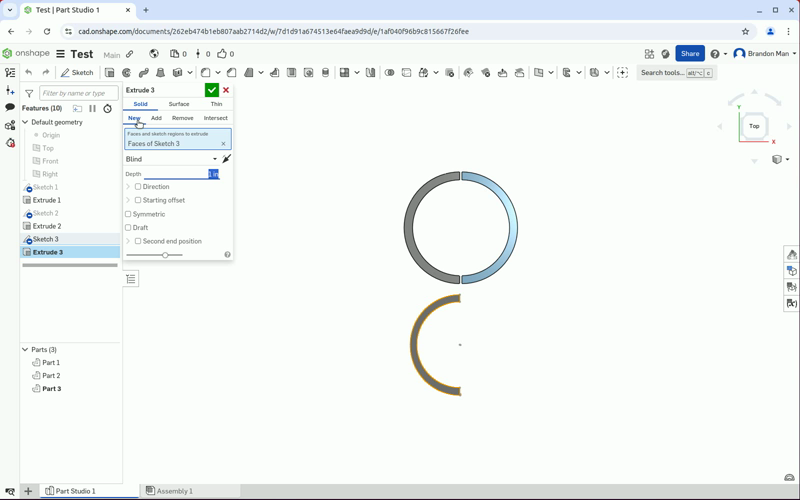
text(7.221)
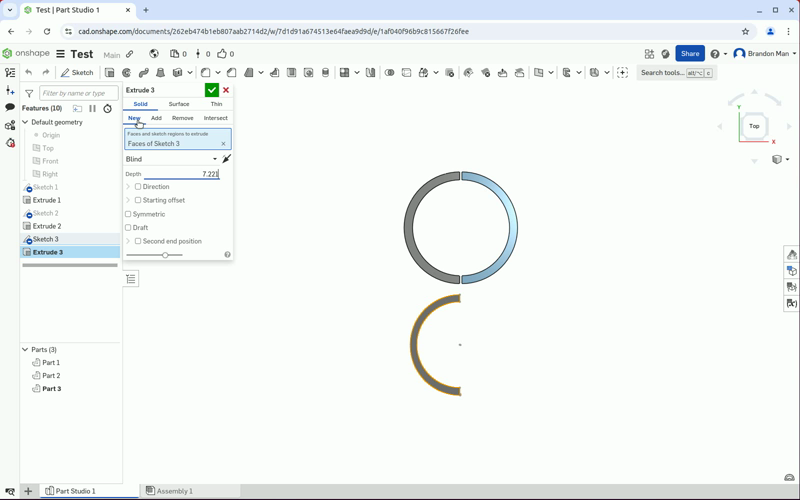
key(enter)
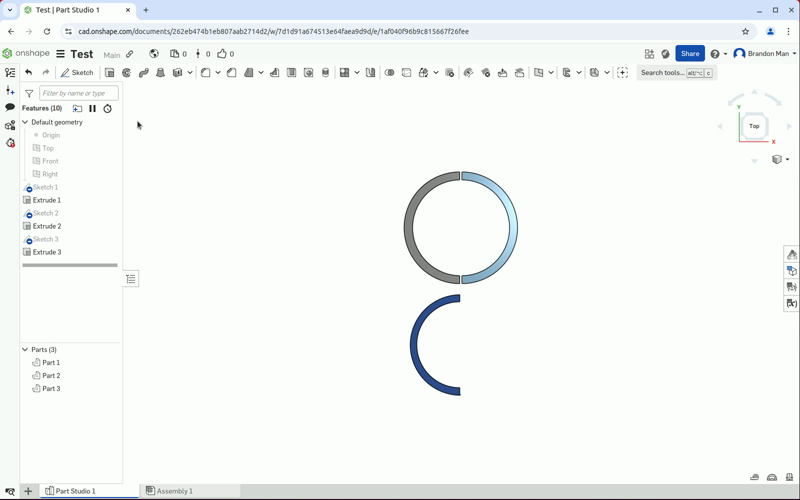
key(shift+h)
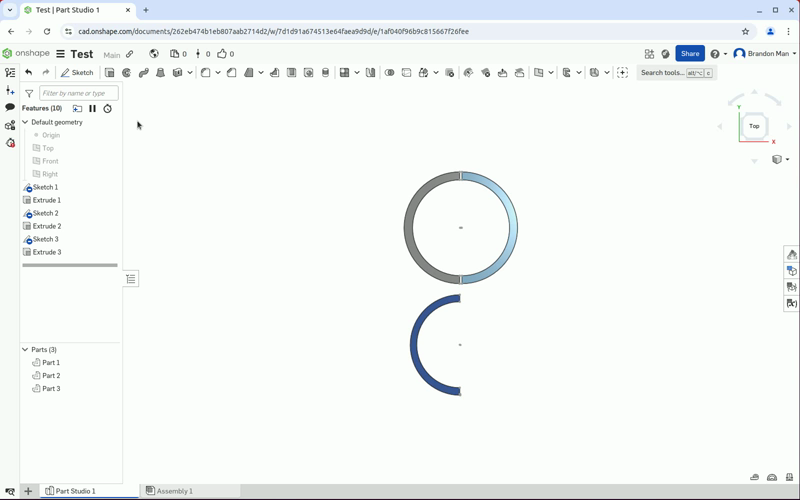
key(shift+h)
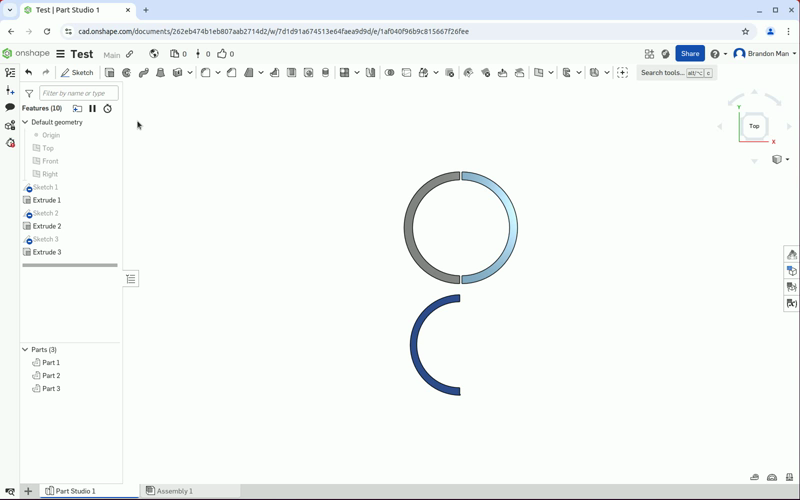
mouse_move(73, 189)
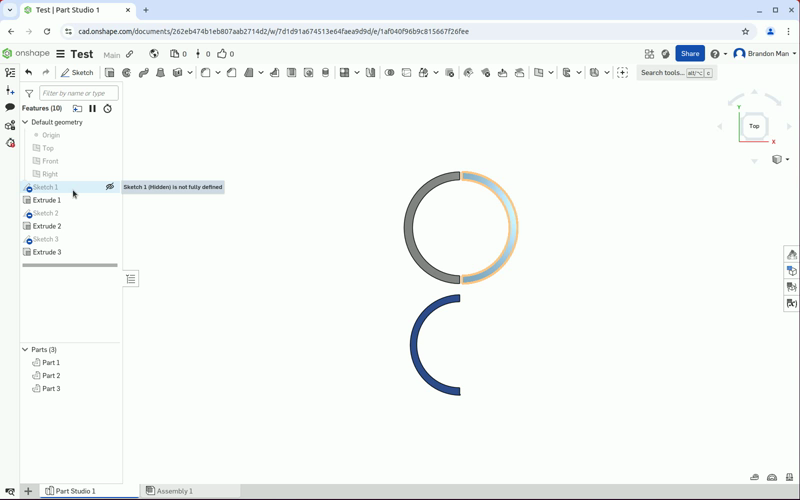
click(73, 189)
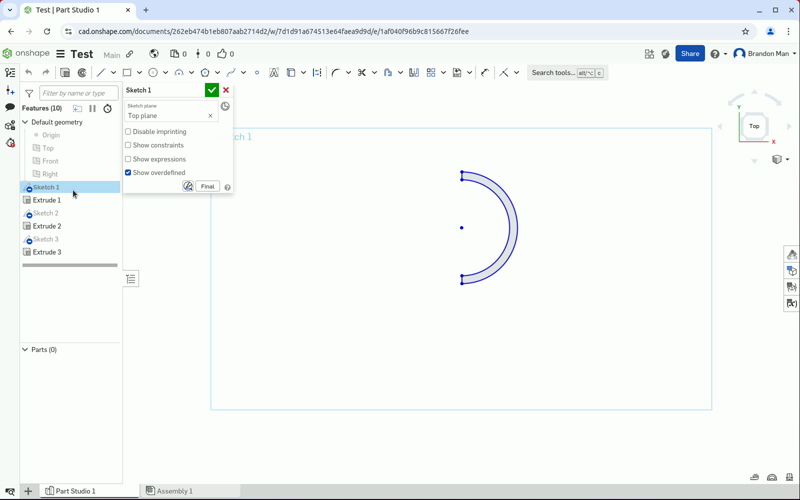
mouse_move(229, 92)
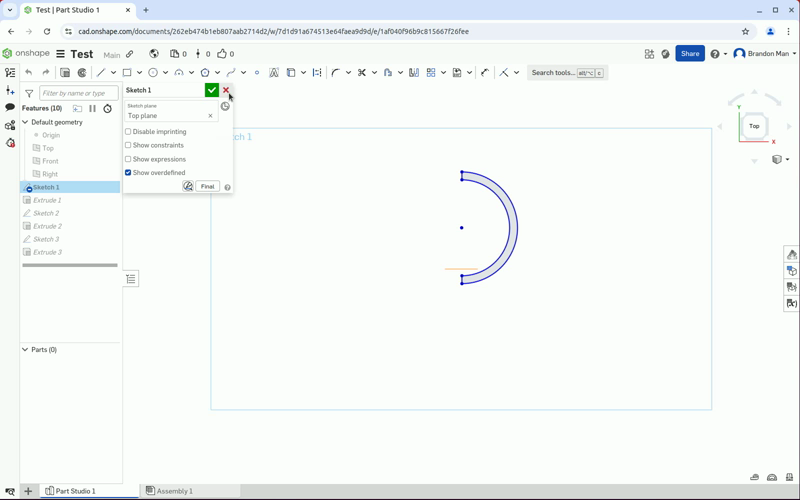
click(229, 92)
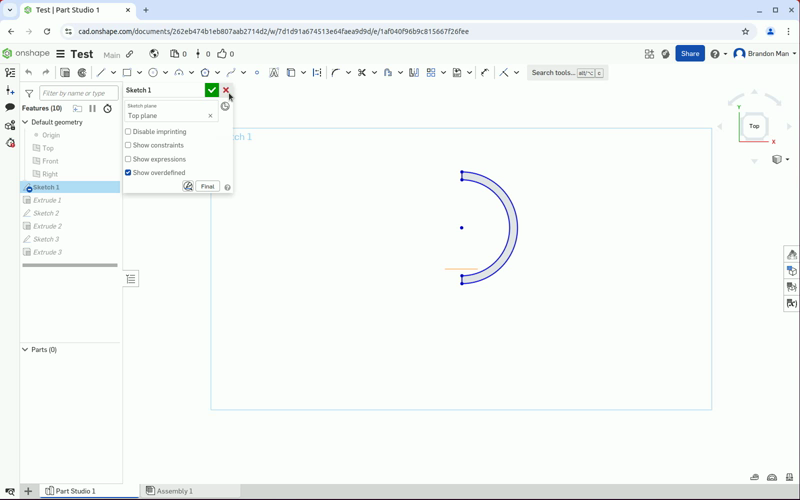
key(shift+s)
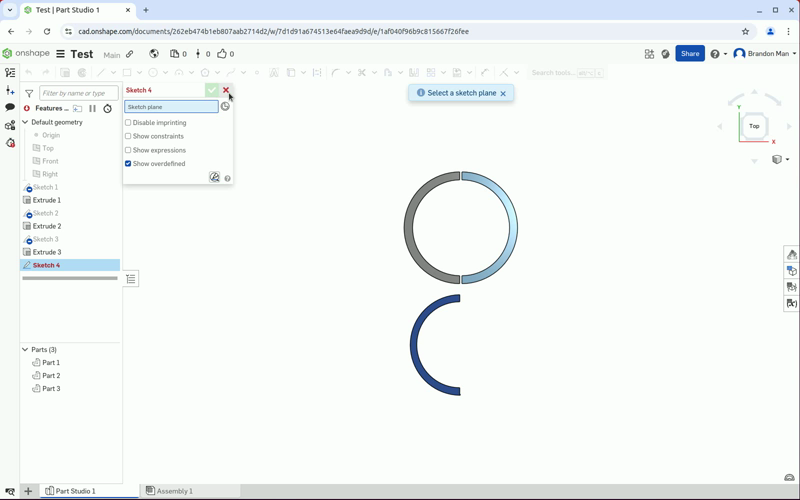
mouse_move(73, 150)
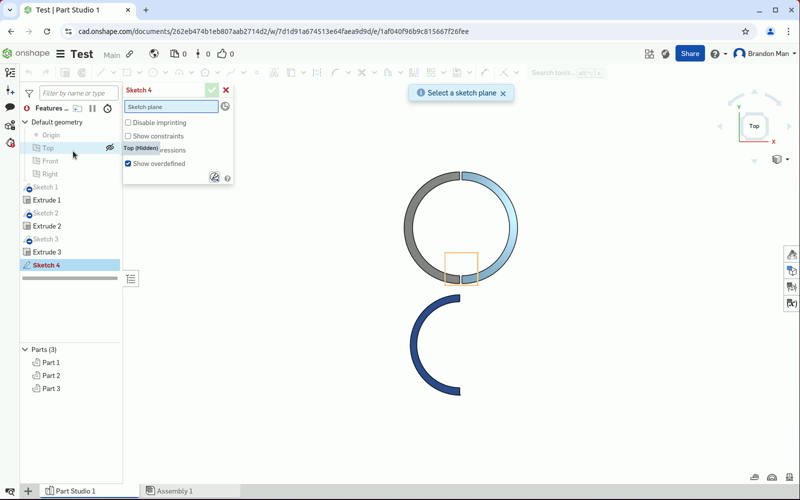
click(73, 150)
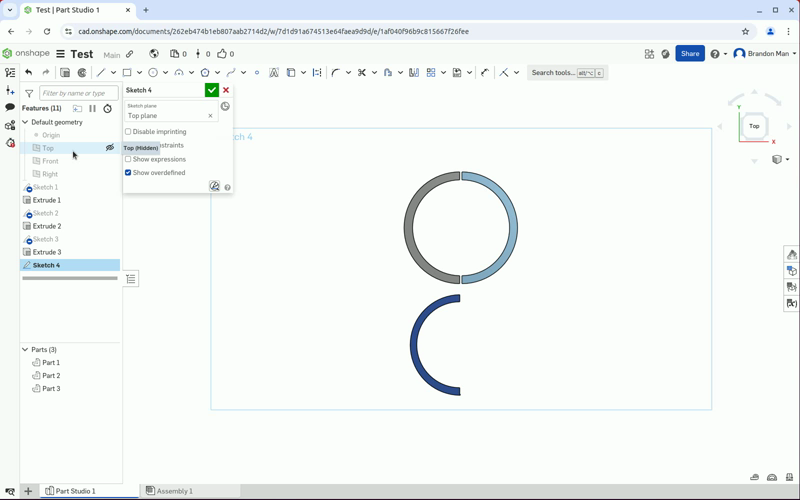
mouse_move(73, 352)
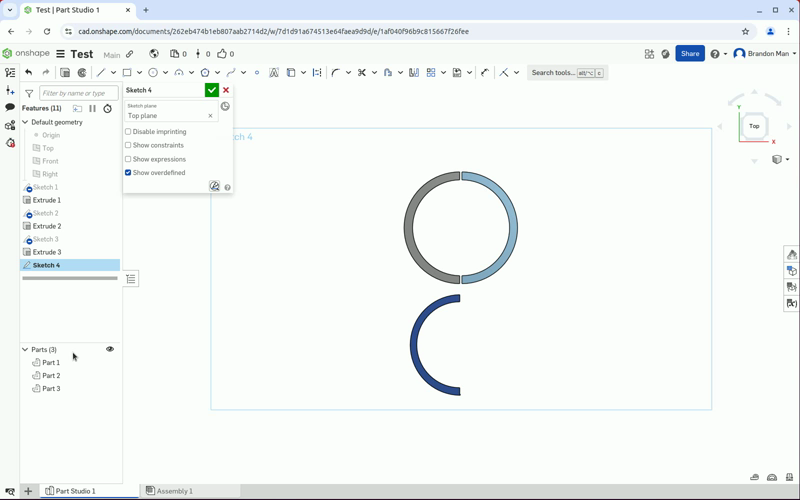
key(y)
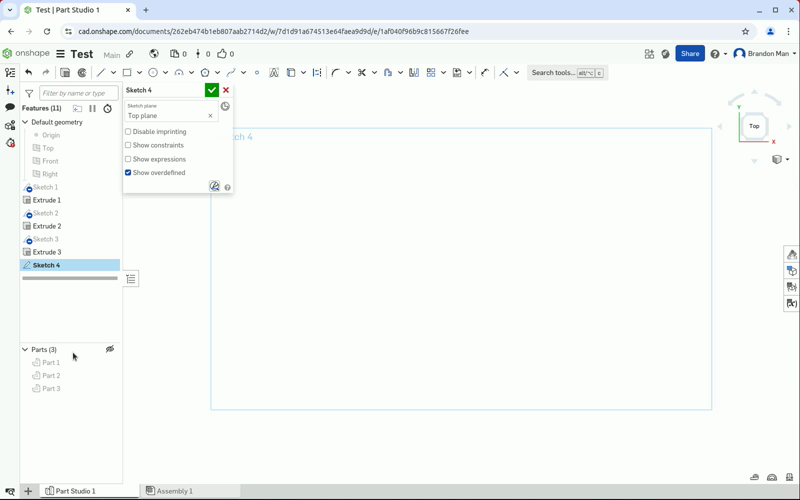
key(a)
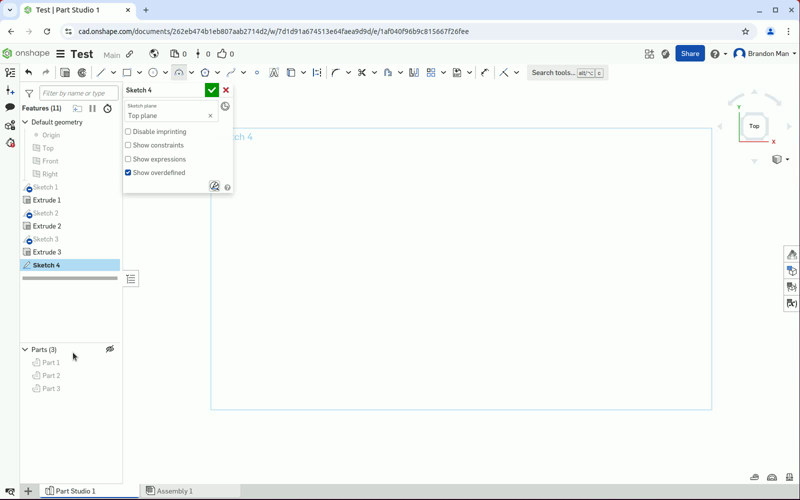
key_down(shift)
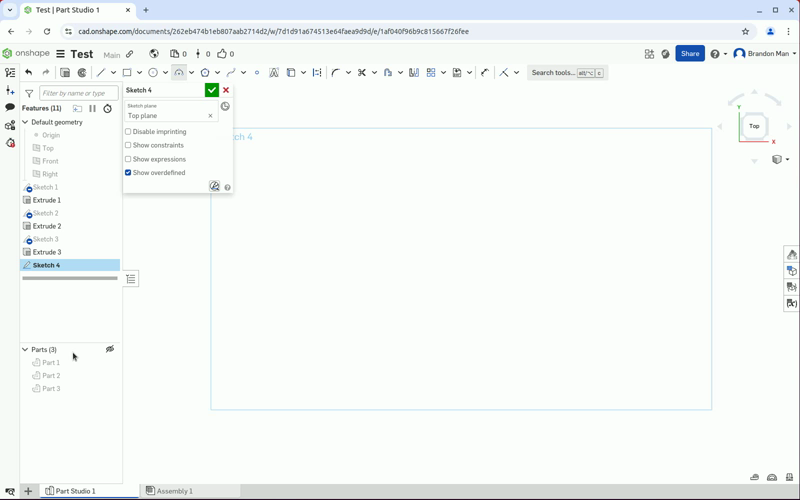
mouse_move(460, 395)
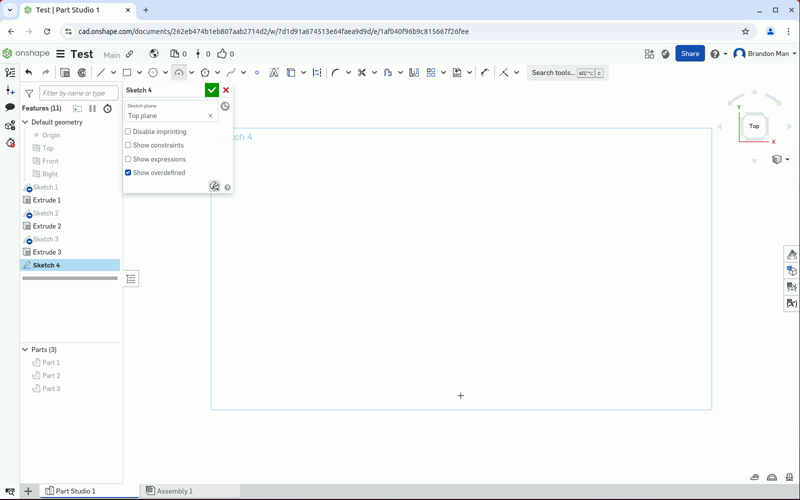
click(460, 395)
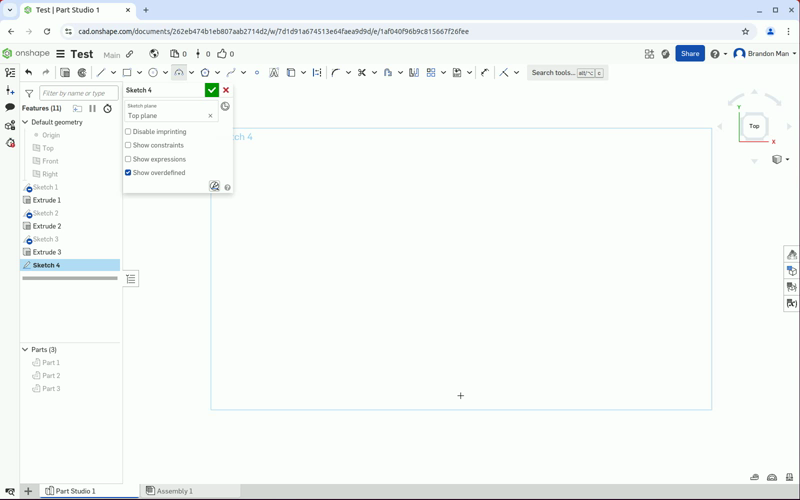
key_up(shift)
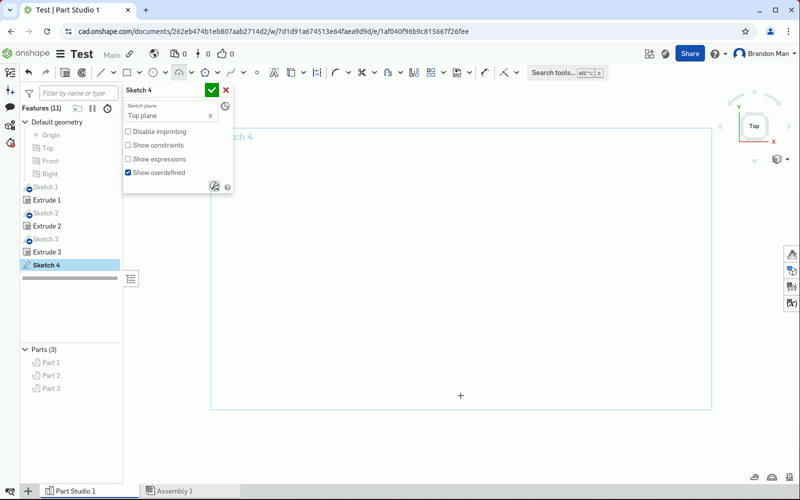
key_down(shift)
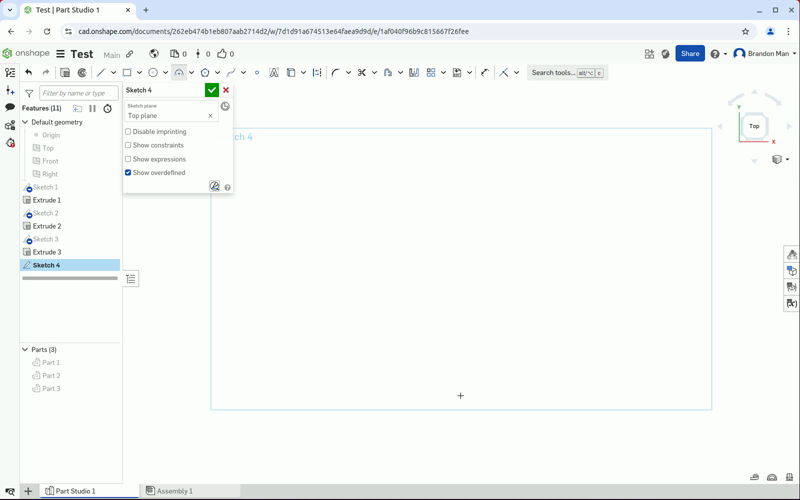
mouse_move(461, 295)
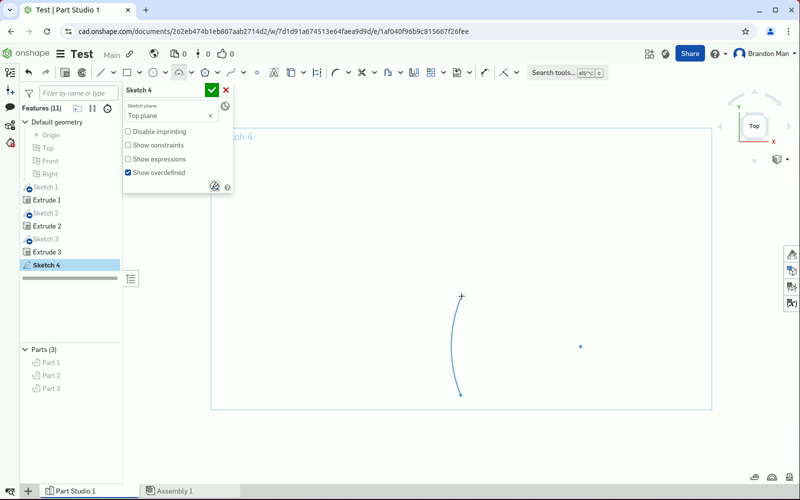
click(461, 295)
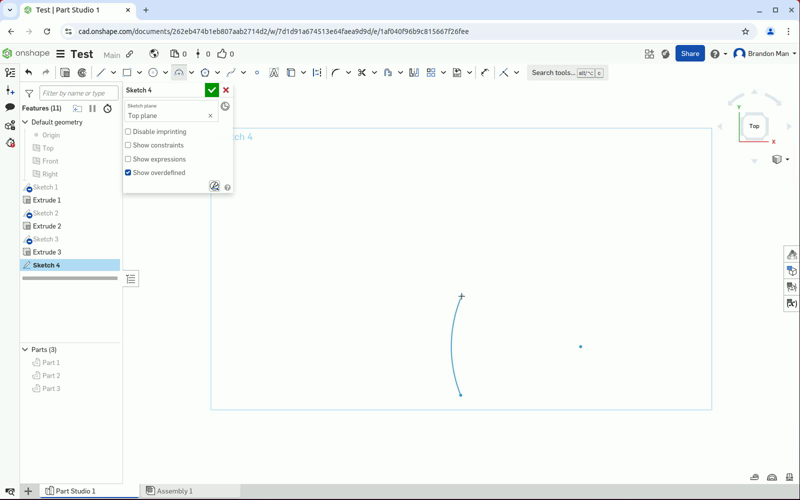
mouse_move(510, 346)
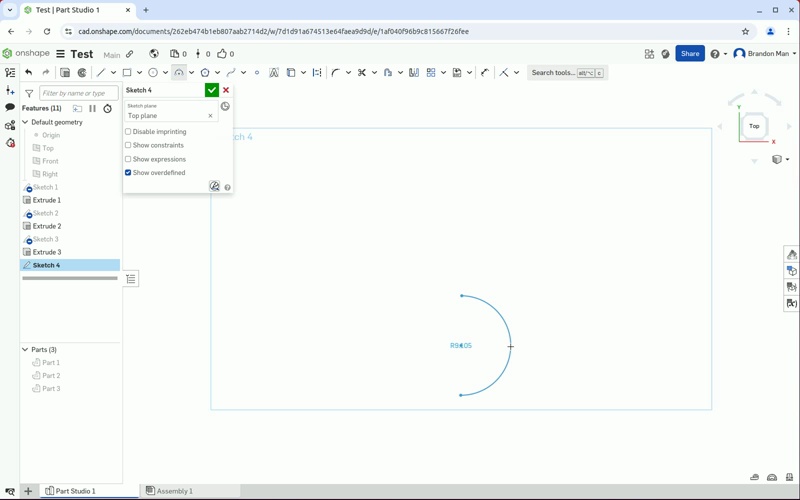
click(510, 346)
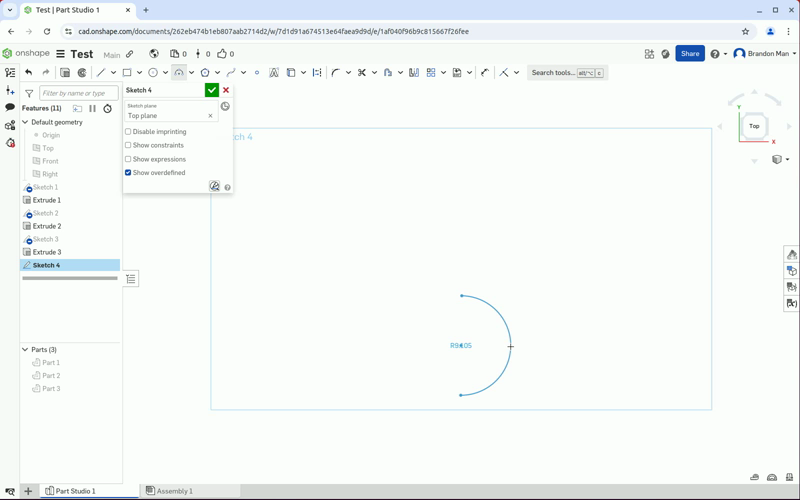
key_up(shift)
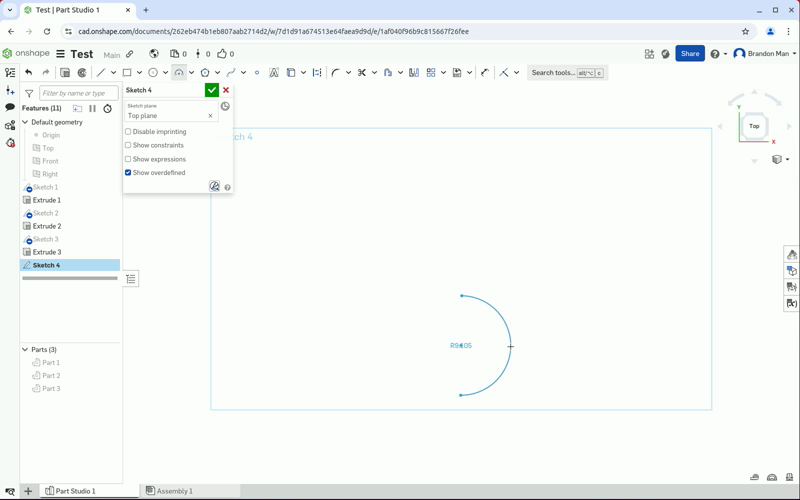
key(esc)
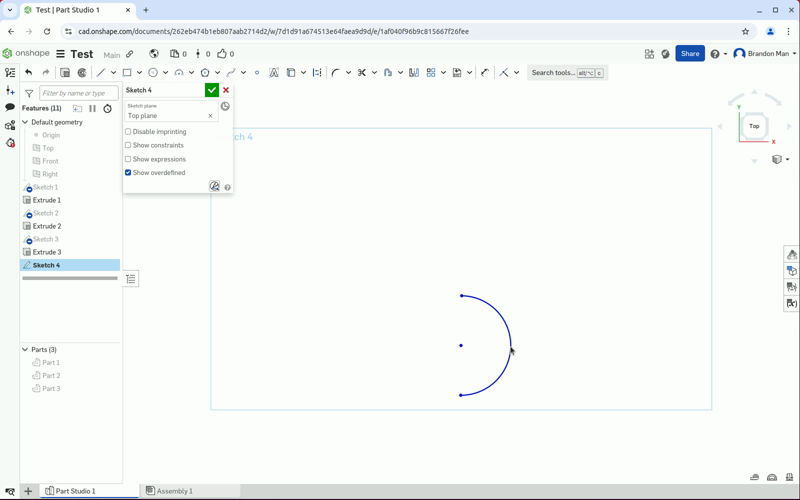
key(l)
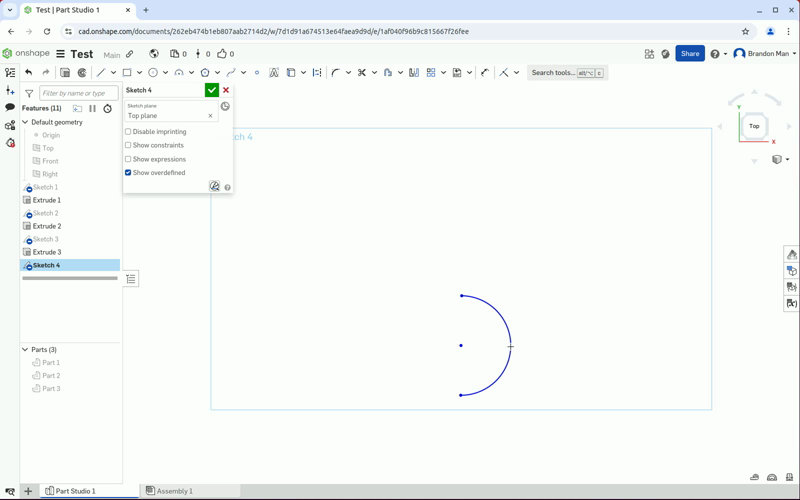
mouse_move(461, 295)
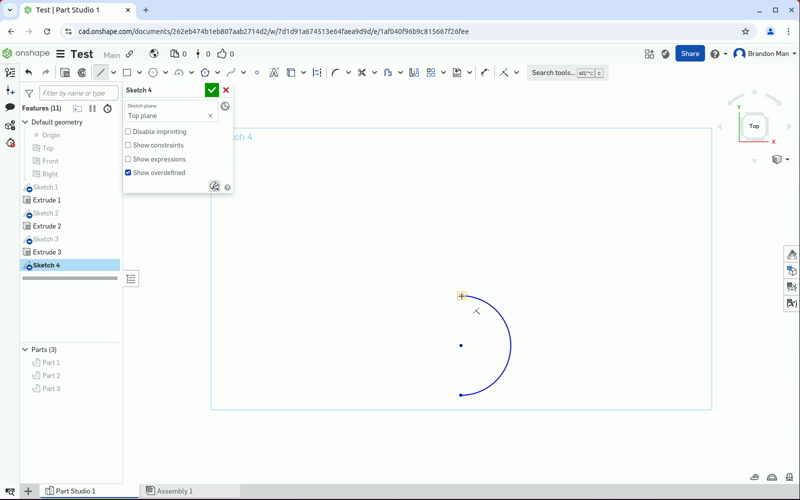
click(461, 295)
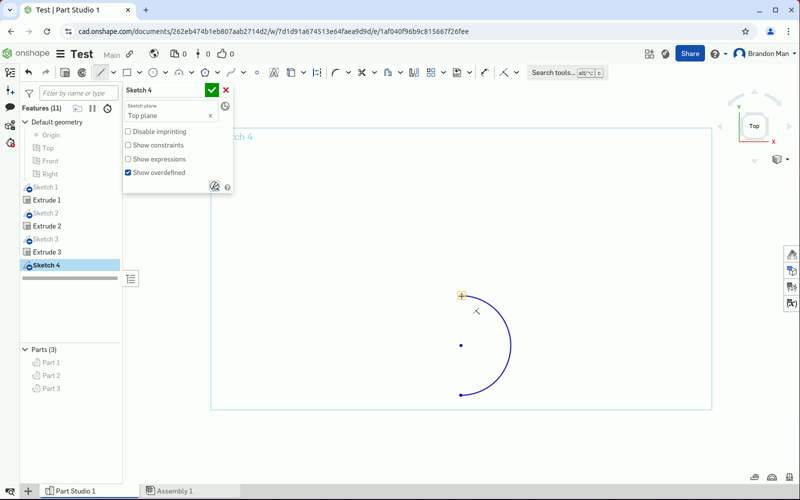
key_down(shift)
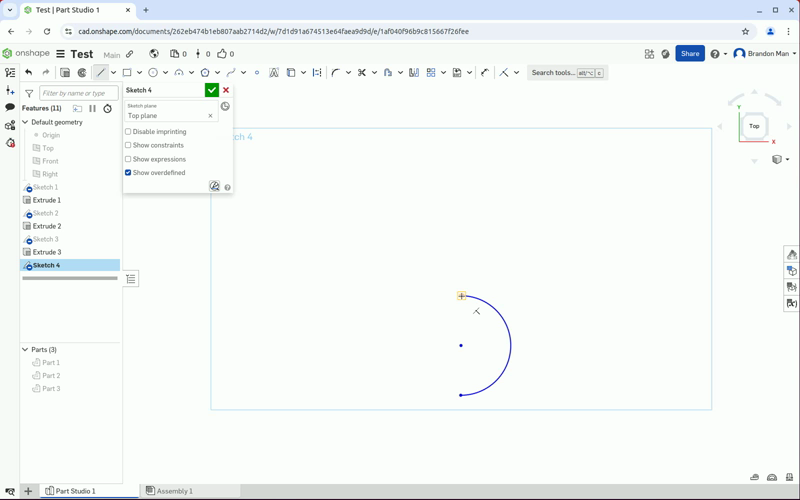
mouse_move(491, 295)
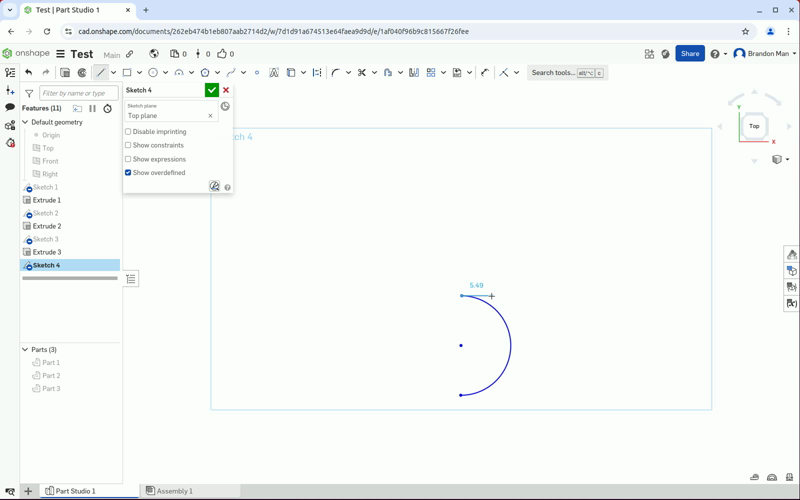
mouse_move(461, 303)
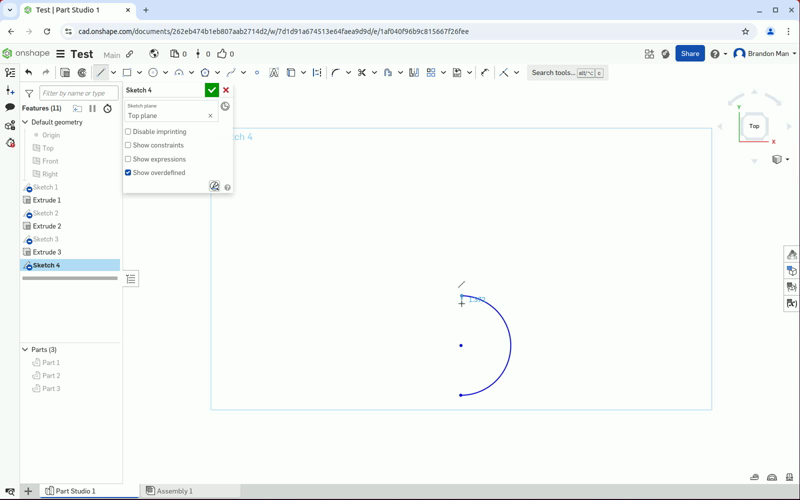
scroll(6)
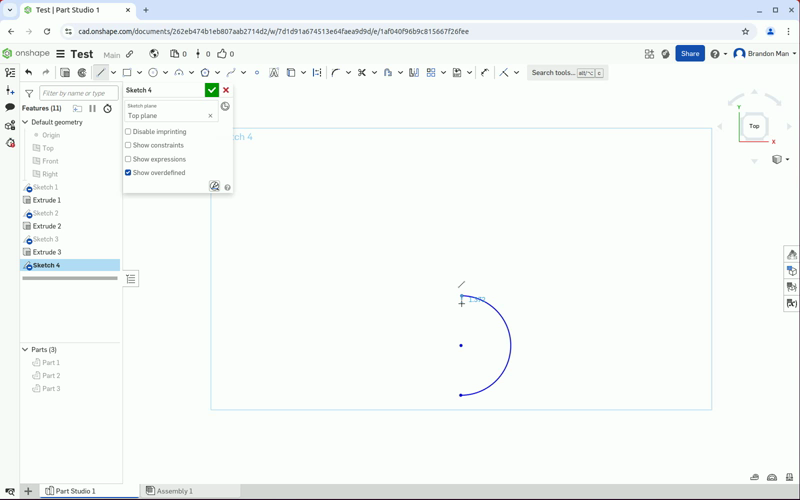
scroll(6)
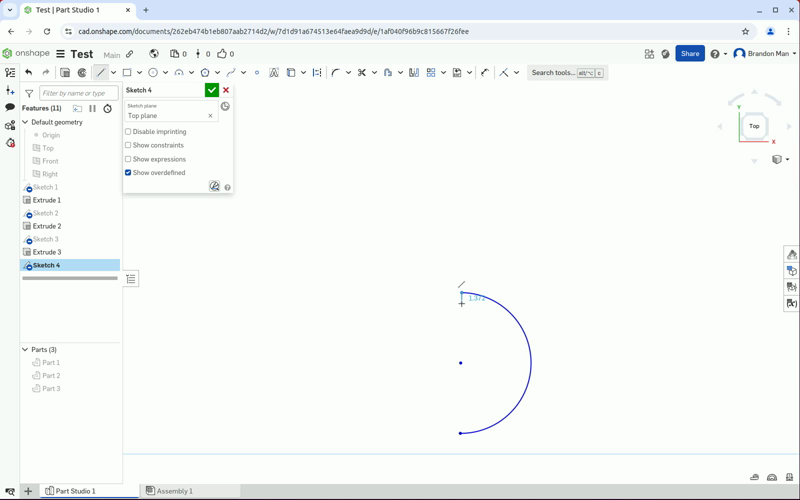
scroll(6)
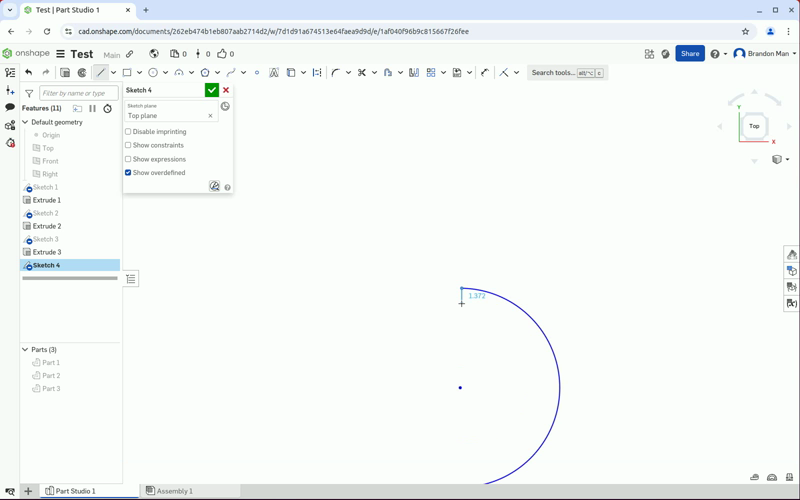
scroll(6)
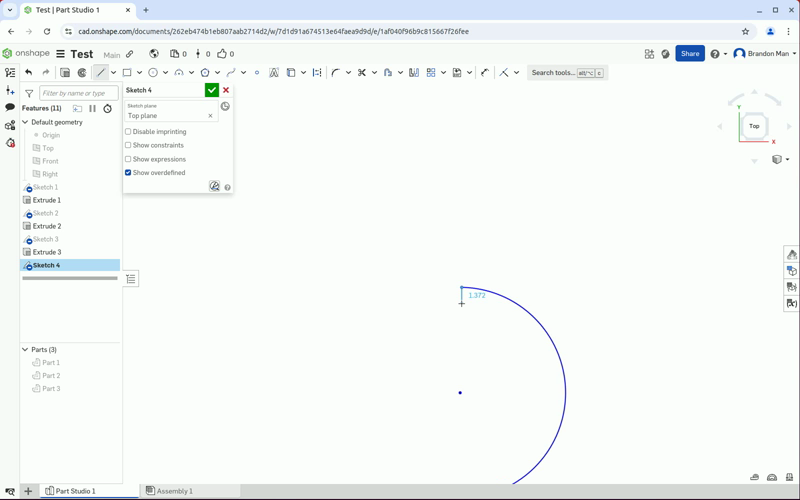
scroll(6)
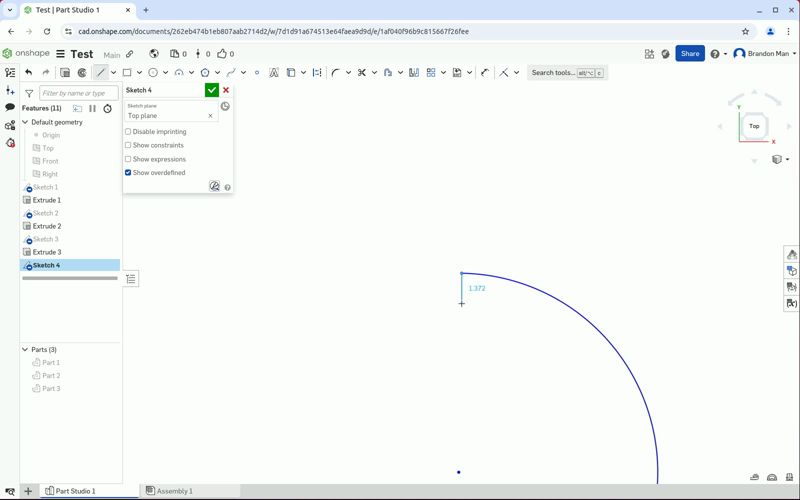
scroll(6)
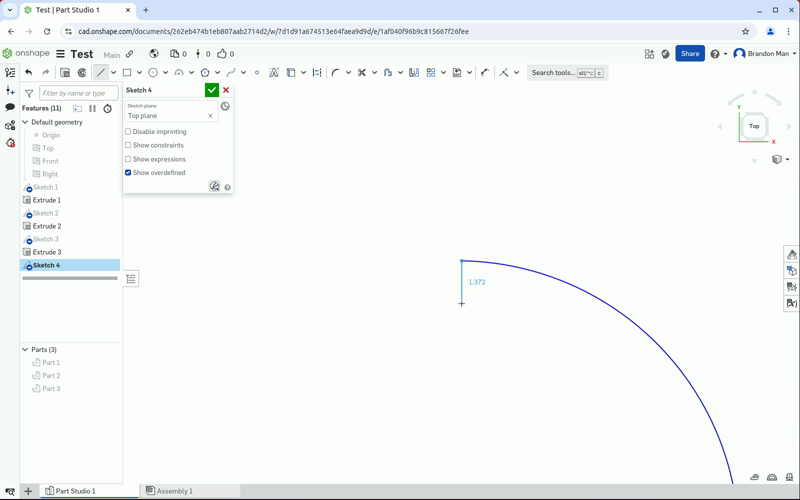
scroll(6)
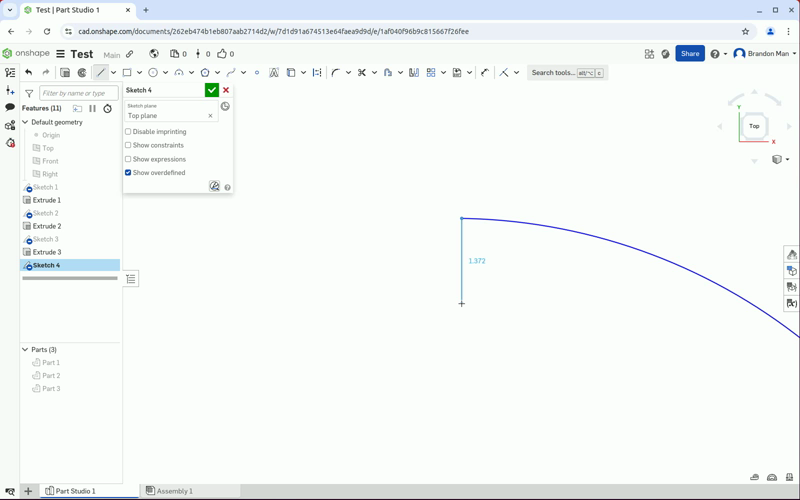
click(461, 303)
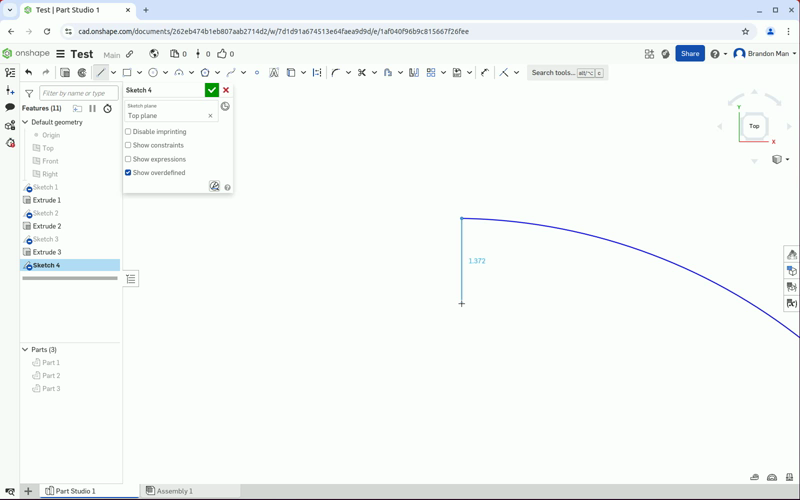
scroll(-6)
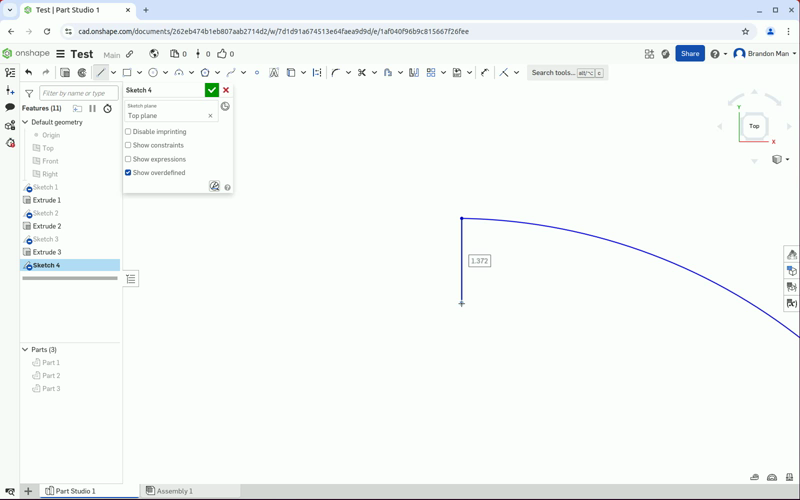
scroll(-6)
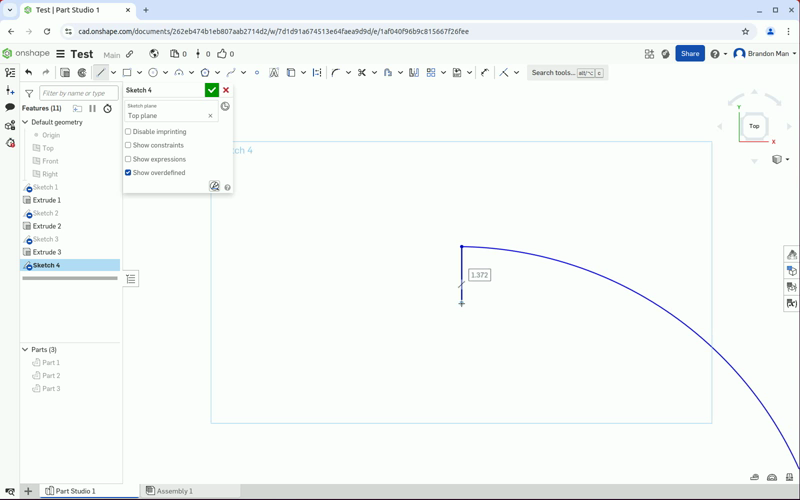
scroll(-6)
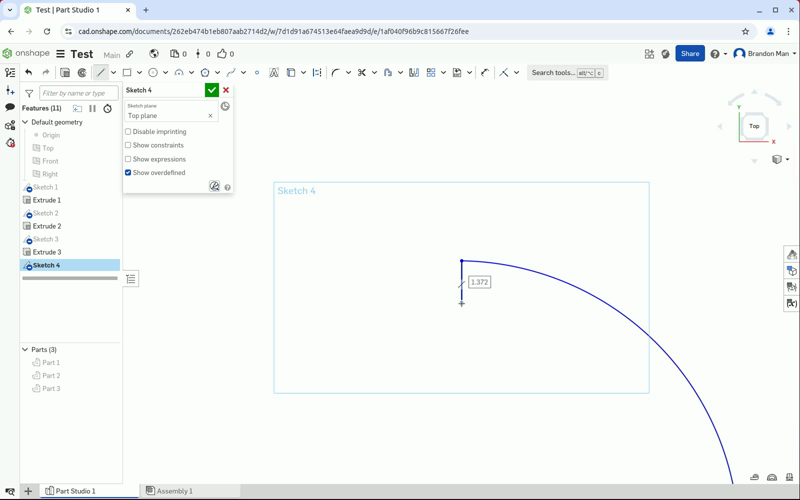
scroll(-6)
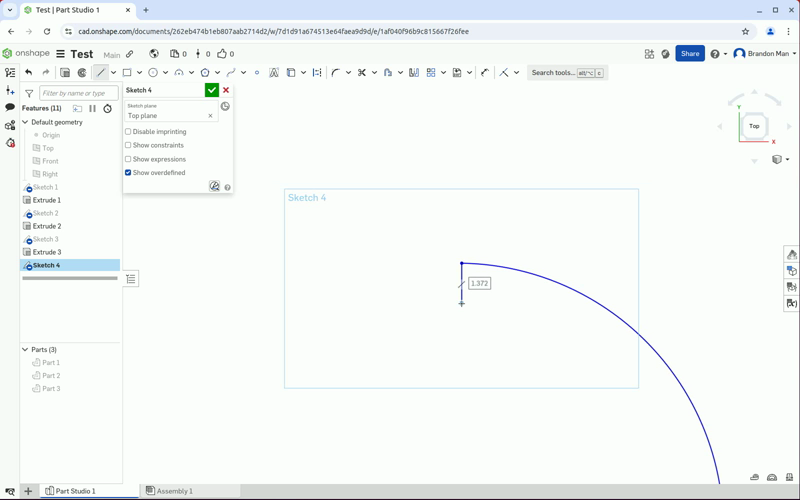
scroll(-6)
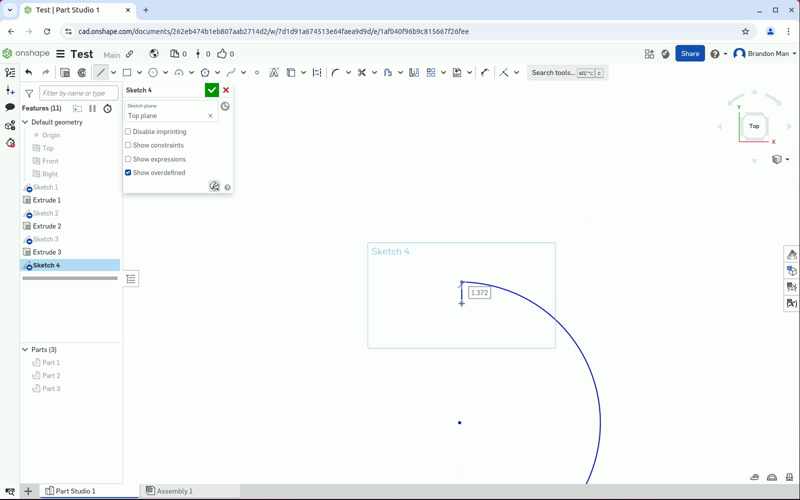
scroll(-6)
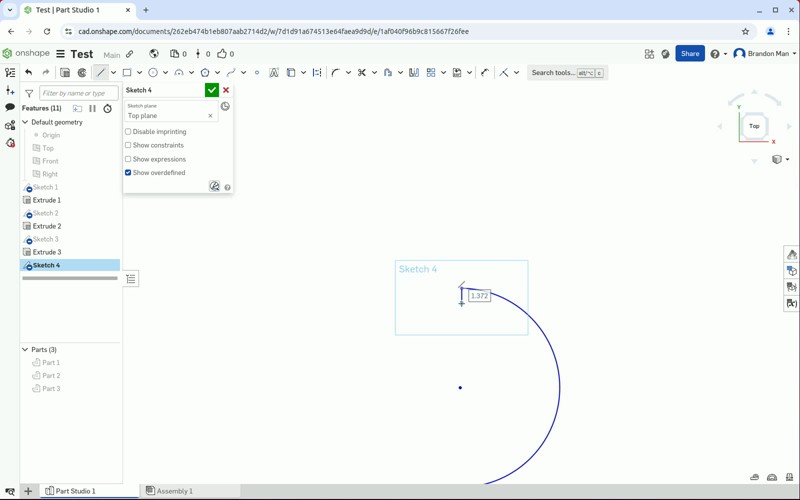
scroll(-6)
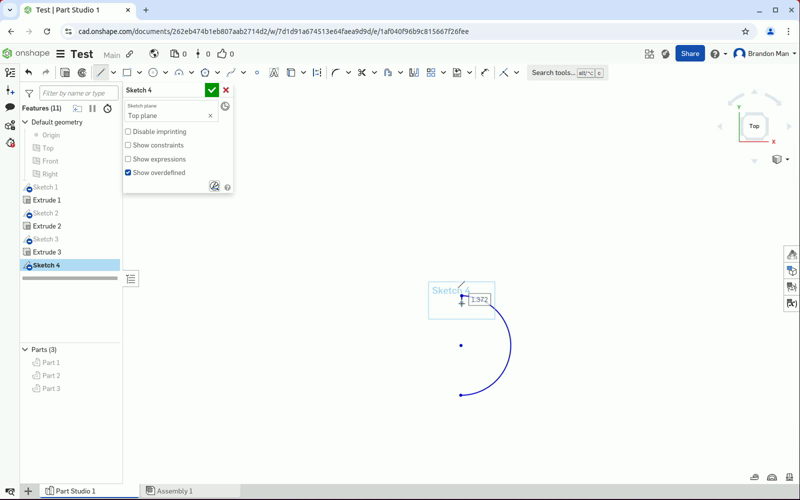
key_up(shift)
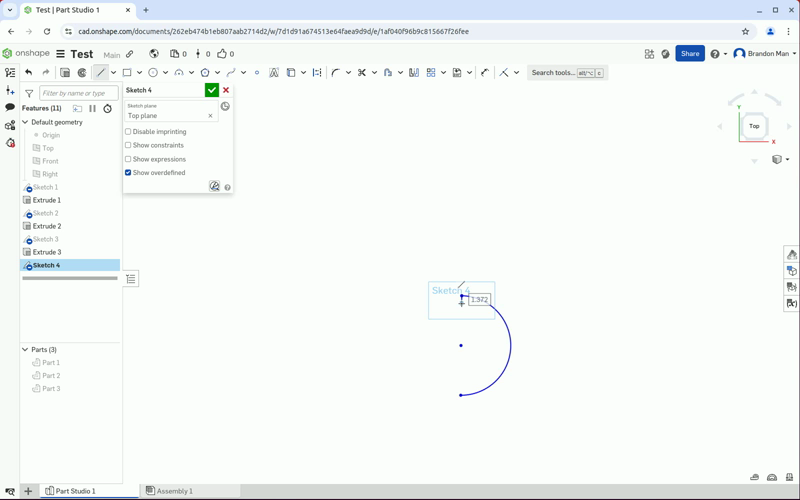
key(esc)
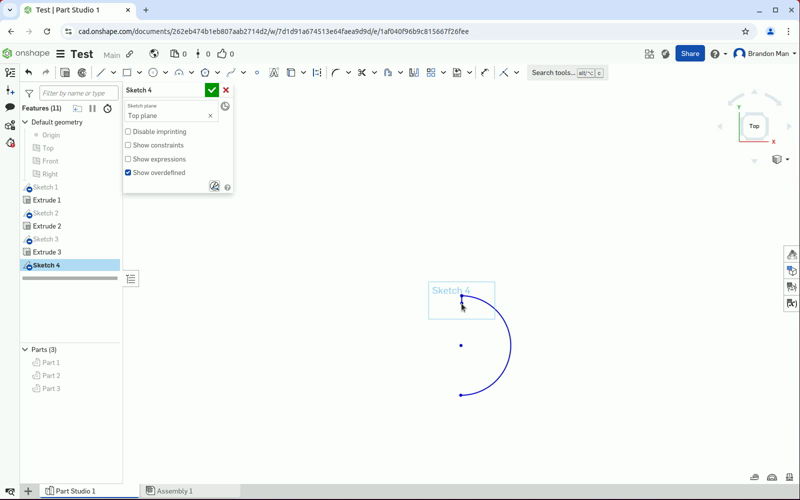
key(a)
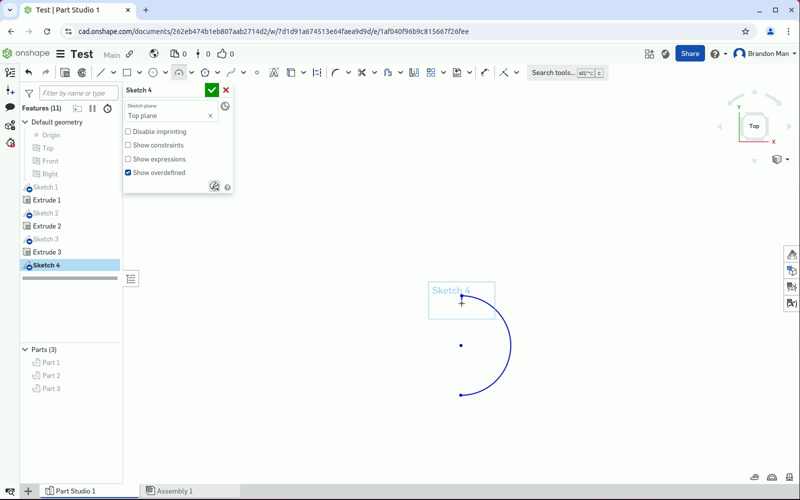
mouse_move(461, 303)
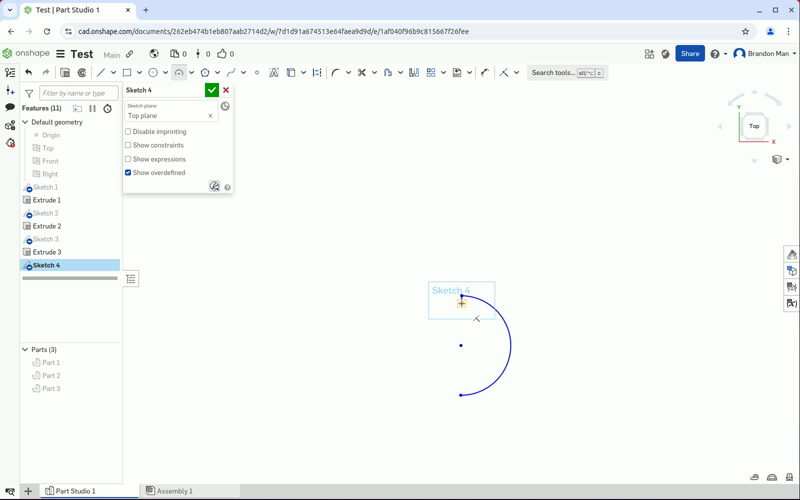
click(461, 303)
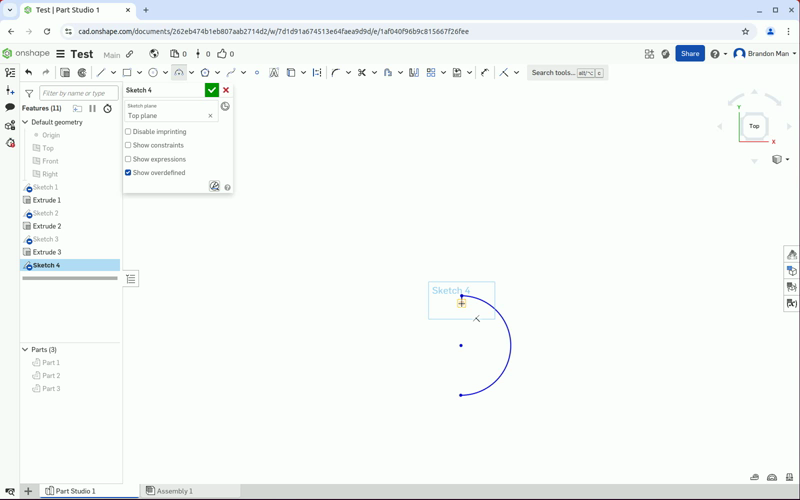
key_down(shift)
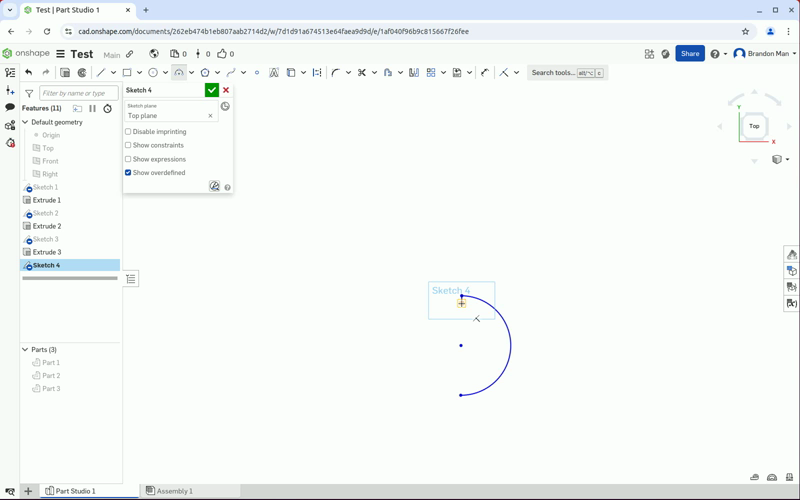
mouse_move(460, 388)
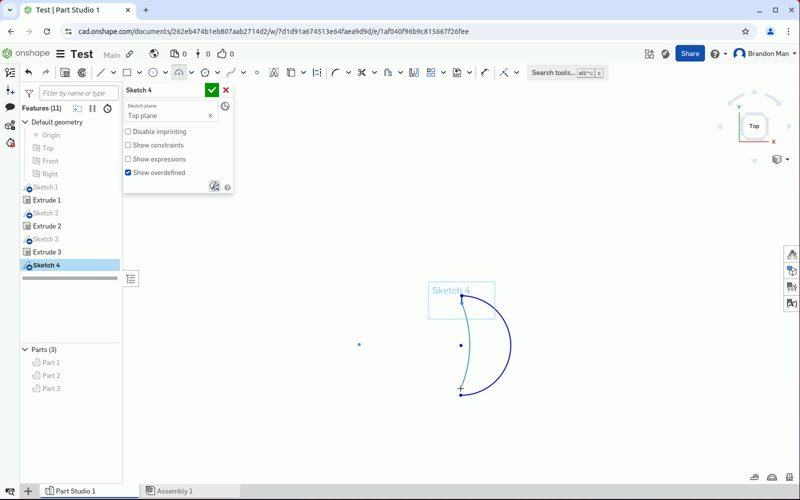
click(460, 388)
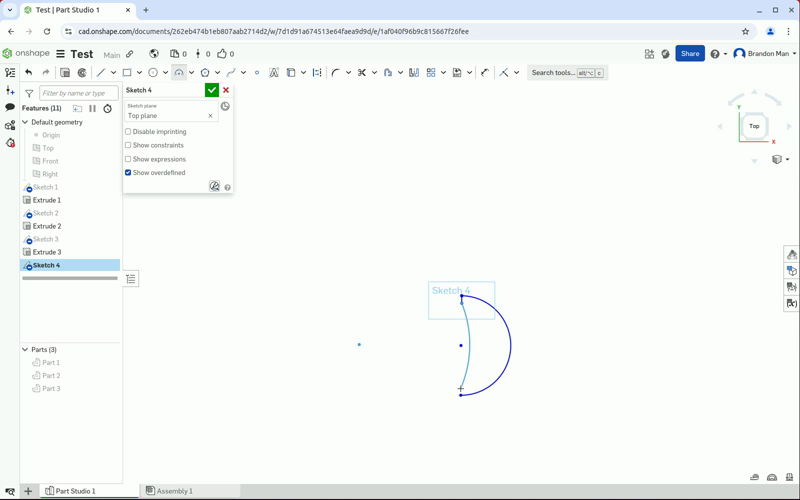
mouse_move(503, 346)
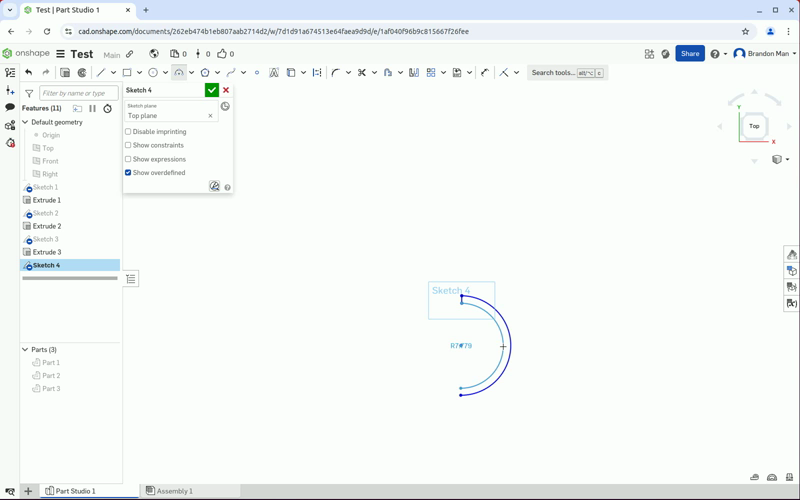
click(503, 346)
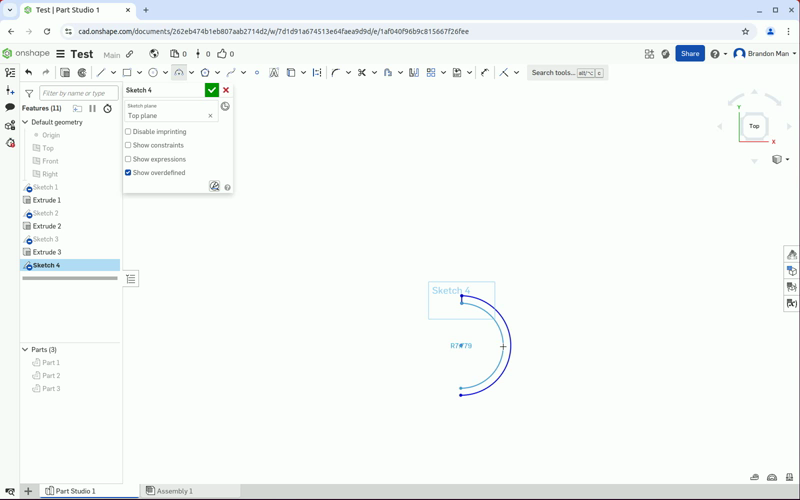
key_up(shift)
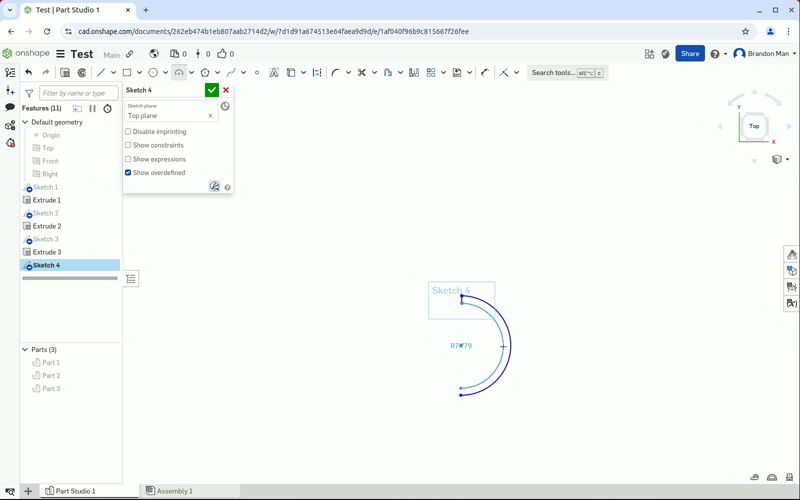
key(esc)
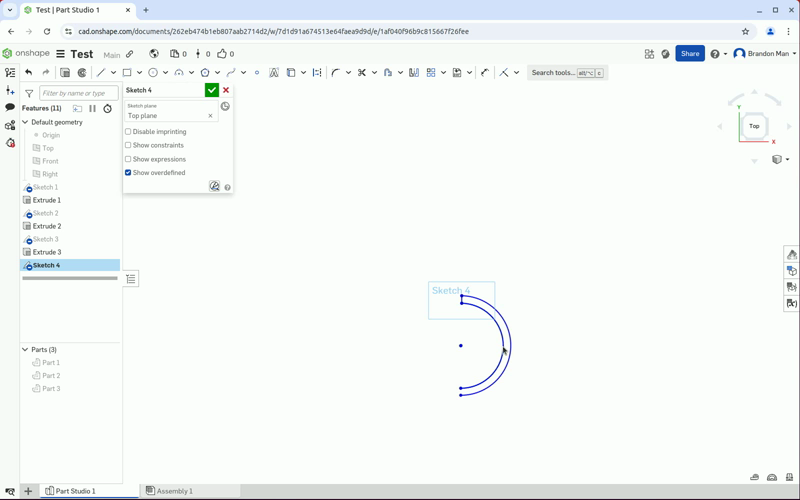
key(l)
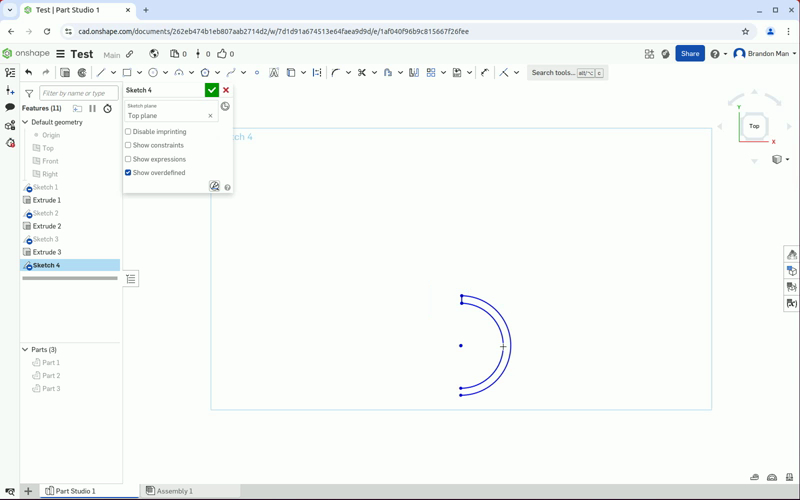
mouse_move(460, 388)
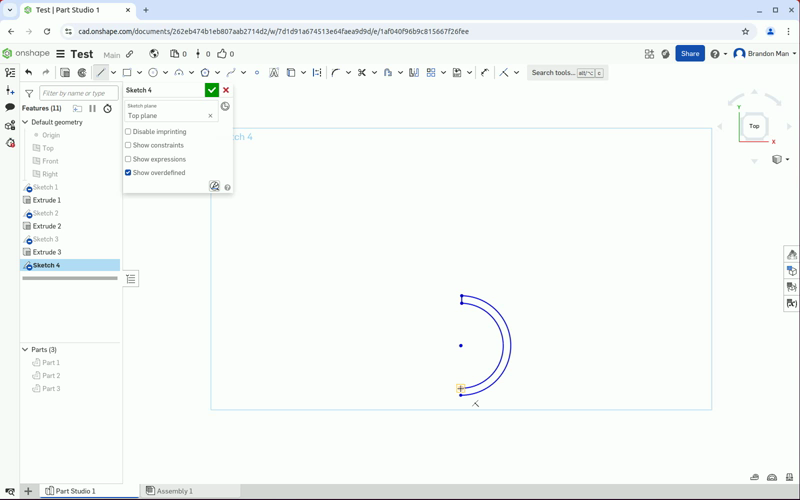
click(460, 388)
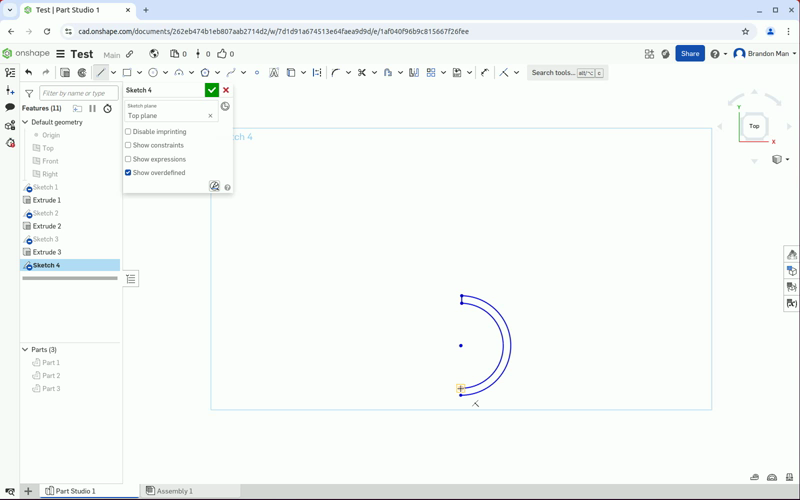
key_down(shift)
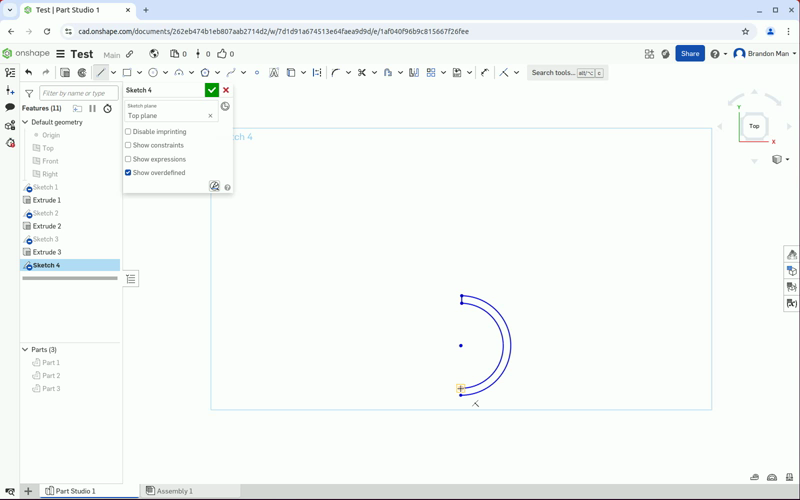
mouse_move(490, 388)
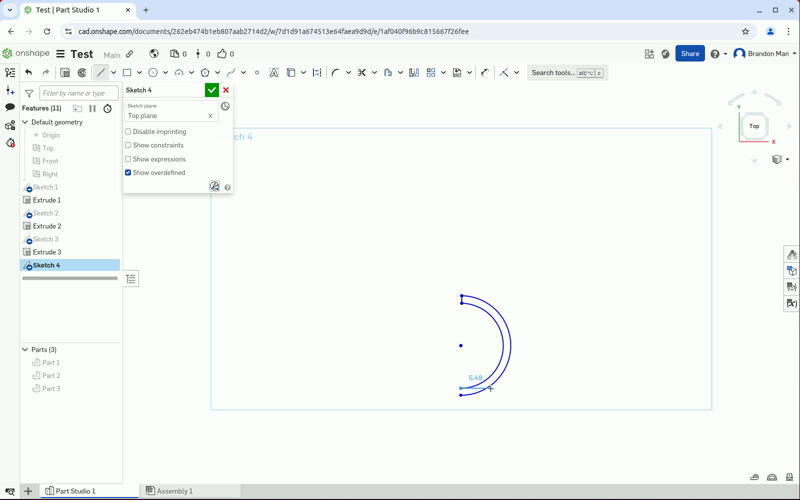
mouse_move(460, 394)
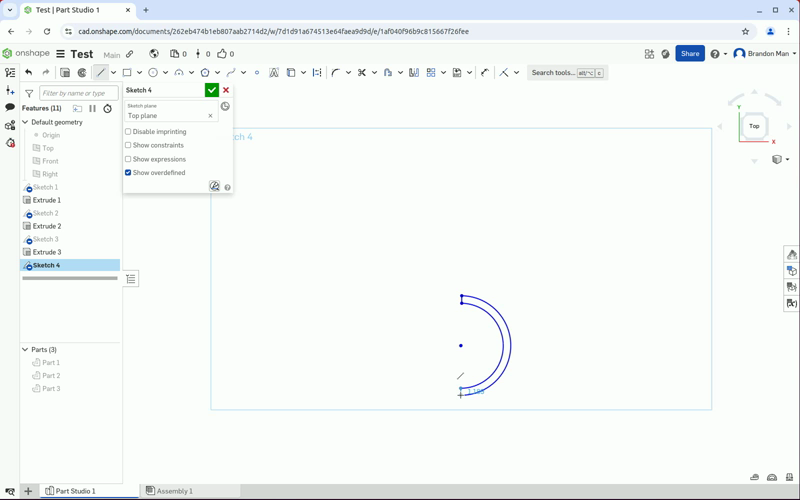
scroll(6)
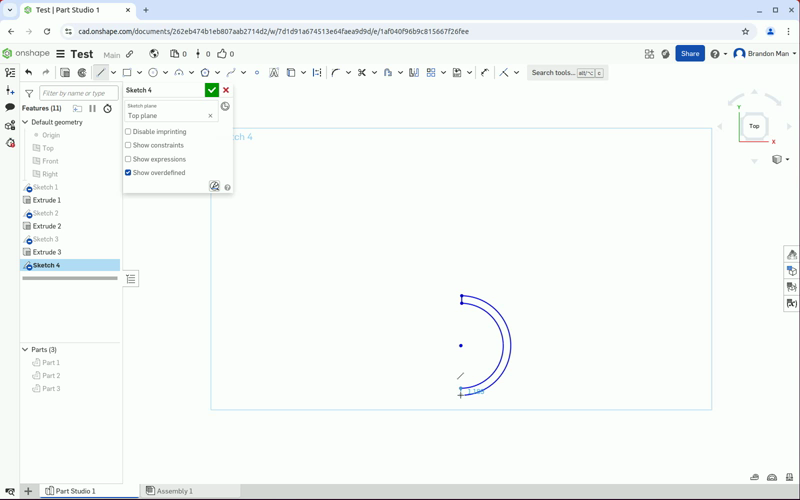
scroll(6)
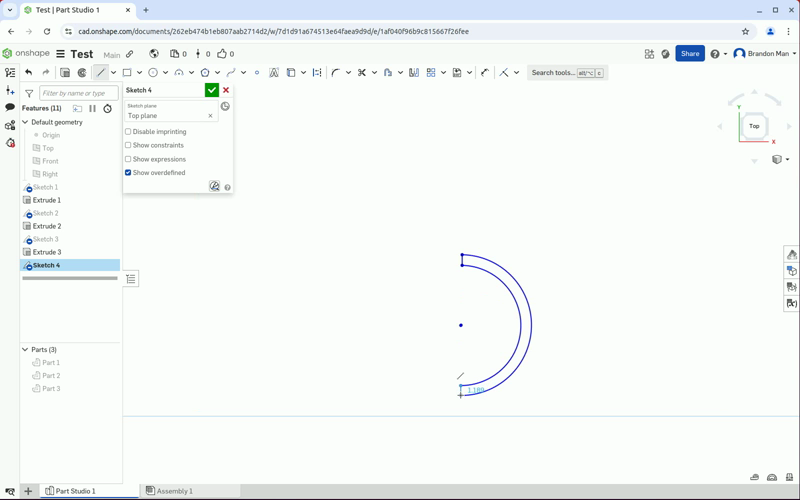
scroll(6)
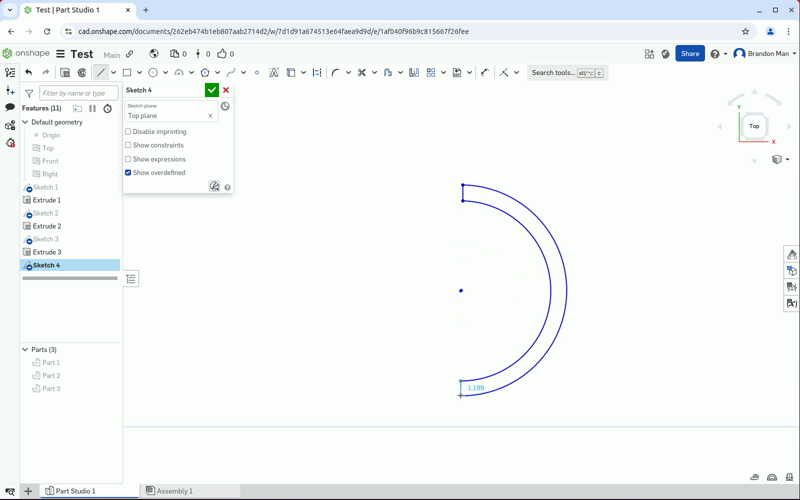
scroll(6)
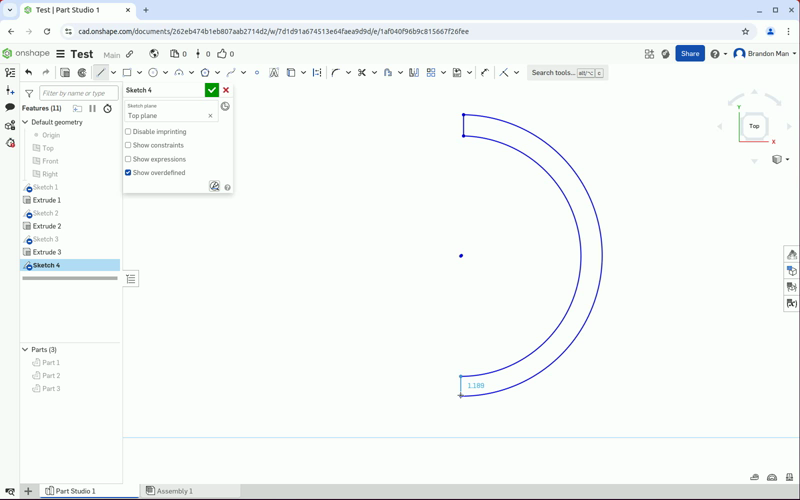
scroll(6)
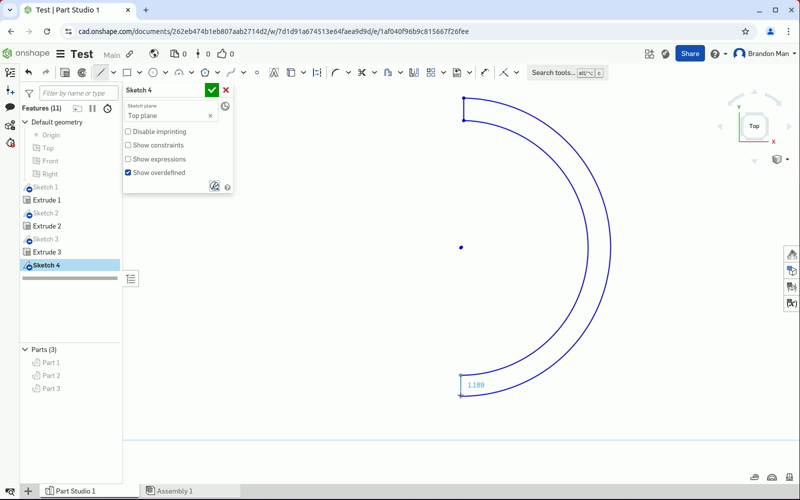
scroll(6)
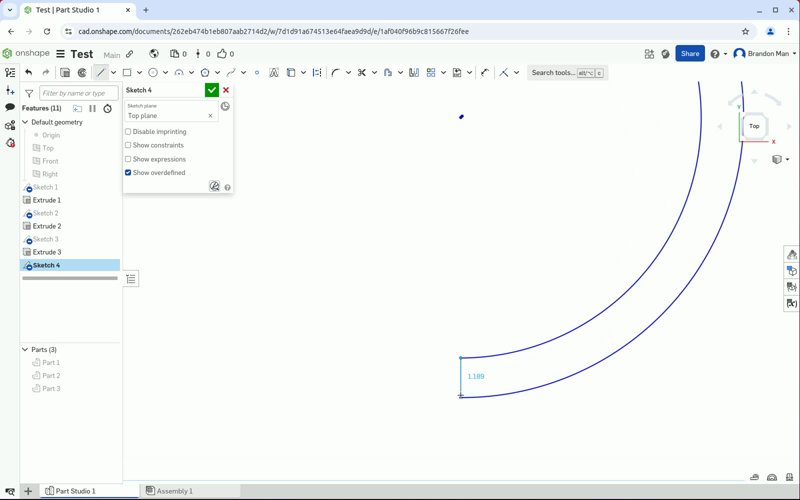
scroll(6)
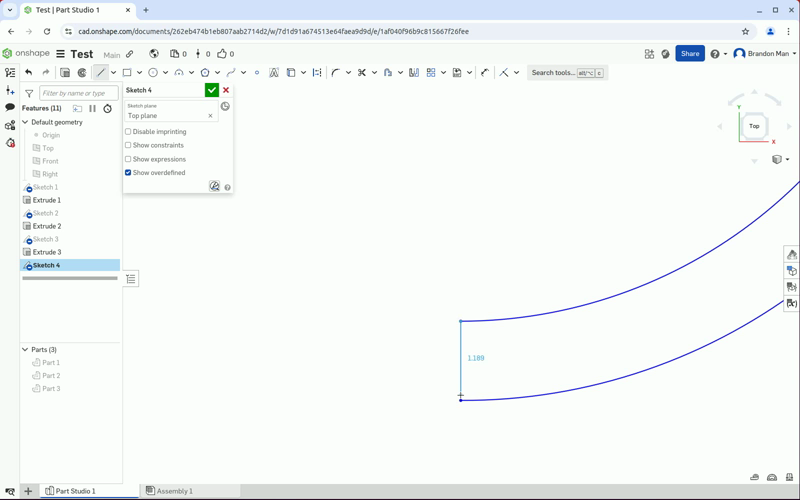
click(460, 394)
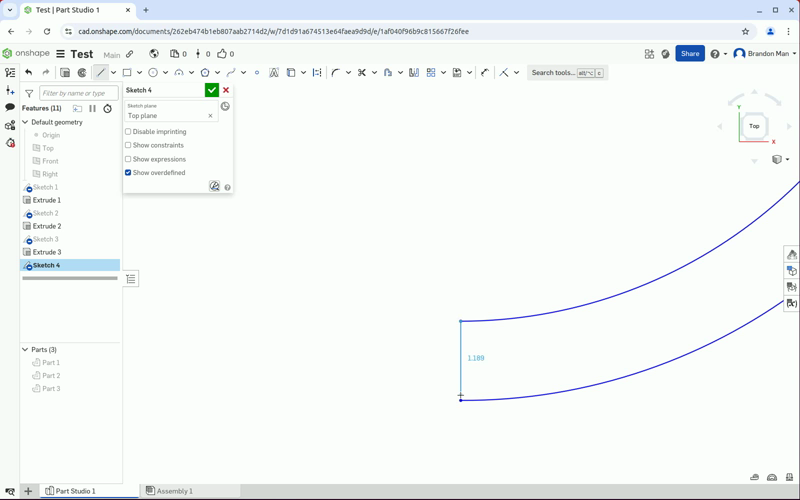
scroll(-6)
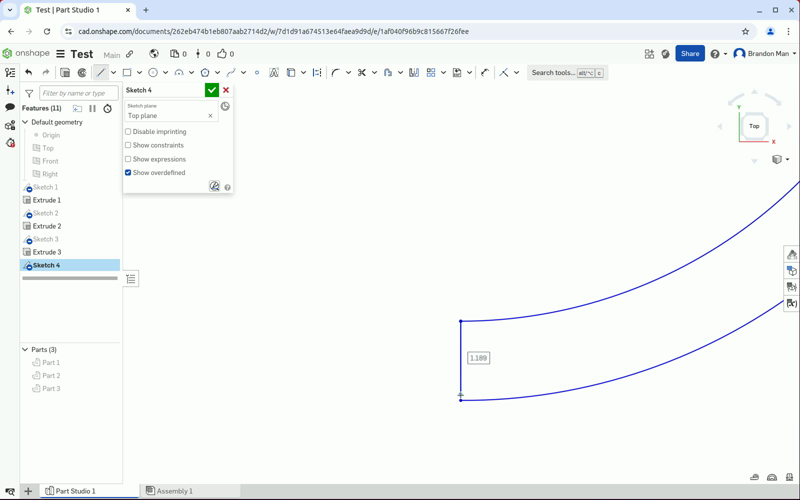
scroll(-6)
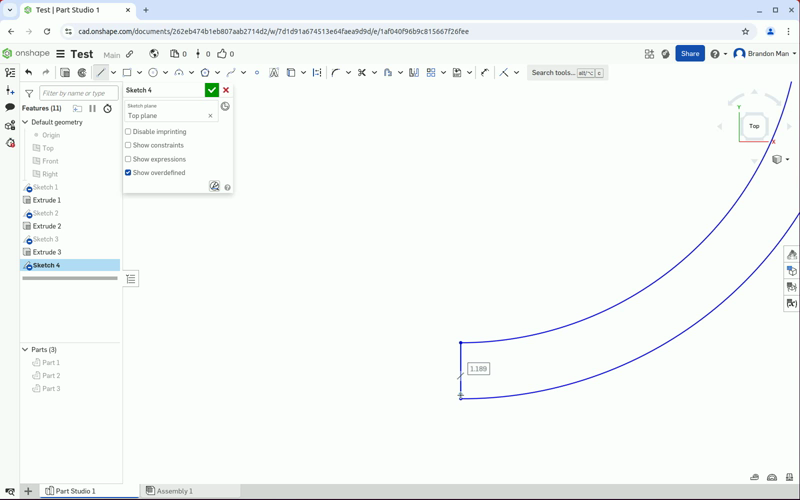
scroll(-6)
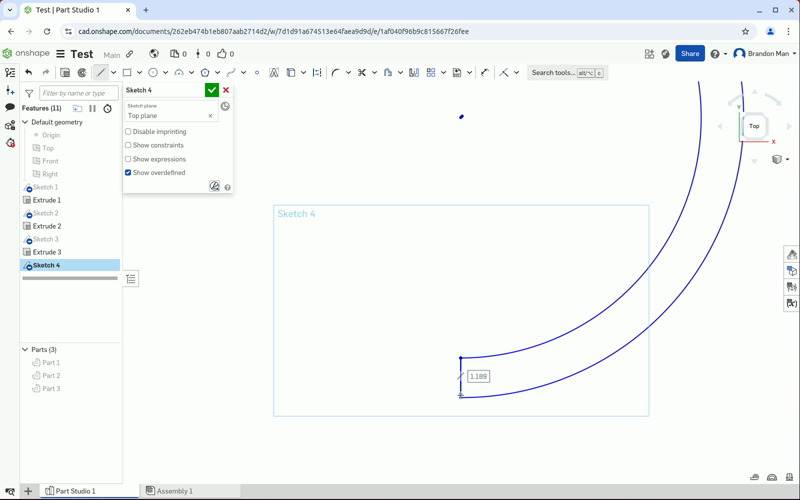
scroll(-6)
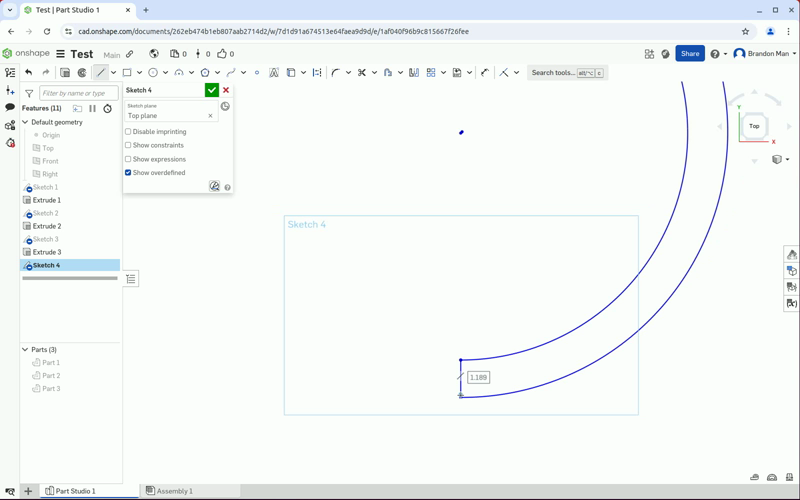
scroll(-6)
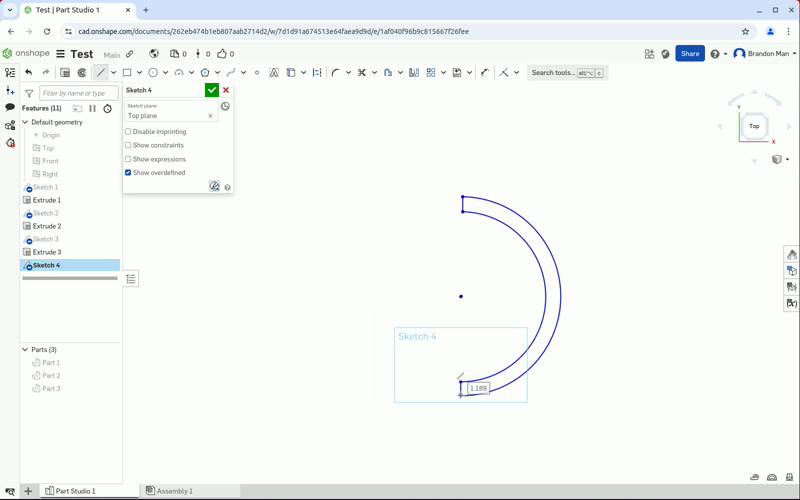
scroll(-6)
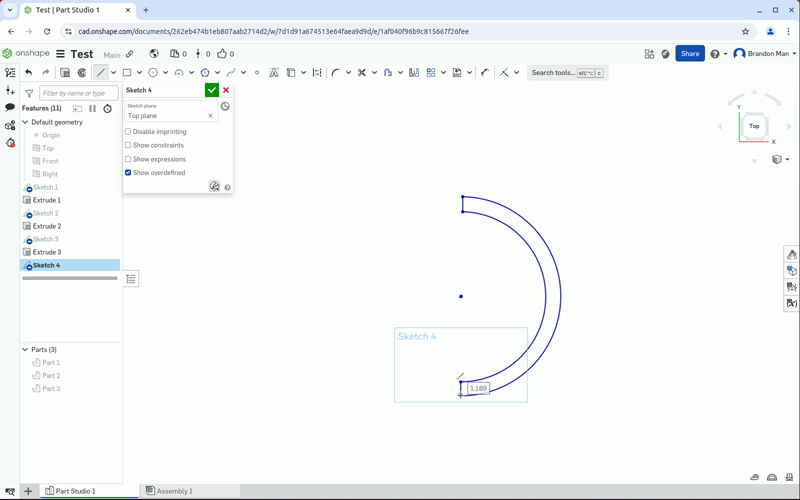
scroll(-6)
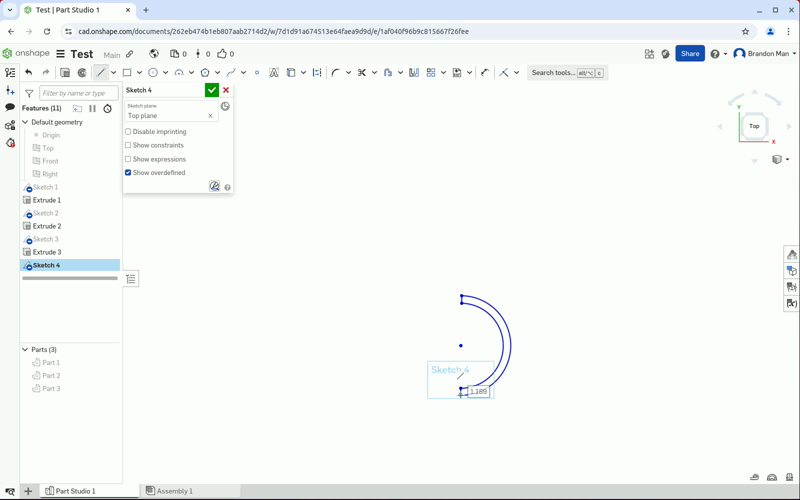
key_up(shift)
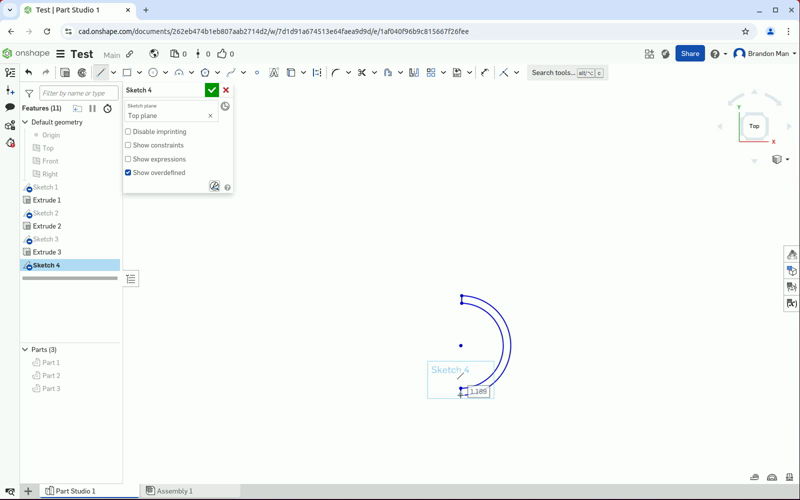
mouse_move(490, 394)
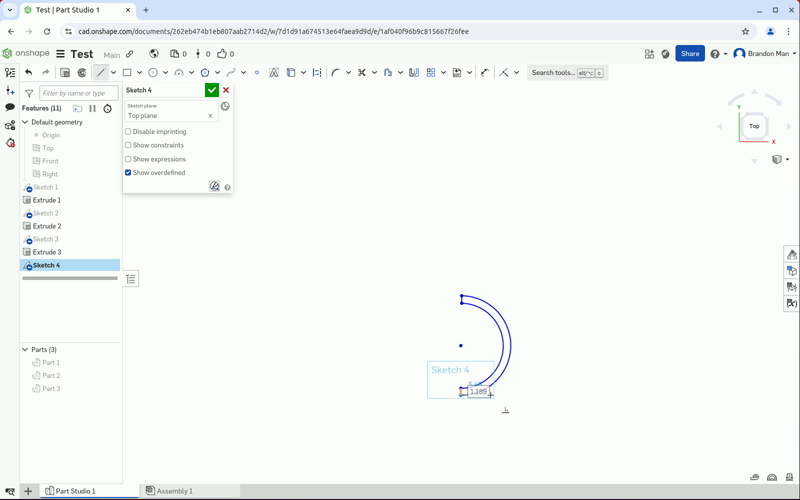
key_down(shift)
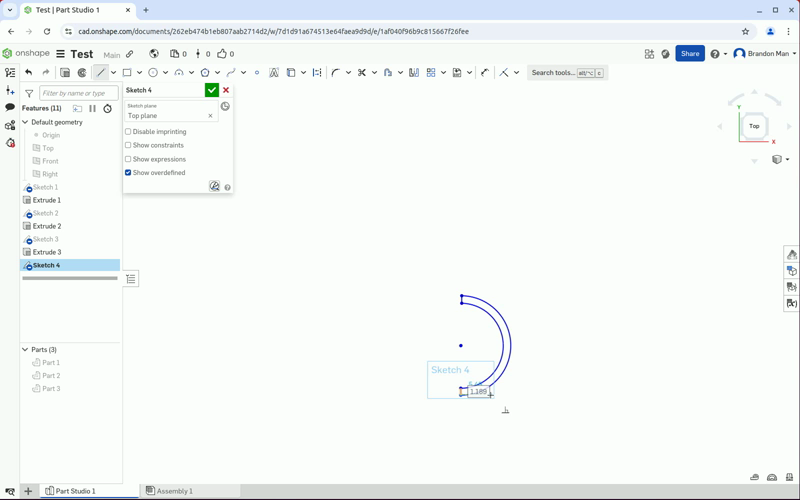
mouse_move(460, 395)
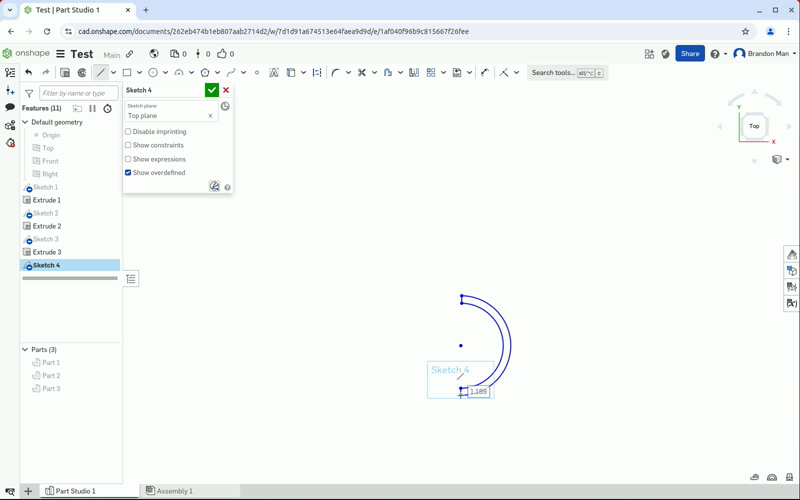
scroll(6)
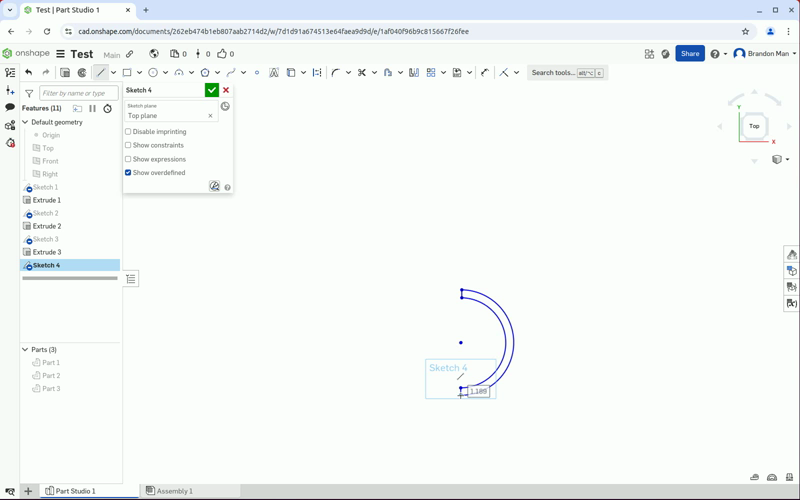
scroll(6)
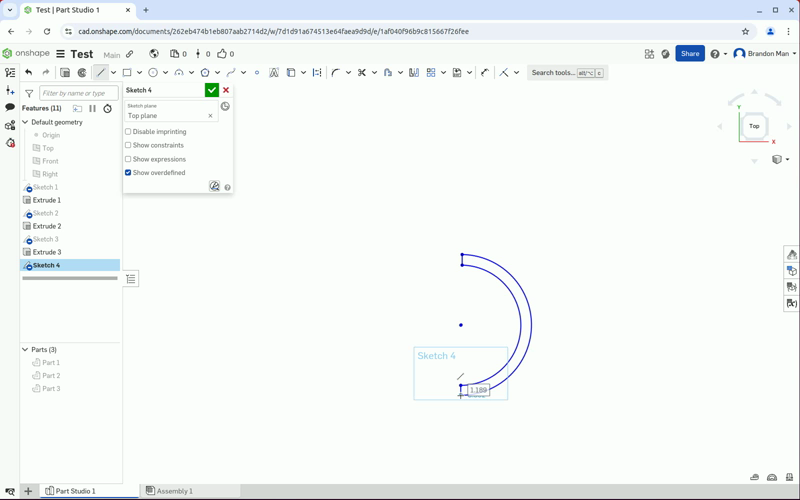
scroll(6)
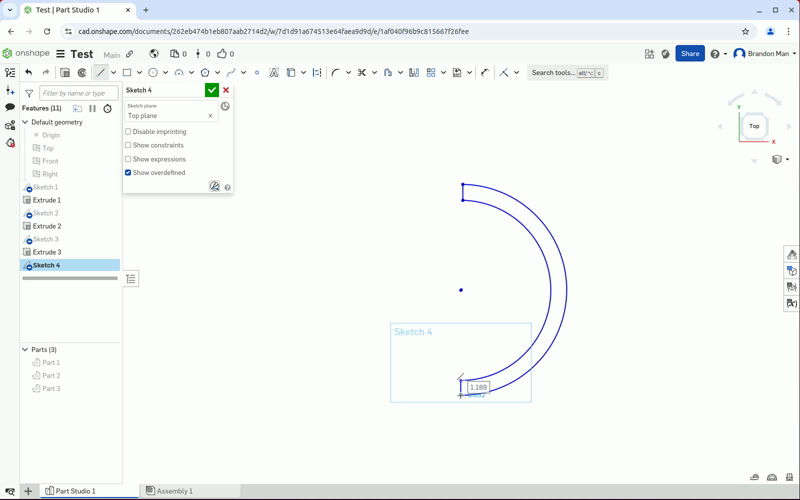
scroll(6)
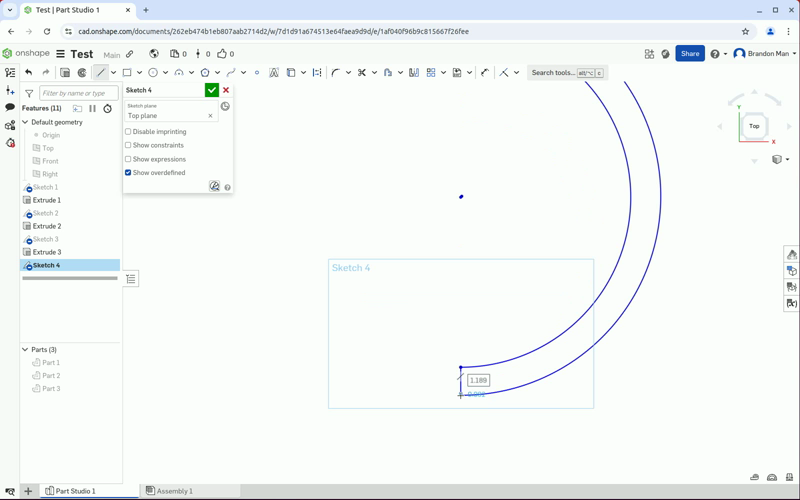
scroll(6)
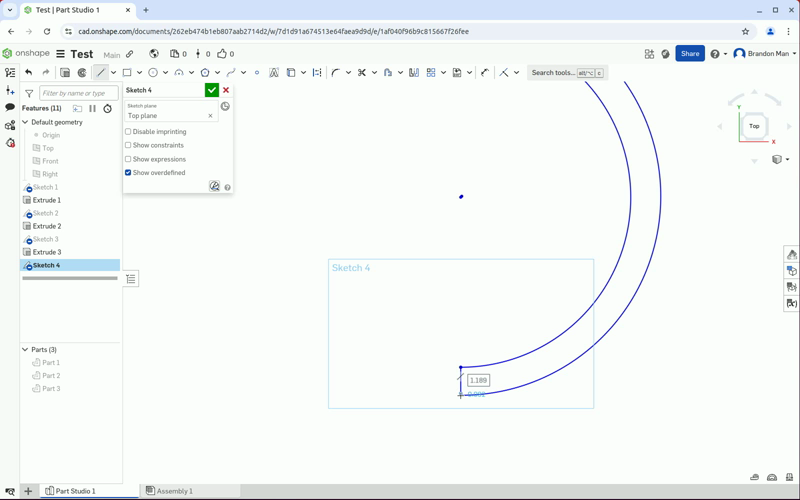
scroll(6)
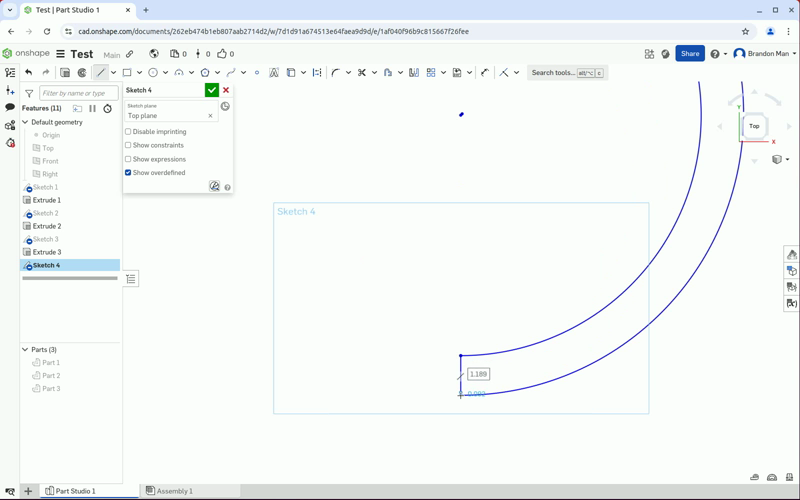
scroll(6)
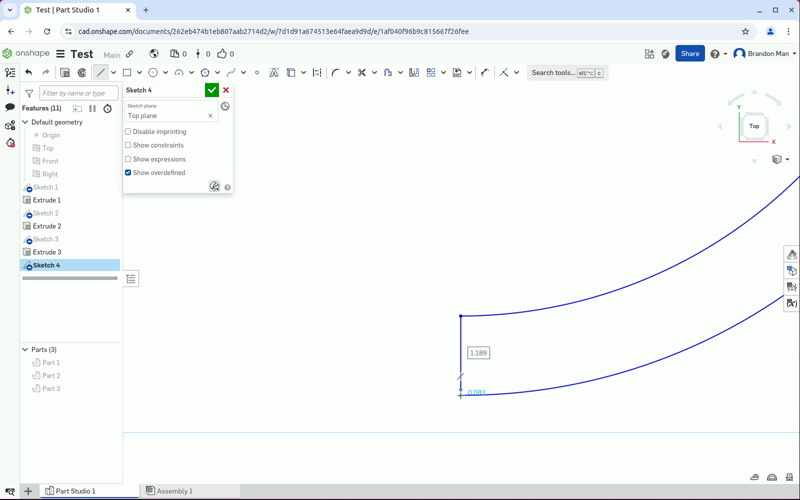
key_up(shift)
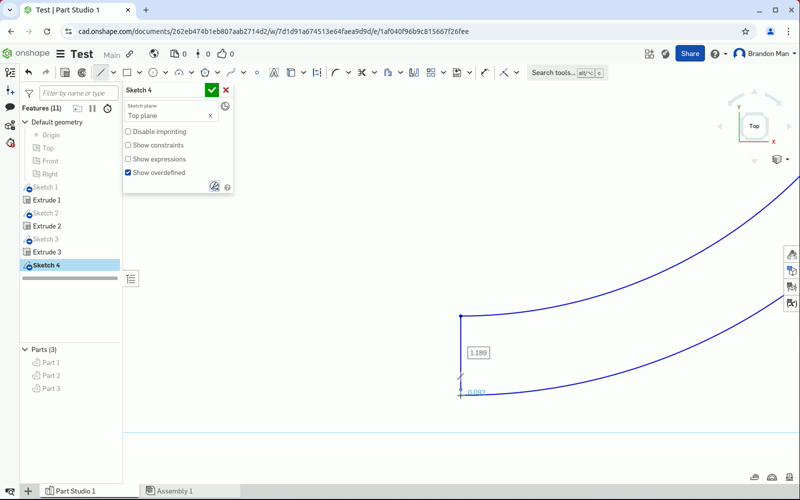
click(460, 395)
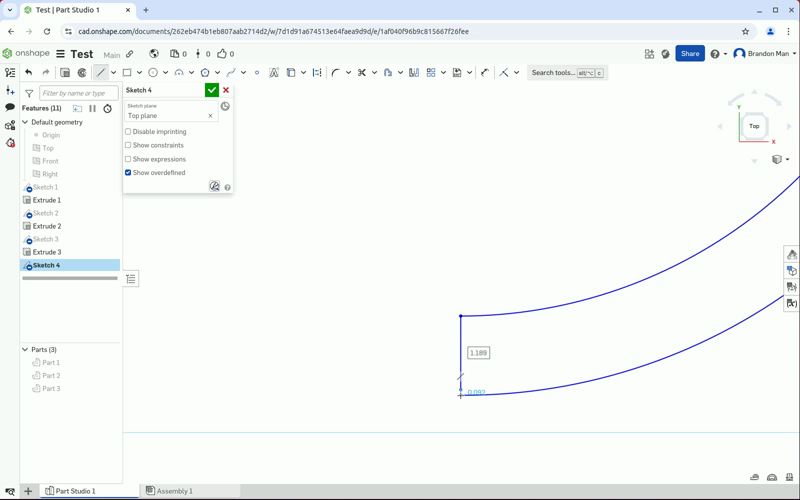
scroll(-6)
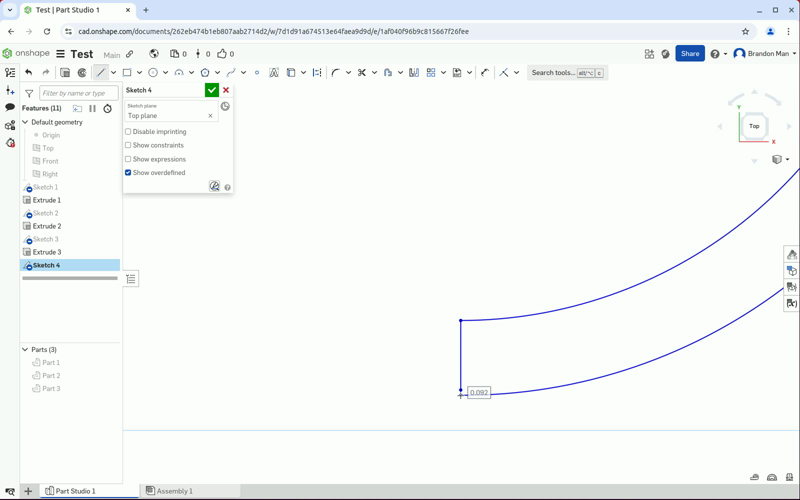
scroll(-6)
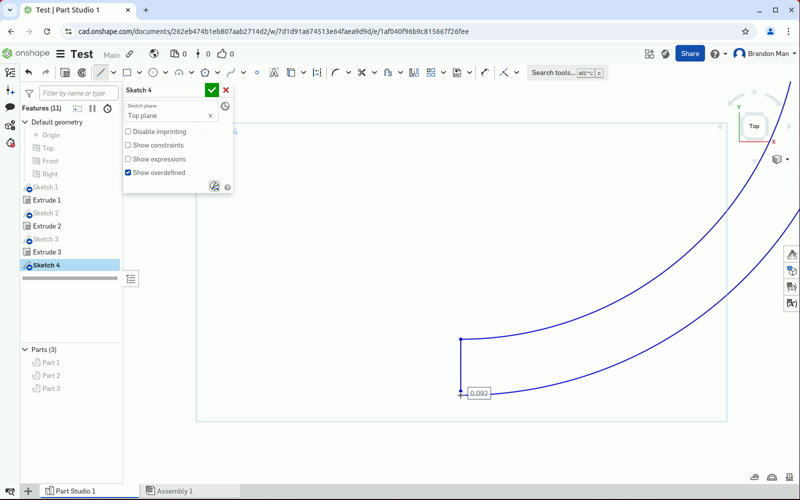
scroll(-6)
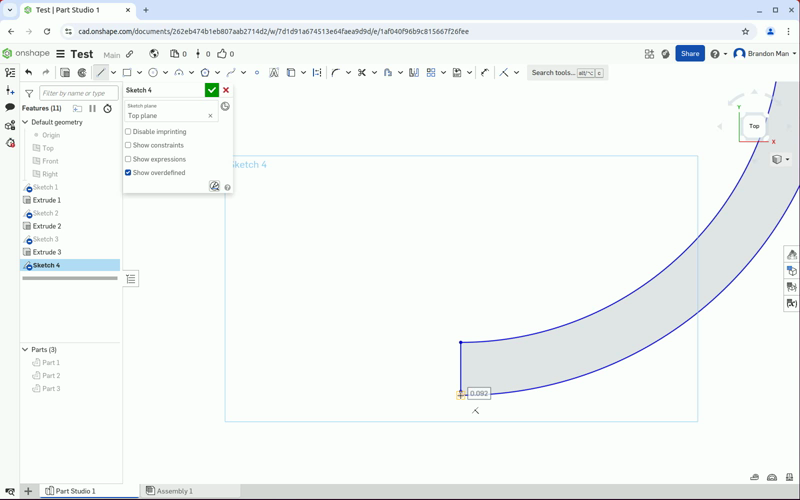
scroll(-6)
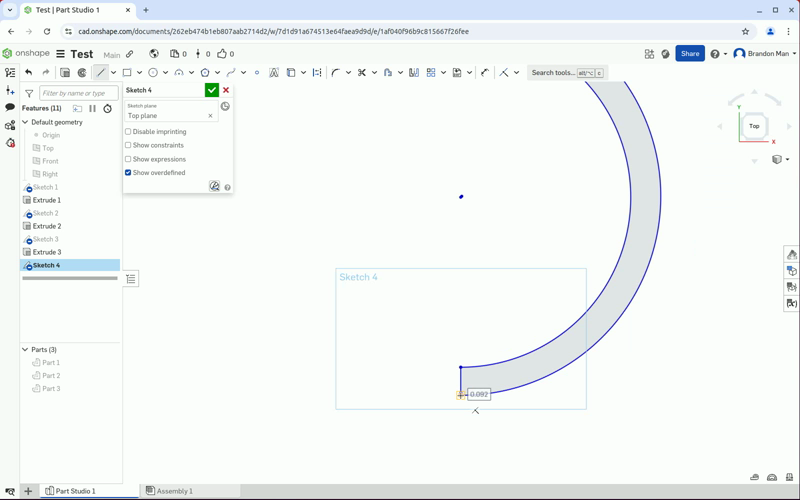
scroll(-6)
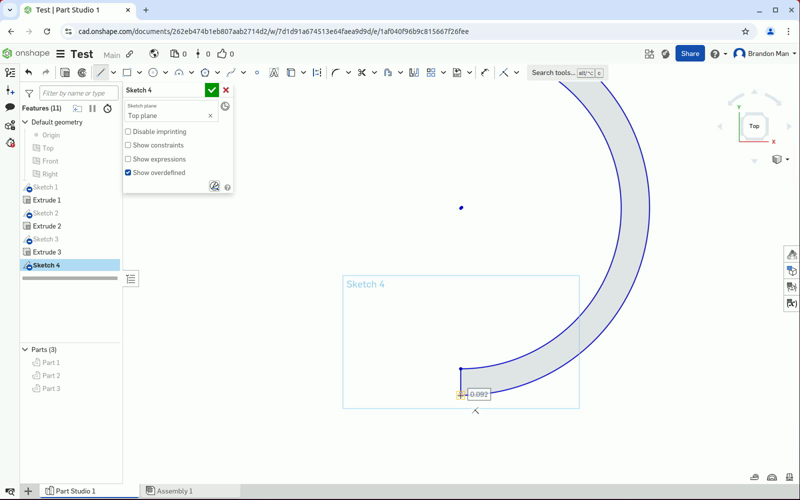
scroll(-6)
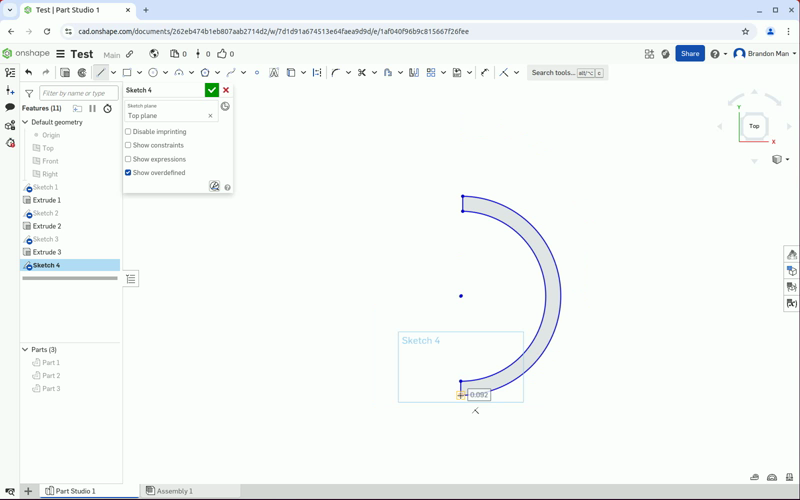
scroll(-6)
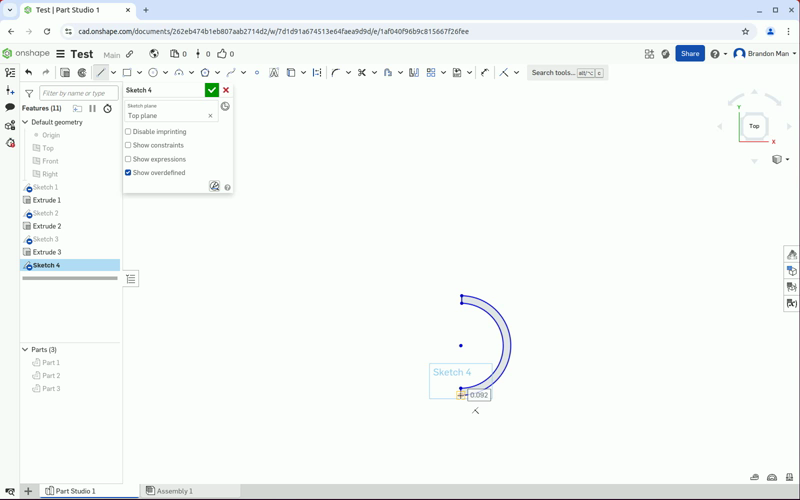
key(esc)
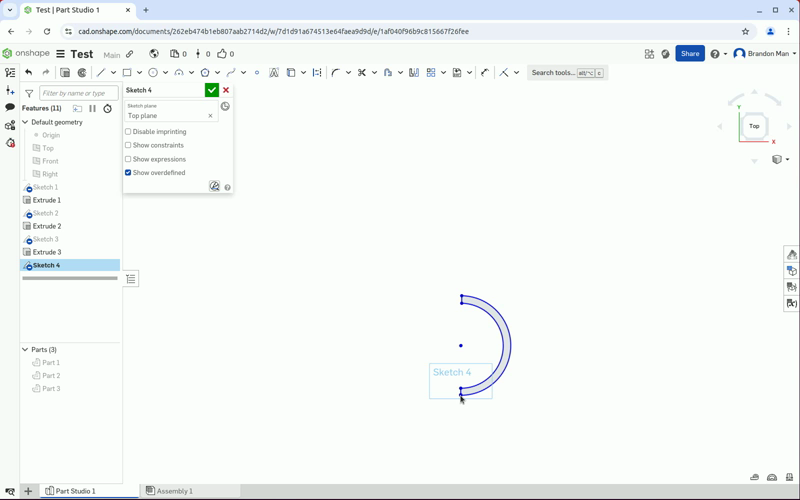
mouse_move(496, 377)
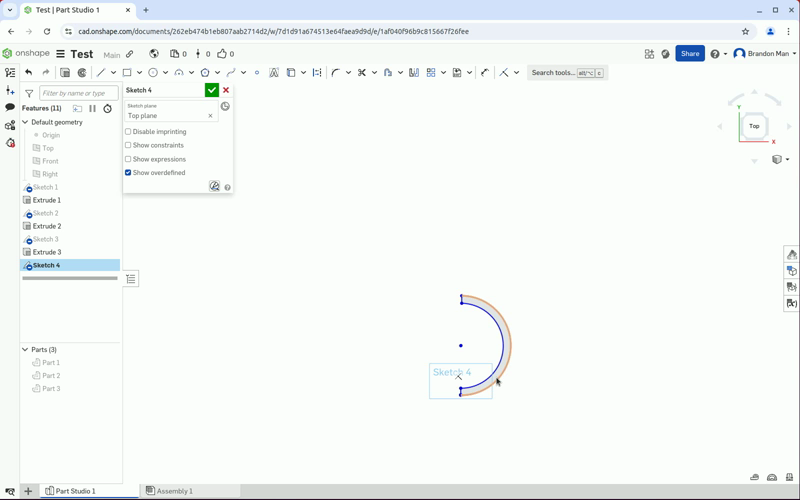
scroll(6)
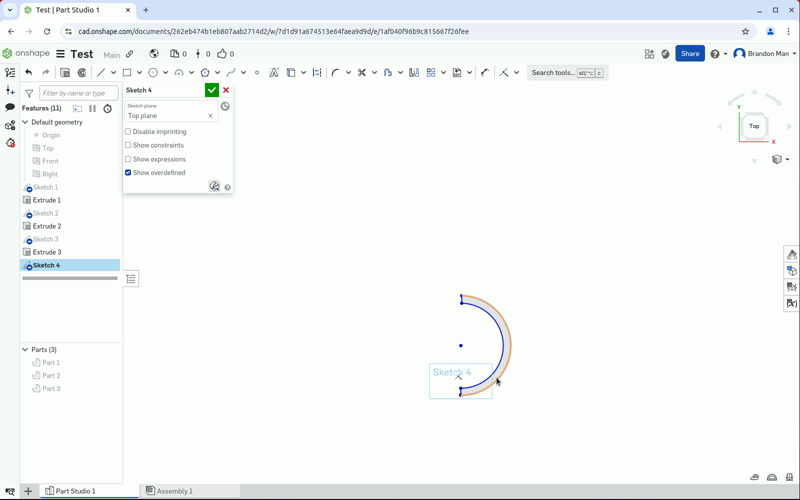
scroll(6)
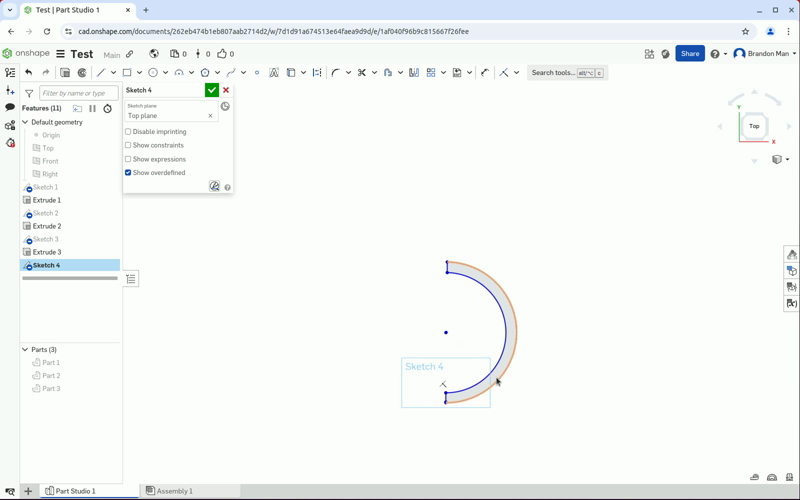
scroll(6)
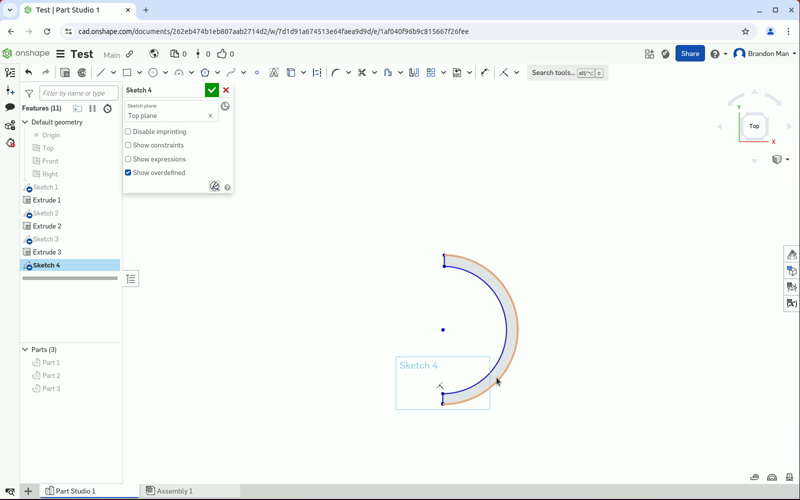
scroll(6)
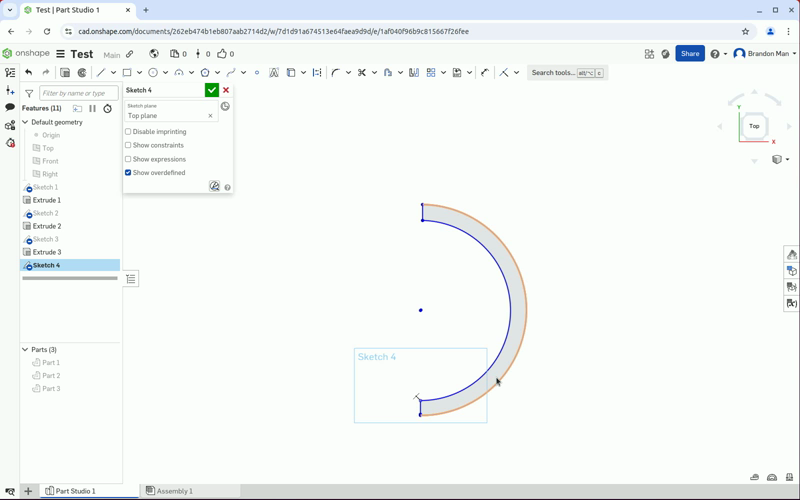
scroll(6)
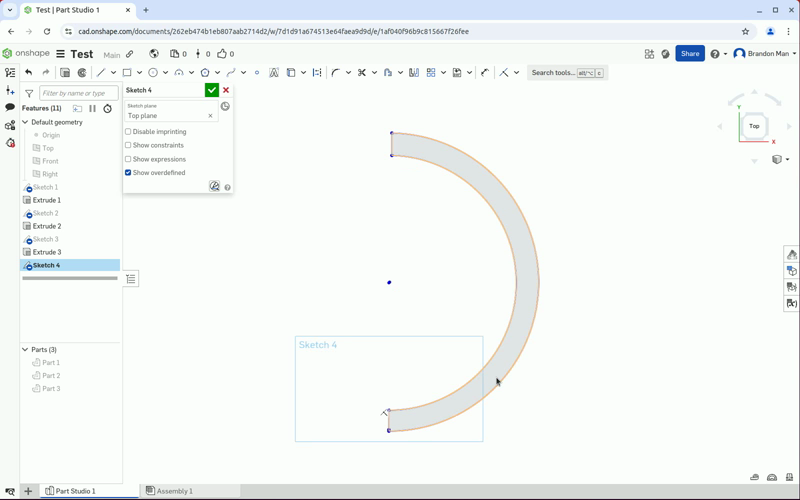
scroll(6)
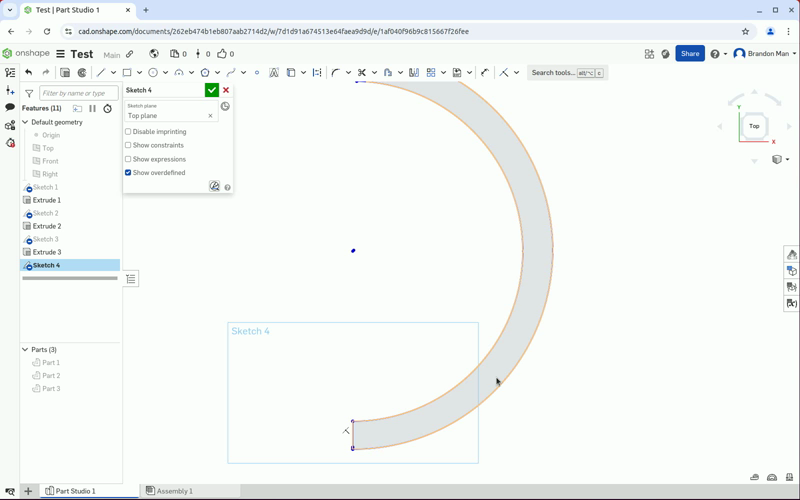
scroll(6)
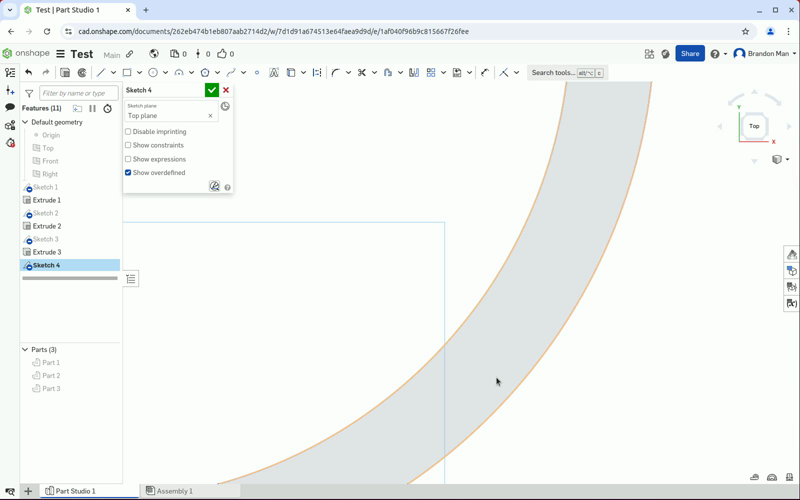
click(496, 377)
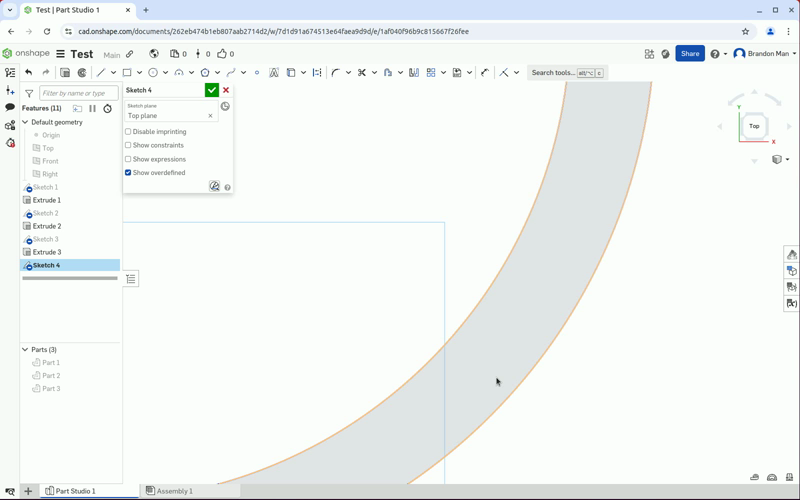
scroll(-6)
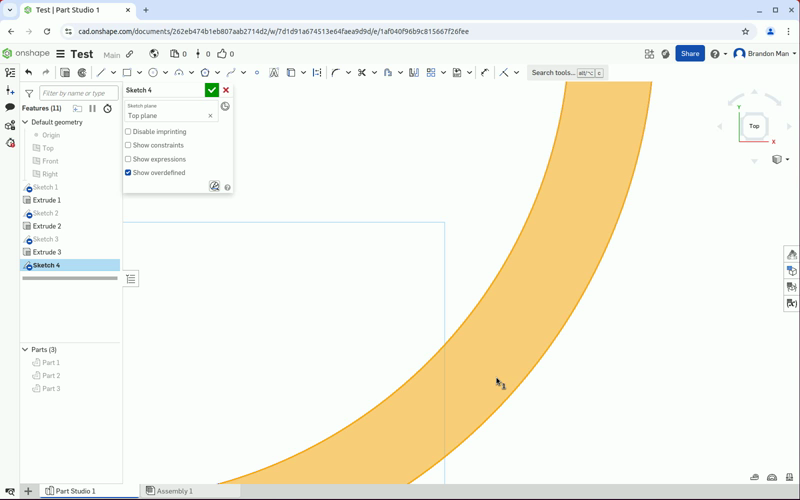
scroll(-6)
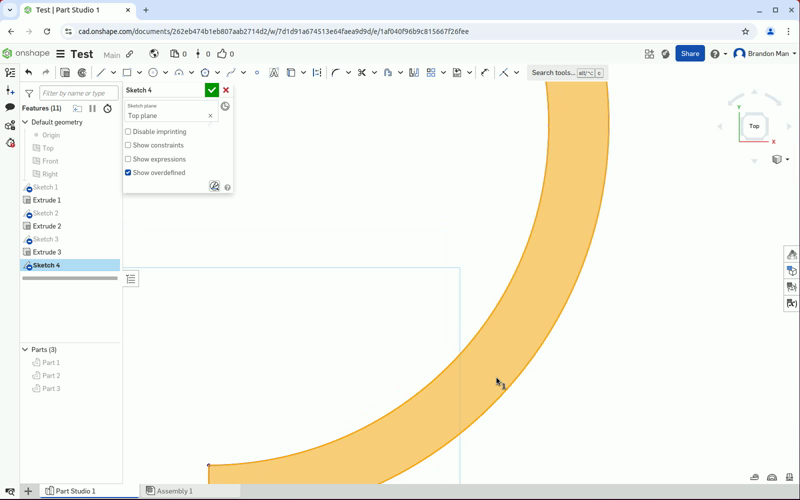
scroll(-6)
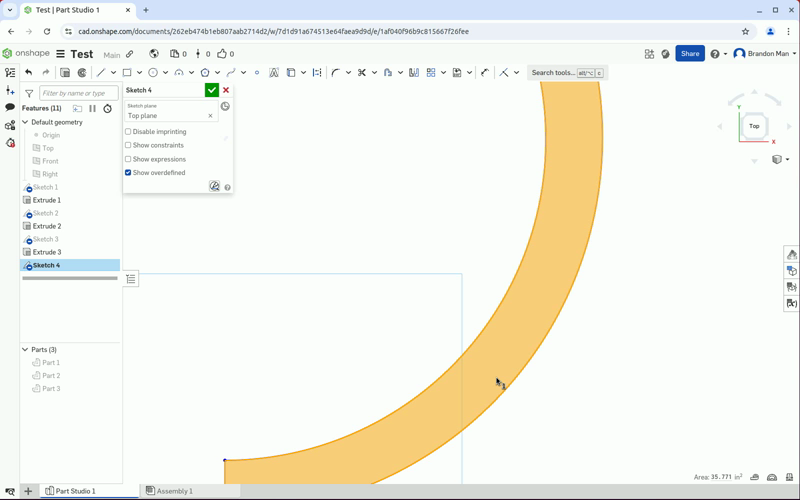
scroll(-6)
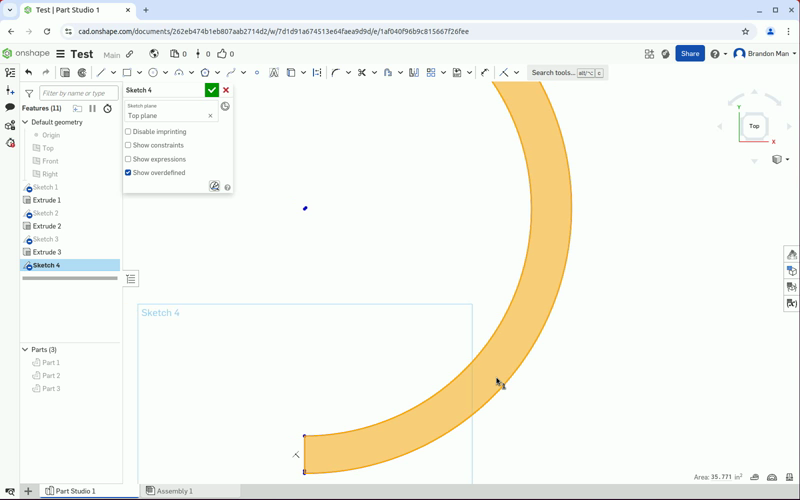
scroll(-6)
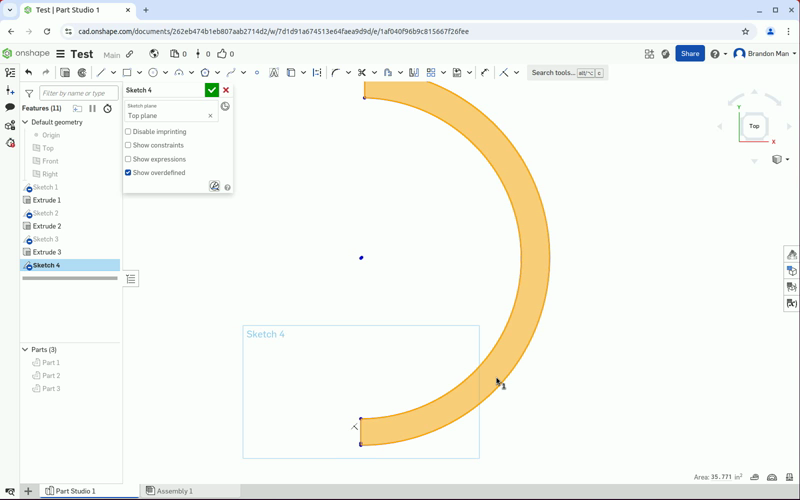
scroll(-6)
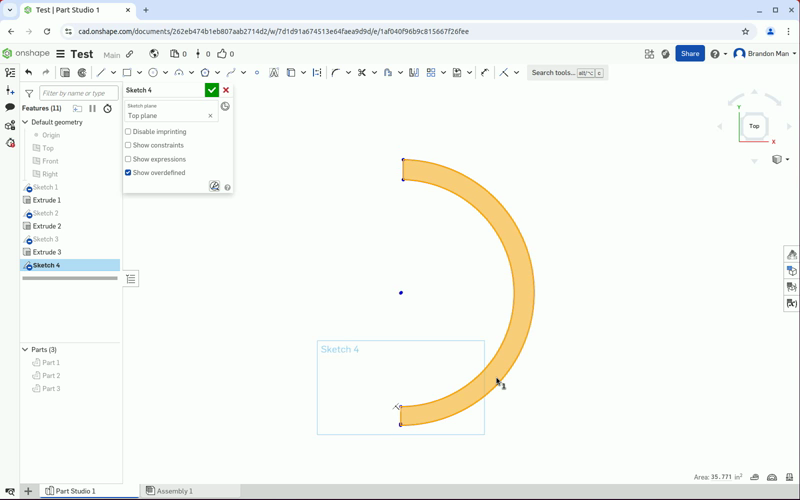
scroll(-6)
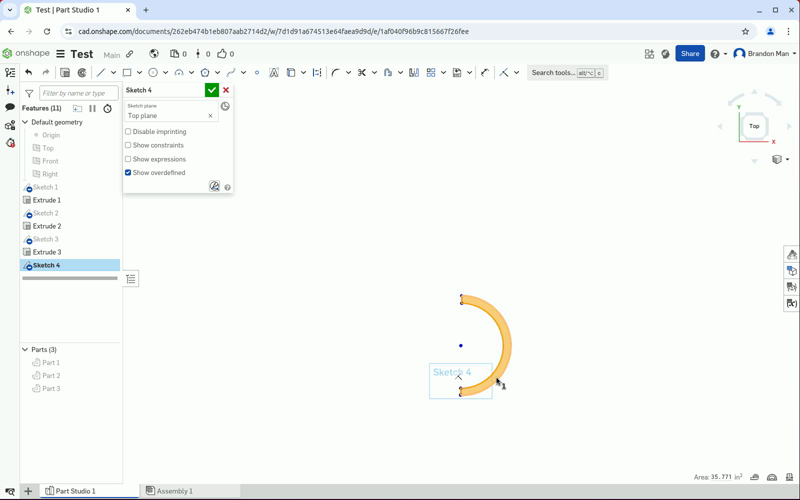
mouse_move(73, 352)
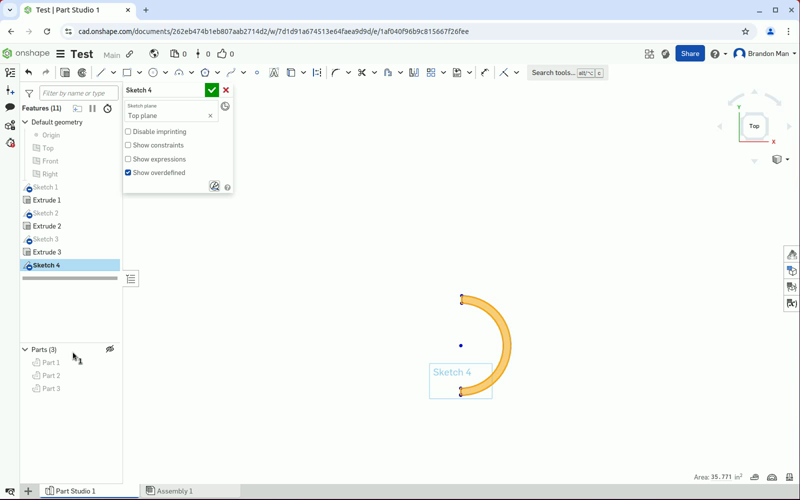
key(shift+y)
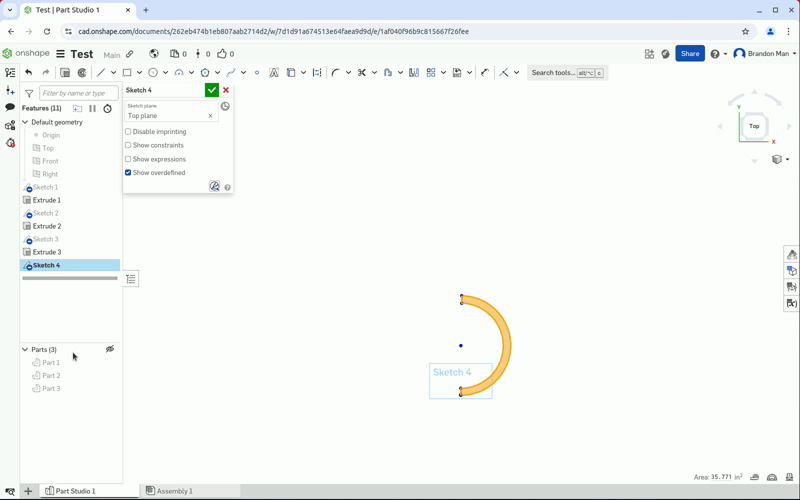
key(shift+e)
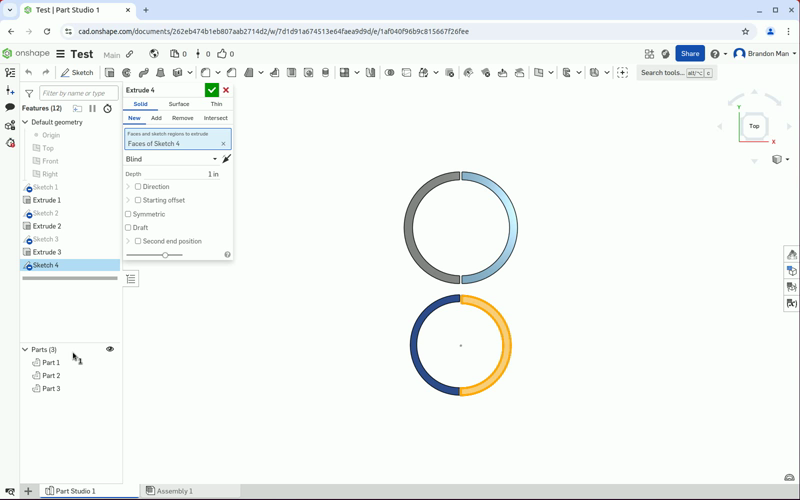
mouse_move(143, 106)
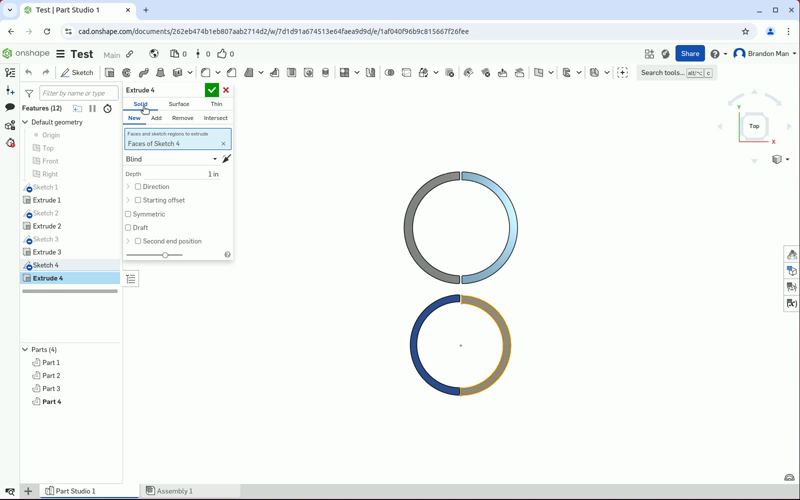
click(143, 106)
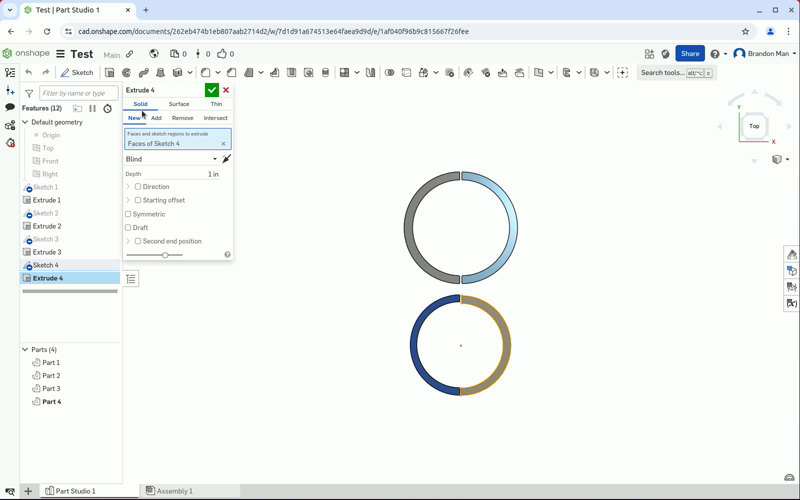
mouse_move(137, 120)
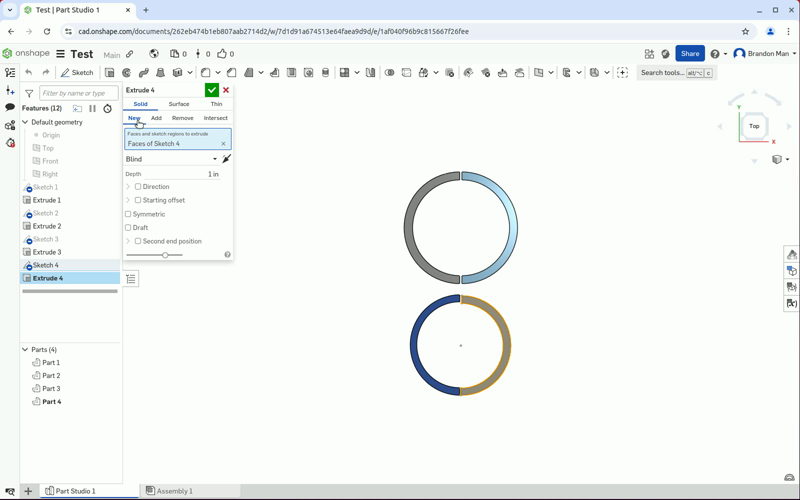
click(137, 120)
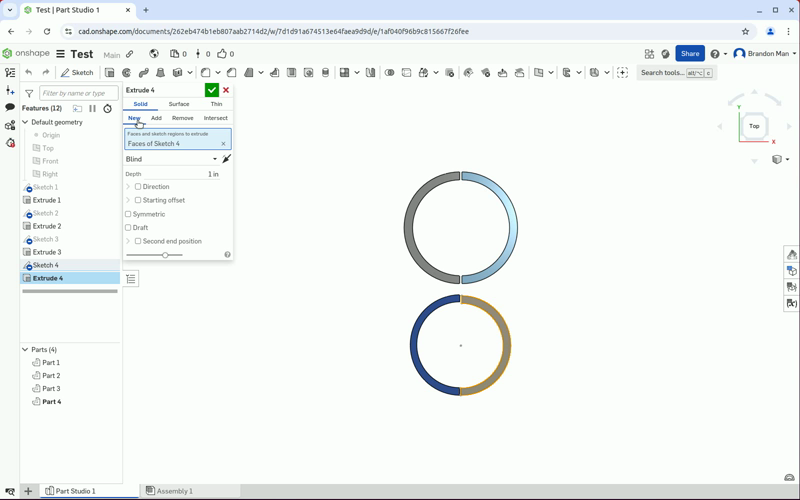
key(tab, 4)
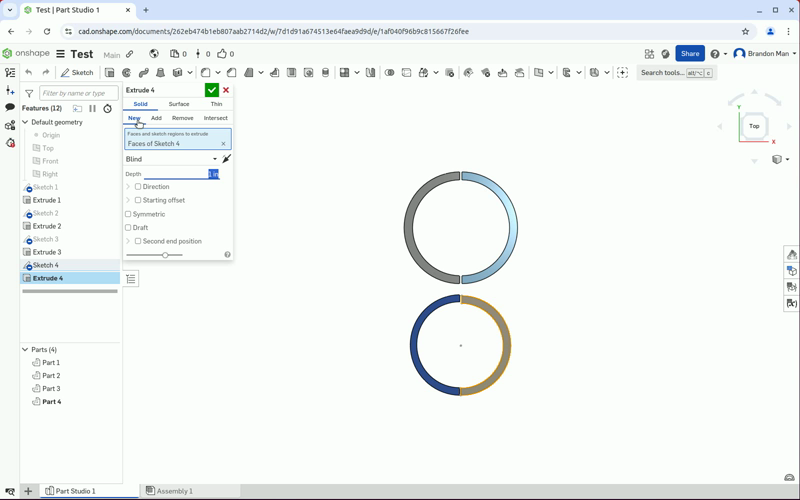
text(7.221)
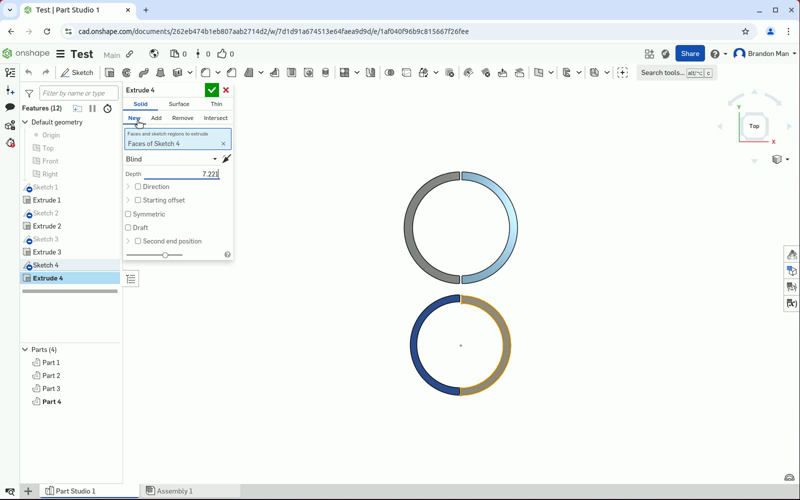
key(enter)
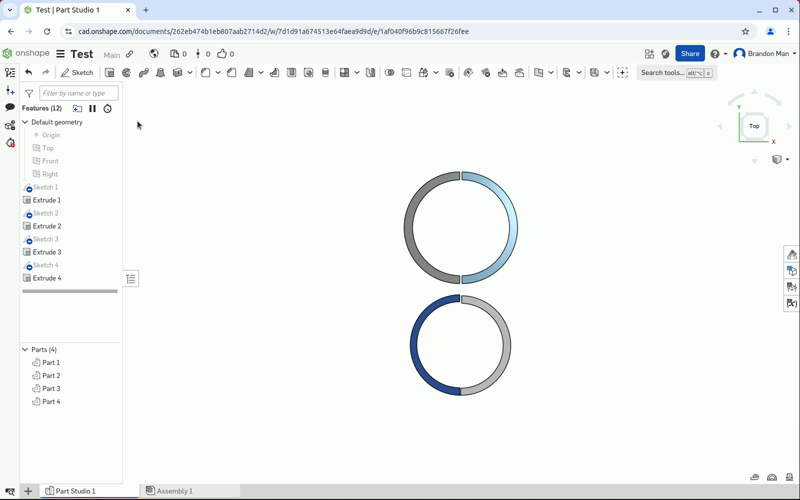
key(shift+h)
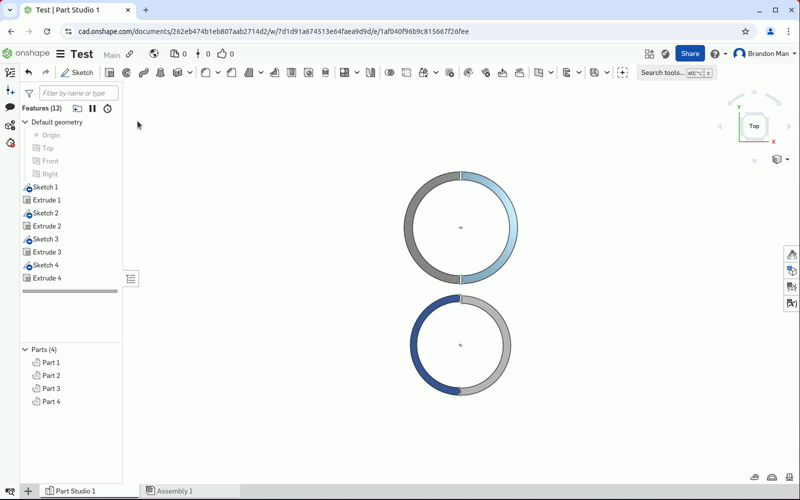
key(shift+h)
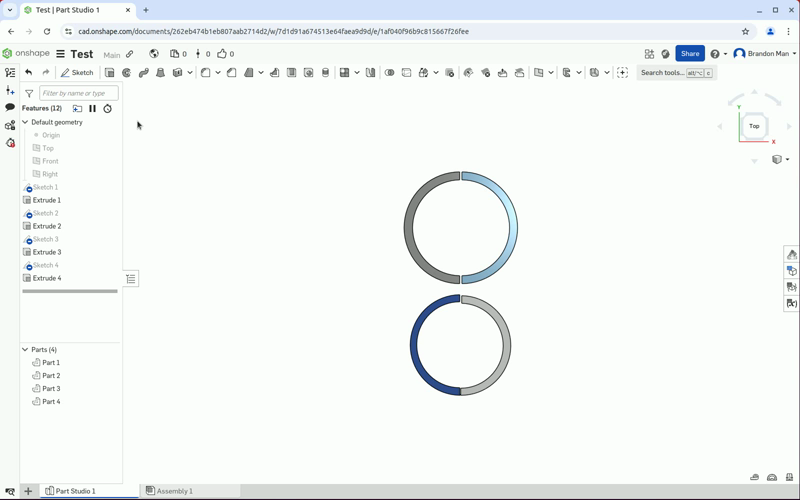
mouse_move(73, 189)
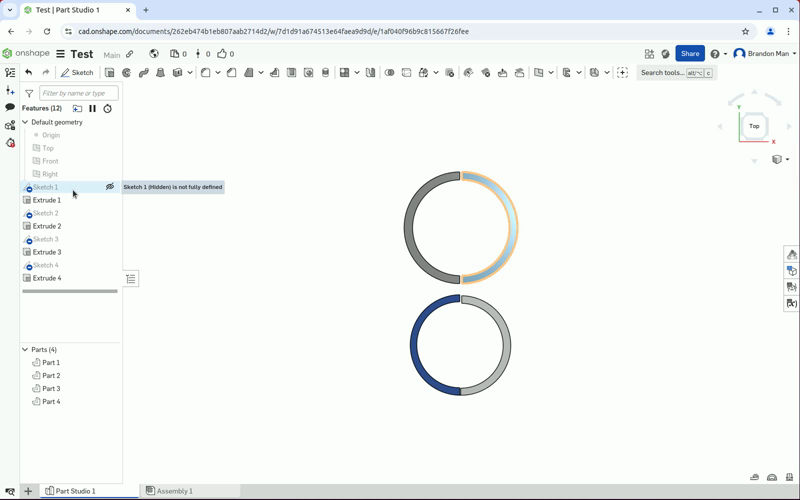
click(73, 189)
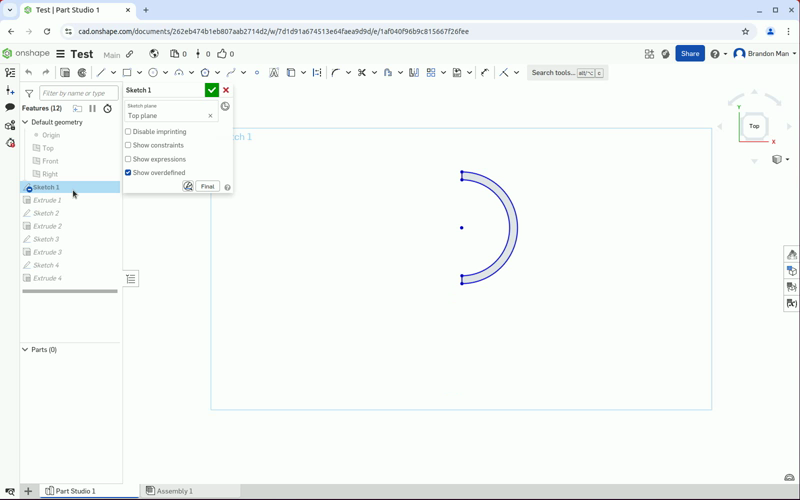
mouse_move(229, 92)
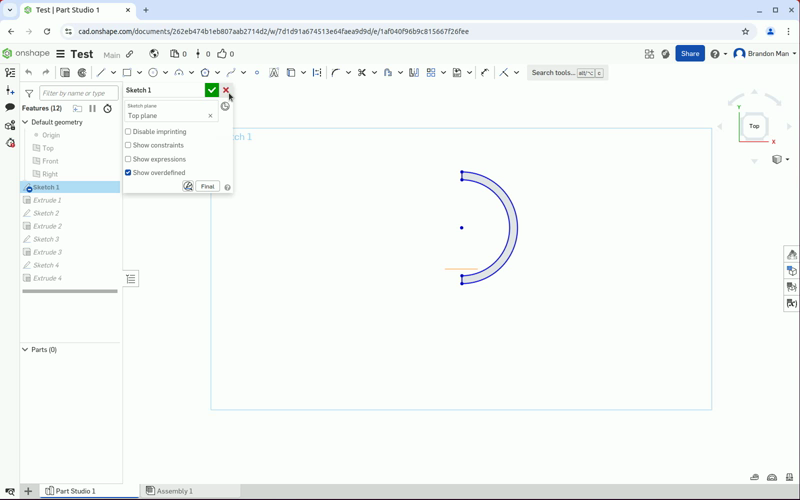
click(229, 92)
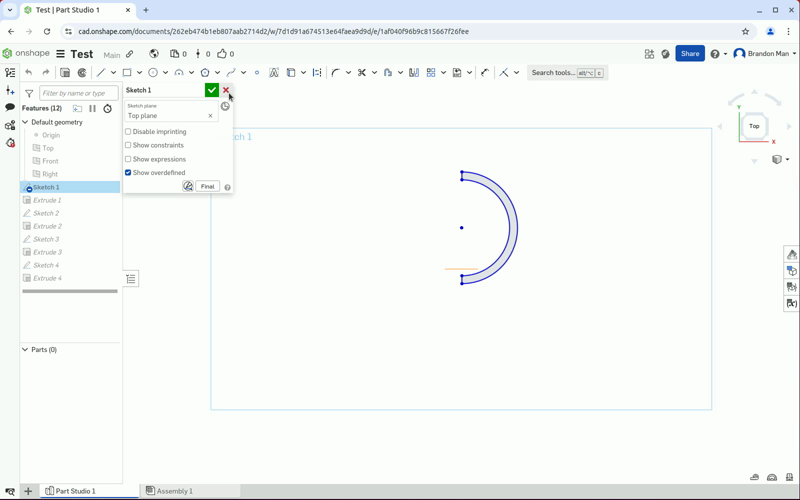
key(shift+s)
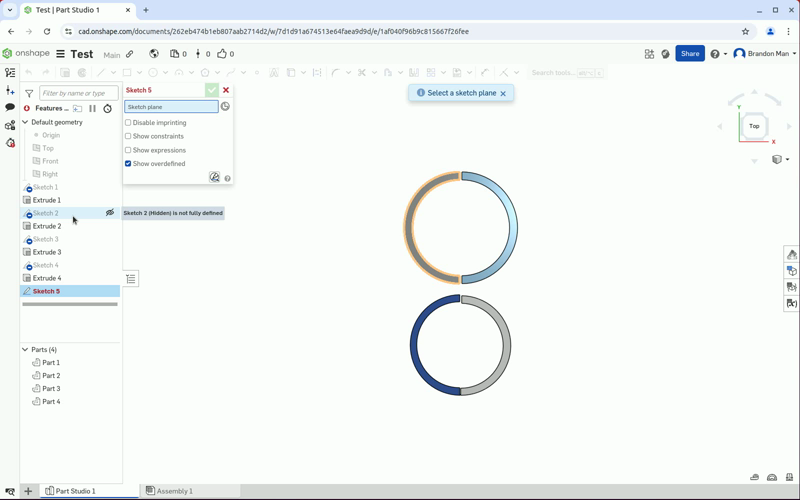
scroll(3)
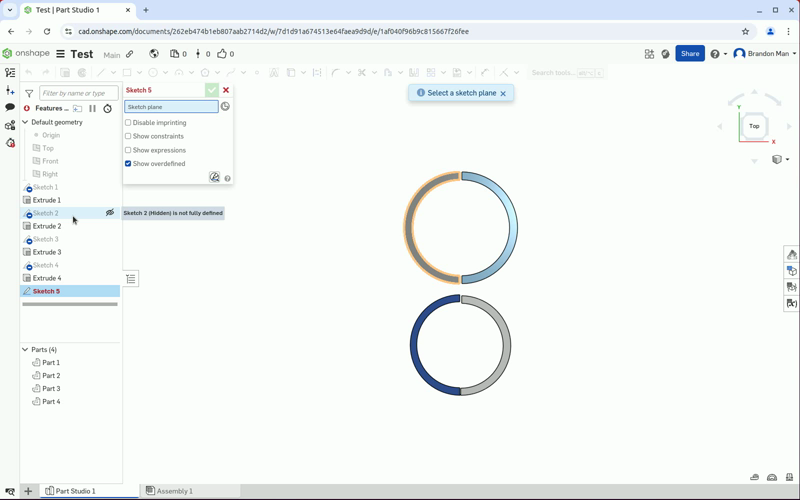
mouse_move(73, 150)
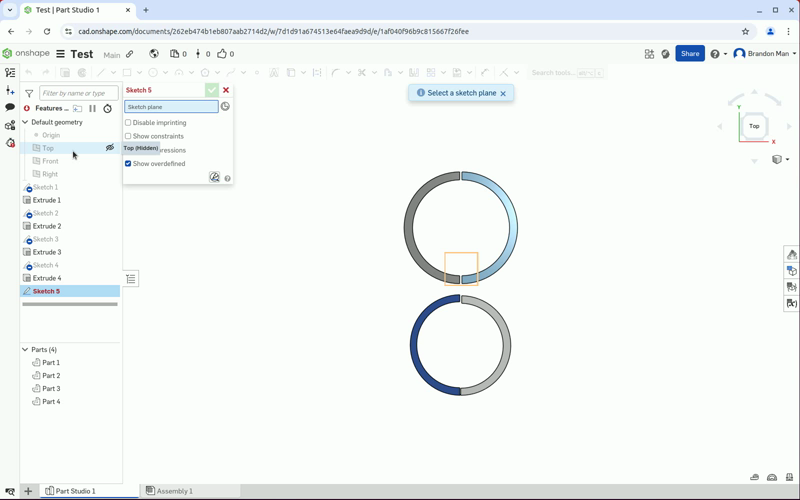
click(73, 150)
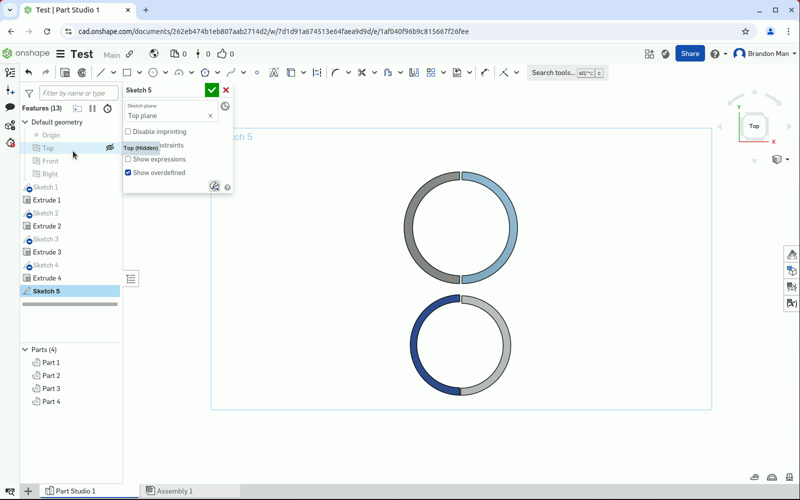
mouse_move(73, 352)
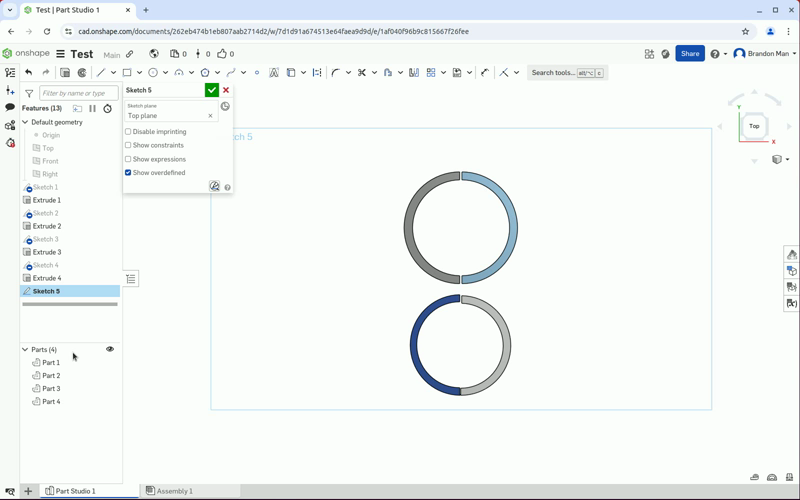
key(y)
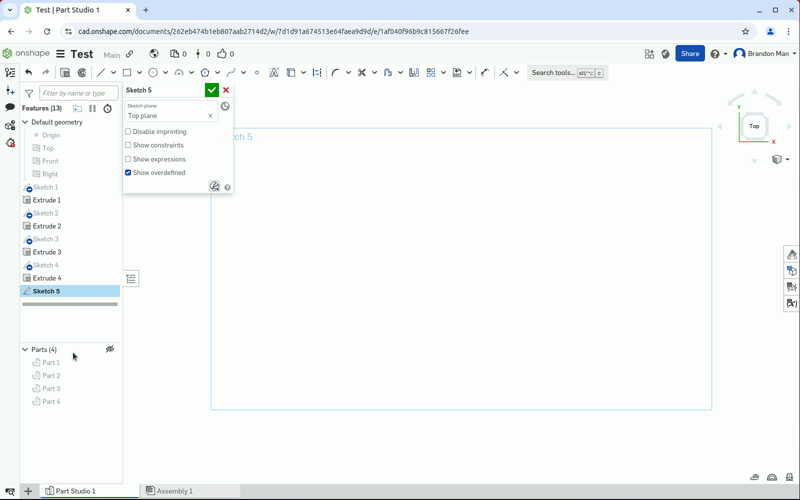
key(a)
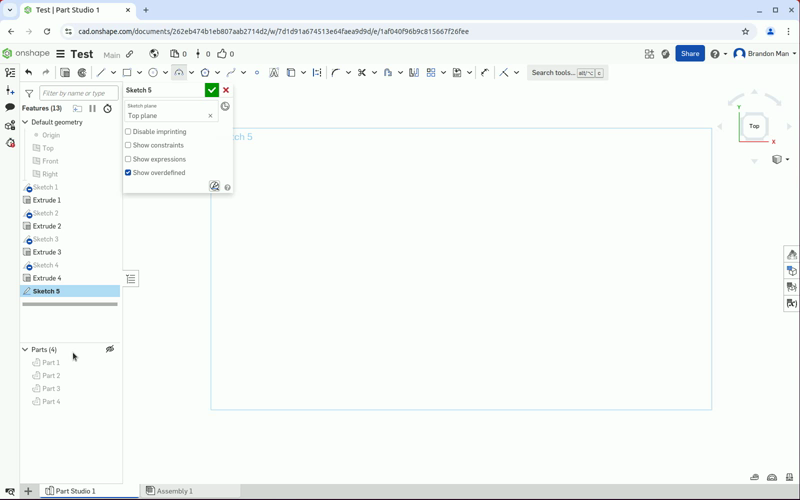
key_down(shift)
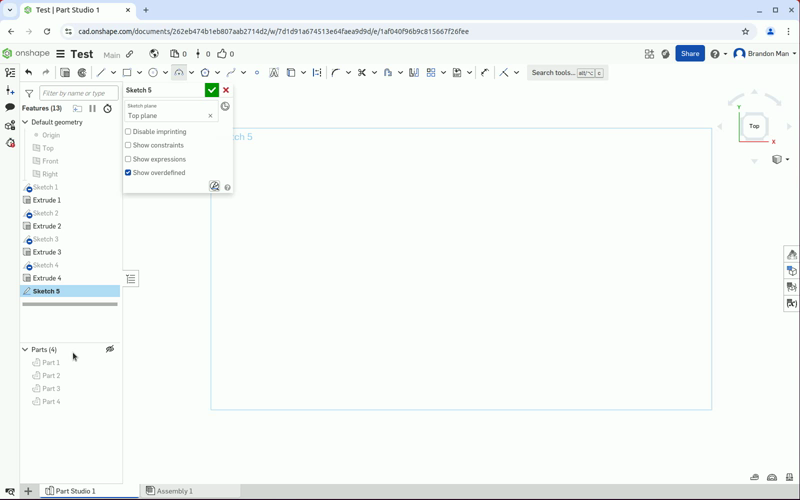
mouse_move(461, 295)
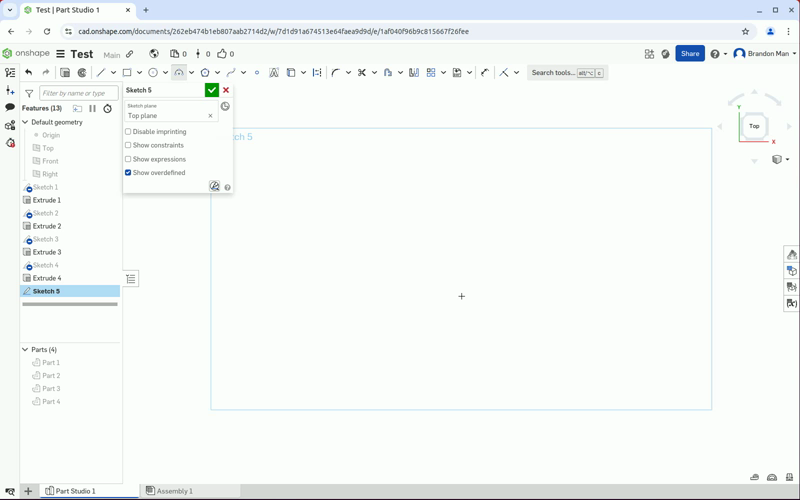
click(461, 295)
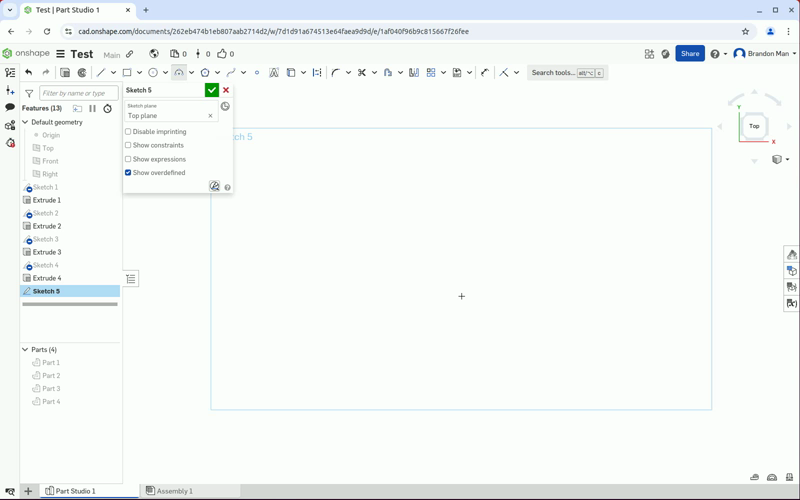
key_up(shift)
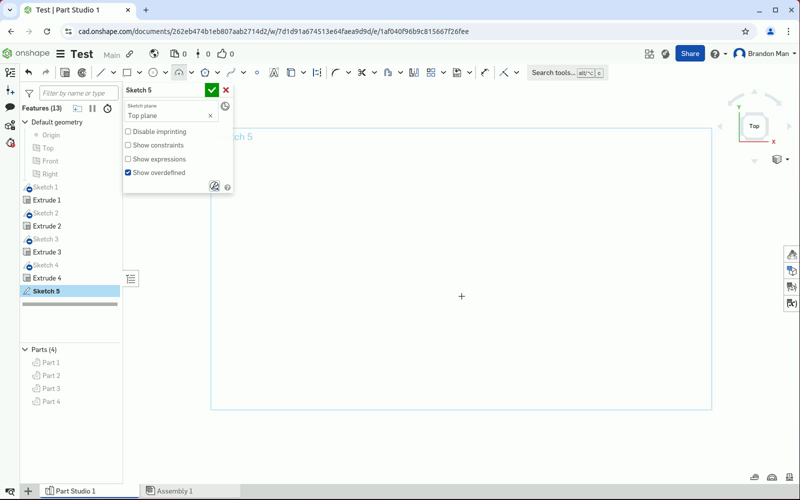
key_down(shift)
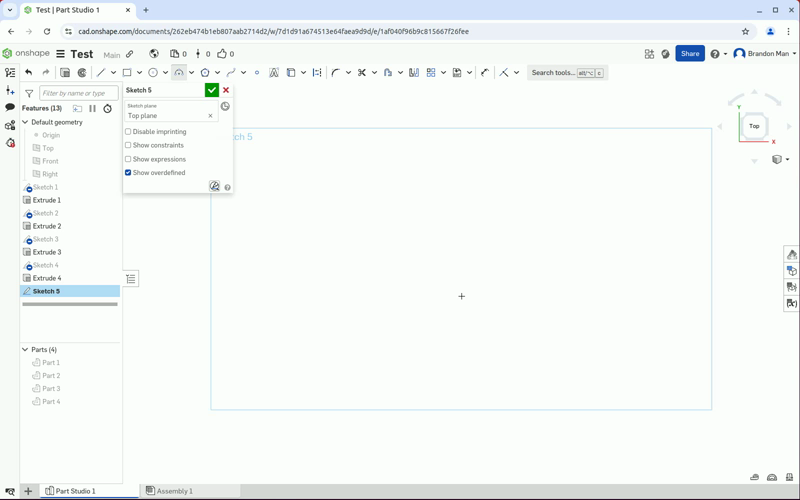
mouse_move(495, 308)
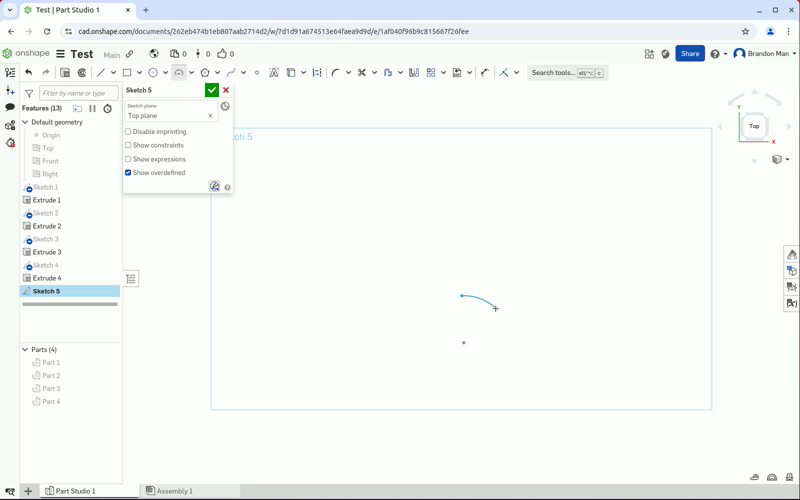
click(495, 308)
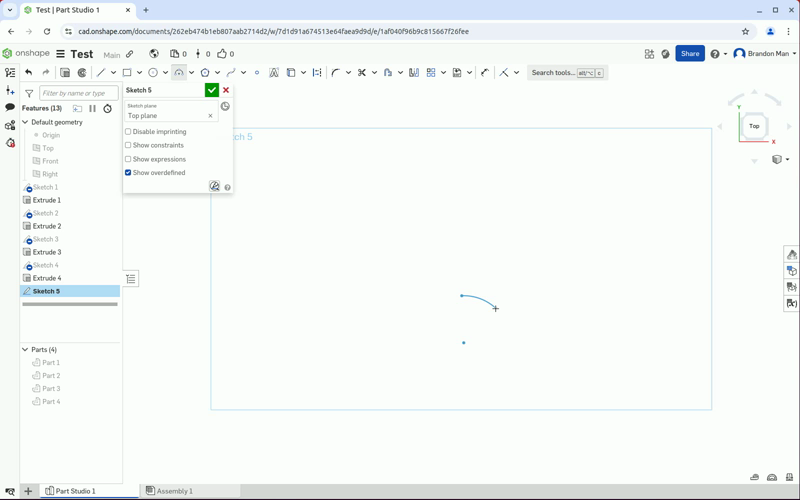
mouse_move(480, 299)
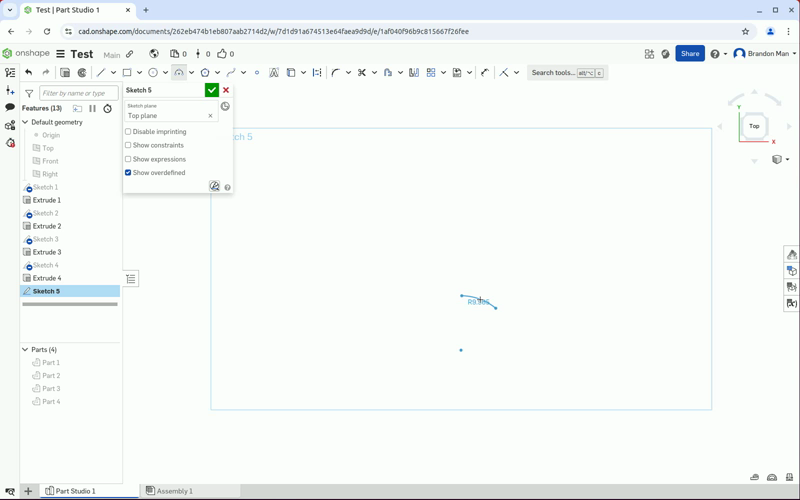
click(480, 299)
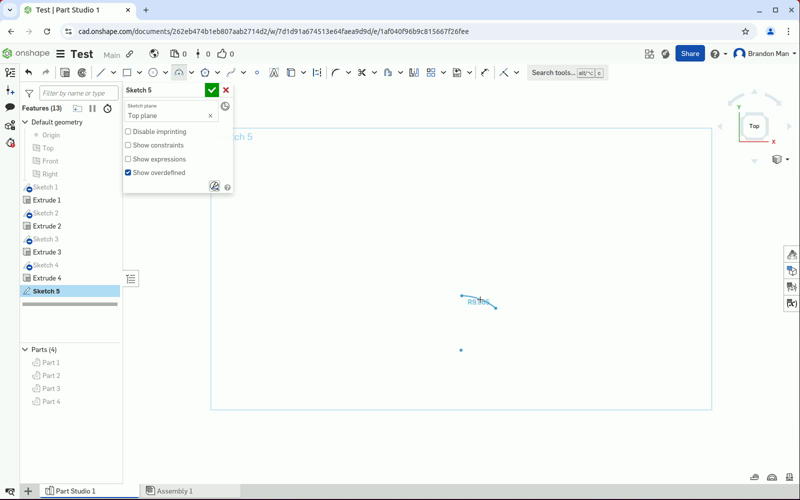
key_up(shift)
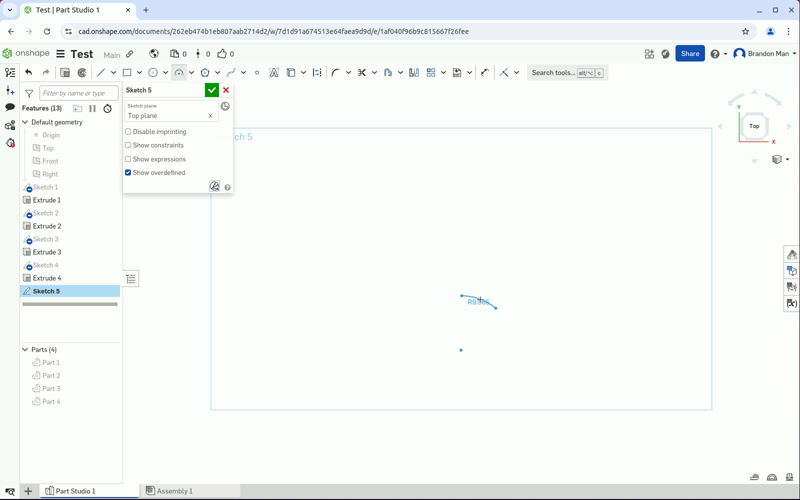
key(esc)
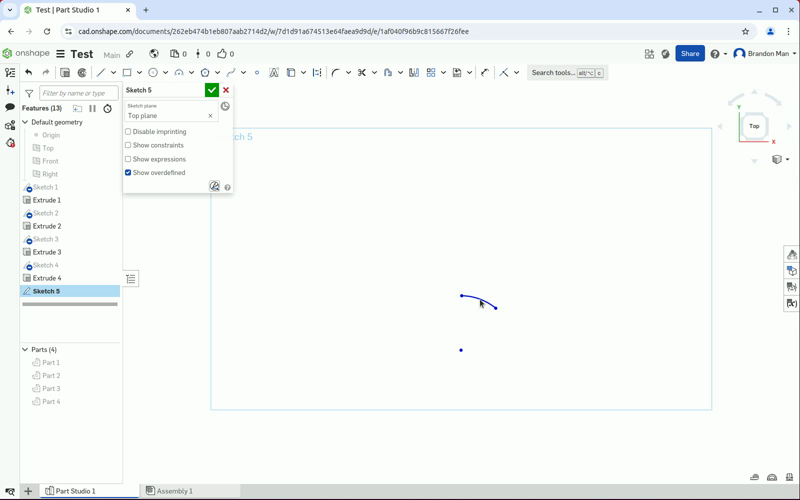
key(l)
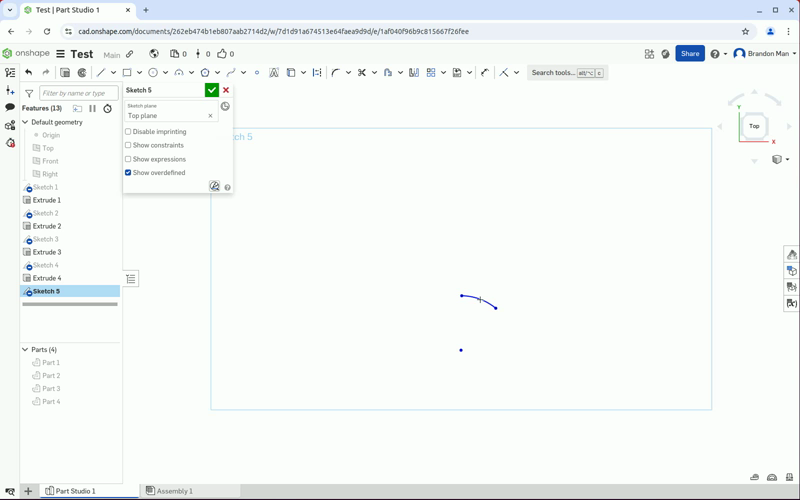
mouse_move(495, 308)
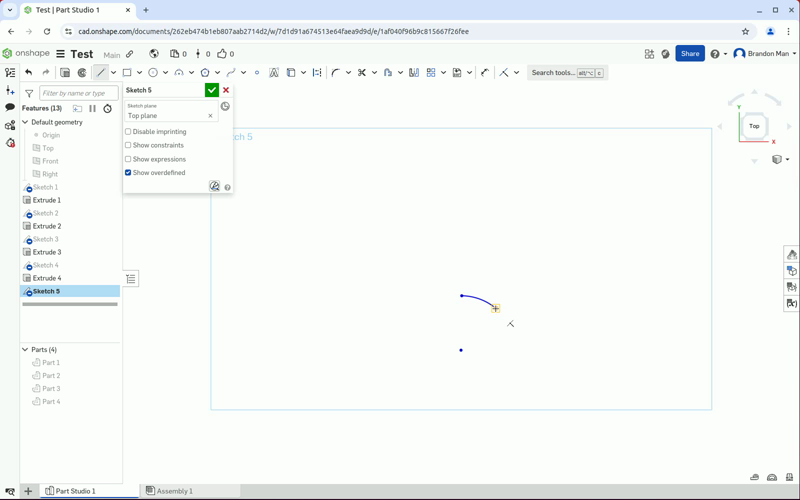
click(495, 308)
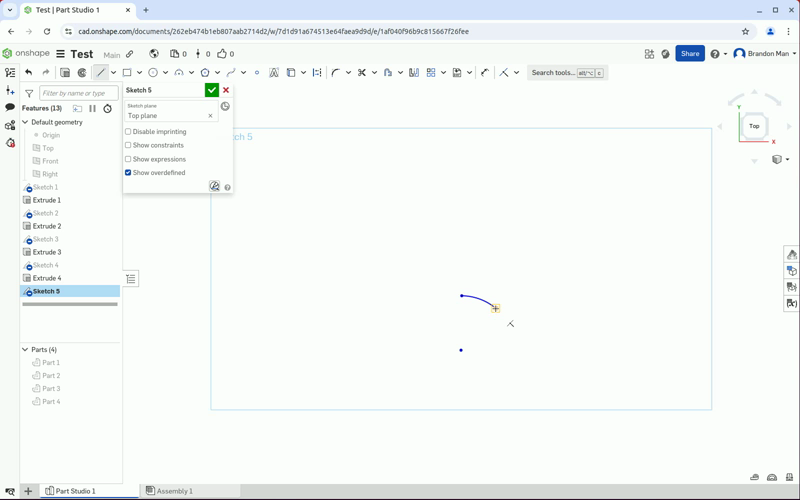
key_down(shift)
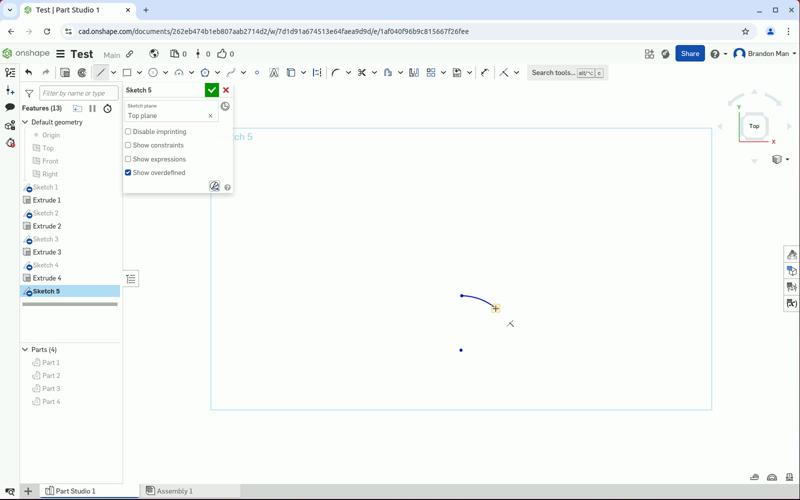
mouse_move(525, 308)
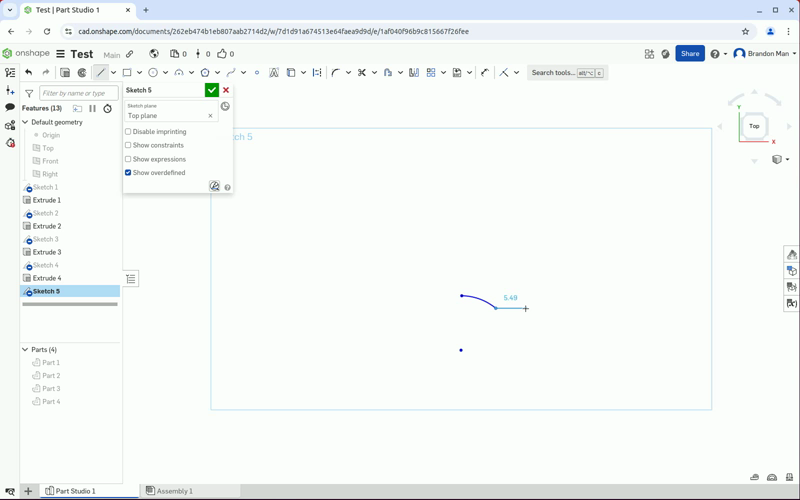
mouse_move(495, 283)
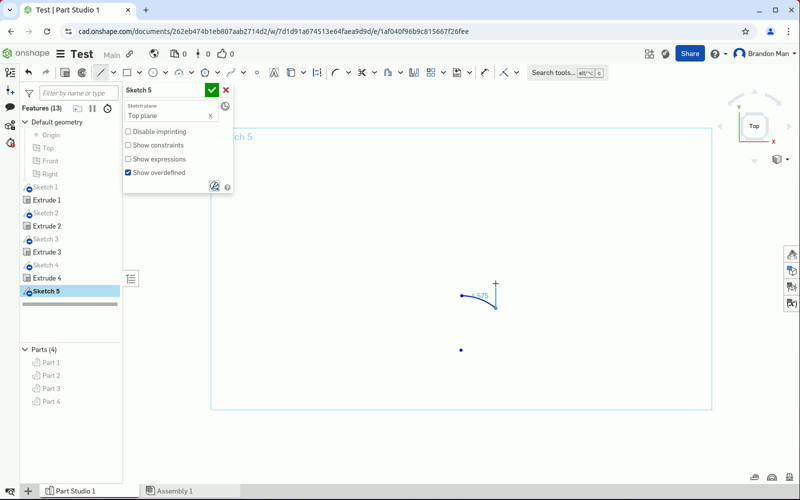
click(495, 283)
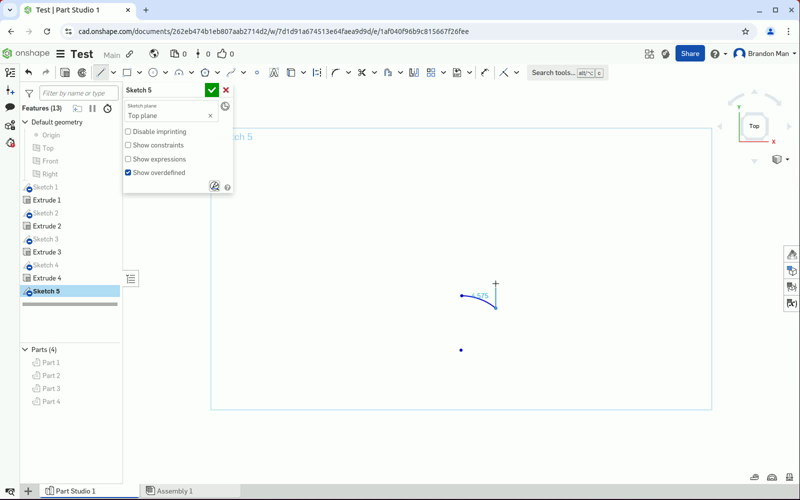
key_up(shift)
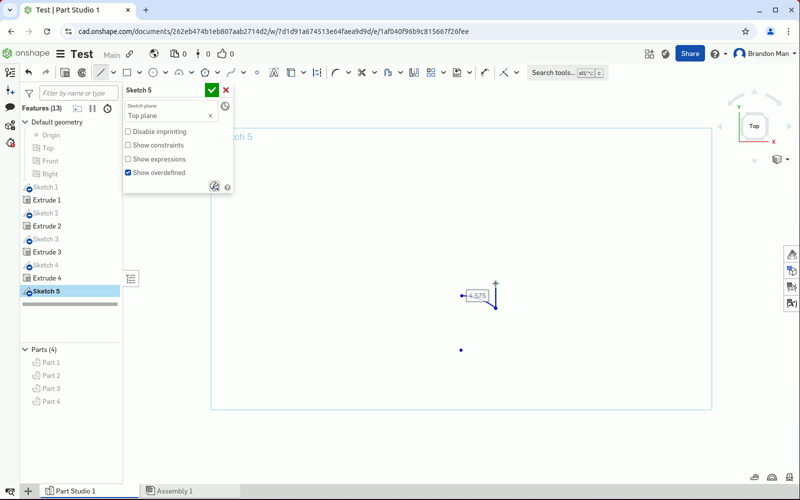
key(esc)
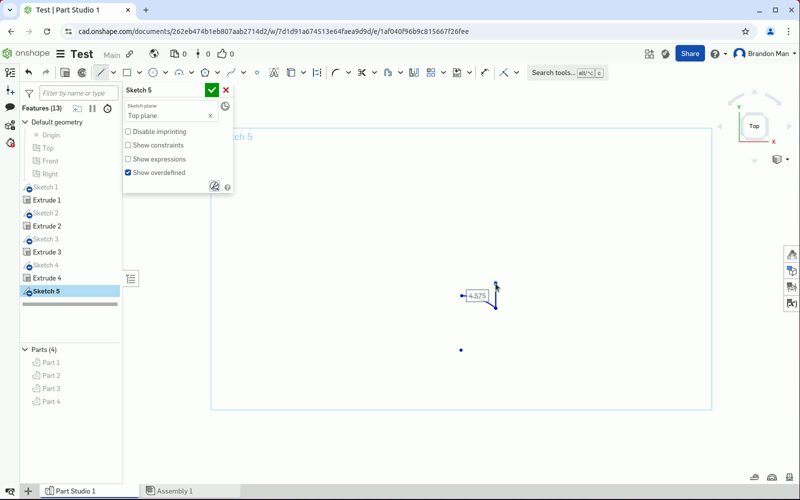
key(a)
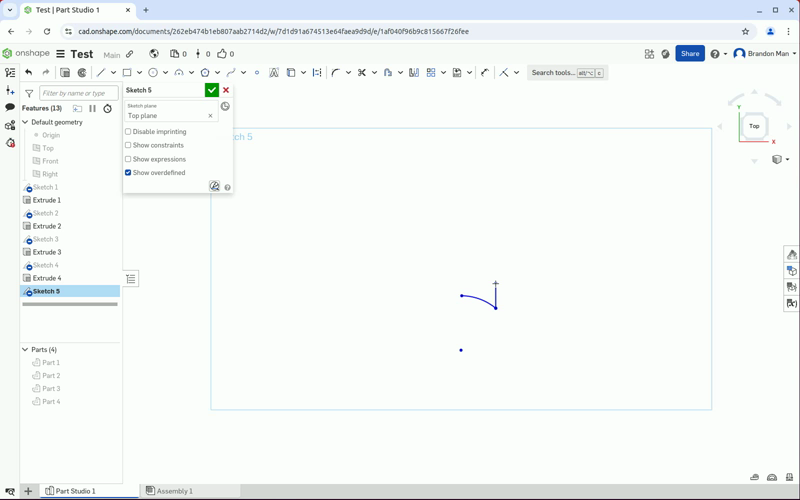
mouse_move(495, 283)
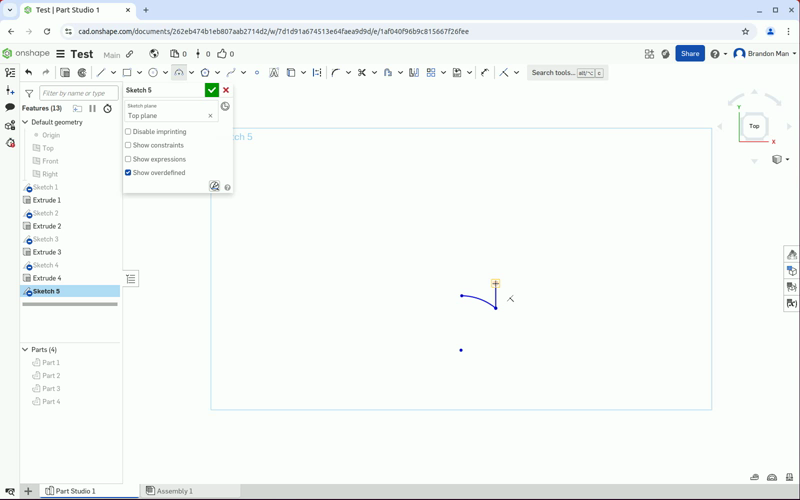
click(495, 283)
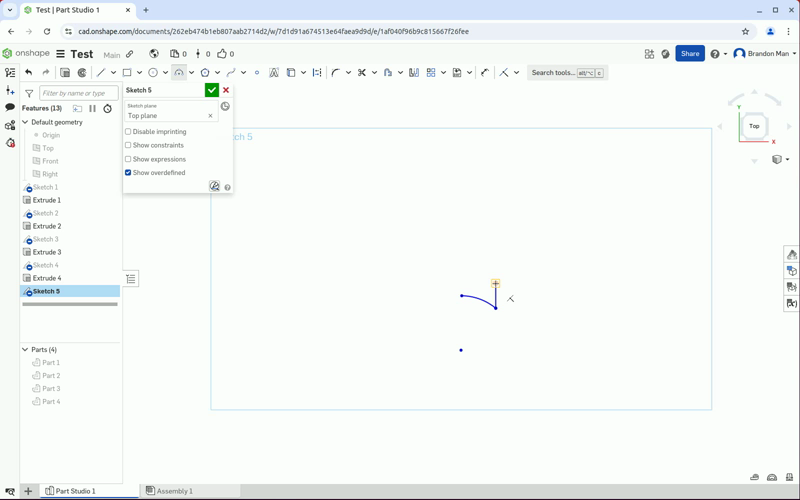
mouse_move(461, 295)
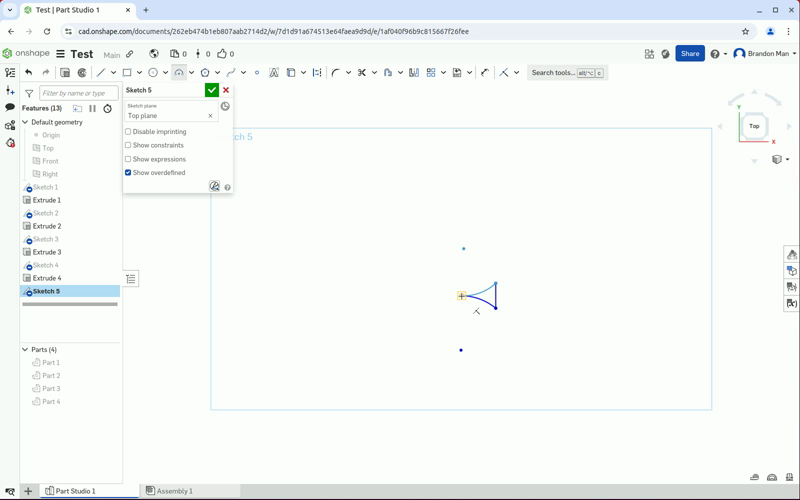
click(461, 295)
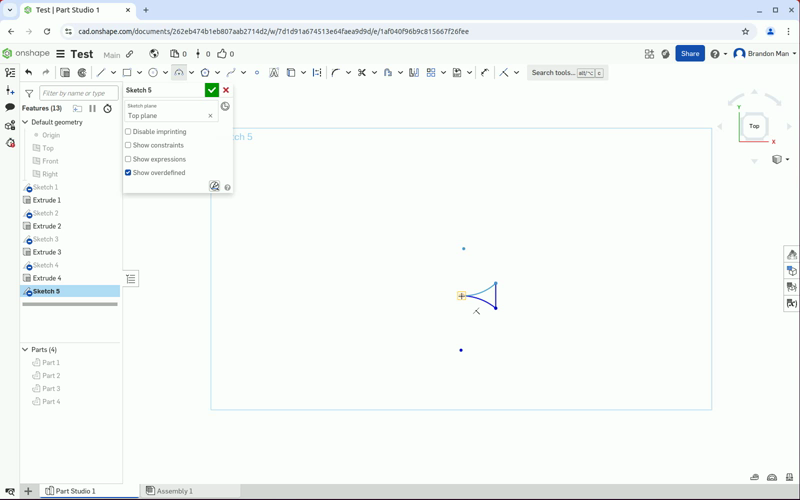
key_down(shift)
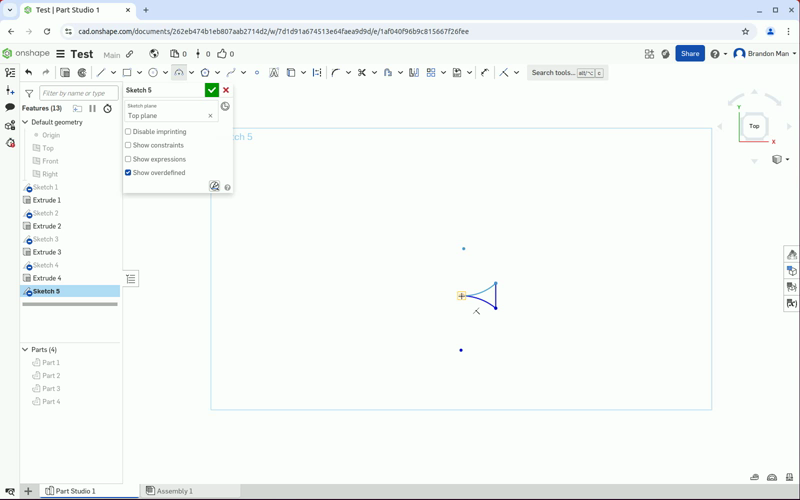
mouse_move(480, 292)
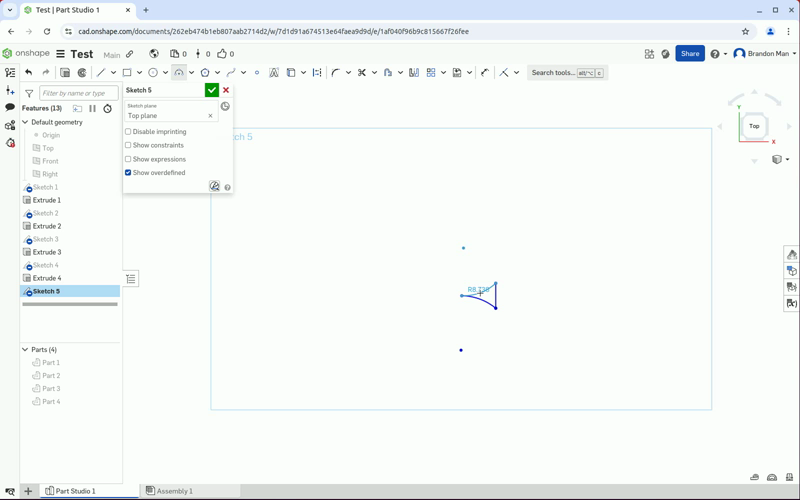
click(480, 292)
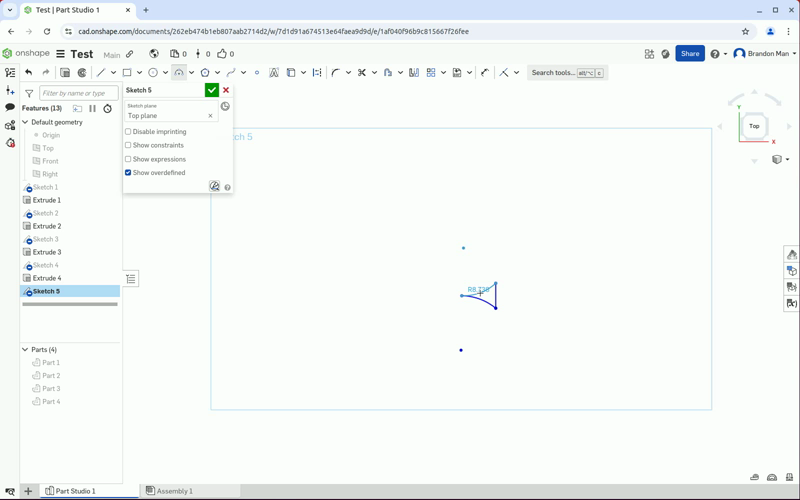
key_up(shift)
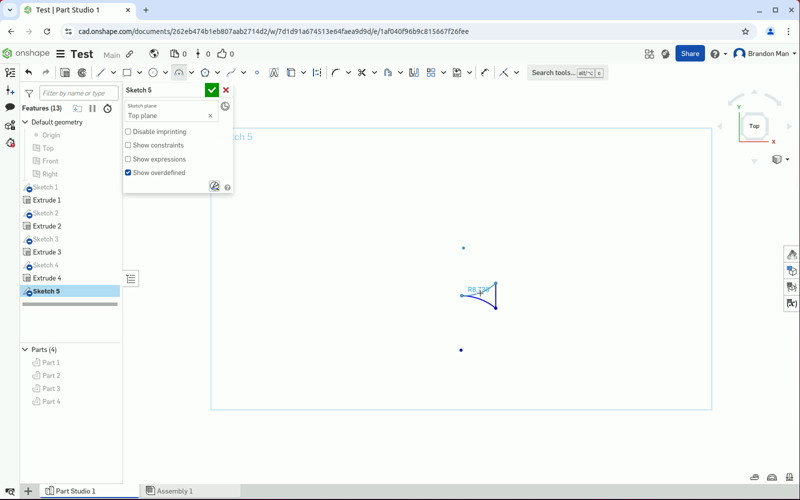
key(esc)
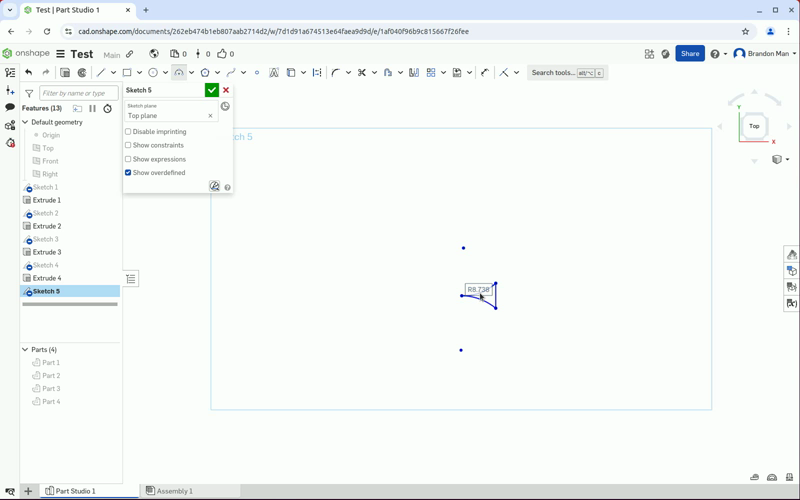
mouse_move(486, 289)
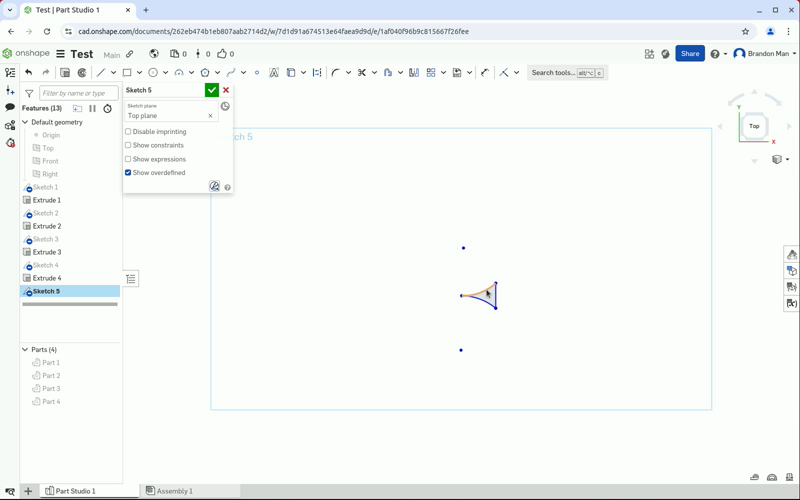
scroll(6)
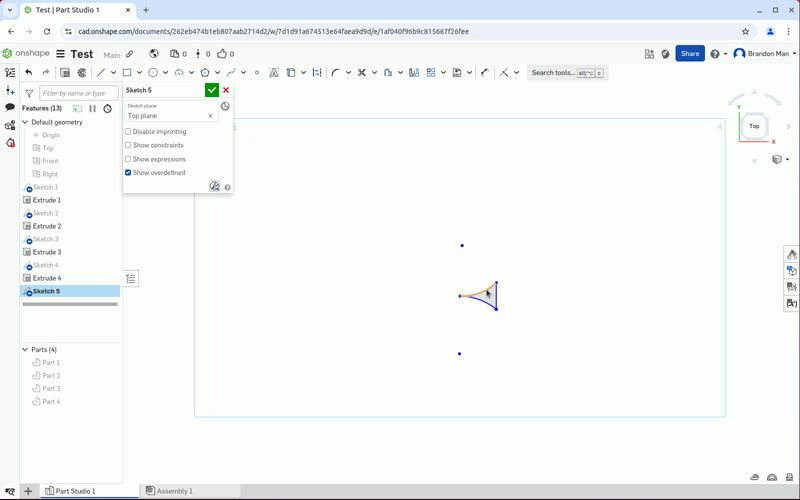
scroll(6)
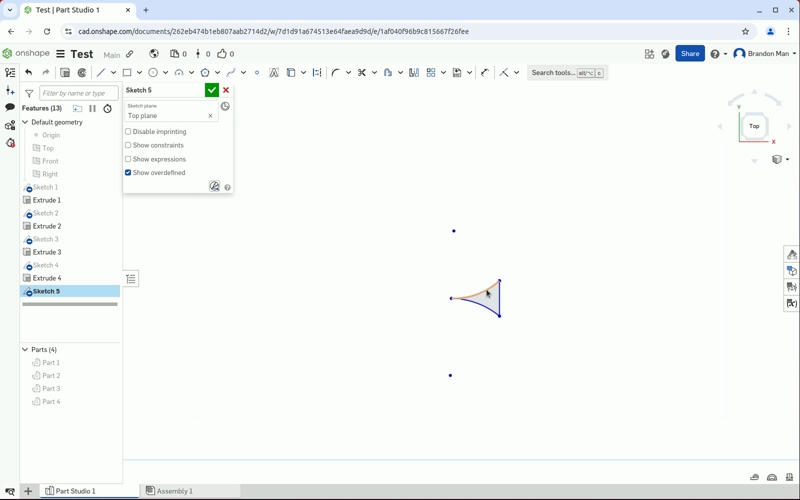
scroll(6)
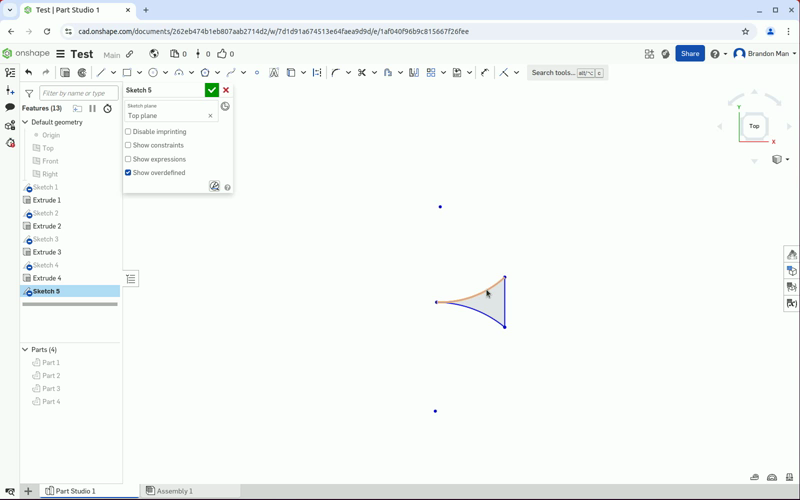
scroll(6)
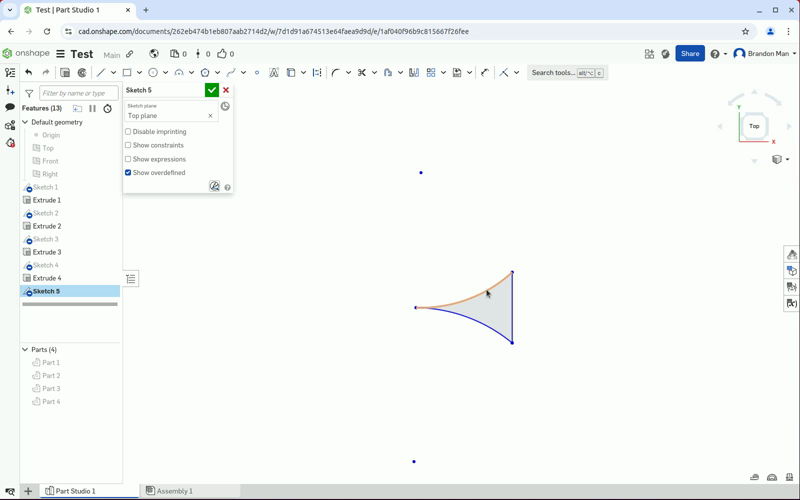
scroll(6)
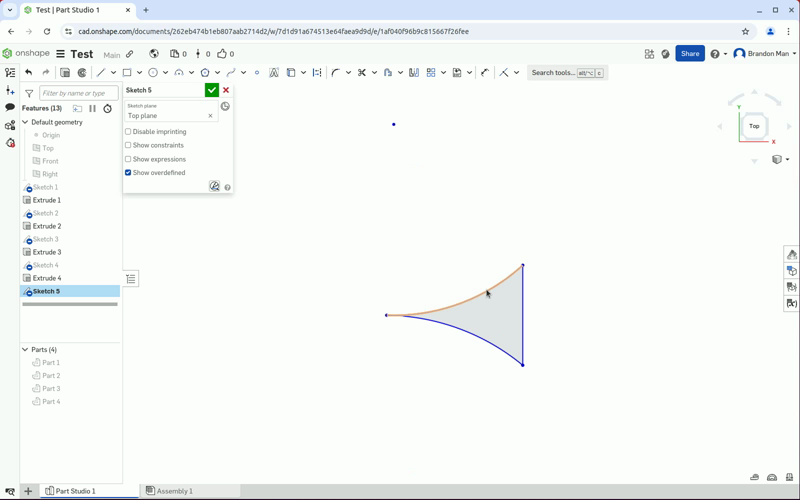
scroll(6)
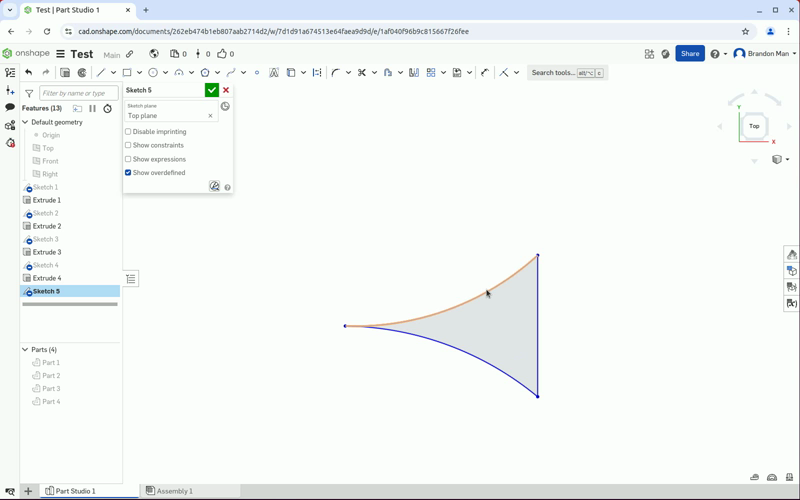
scroll(6)
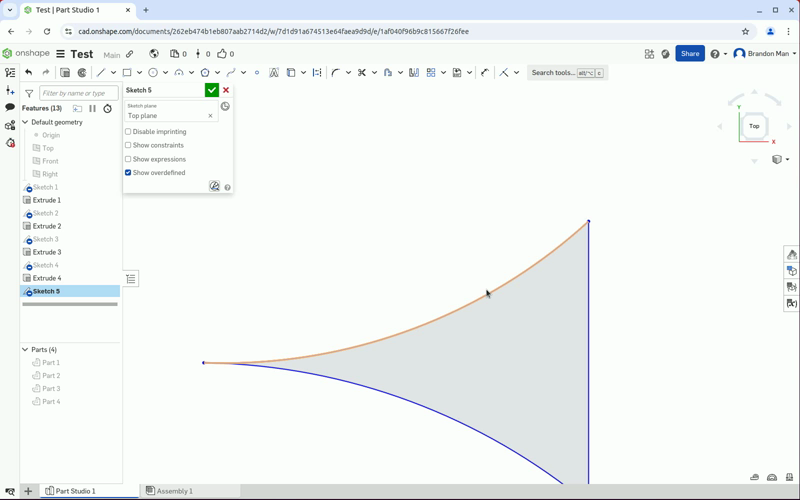
click(486, 289)
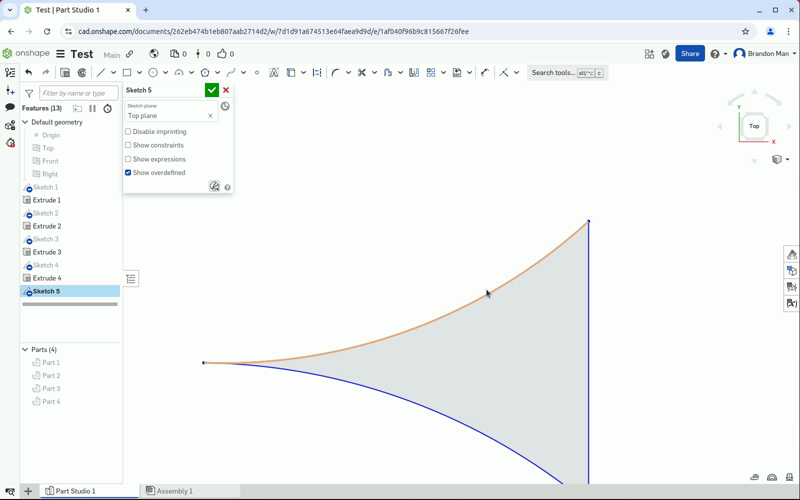
scroll(-6)
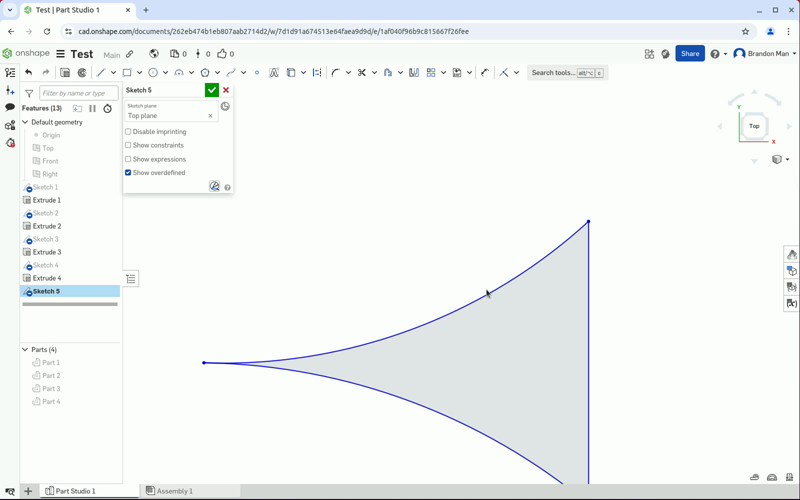
scroll(-6)
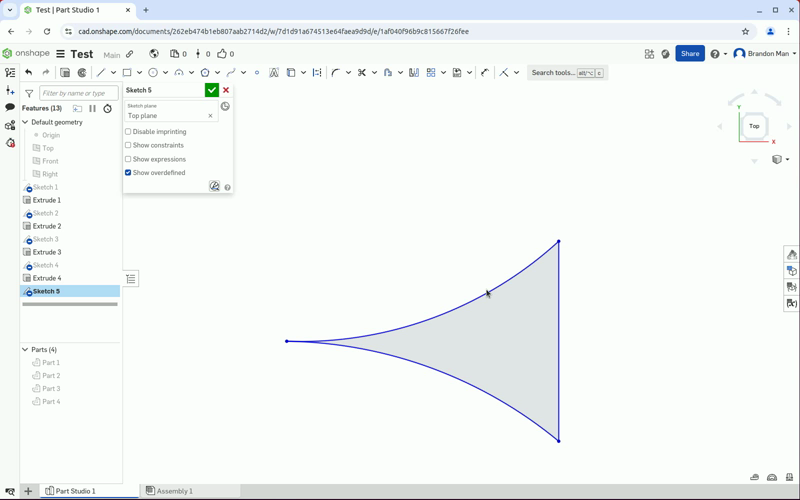
scroll(-6)
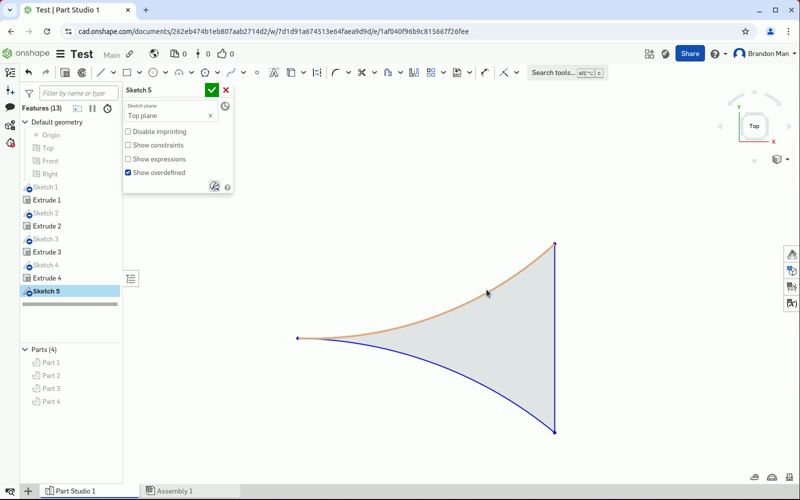
scroll(-6)
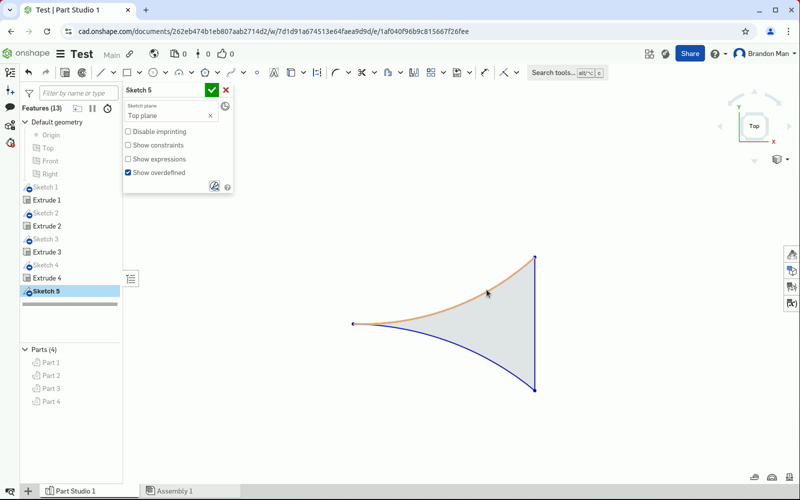
scroll(-6)
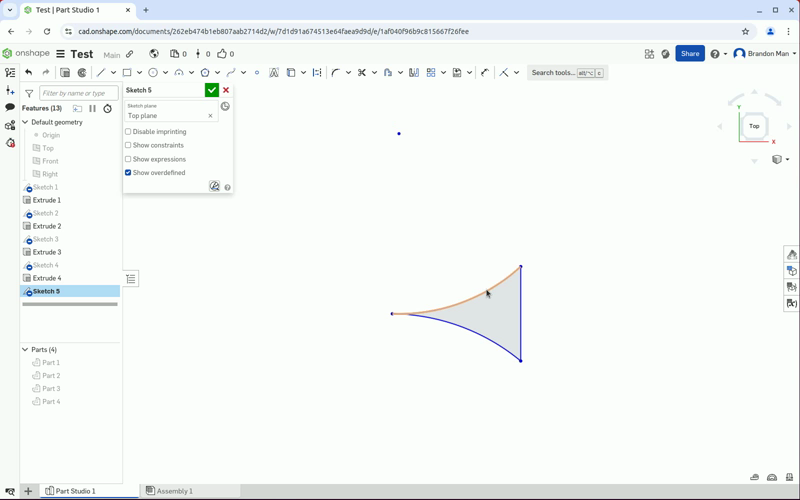
scroll(-6)
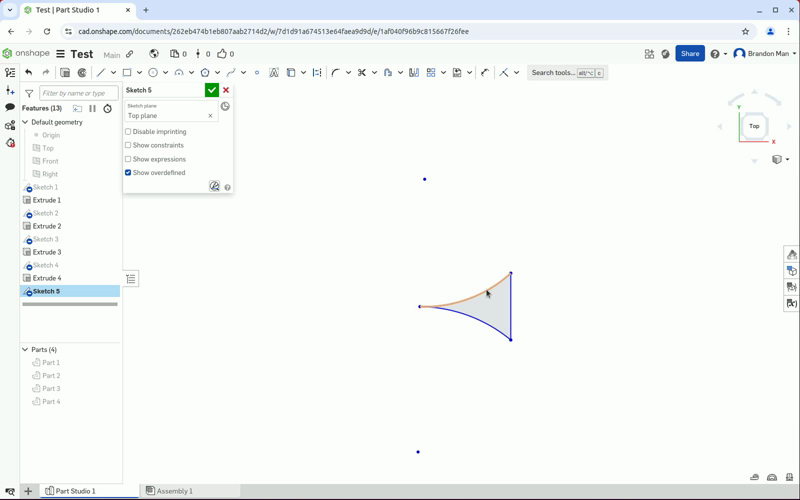
scroll(-6)
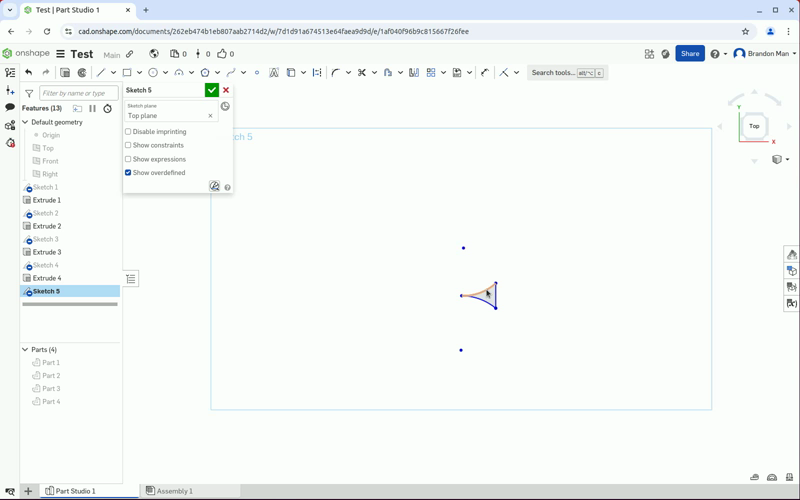
mouse_move(73, 352)
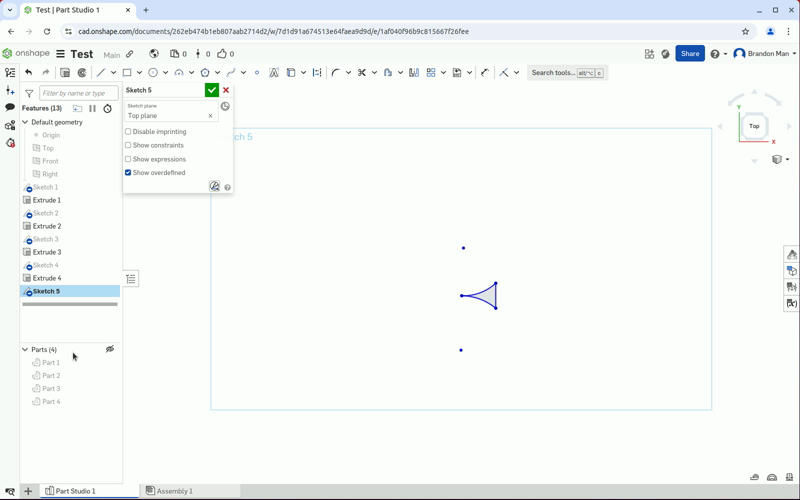
key(shift+y)
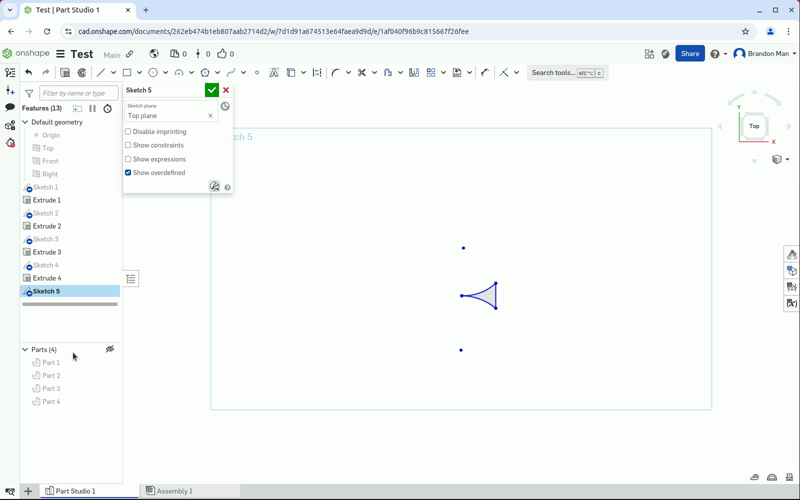
key(shift+e)
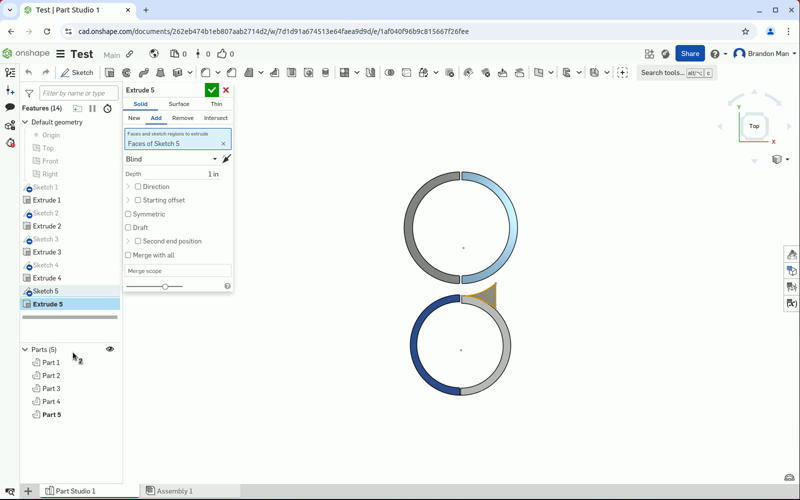
mouse_move(143, 106)
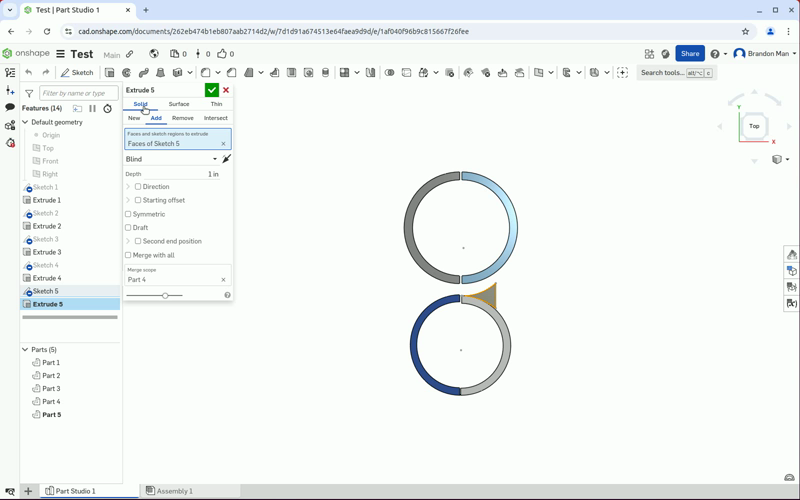
click(143, 106)
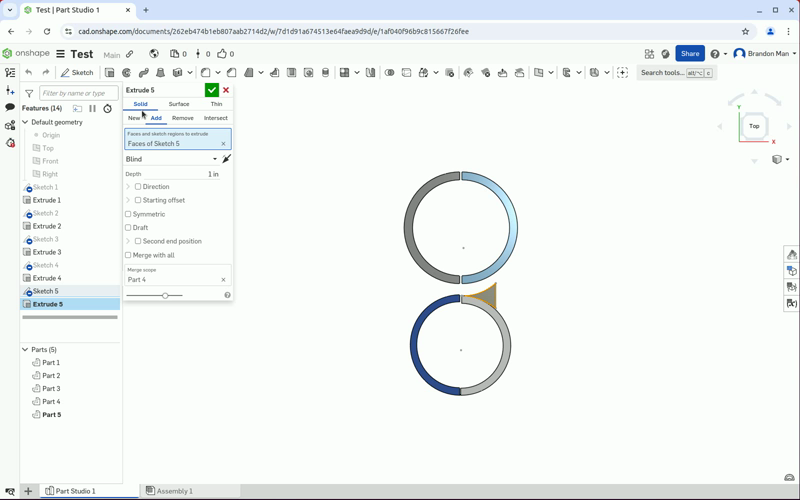
mouse_move(137, 120)
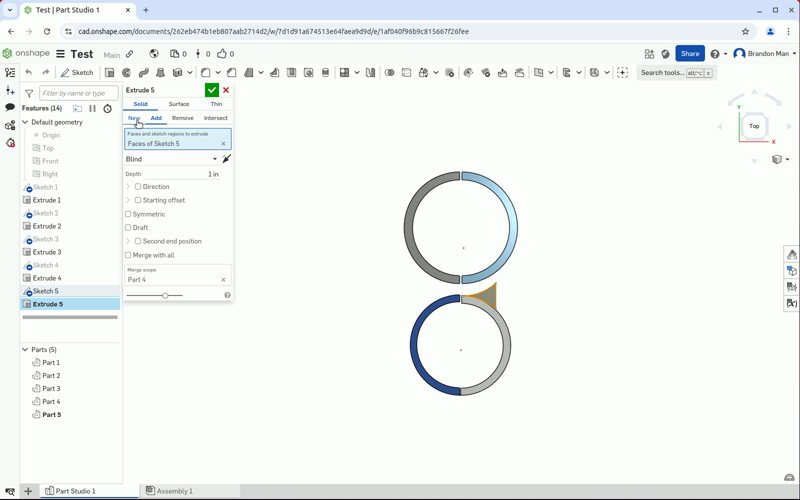
click(137, 120)
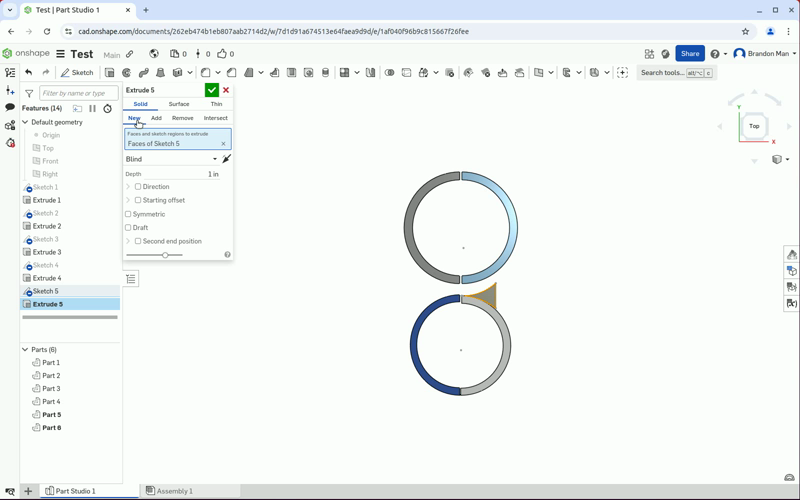
key(tab, 4)
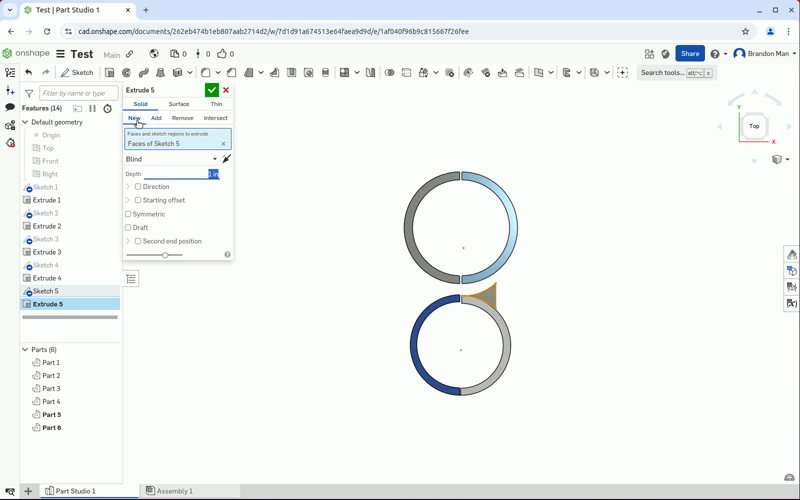
text(7.221)
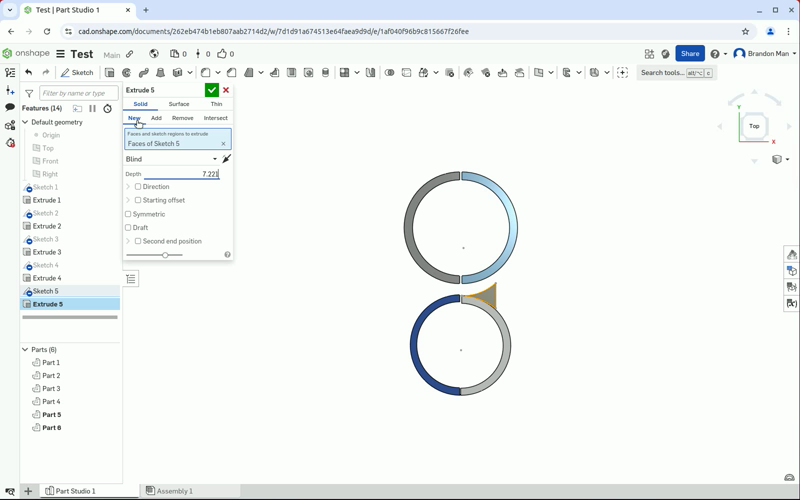
key(enter)
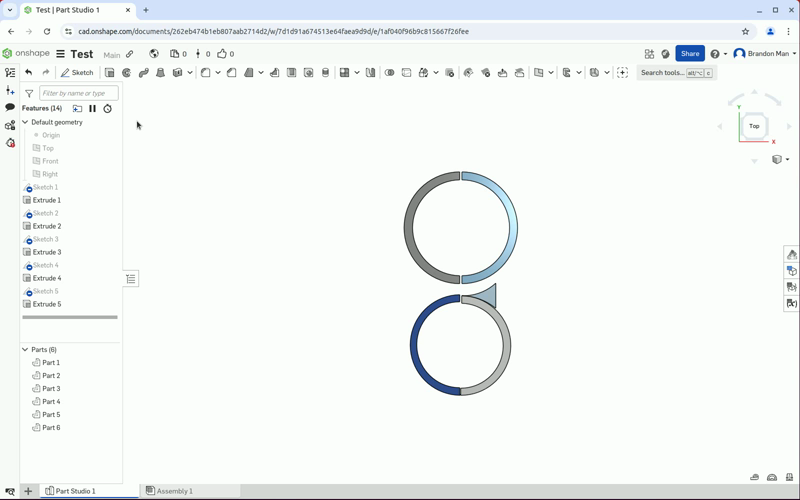
key(shift+h)
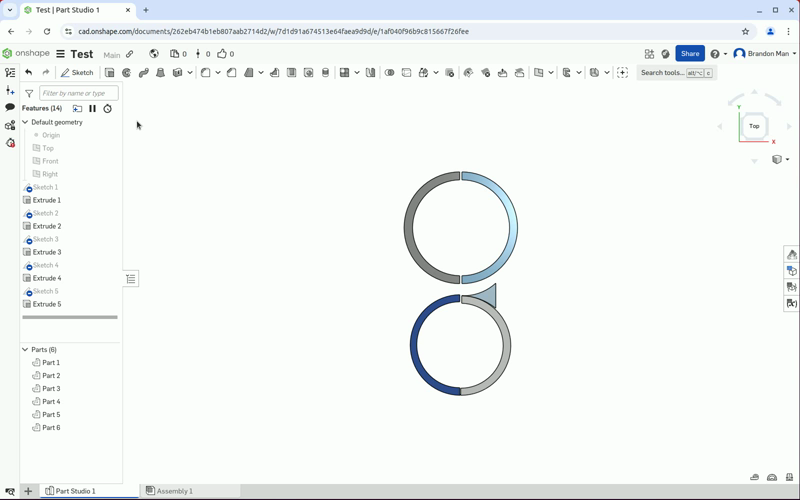
key(shift+h)
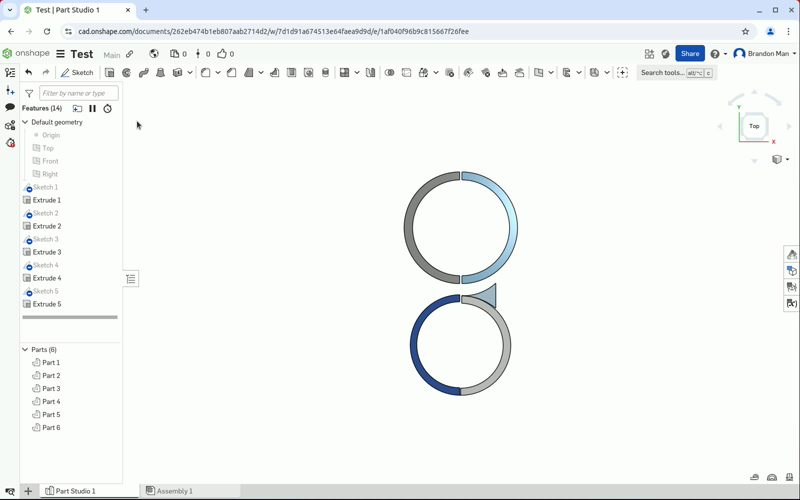
mouse_move(73, 189)
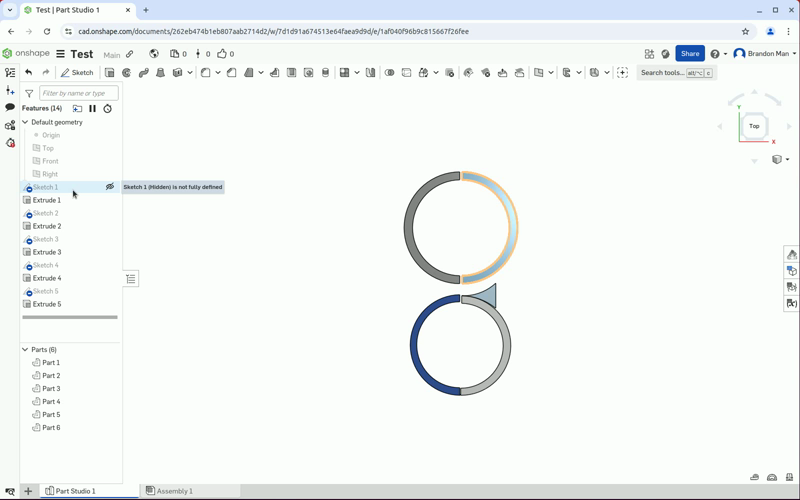
click(73, 189)
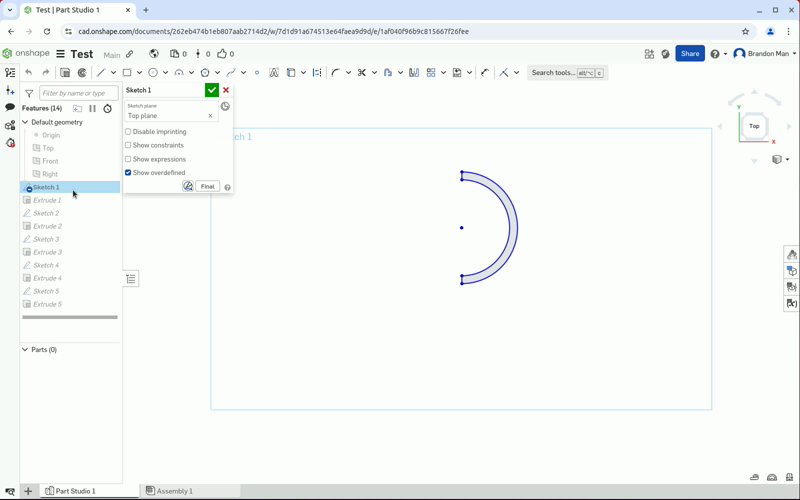
mouse_move(229, 92)
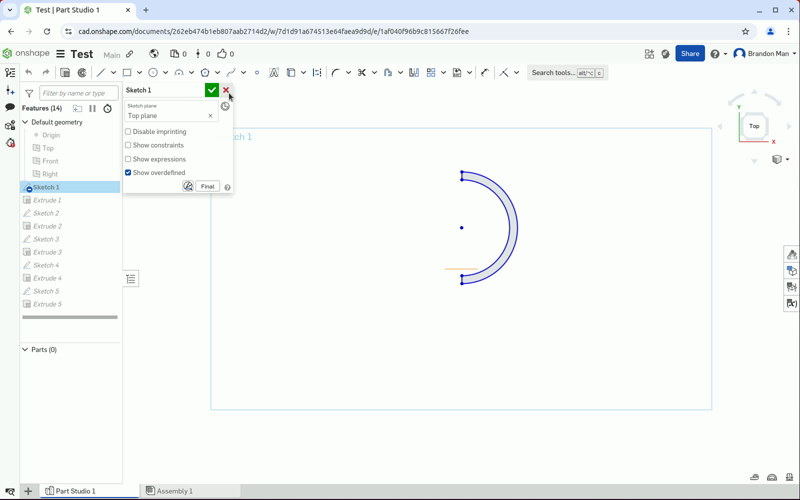
click(229, 92)
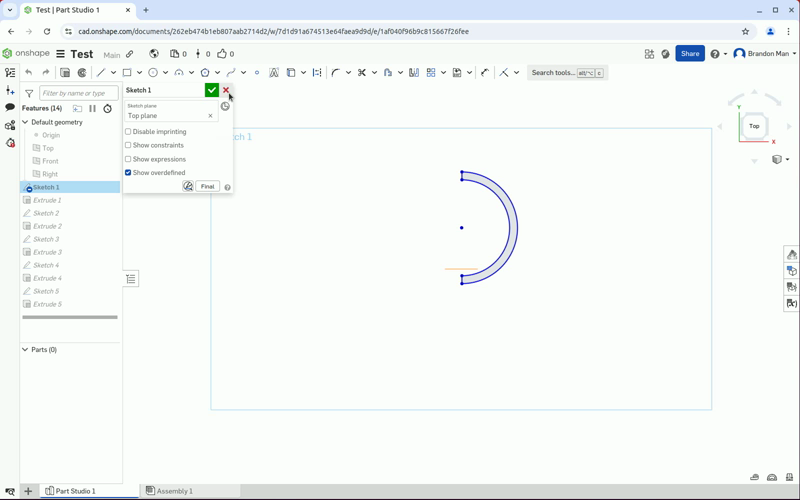
key(shift+s)
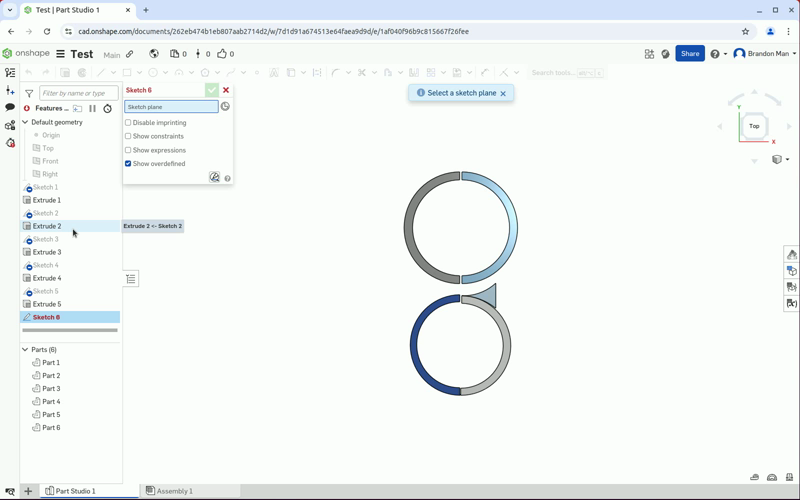
scroll(3)
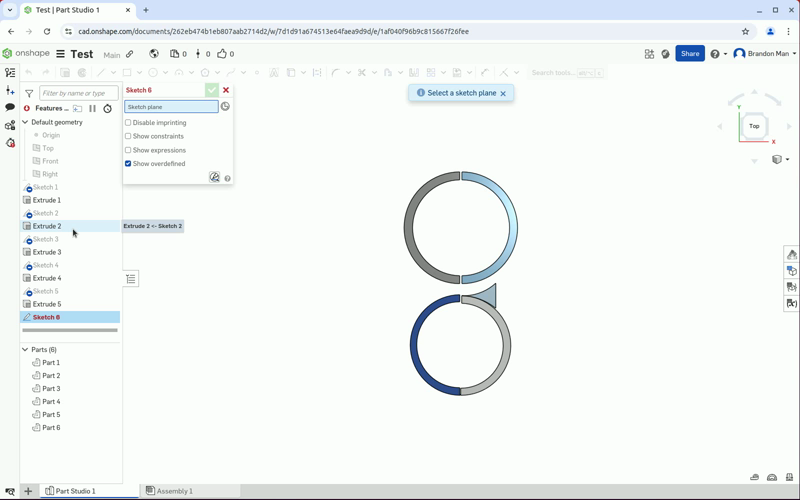
mouse_move(73, 150)
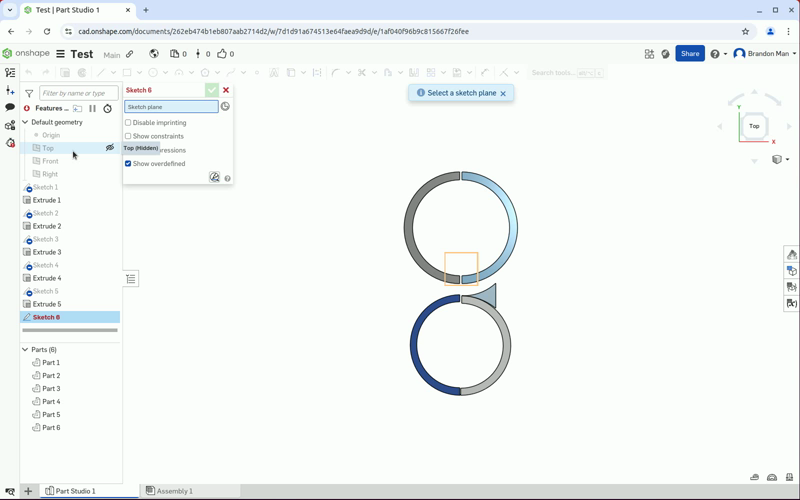
click(73, 150)
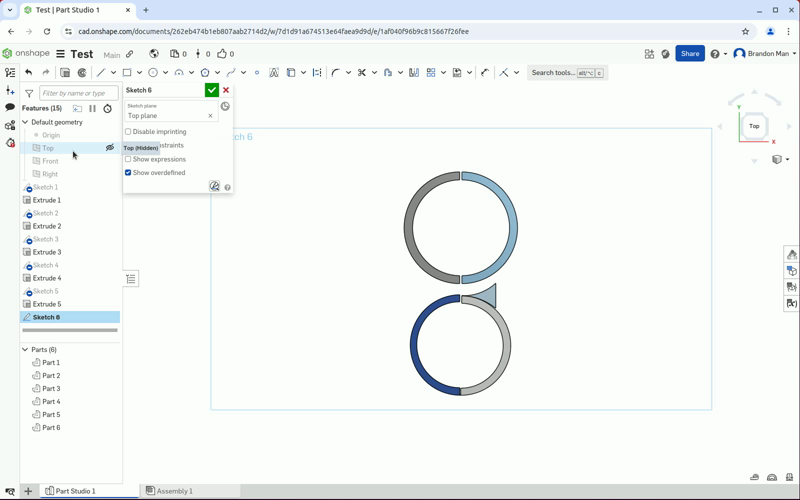
mouse_move(73, 352)
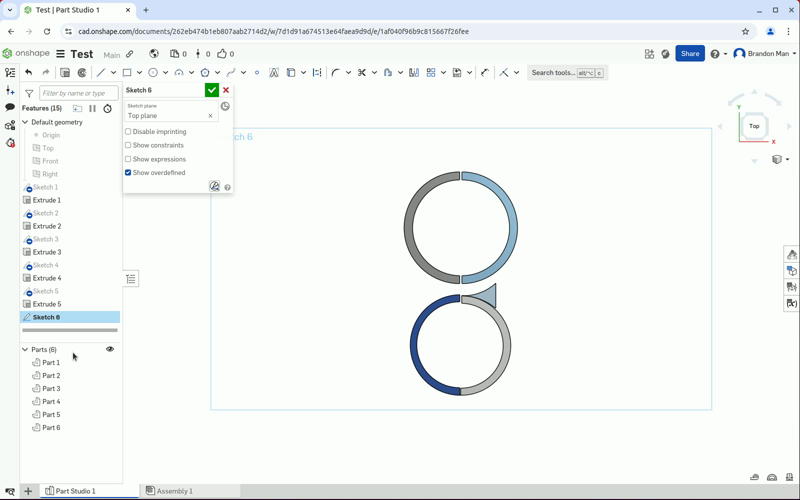
key(y)
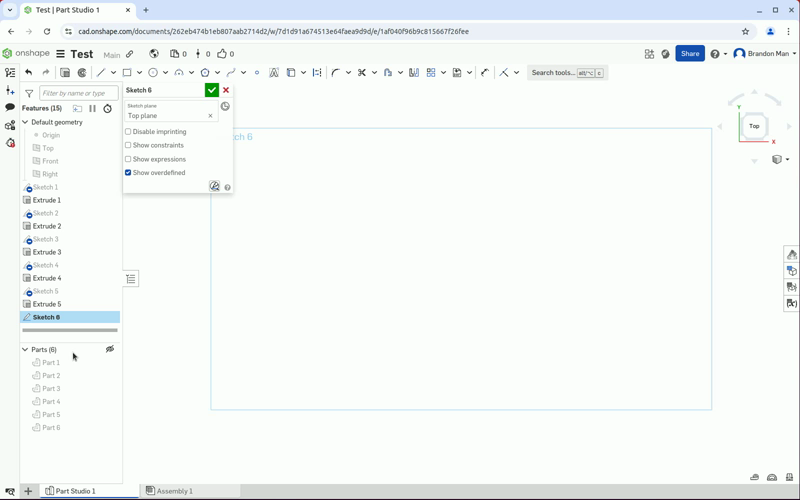
key(a)
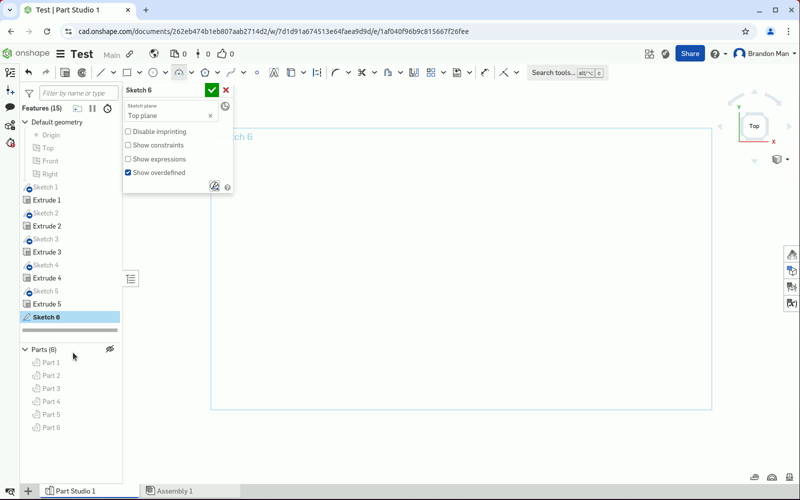
key_down(shift)
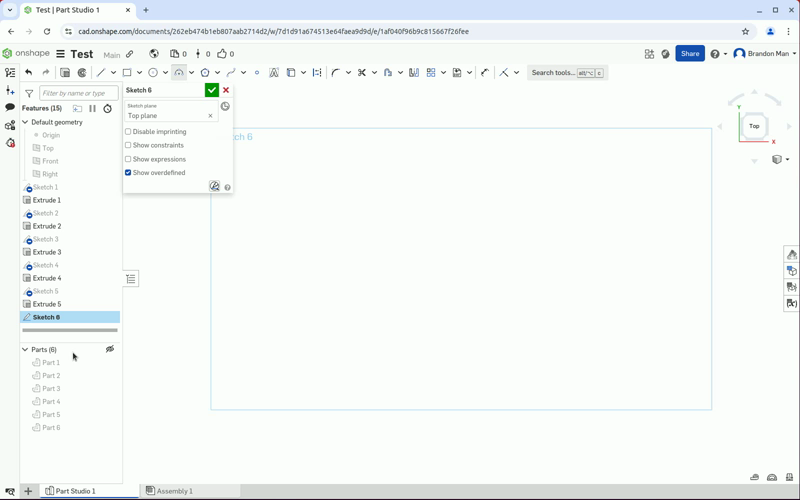
mouse_move(427, 307)
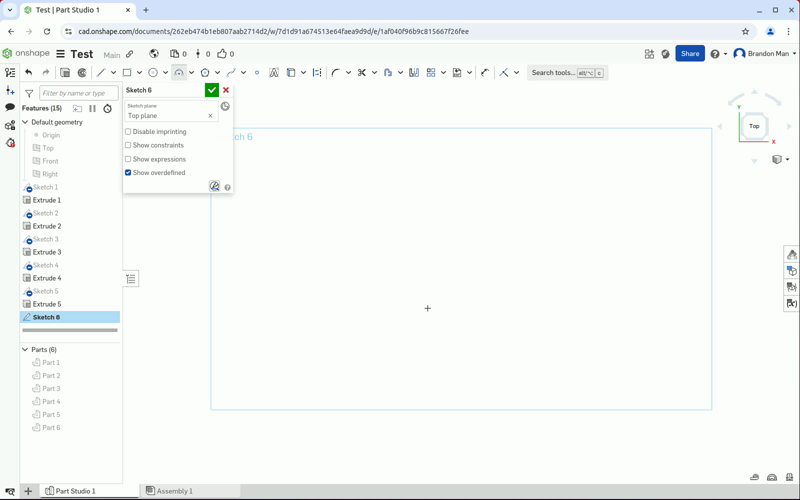
click(427, 307)
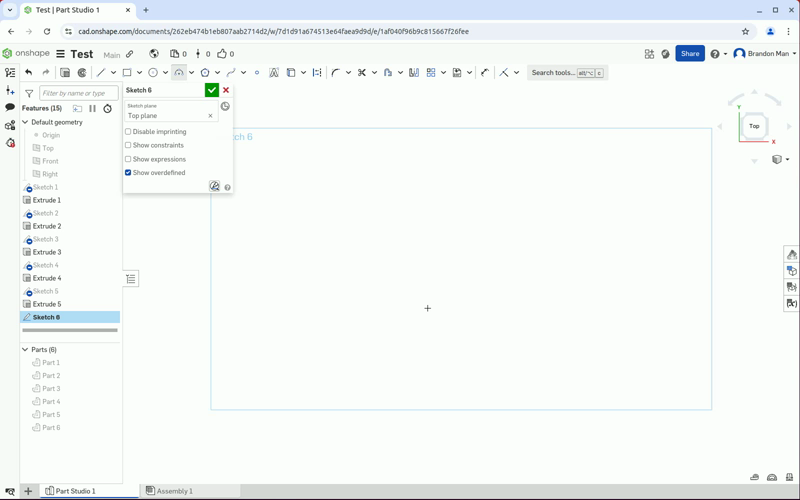
key_up(shift)
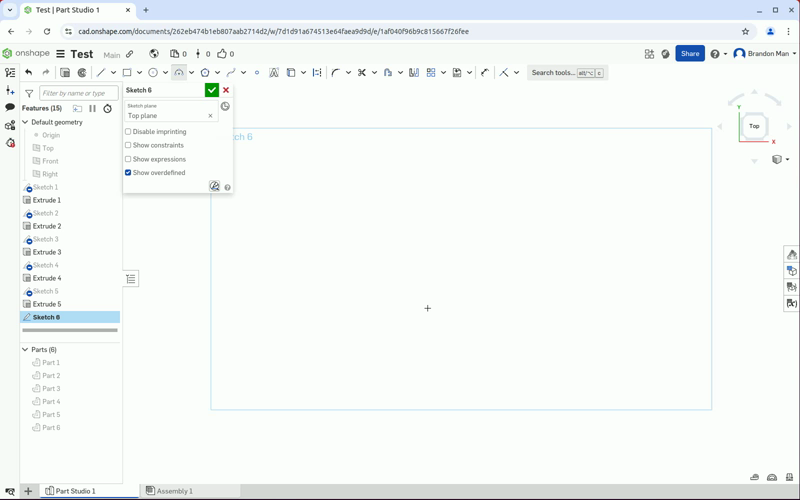
key_down(shift)
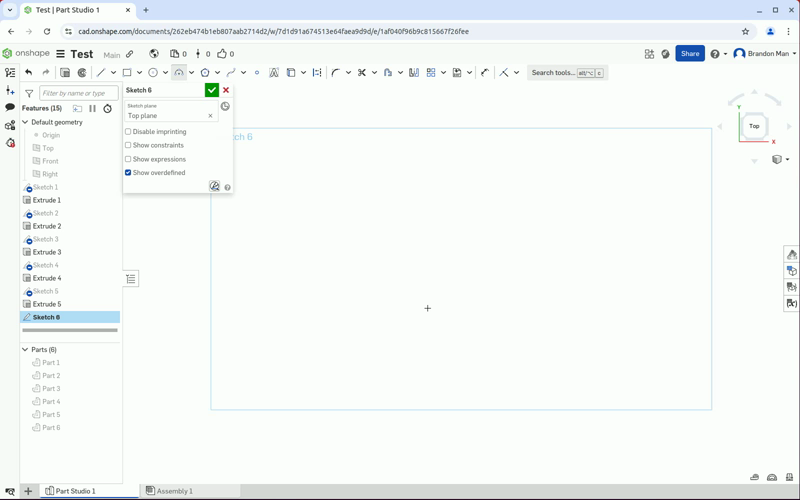
mouse_move(461, 294)
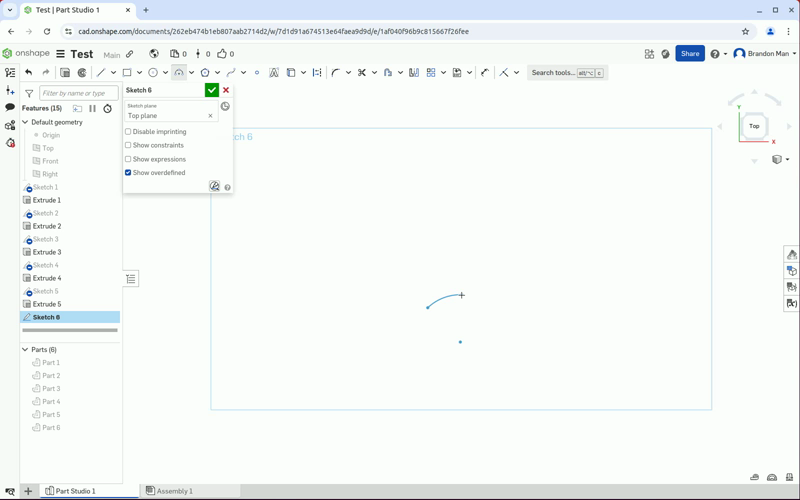
click(461, 294)
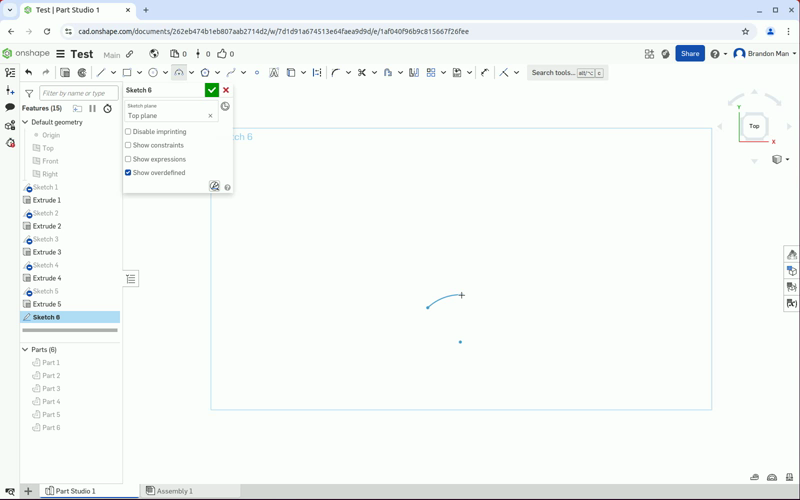
mouse_move(443, 298)
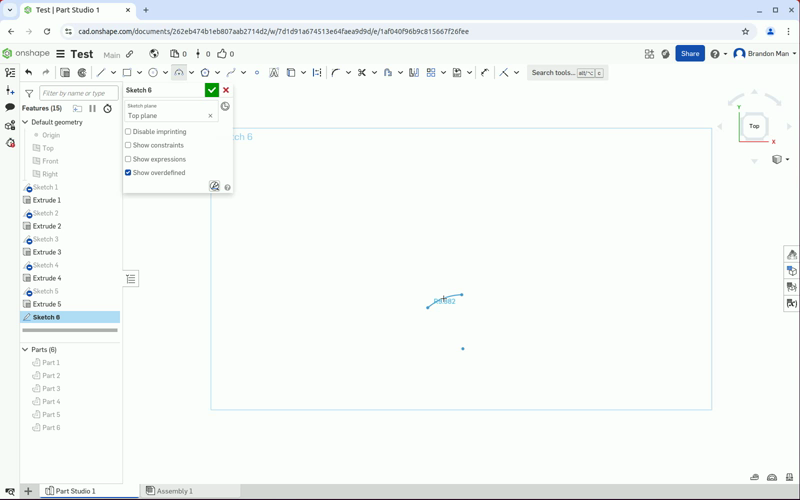
click(443, 298)
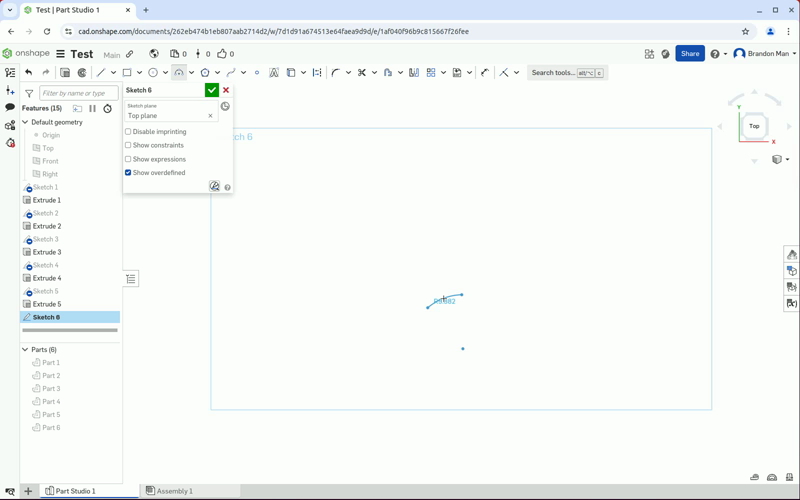
key_up(shift)
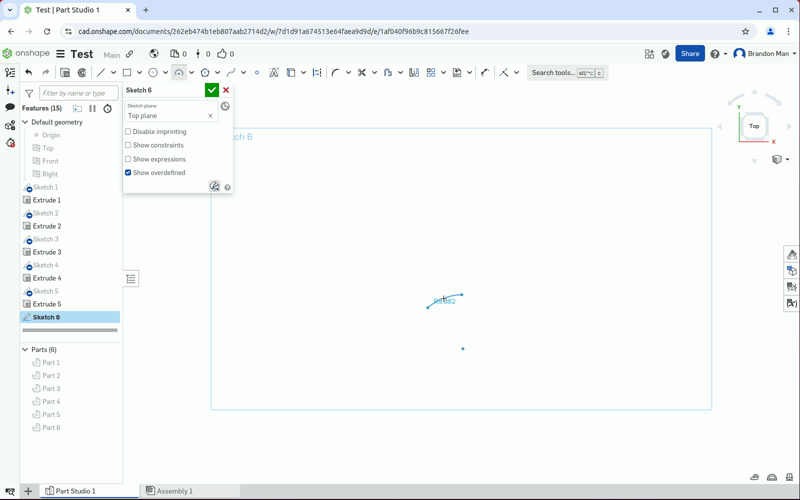
mouse_move(461, 294)
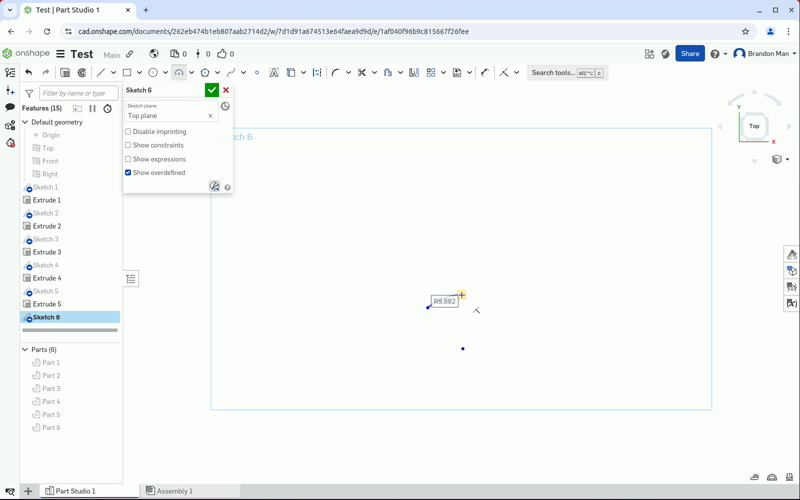
click(461, 294)
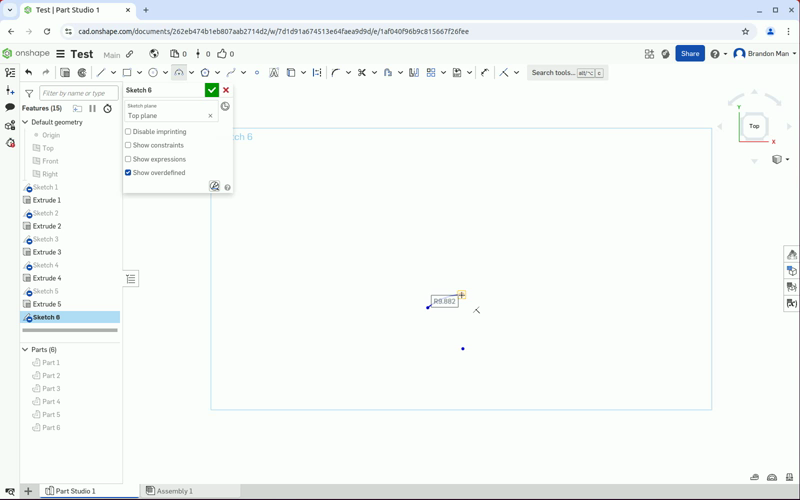
key_down(shift)
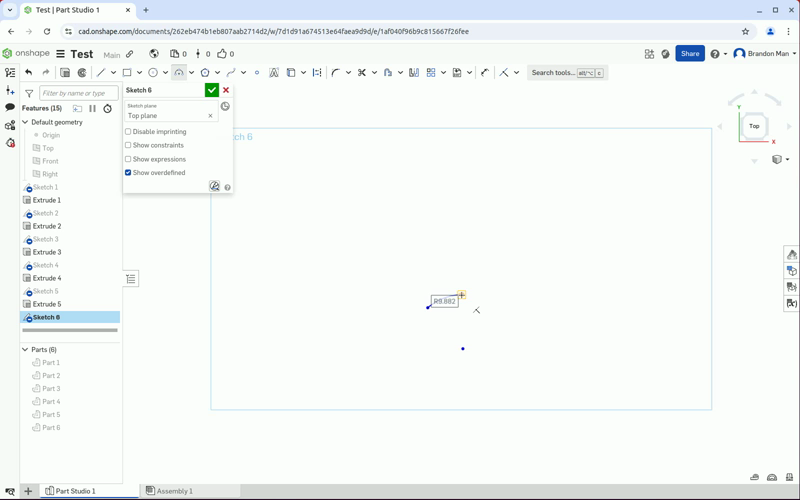
mouse_move(427, 281)
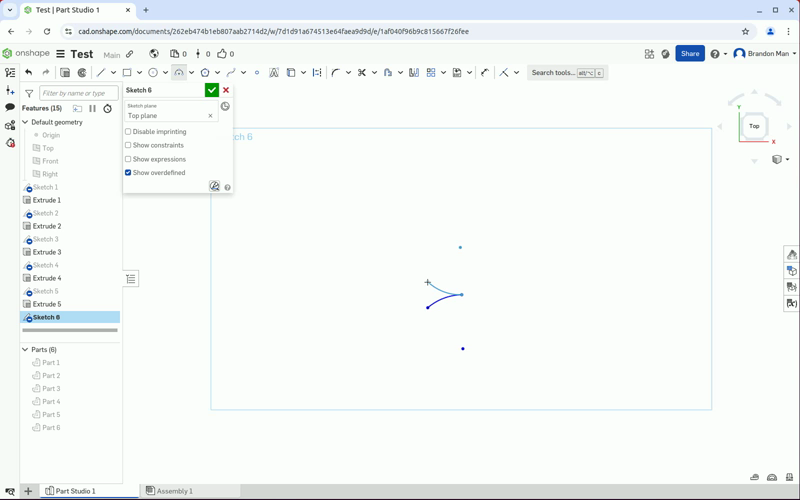
click(427, 281)
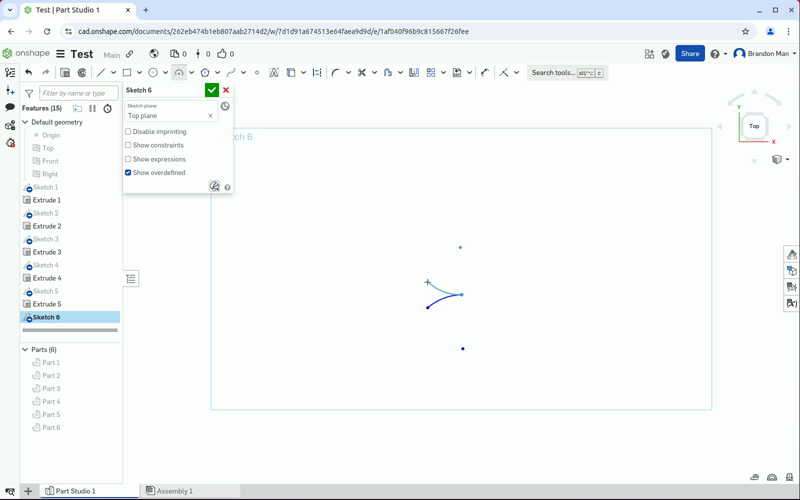
mouse_move(443, 291)
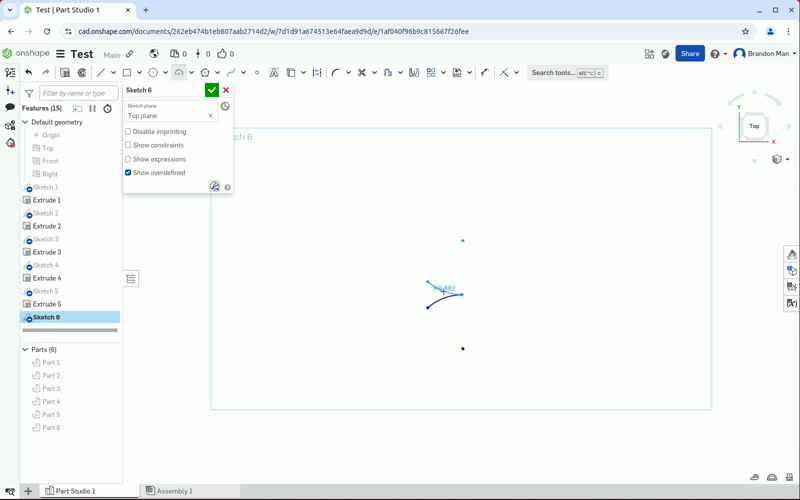
click(443, 291)
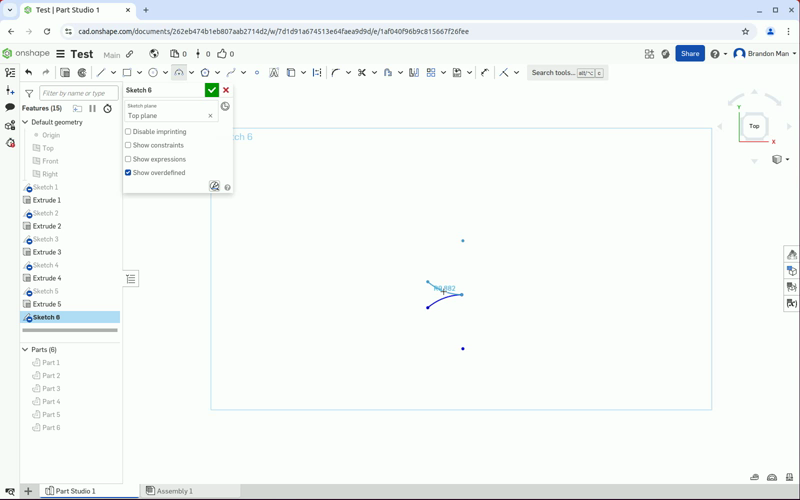
key_up(shift)
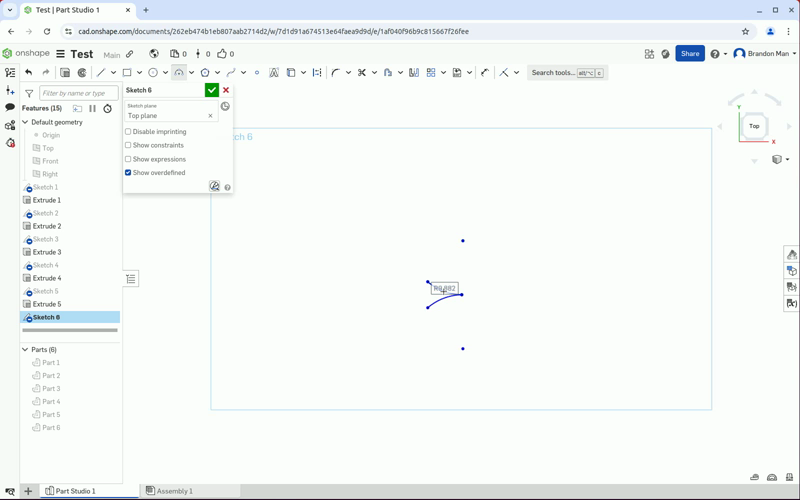
key(esc)
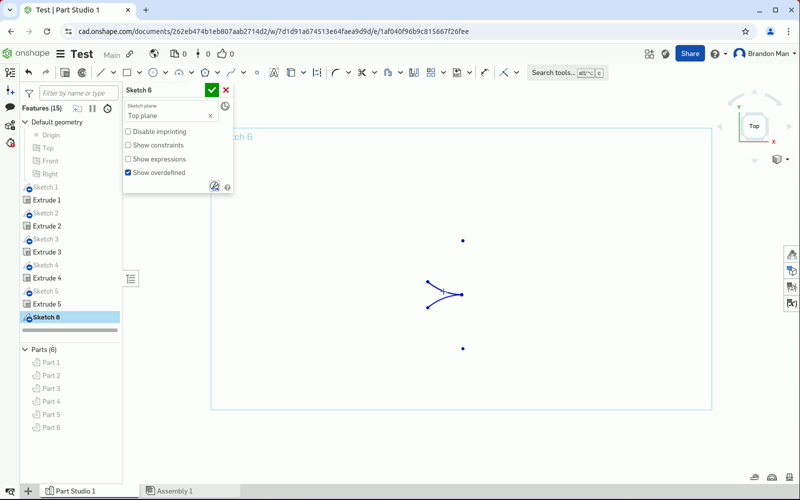
key(l)
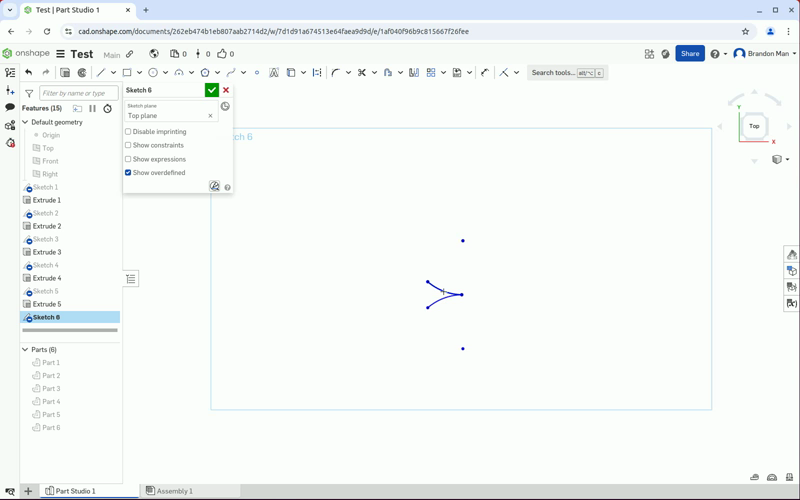
mouse_move(427, 281)
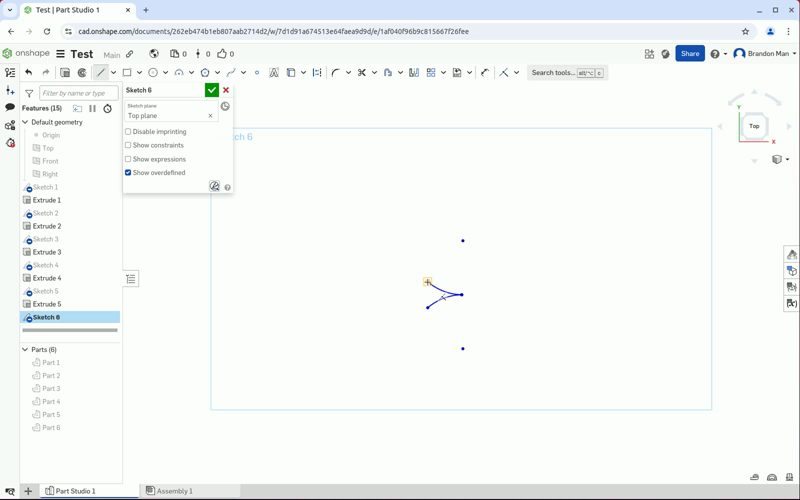
click(427, 281)
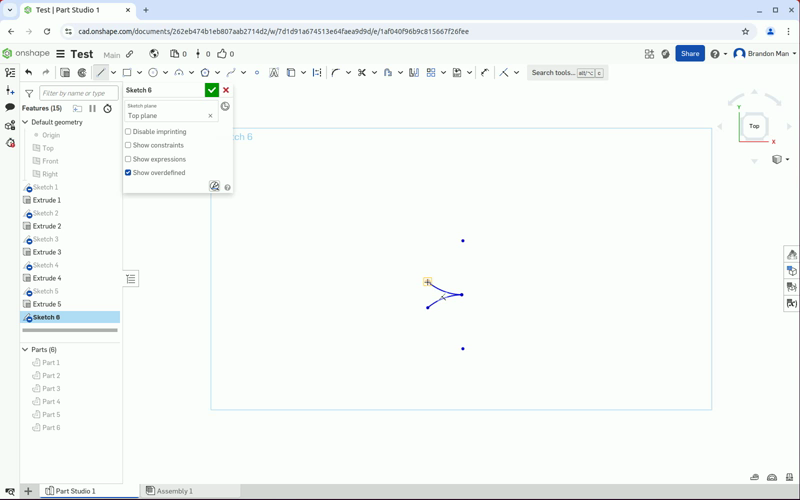
mouse_move(457, 281)
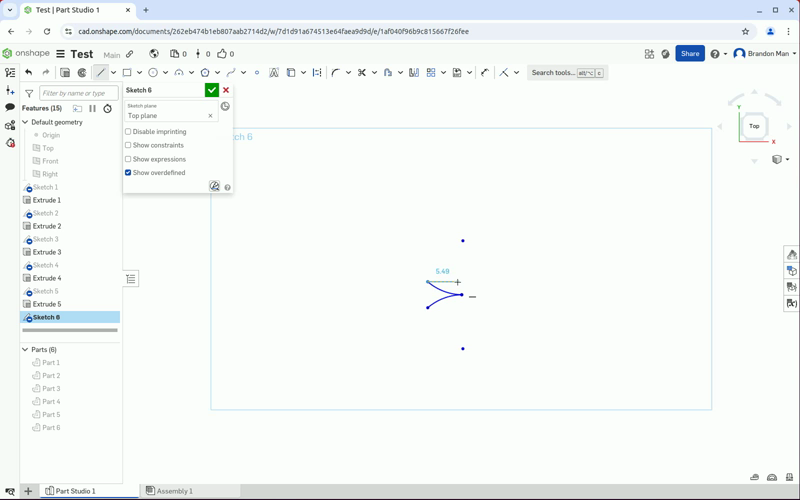
key_down(shift)
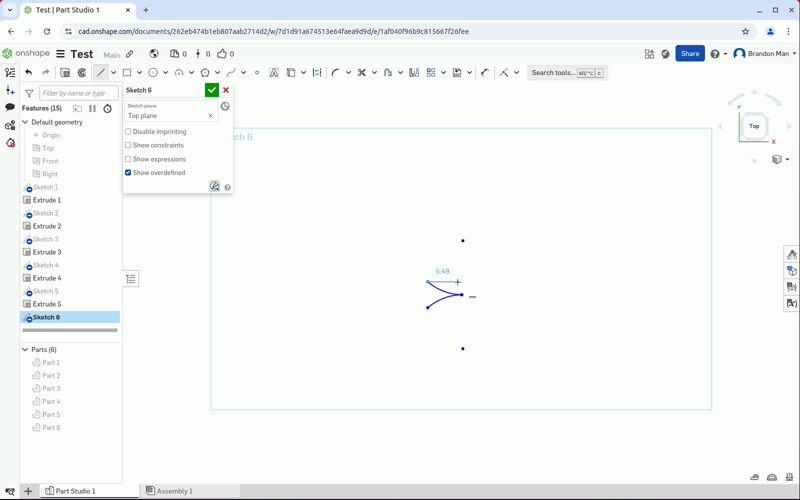
mouse_move(427, 307)
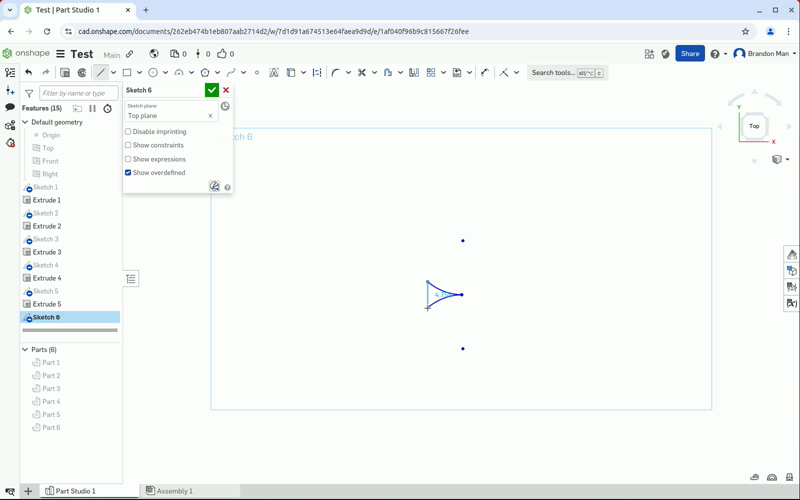
key_up(shift)
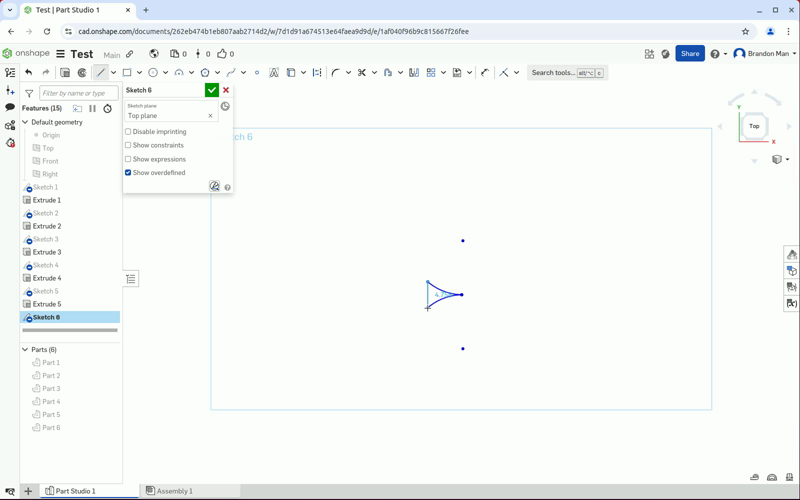
click(427, 307)
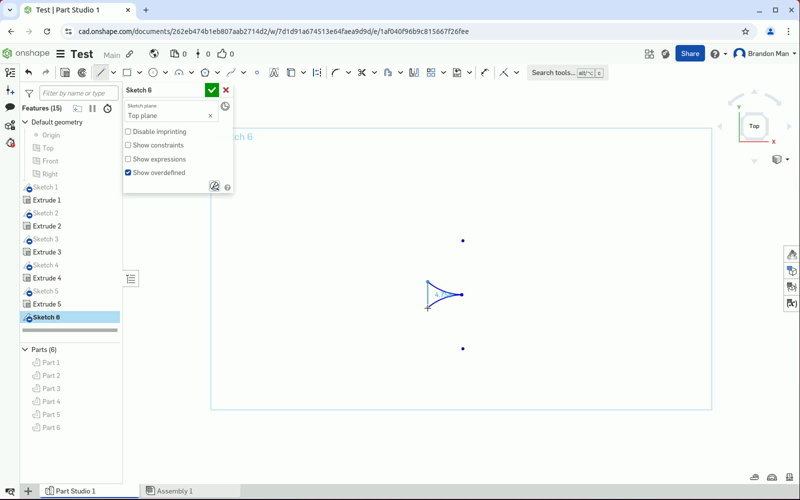
key(esc)
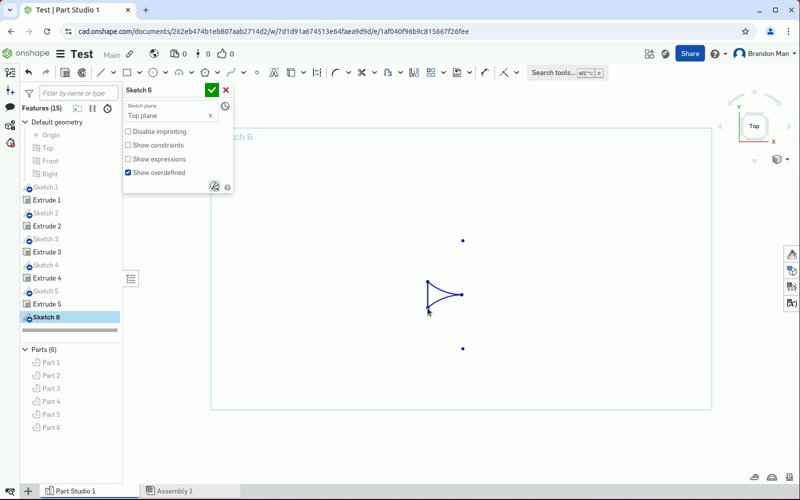
mouse_move(434, 286)
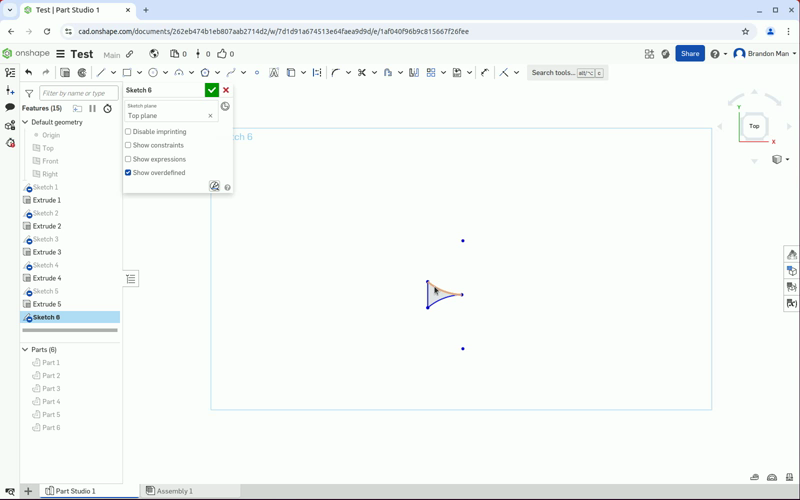
scroll(6)
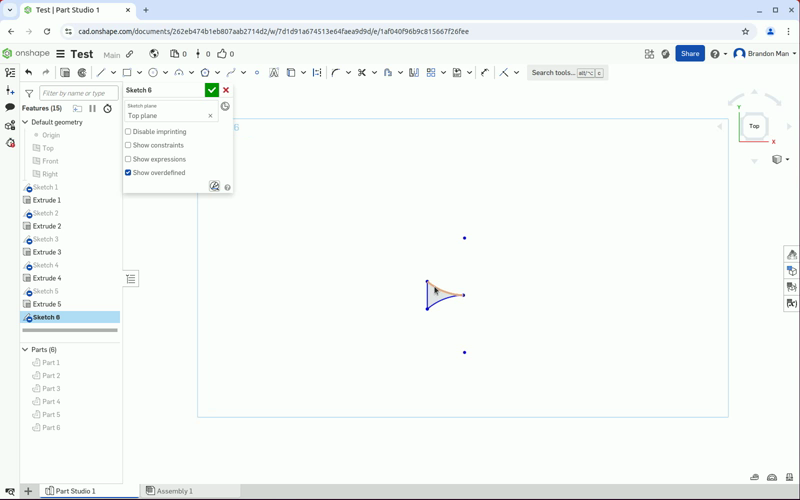
scroll(6)
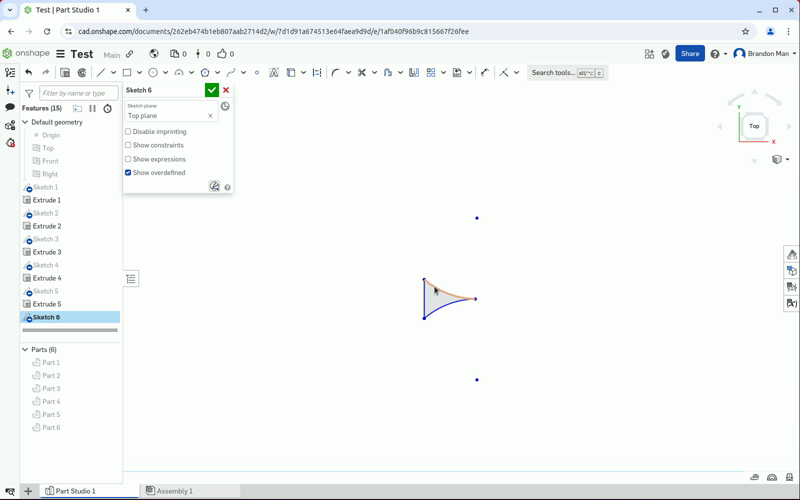
scroll(6)
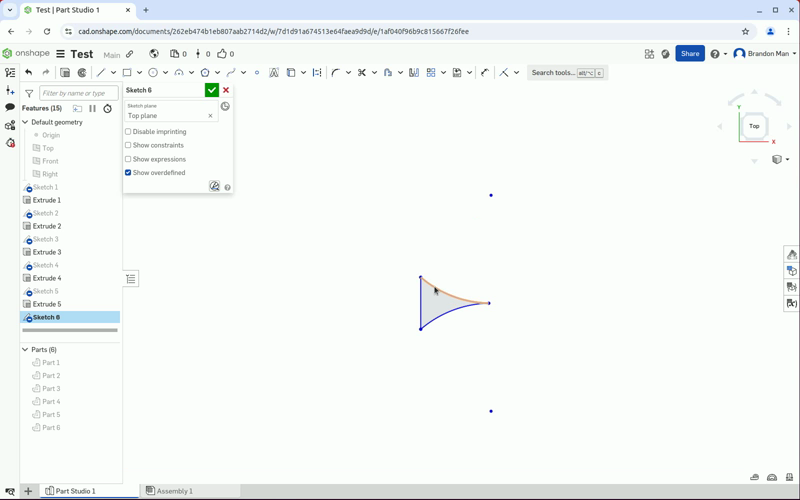
scroll(6)
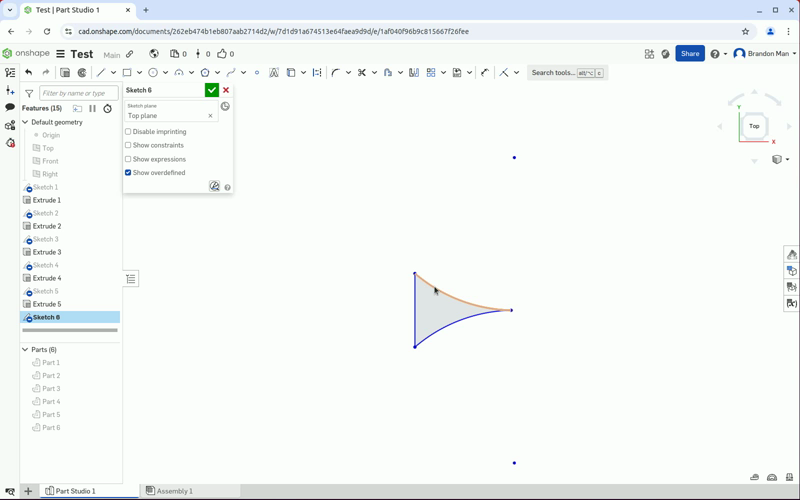
scroll(6)
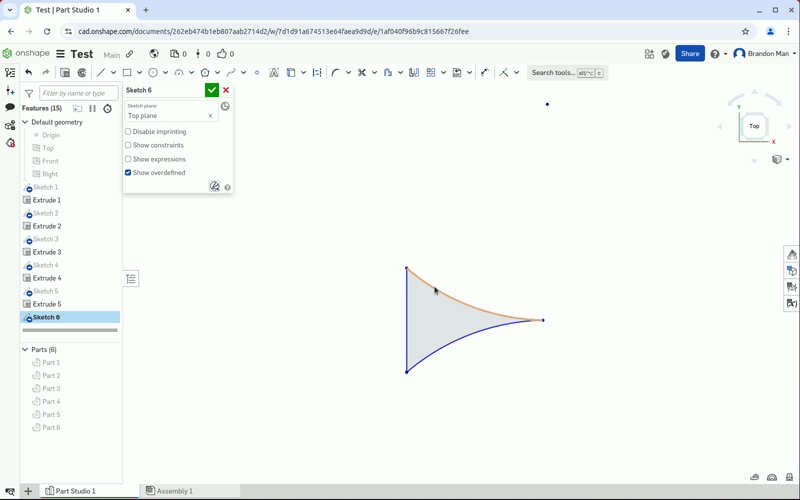
scroll(6)
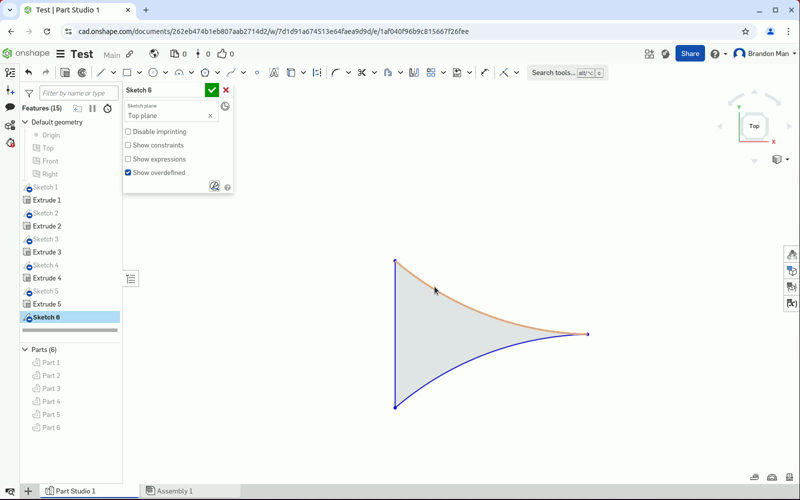
scroll(6)
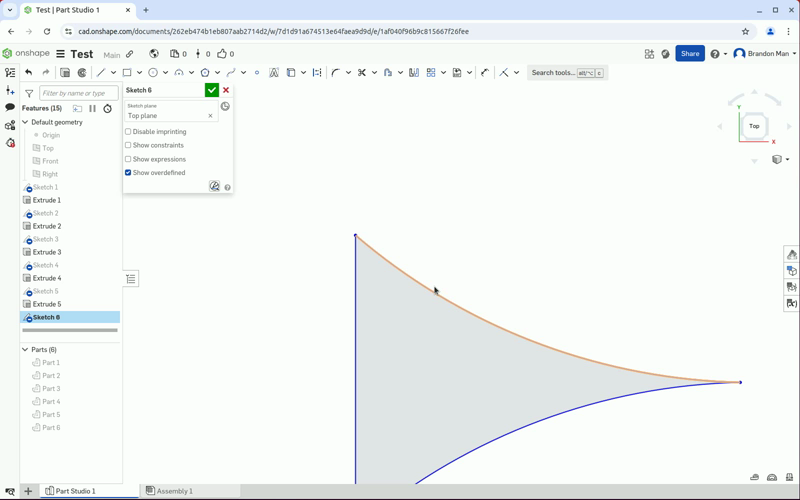
click(434, 286)
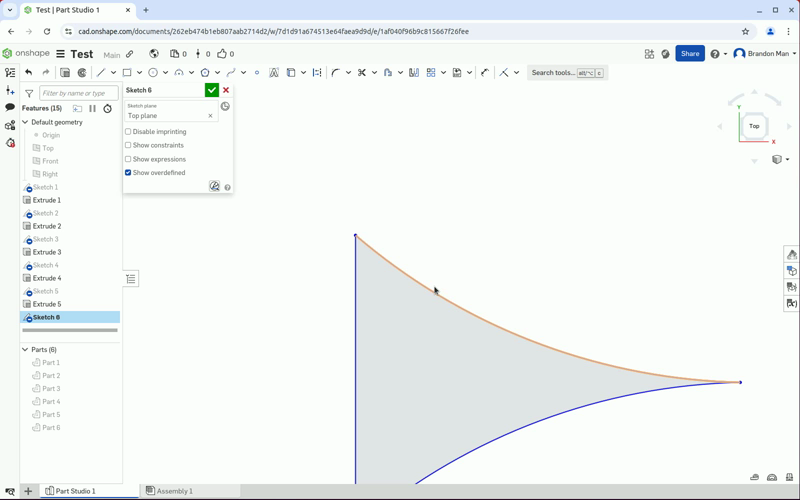
scroll(-6)
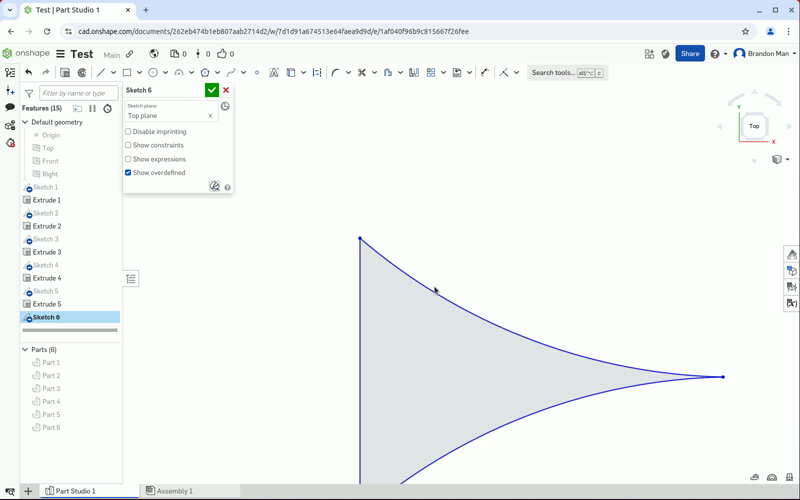
scroll(-6)
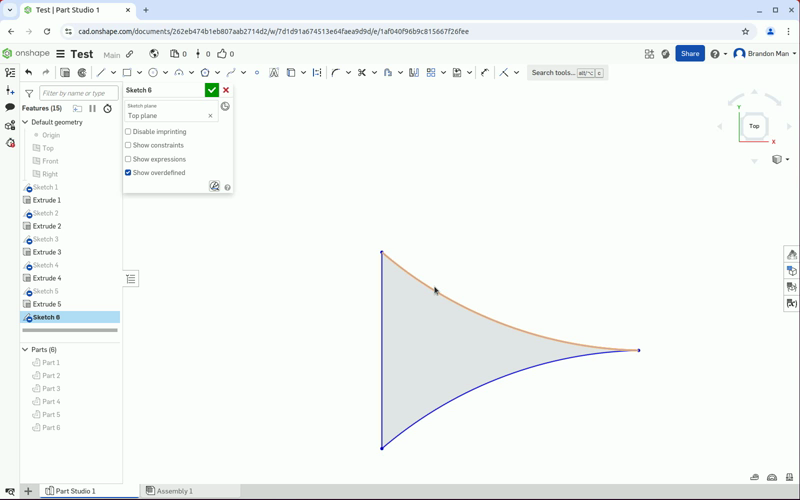
scroll(-6)
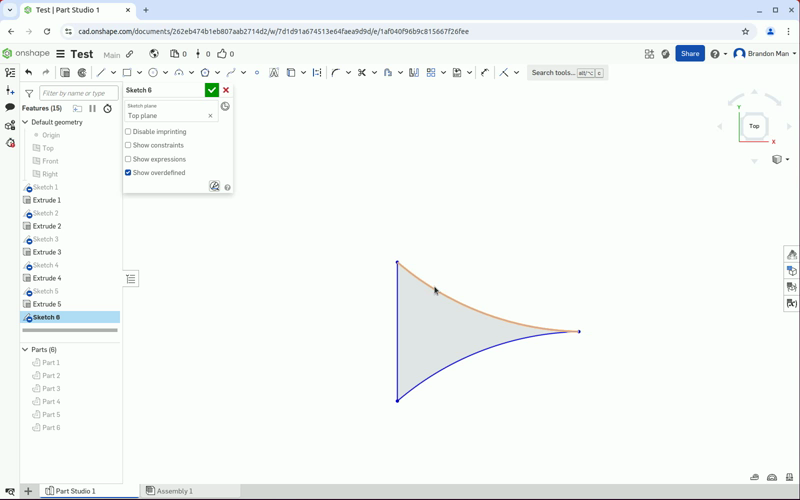
scroll(-6)
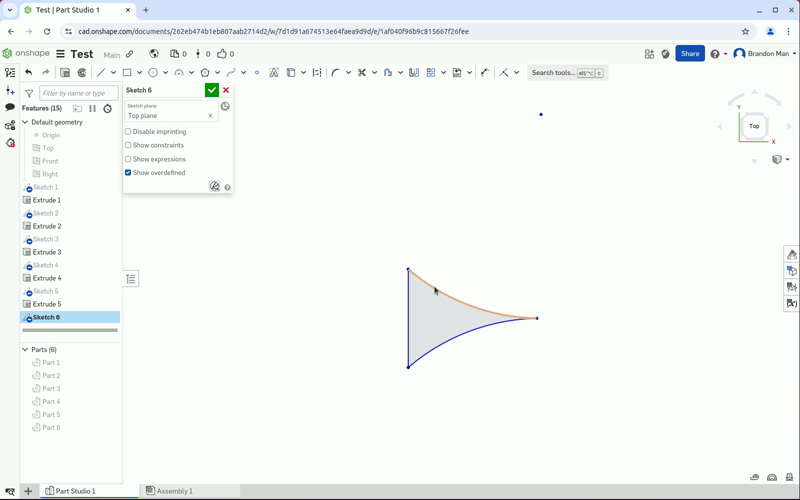
scroll(-6)
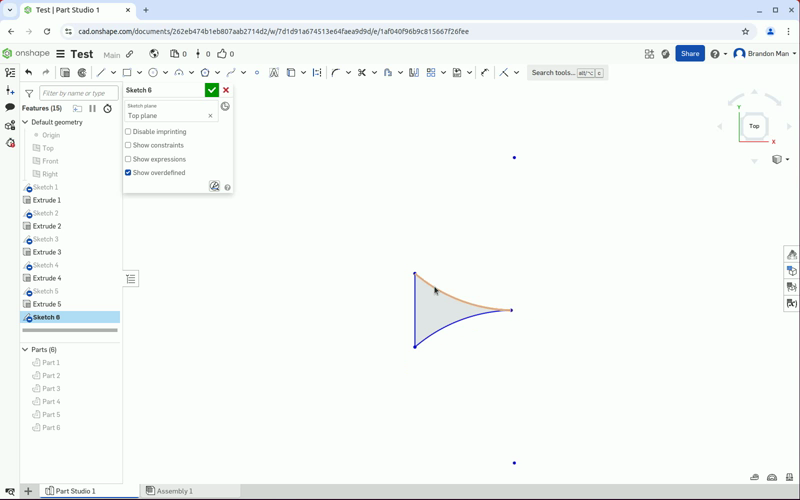
scroll(-6)
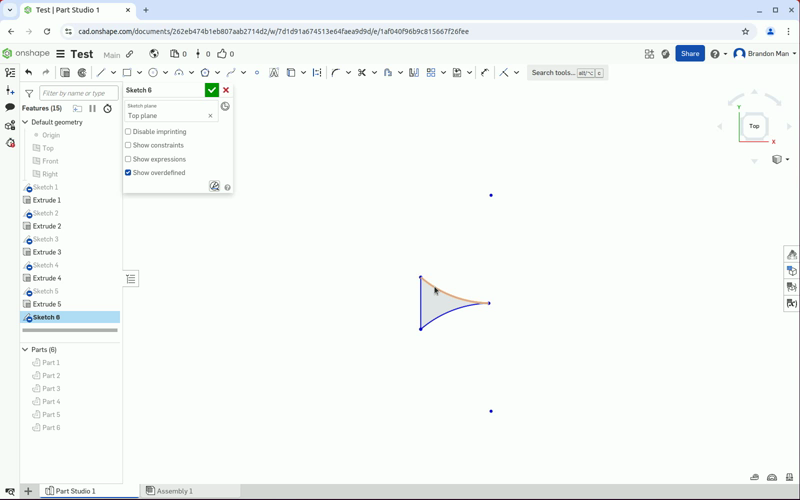
scroll(-6)
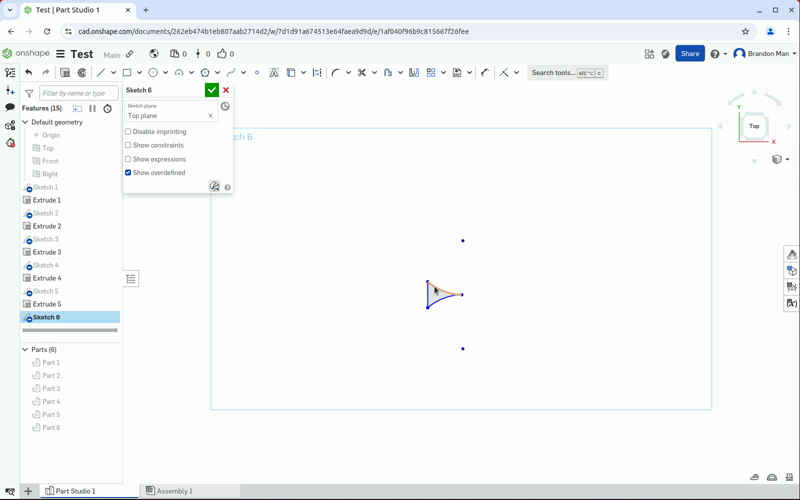
mouse_move(73, 352)
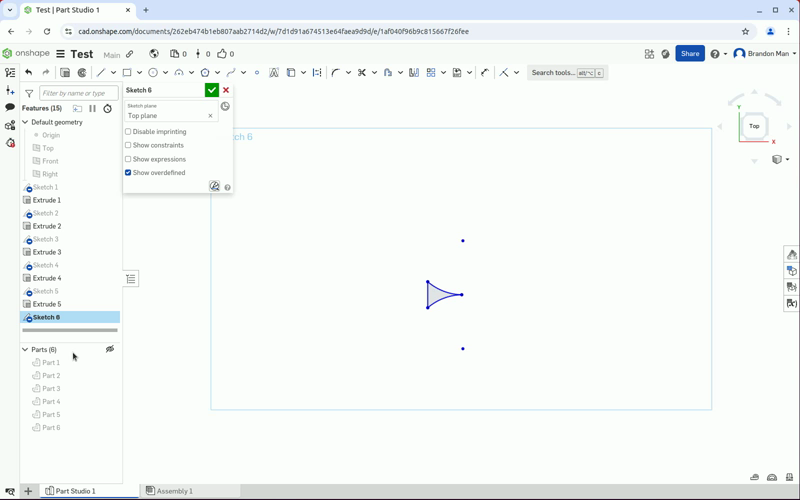
key(shift+y)
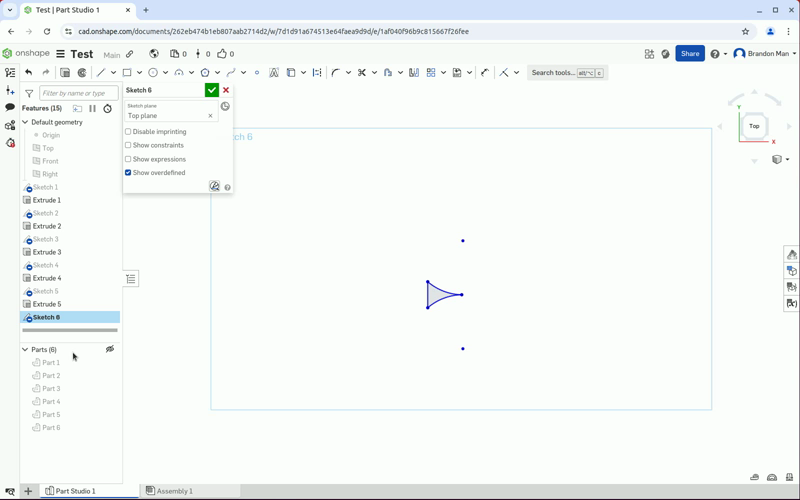
key(shift+e)
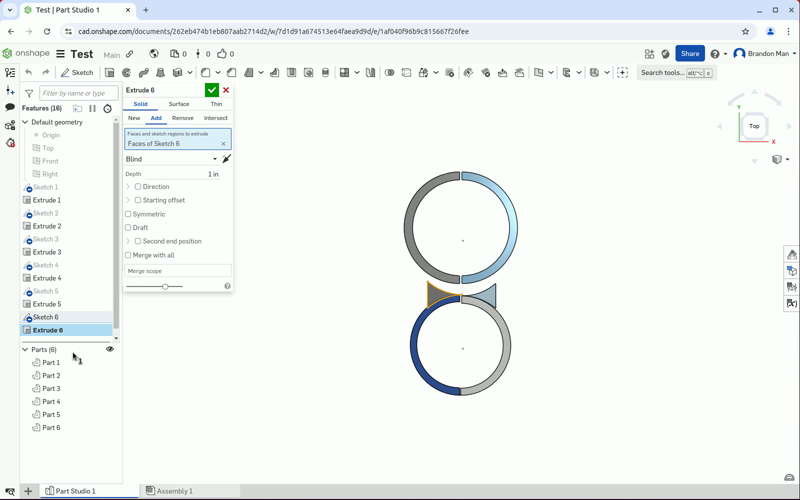
mouse_move(143, 106)
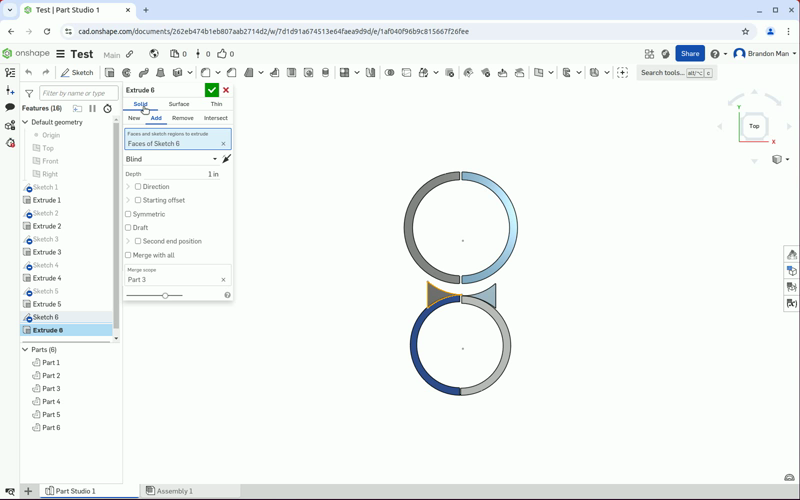
click(143, 106)
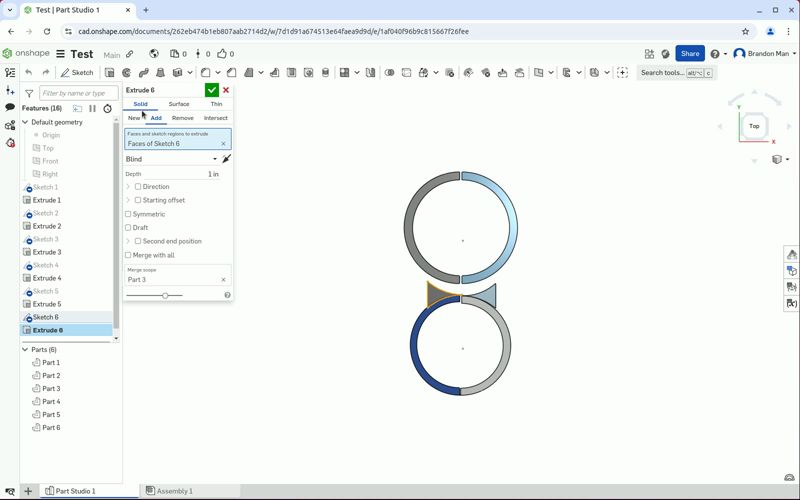
mouse_move(137, 120)
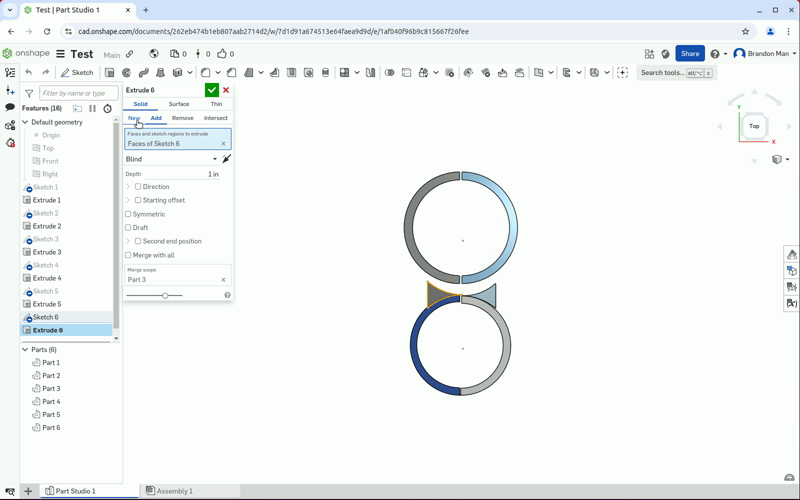
click(137, 120)
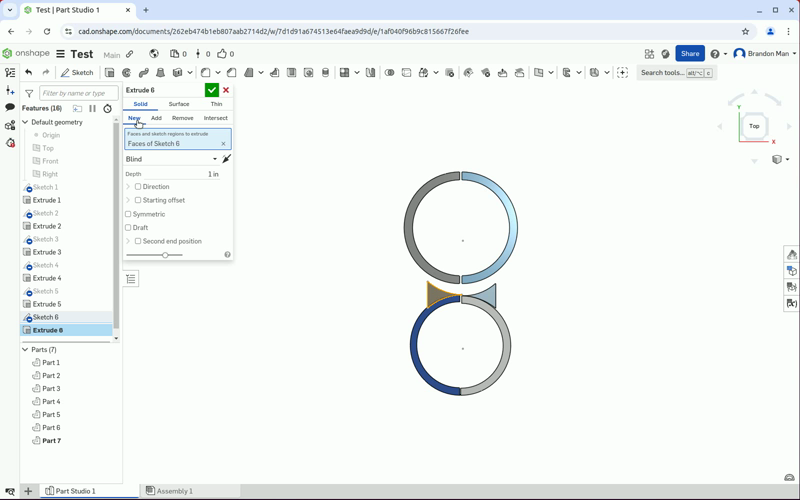
key(tab, 4)
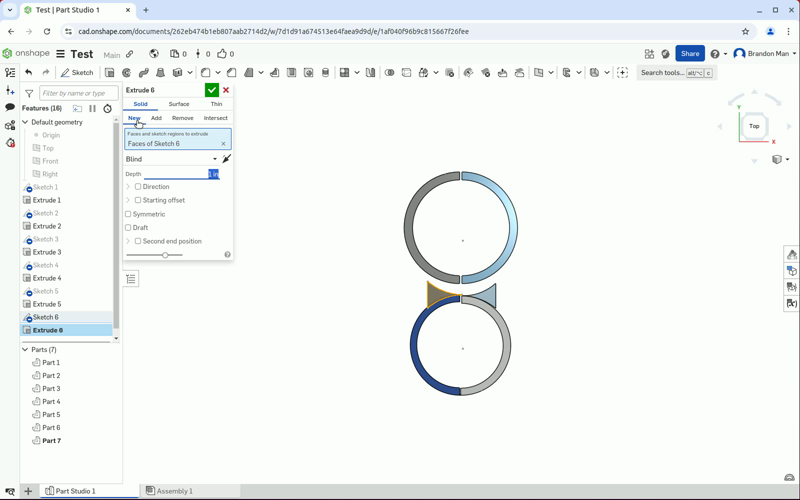
text(7.221)
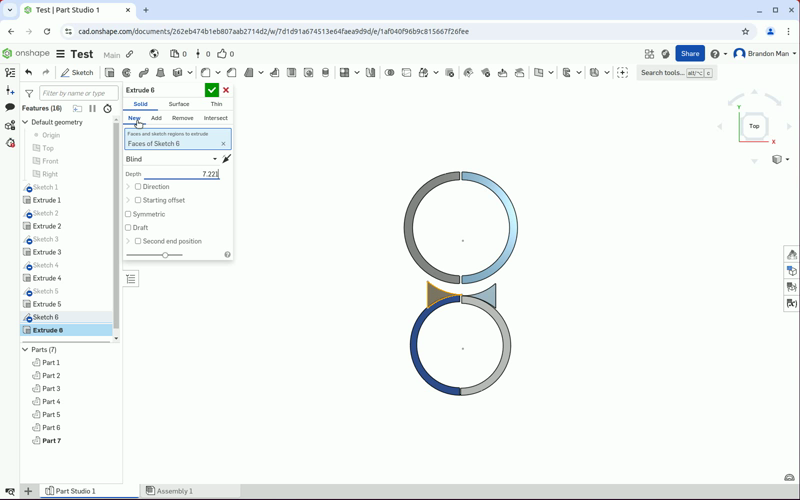
key(enter)
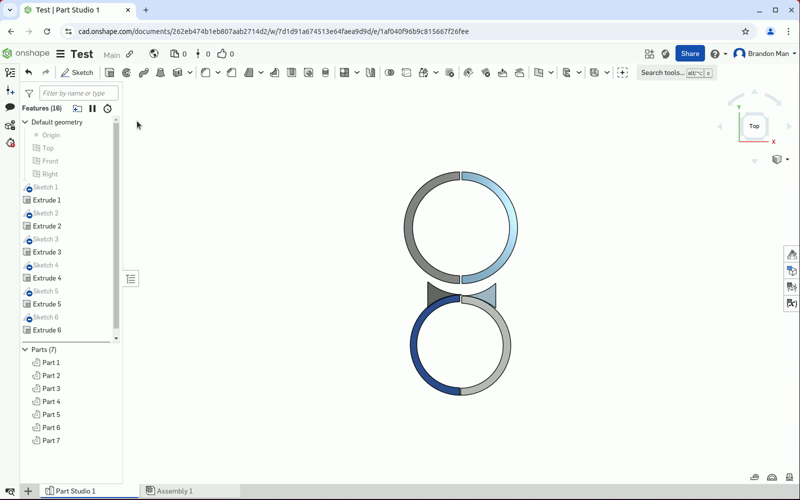
key(shift+h)
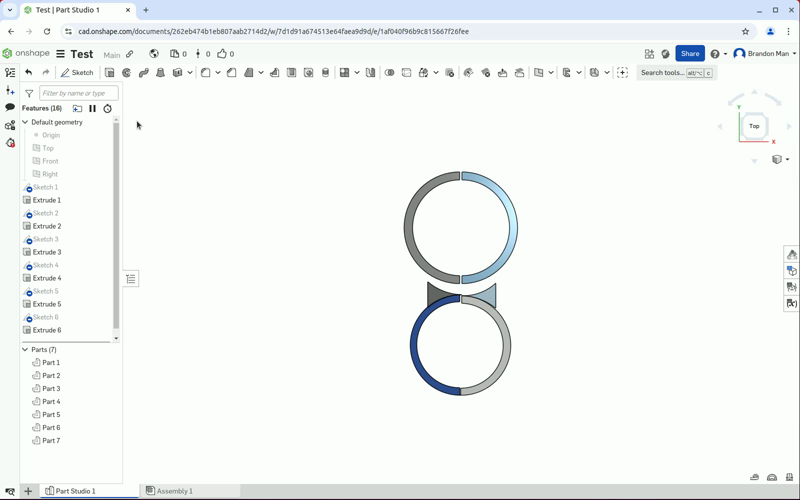
key(shift+h)
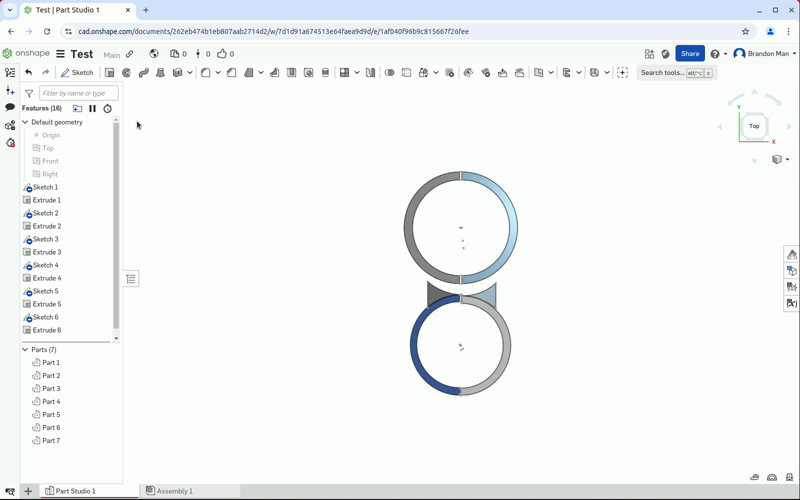
key(shift+7)
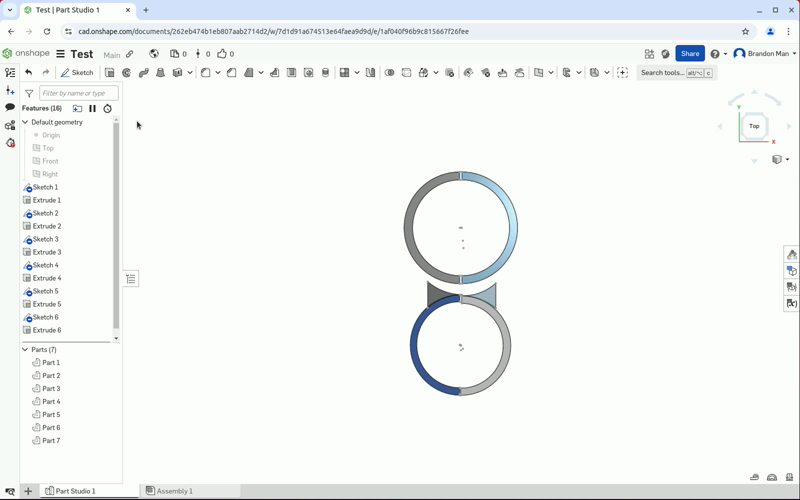
key(up, 3)
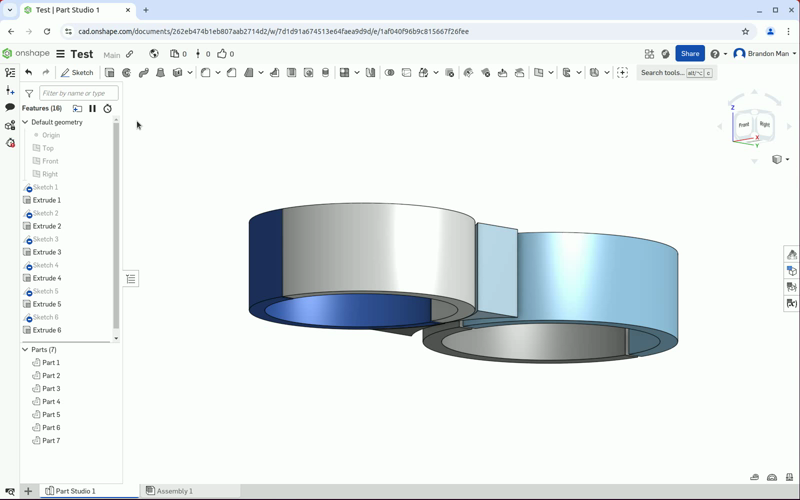
key(left, 3)
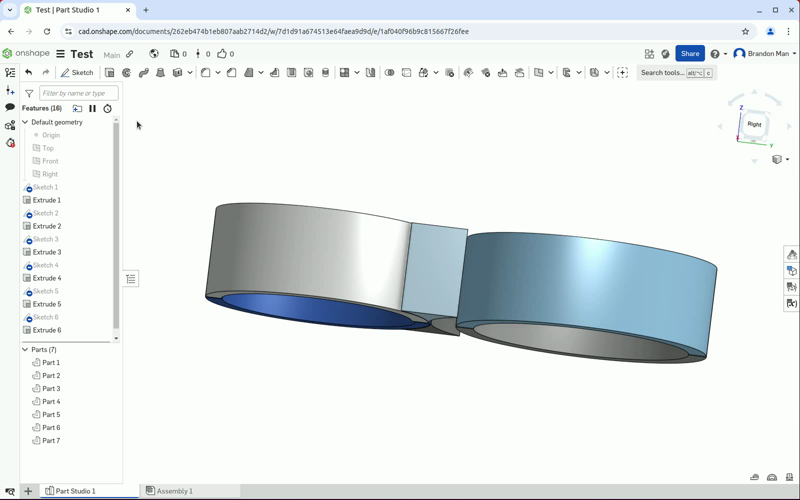
key(right, 3)
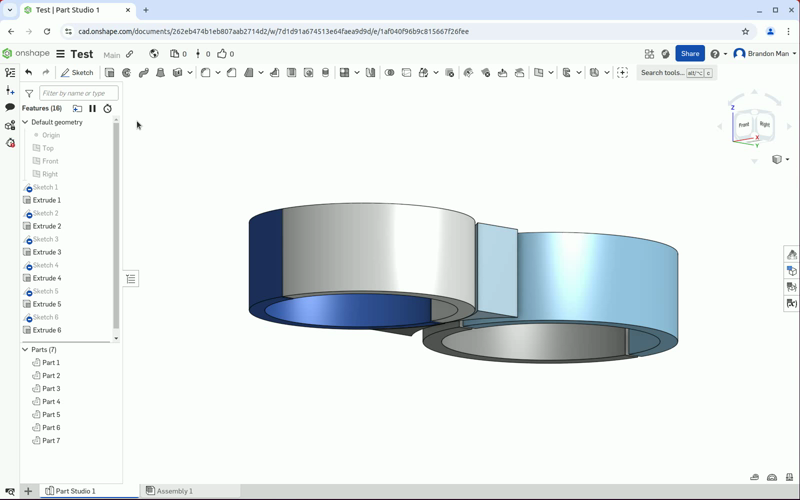
key(down, 3)
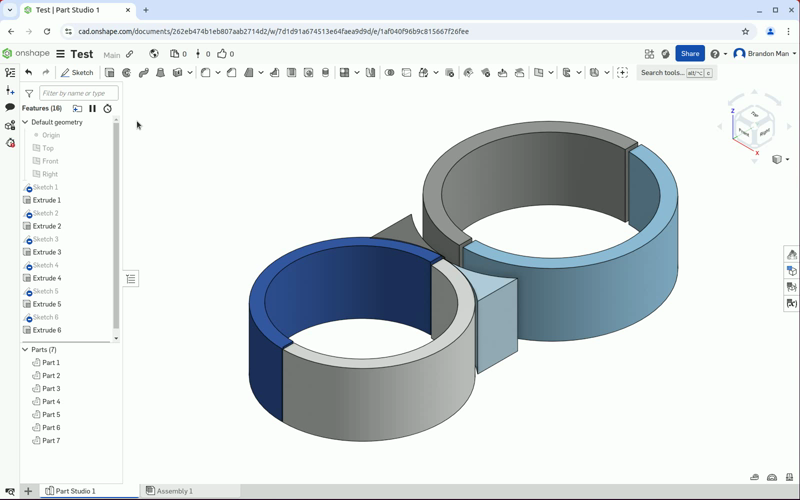
mouse_move(69, 189)
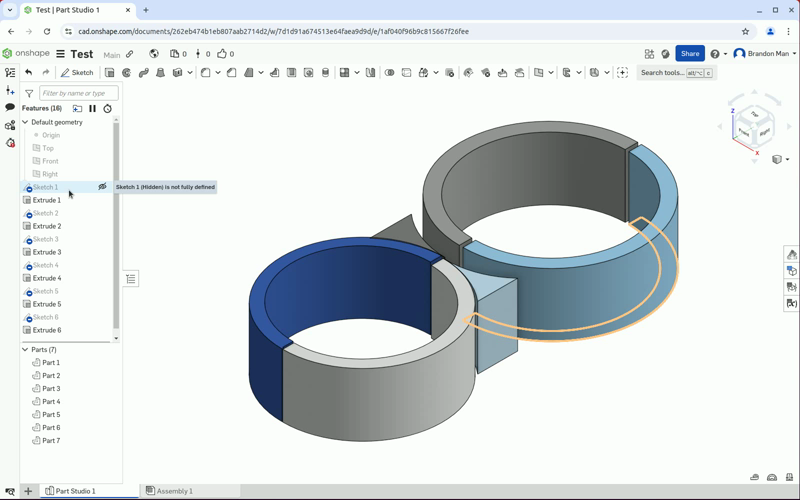
click(69, 189)